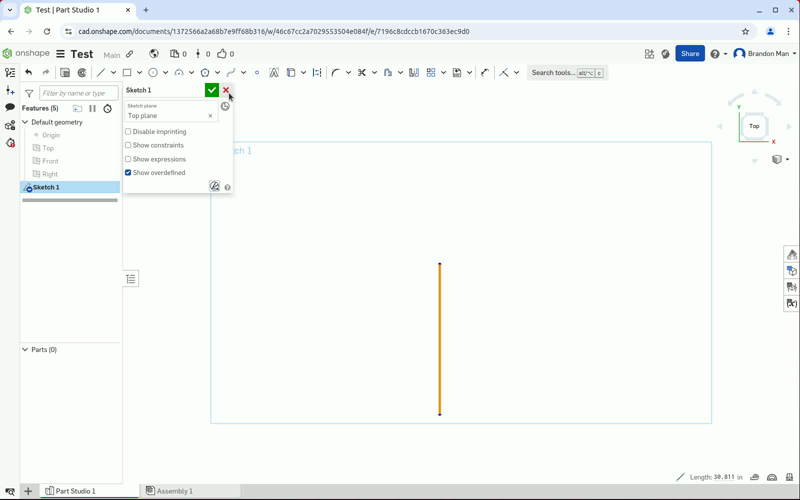
key(shift+h)
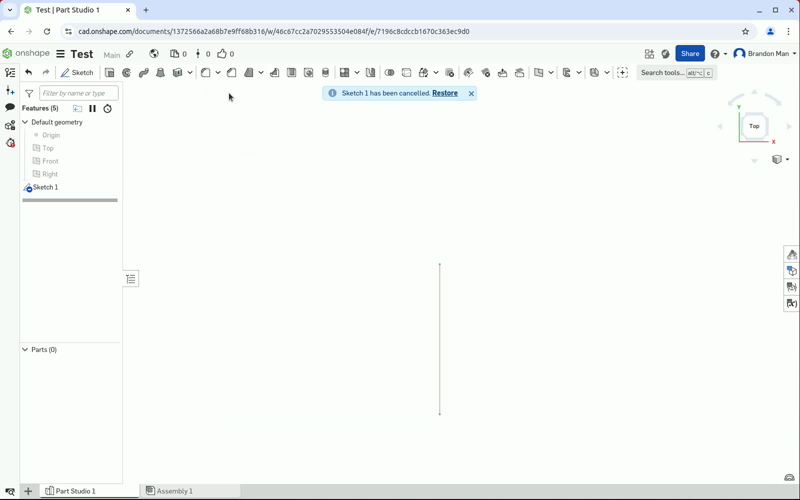
key(shift+s)
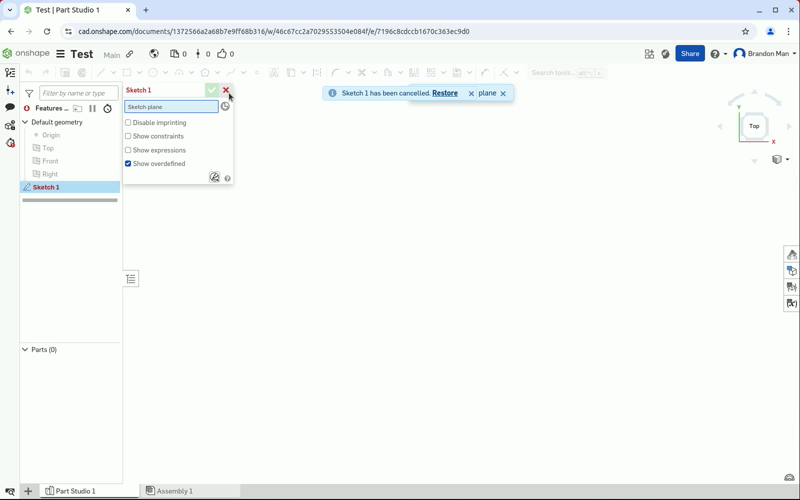
mouse_move(73, 150)
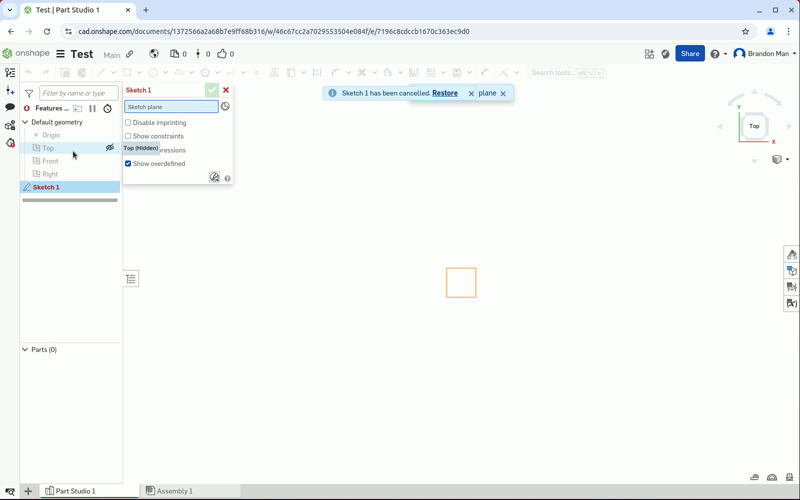
click(73, 150)
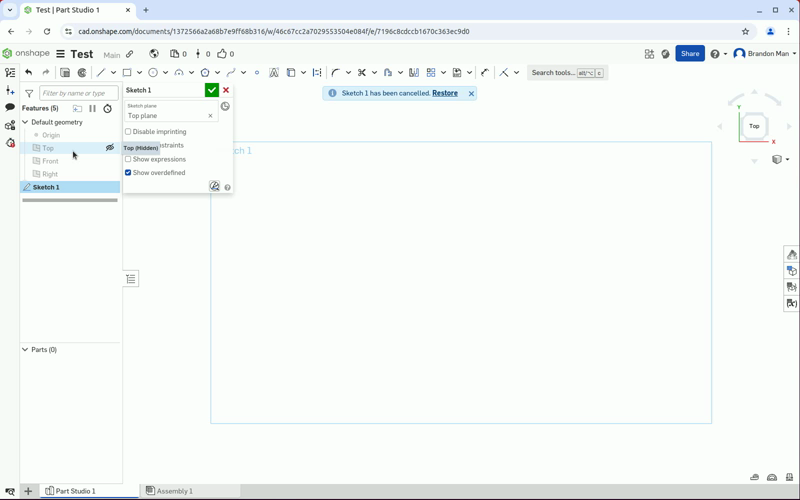
mouse_move(73, 352)
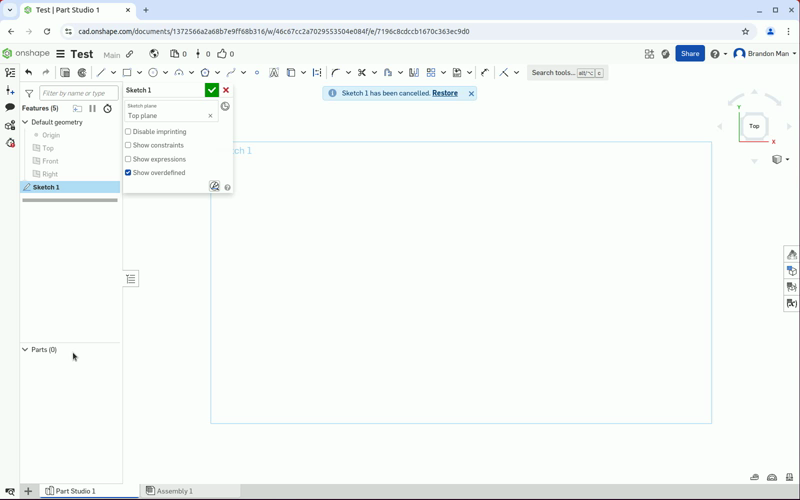
key(y)
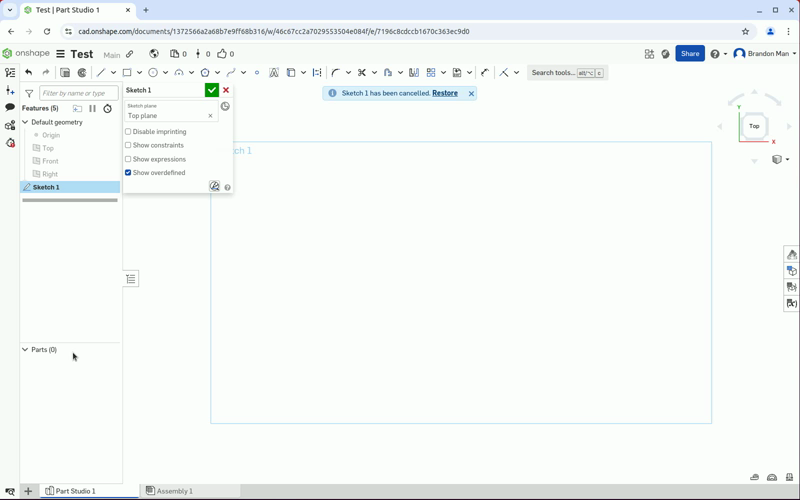
key(l)
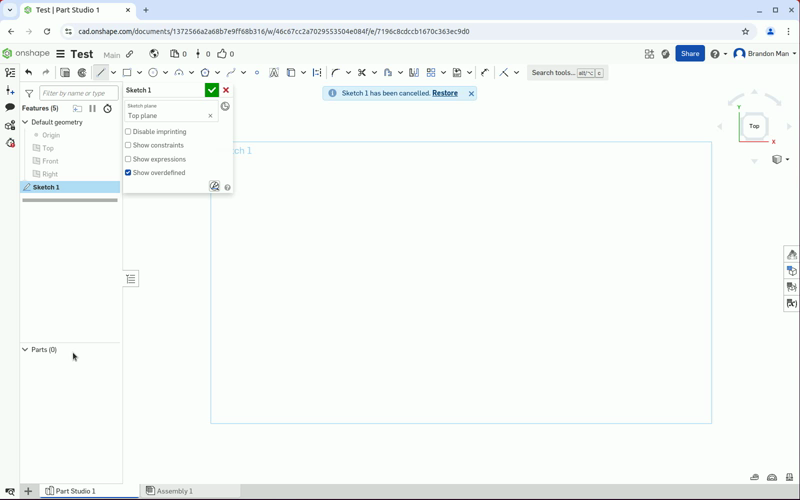
key_down(shift)
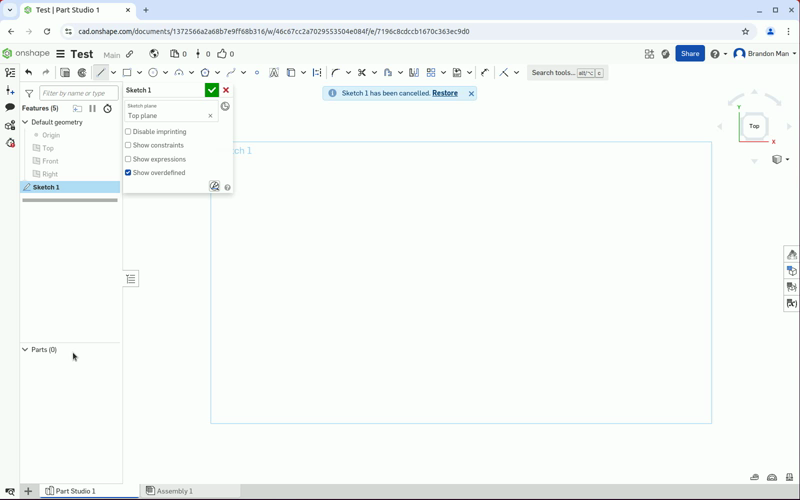
mouse_move(418, 175)
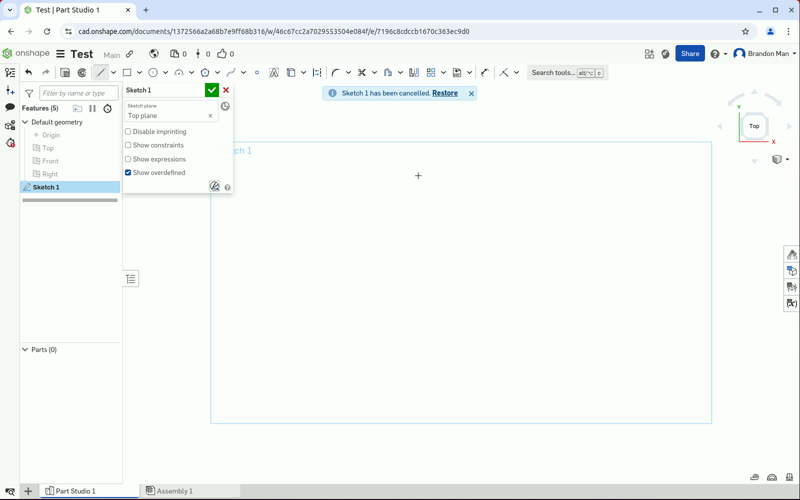
click(418, 175)
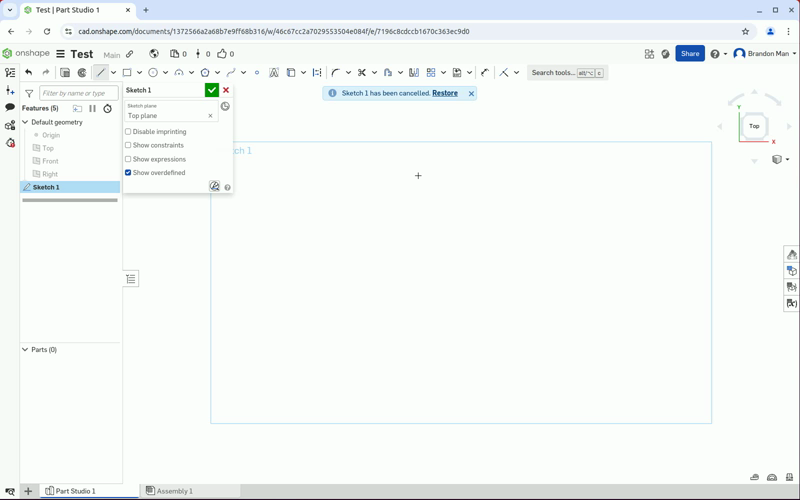
key_up(shift)
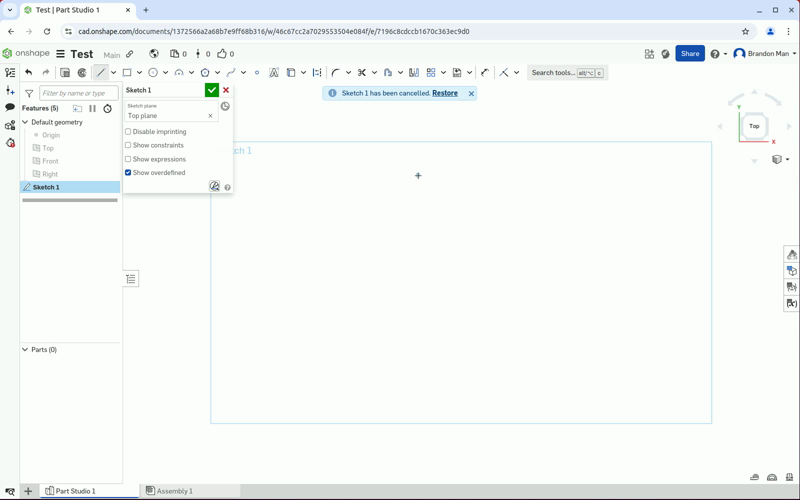
key_down(shift)
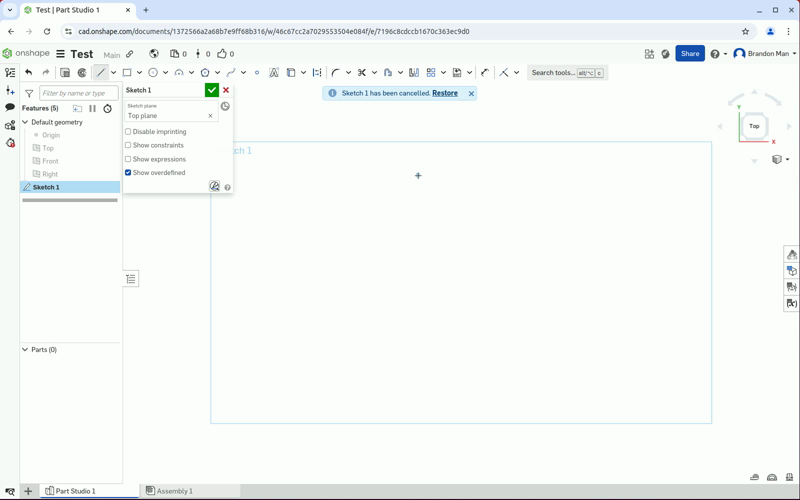
mouse_move(448, 175)
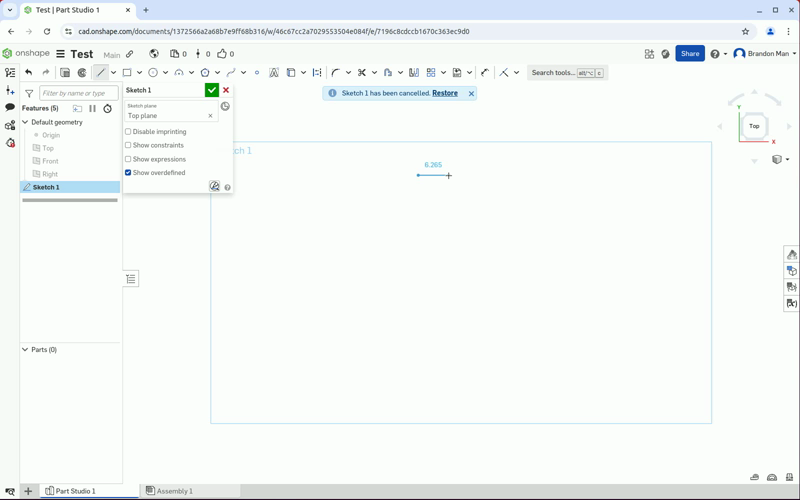
mouse_move(421, 175)
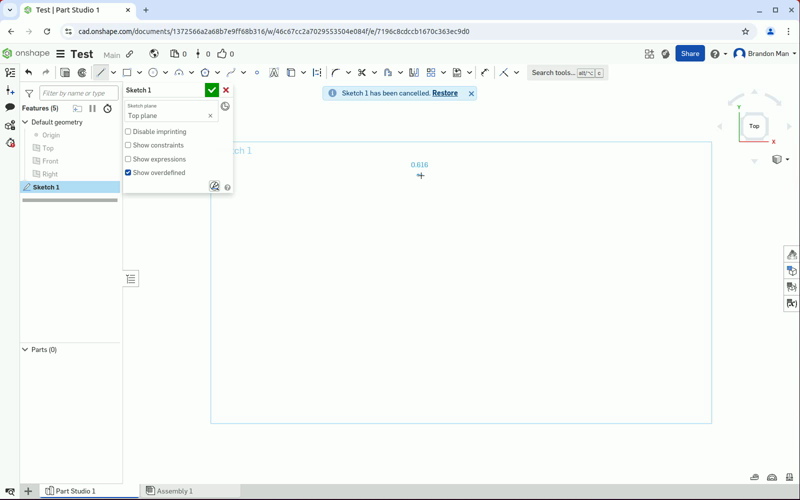
scroll(6)
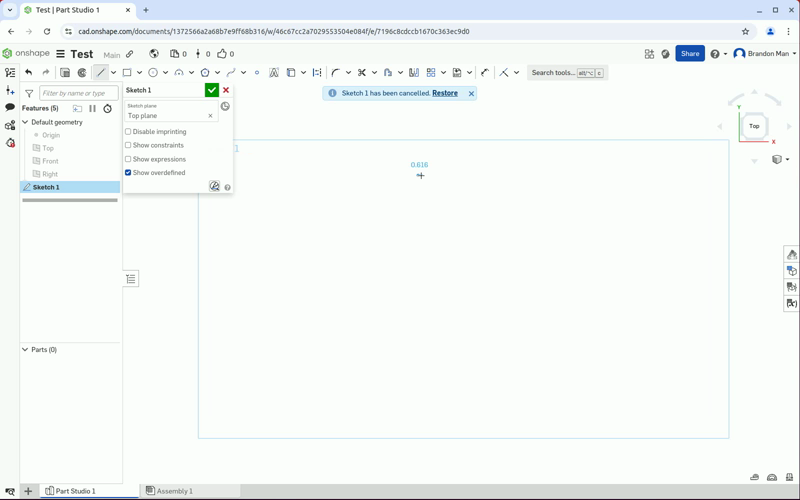
scroll(6)
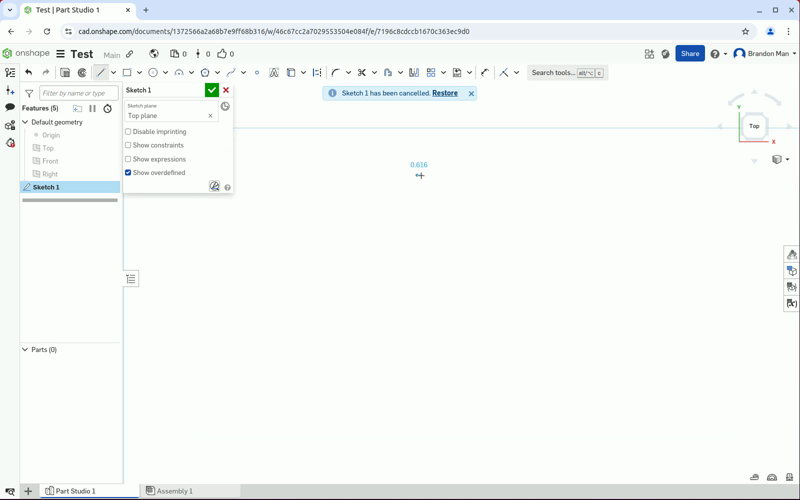
scroll(6)
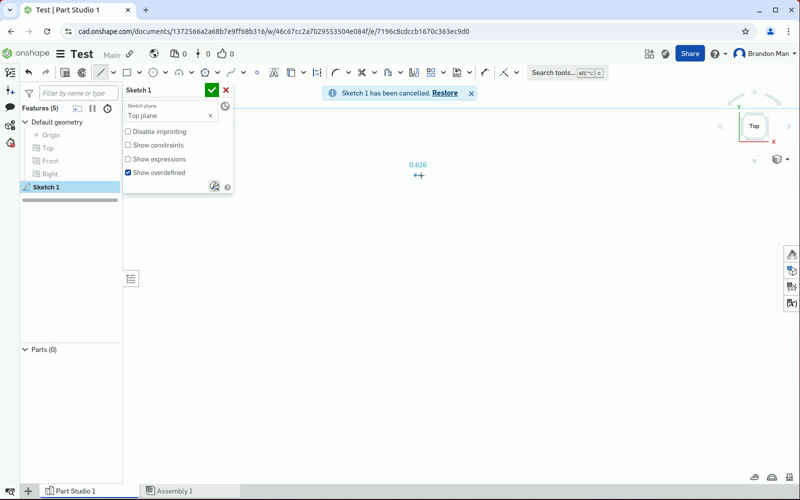
scroll(6)
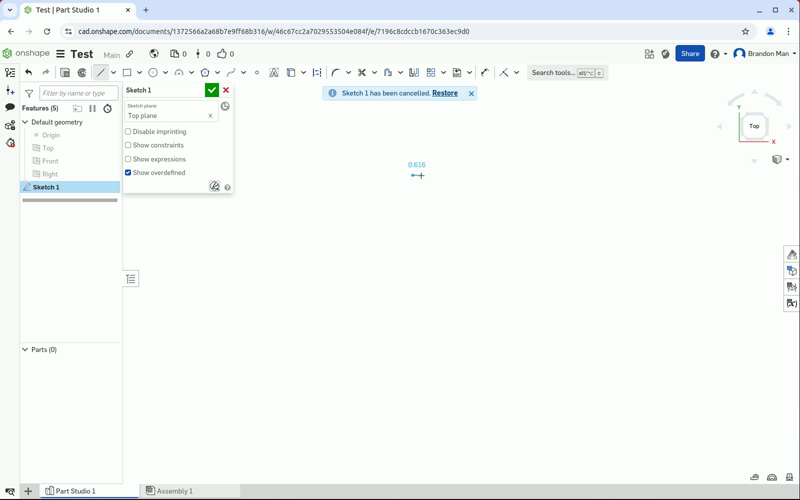
scroll(6)
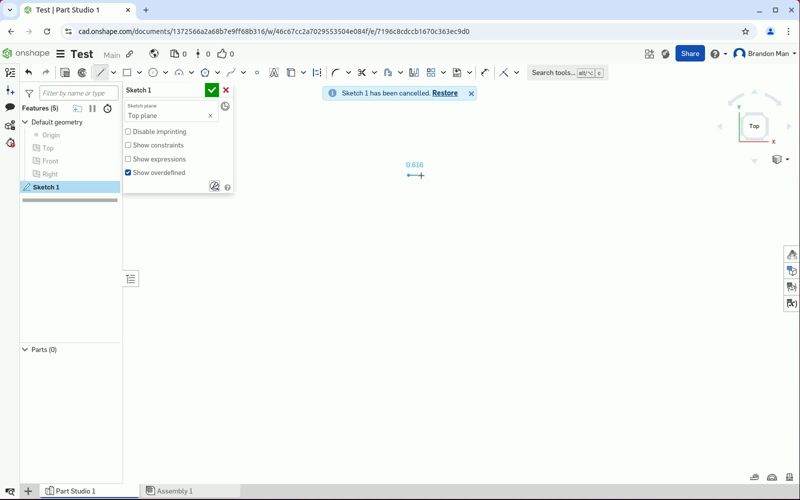
scroll(6)
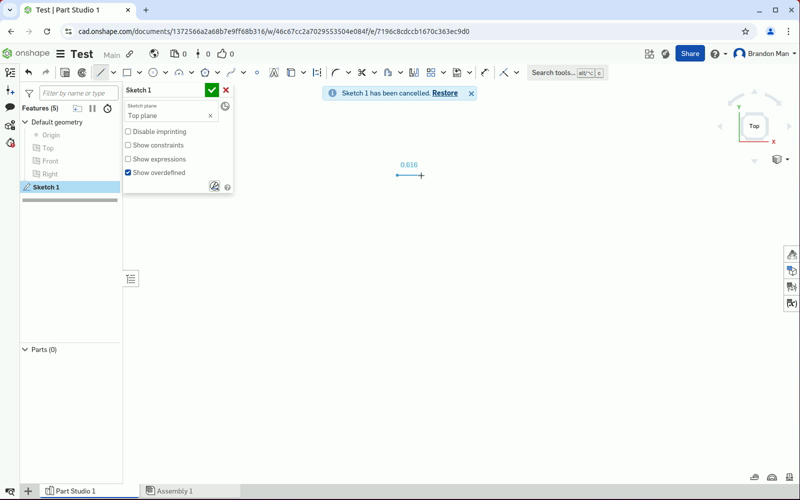
scroll(6)
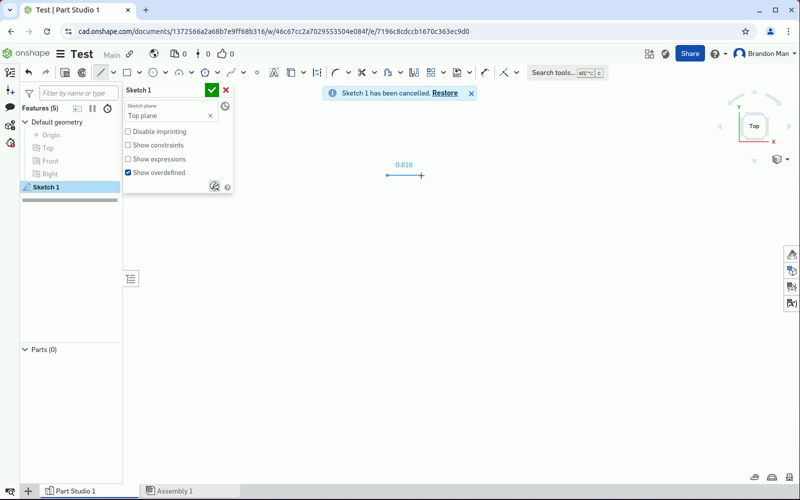
click(421, 175)
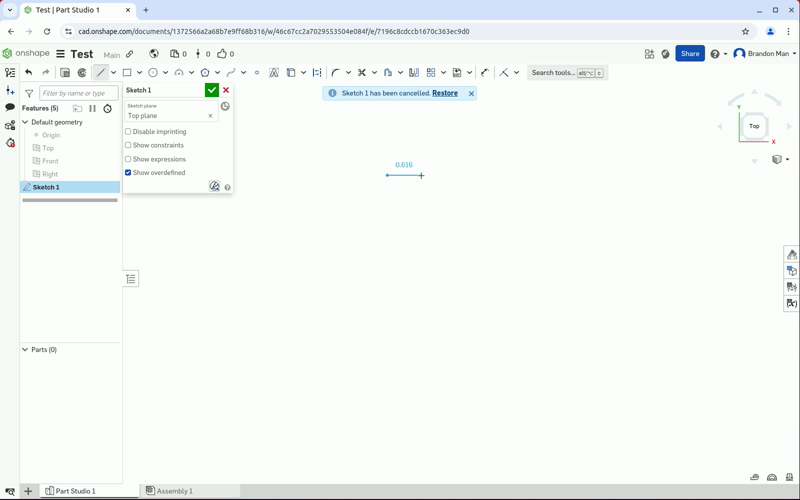
scroll(-6)
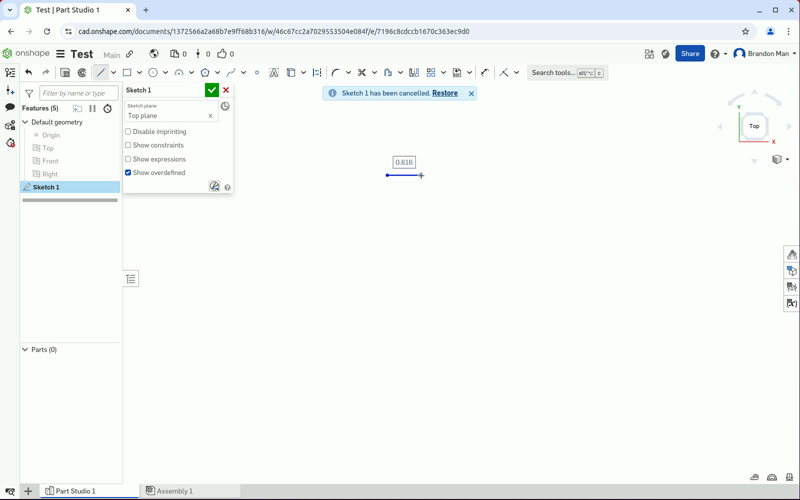
scroll(-6)
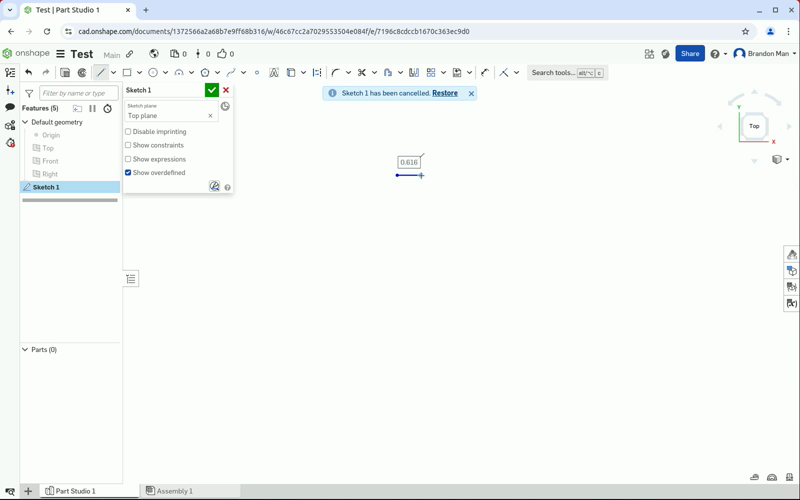
scroll(-6)
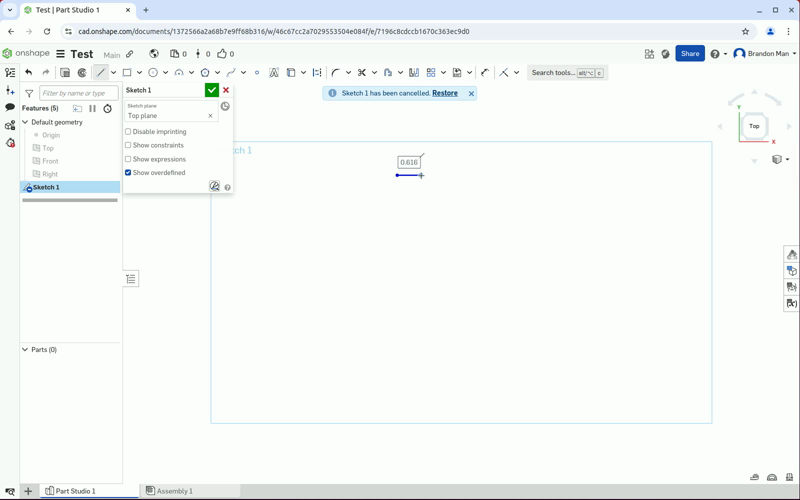
scroll(-6)
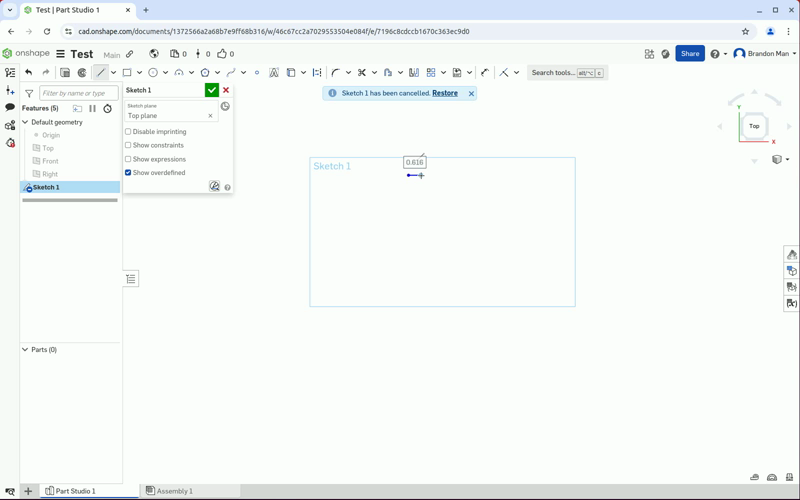
scroll(-6)
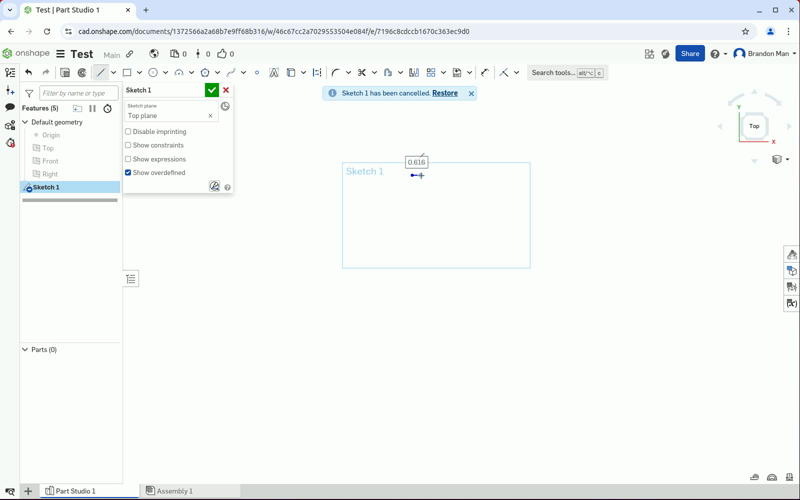
scroll(-6)
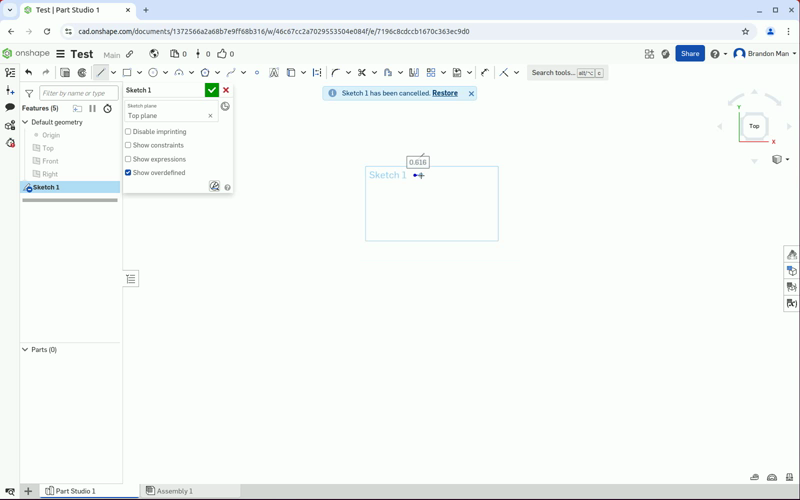
scroll(-6)
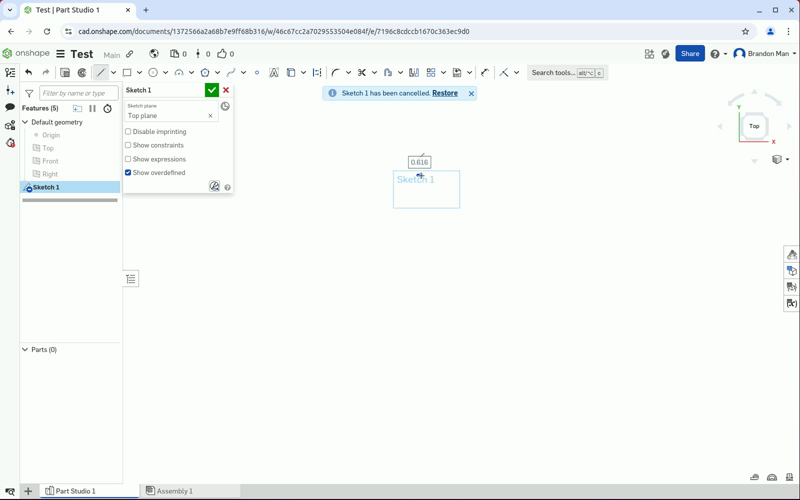
key_up(shift)
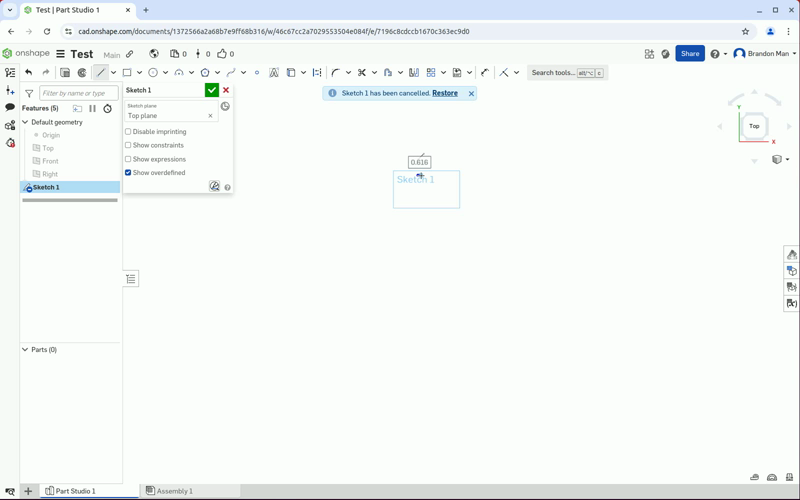
key_down(shift)
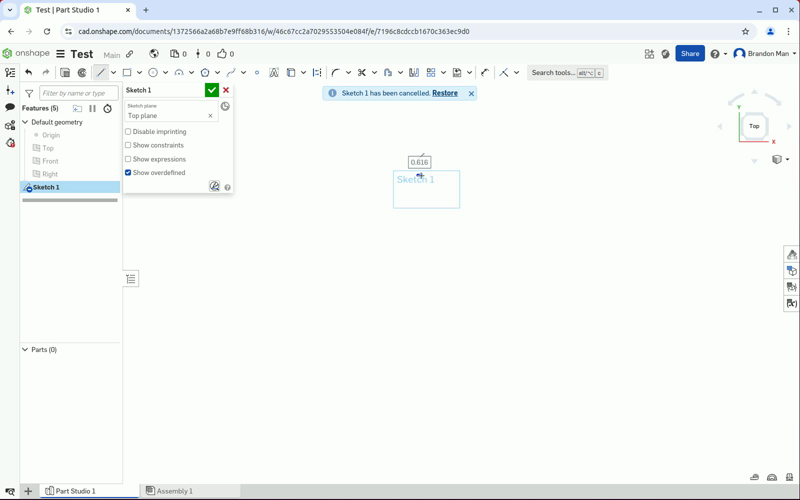
mouse_move(451, 175)
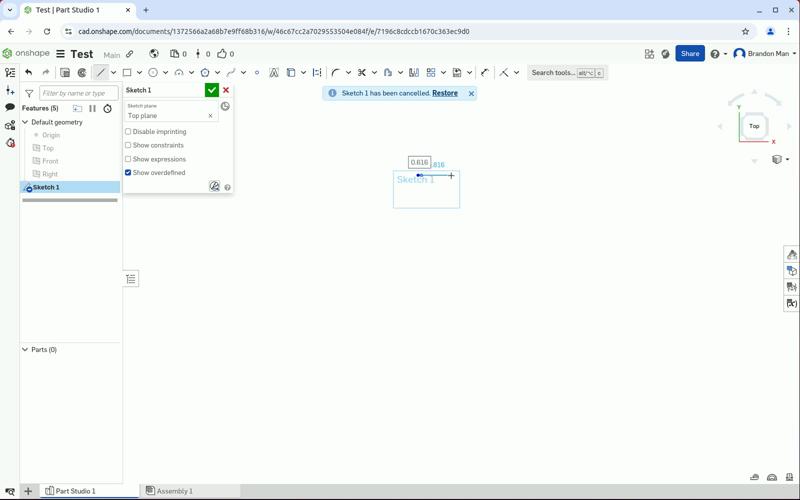
mouse_move(424, 175)
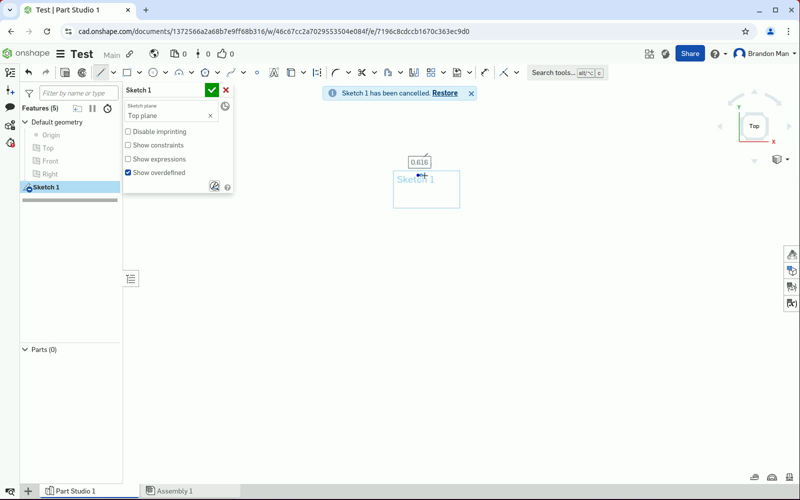
scroll(6)
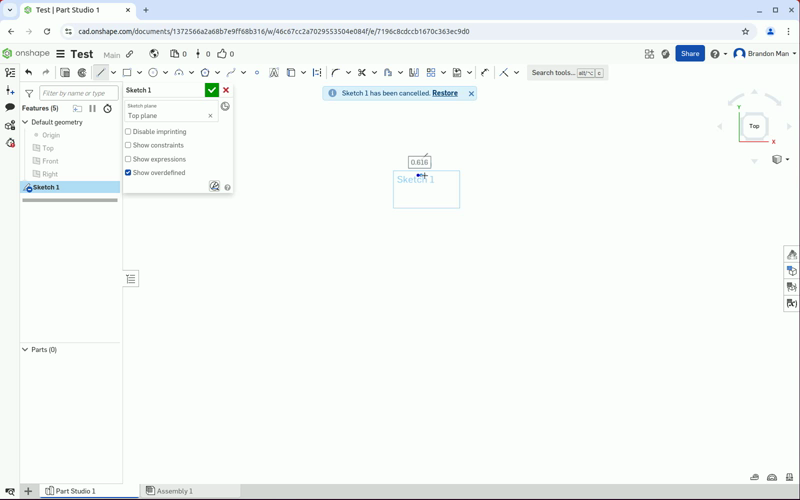
scroll(6)
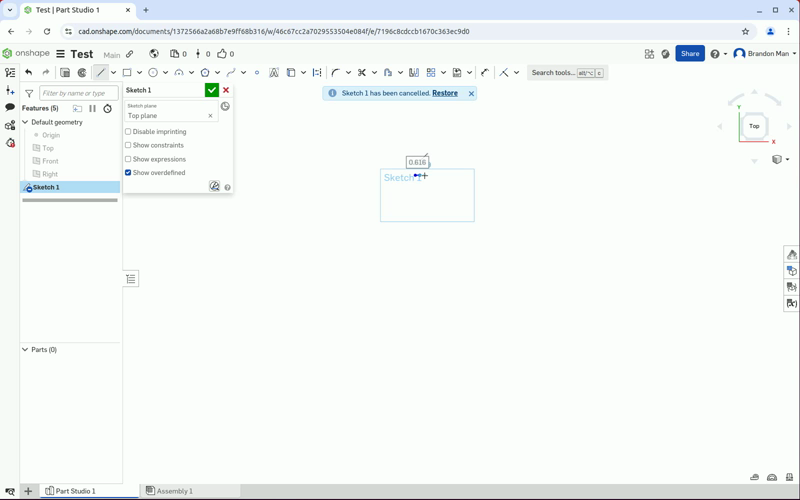
scroll(6)
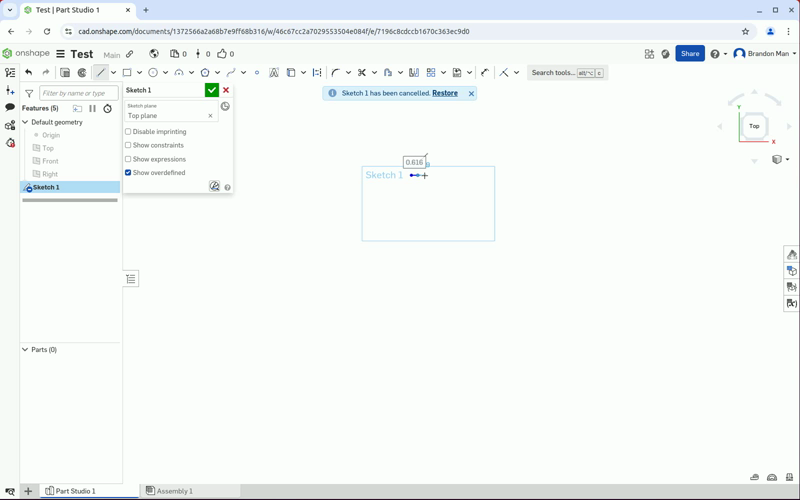
scroll(6)
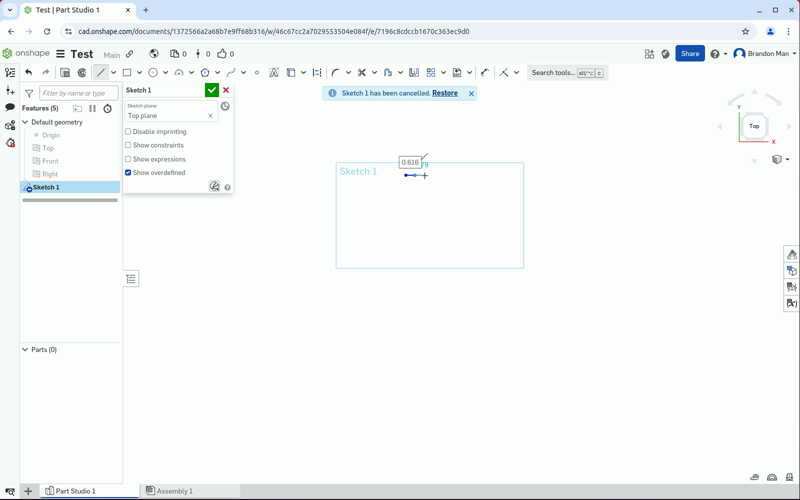
scroll(6)
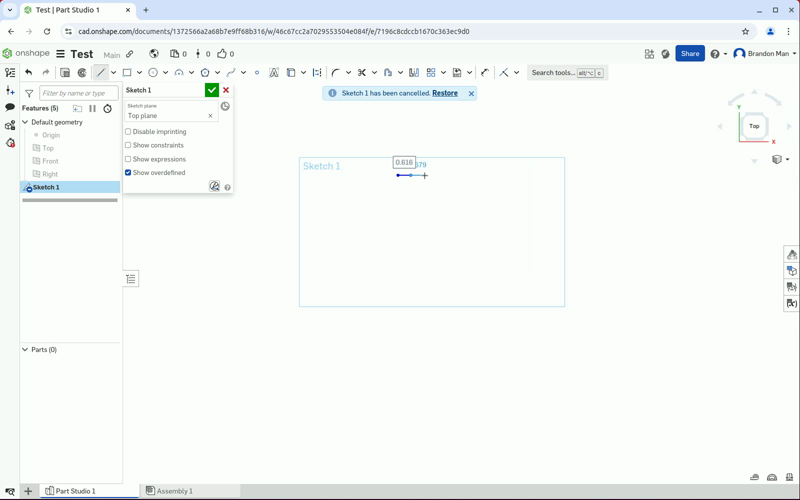
scroll(6)
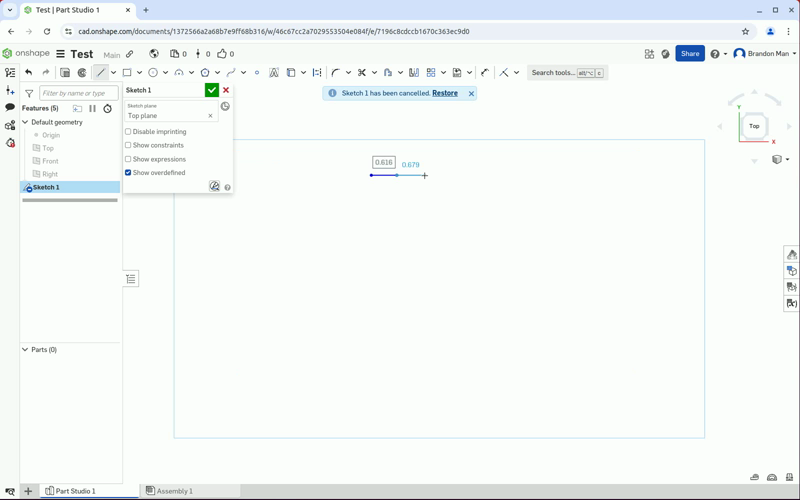
scroll(6)
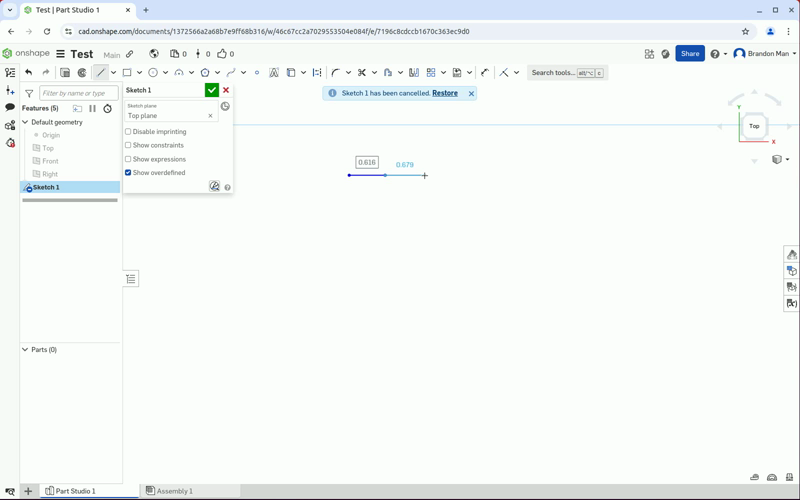
click(424, 175)
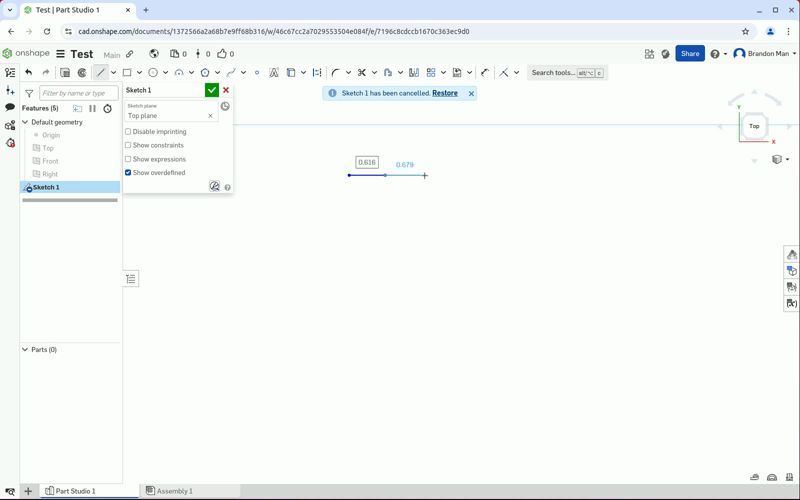
scroll(-6)
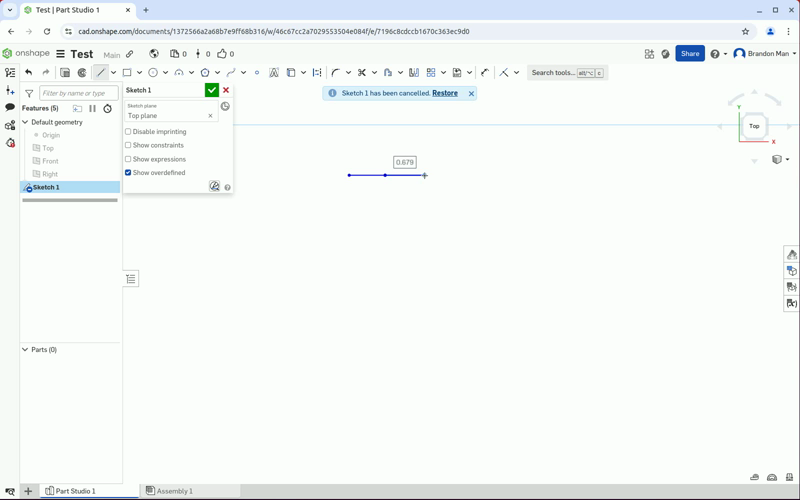
scroll(-6)
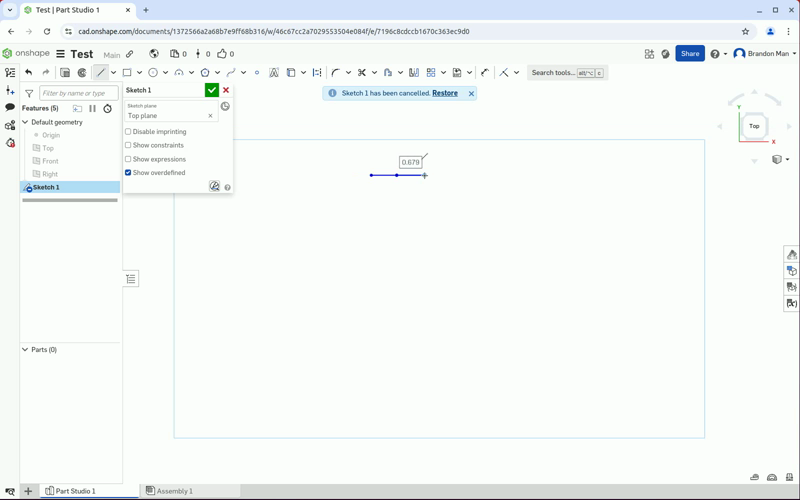
scroll(-6)
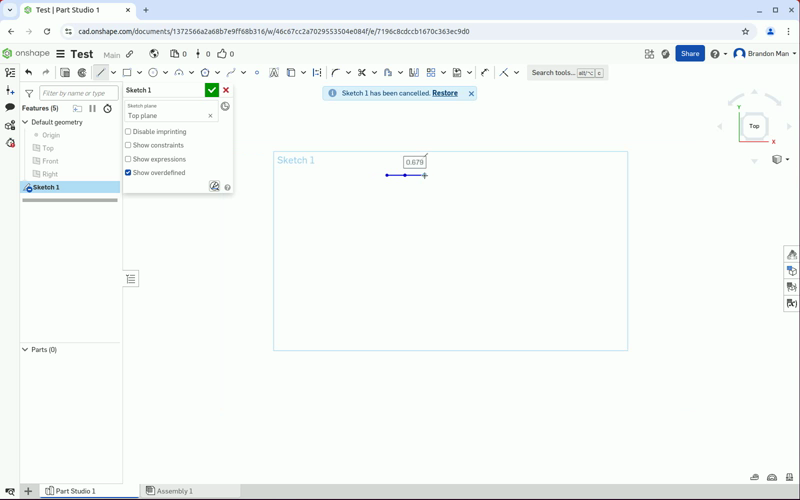
scroll(-6)
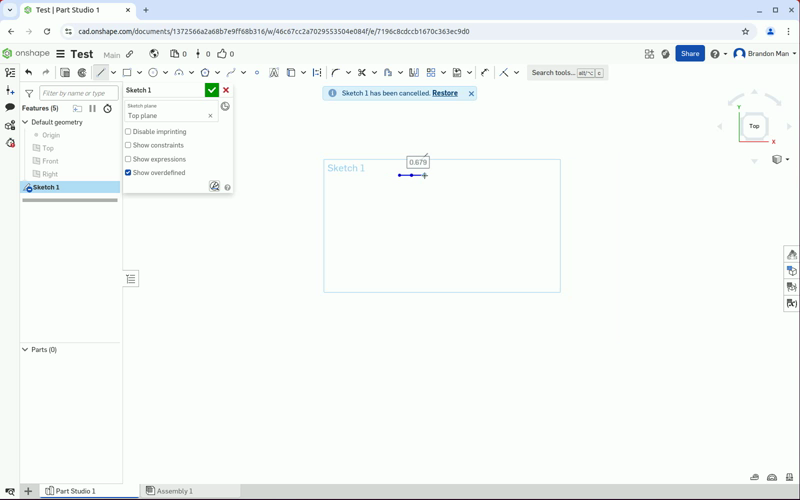
scroll(-6)
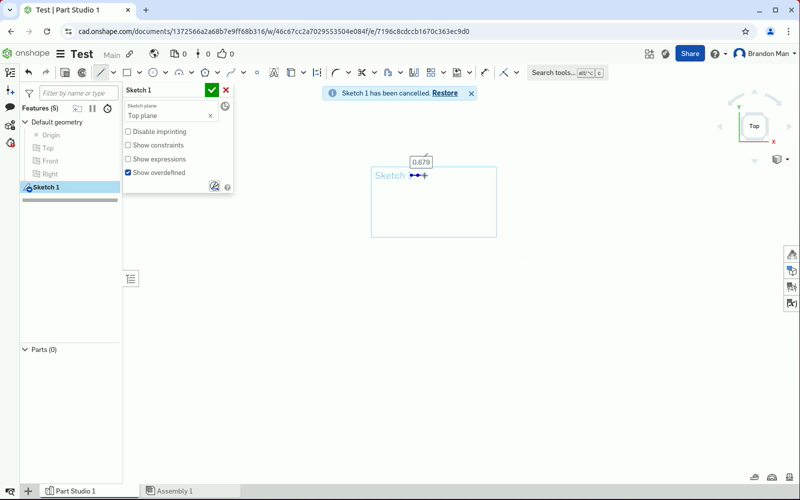
scroll(-6)
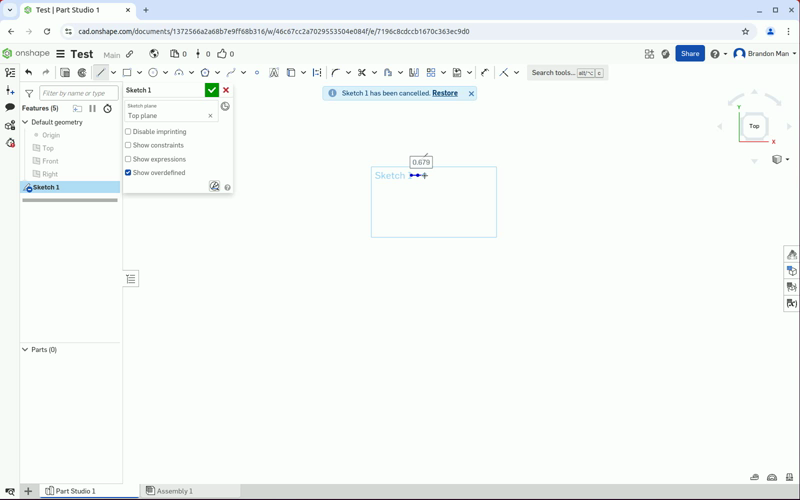
scroll(-6)
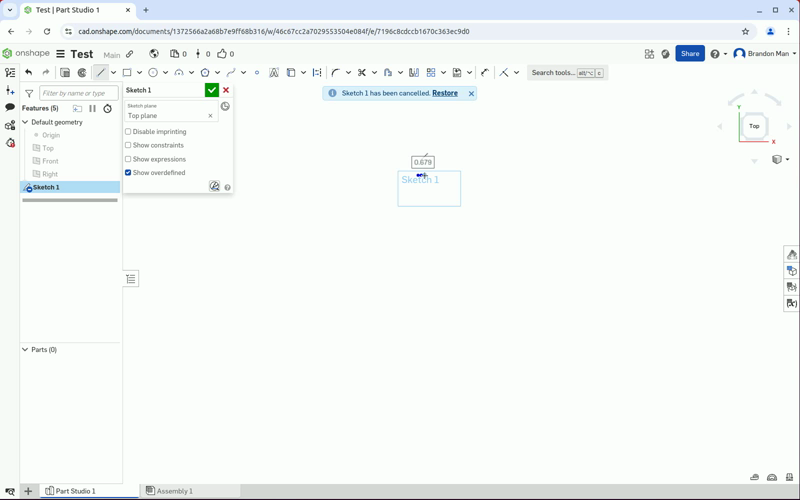
key_up(shift)
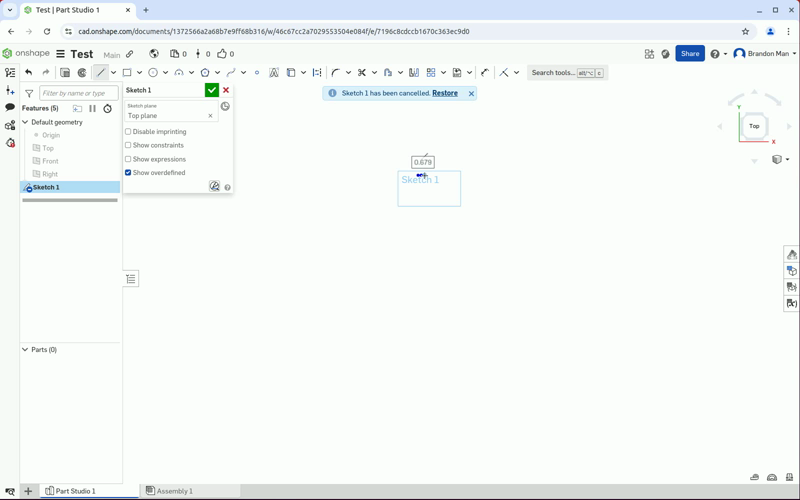
key_down(shift)
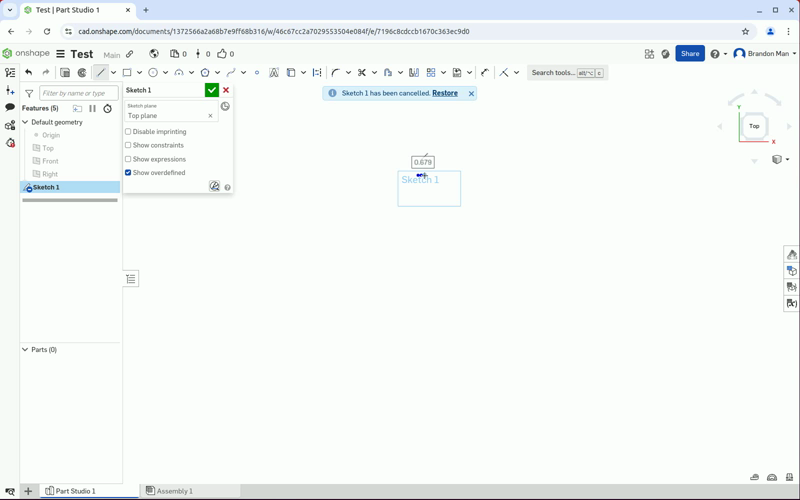
mouse_move(454, 175)
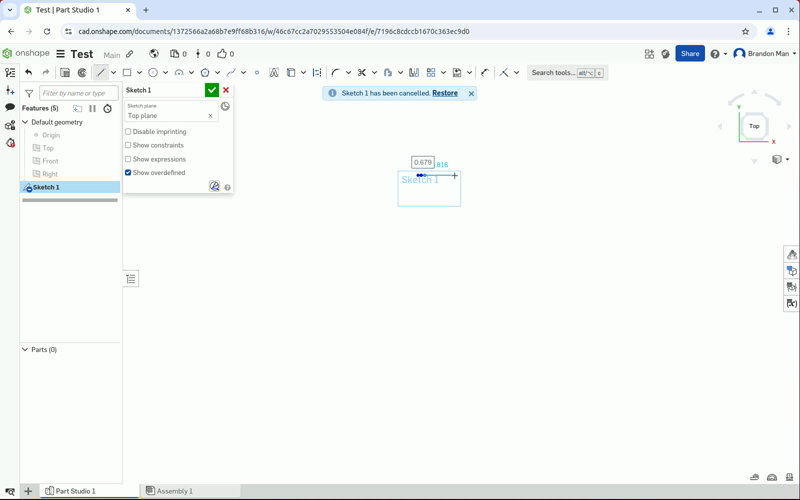
mouse_move(424, 172)
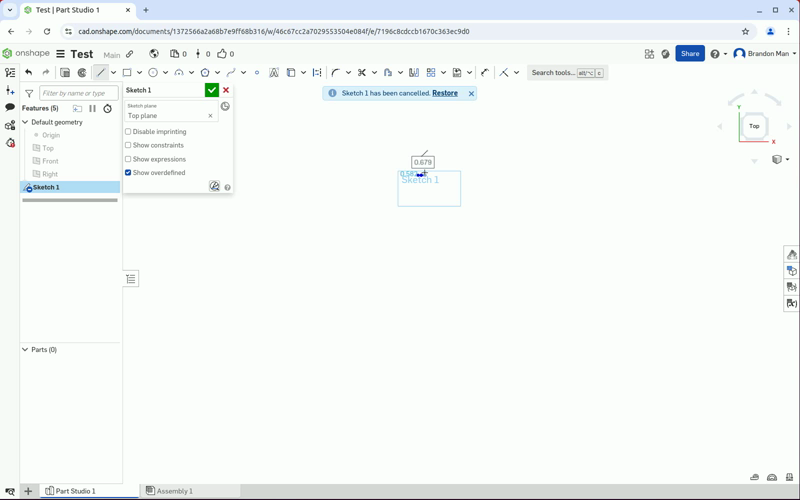
scroll(6)
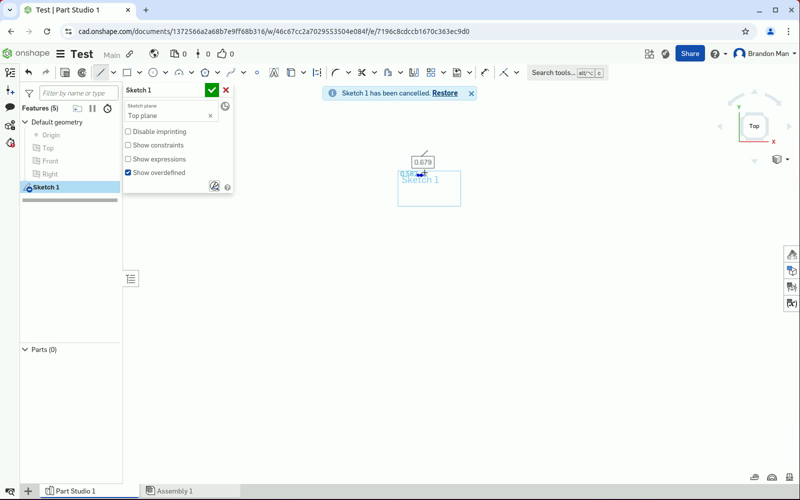
scroll(6)
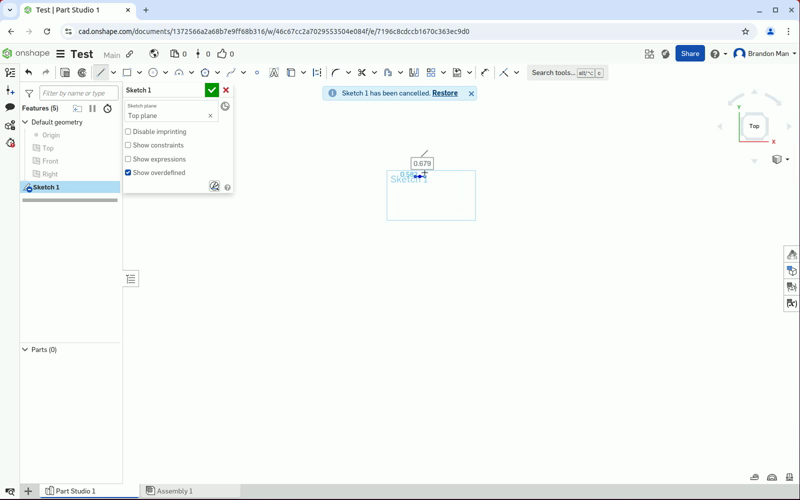
scroll(6)
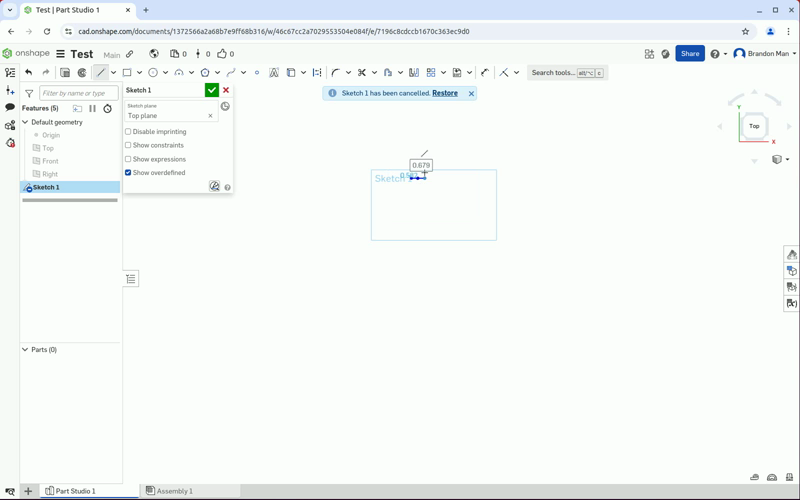
scroll(6)
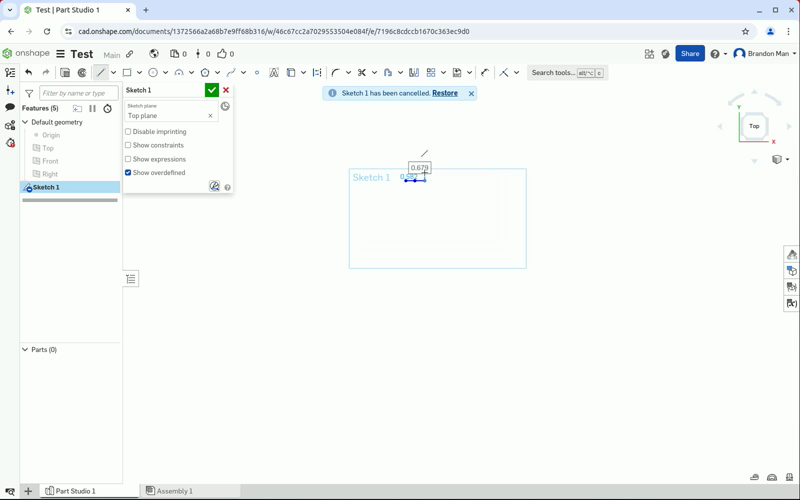
scroll(6)
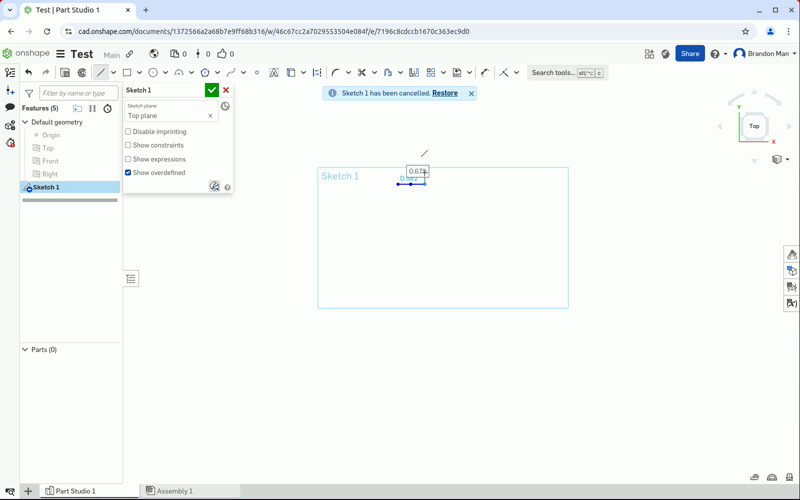
scroll(6)
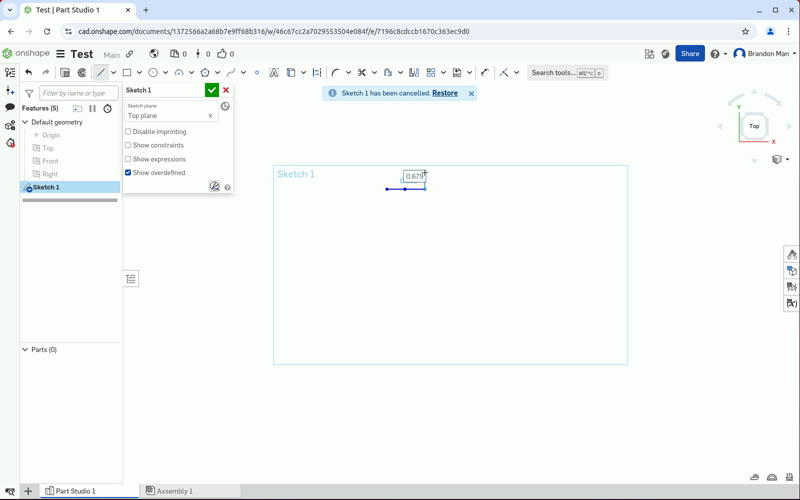
scroll(6)
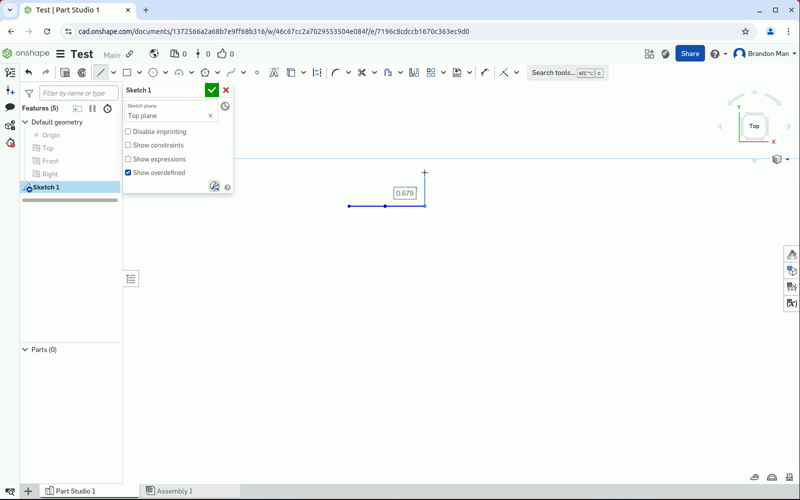
click(424, 172)
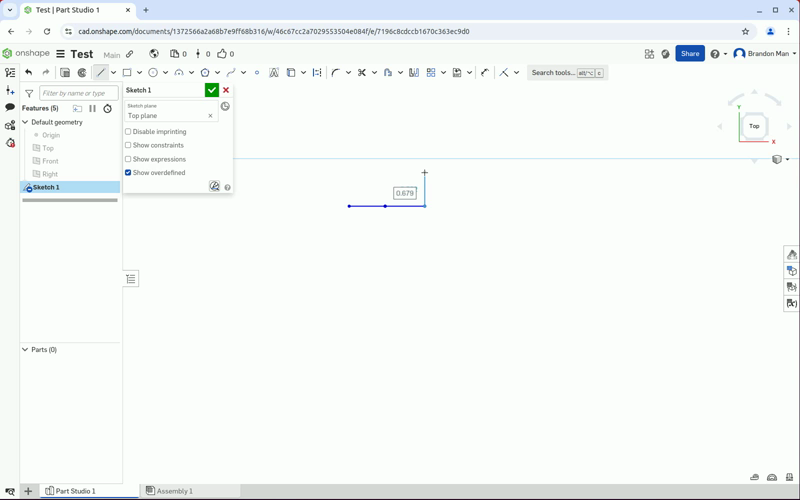
scroll(-6)
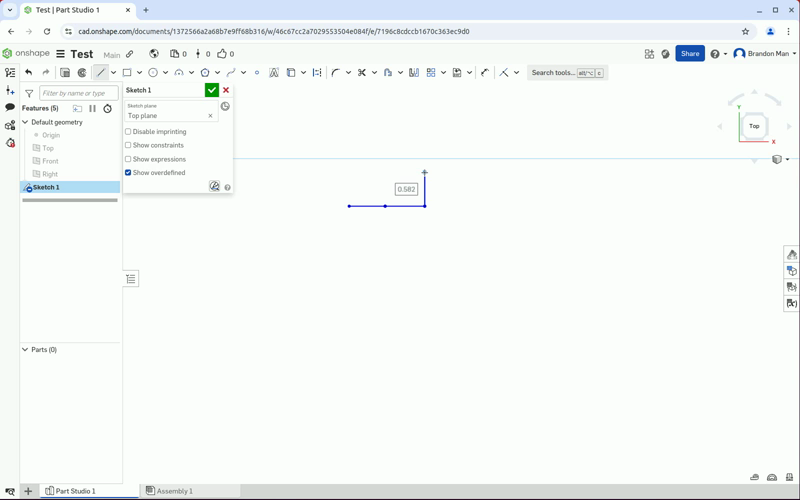
scroll(-6)
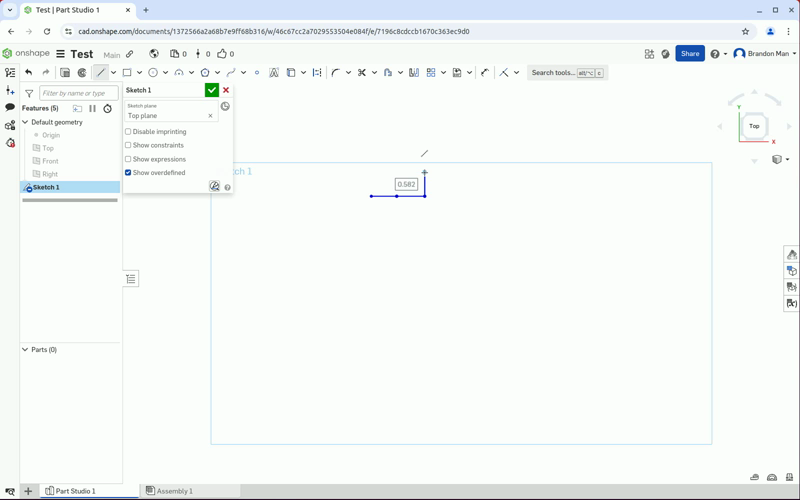
scroll(-6)
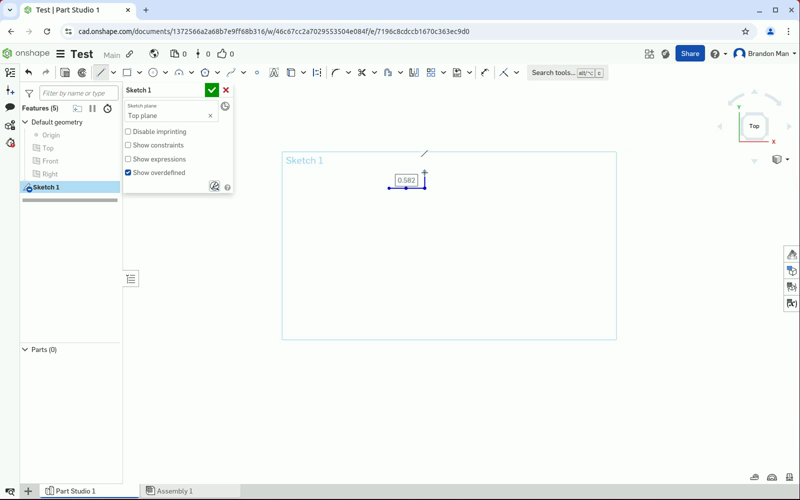
scroll(-6)
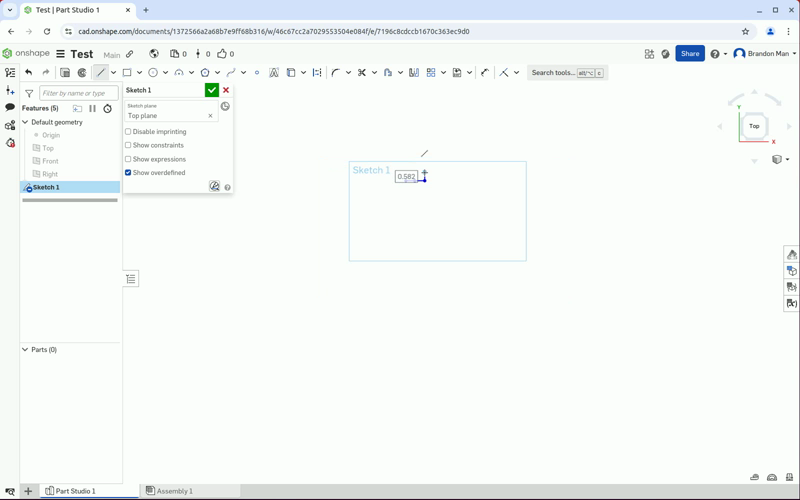
scroll(-6)
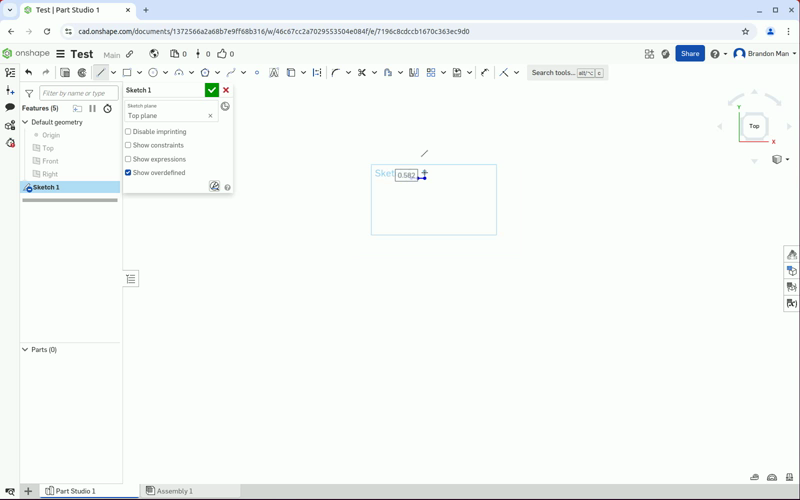
scroll(-6)
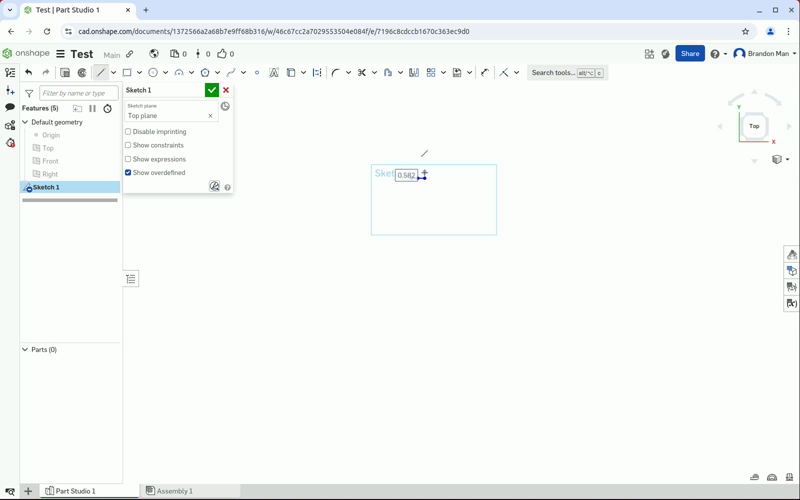
scroll(-6)
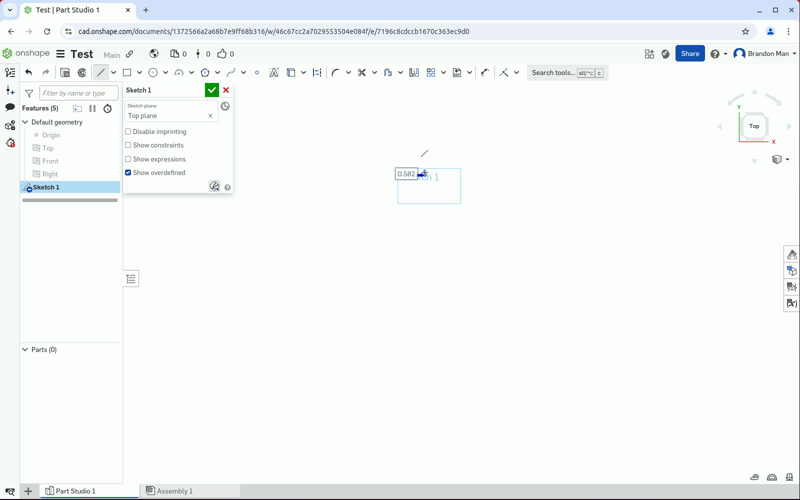
key_up(shift)
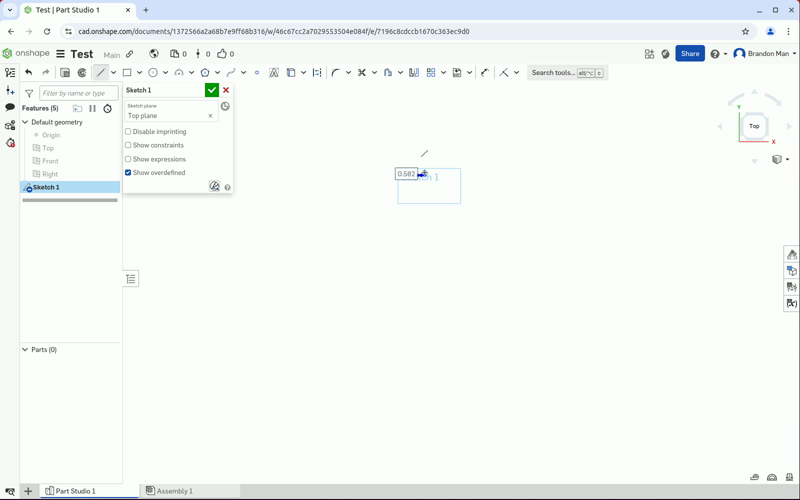
key_down(shift)
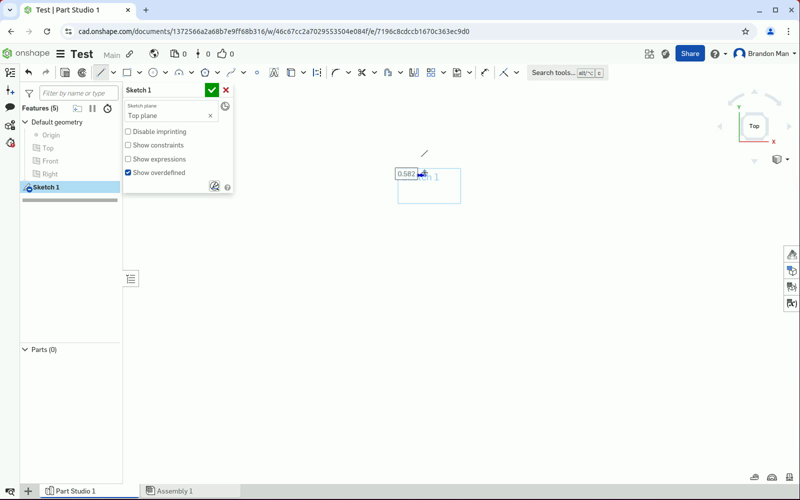
mouse_move(454, 172)
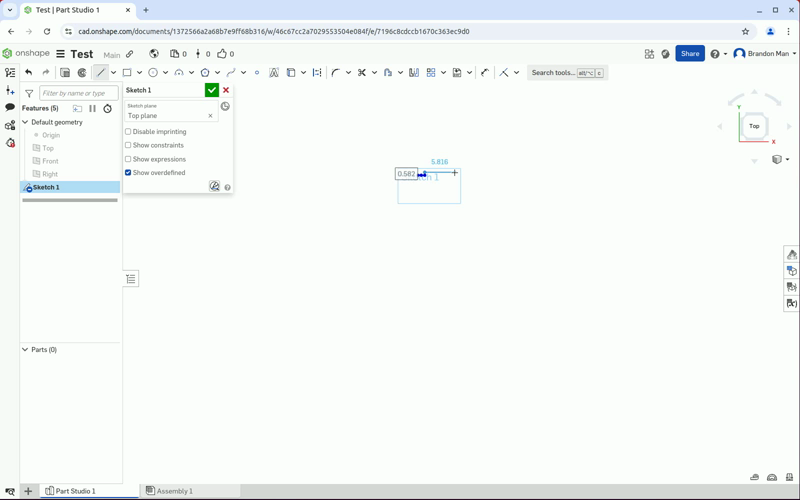
mouse_move(418, 172)
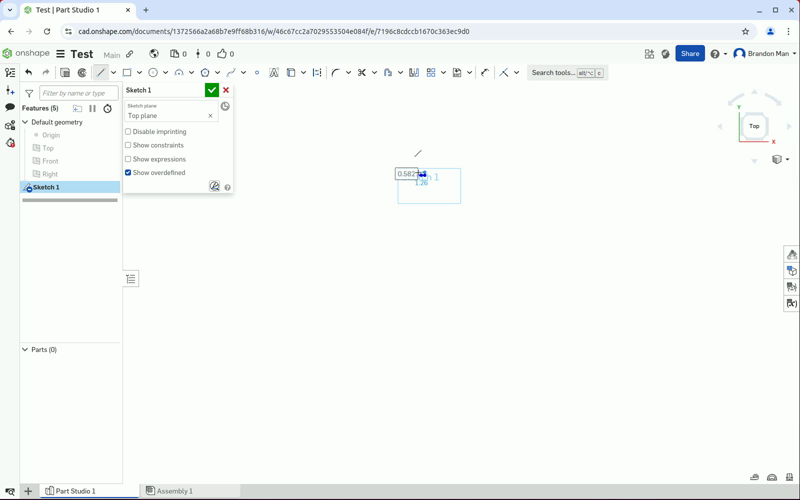
scroll(6)
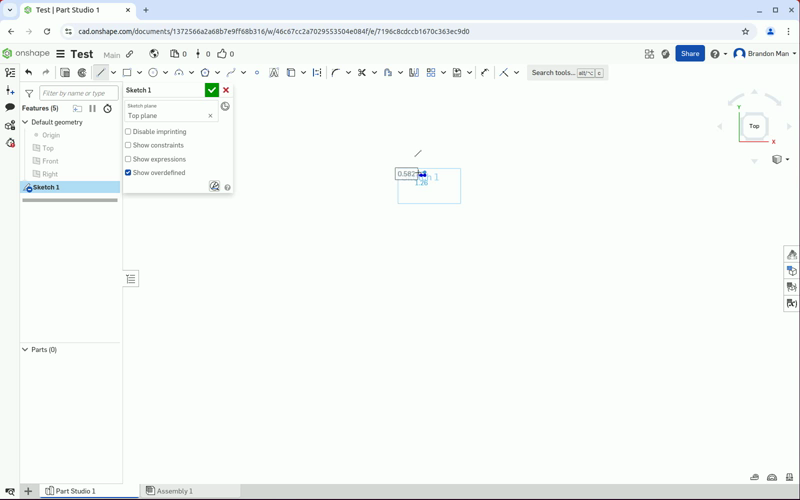
scroll(6)
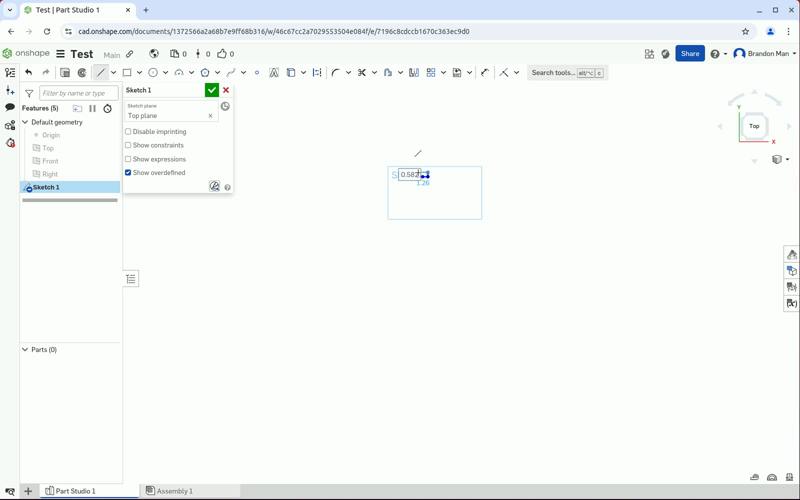
scroll(6)
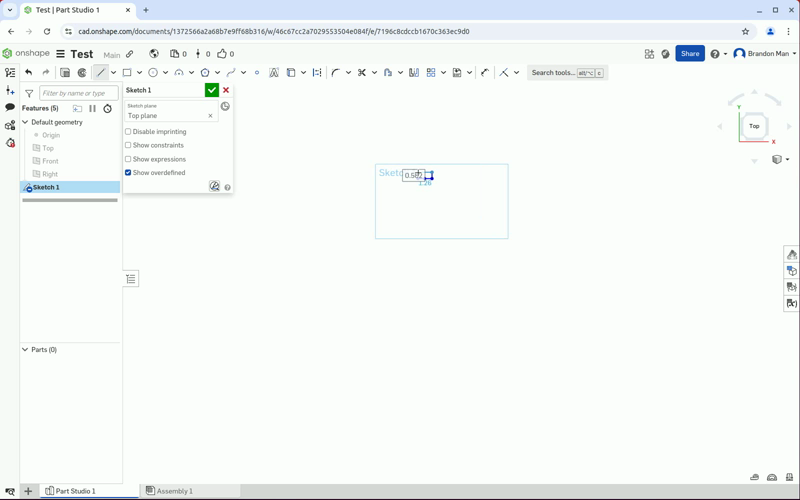
scroll(6)
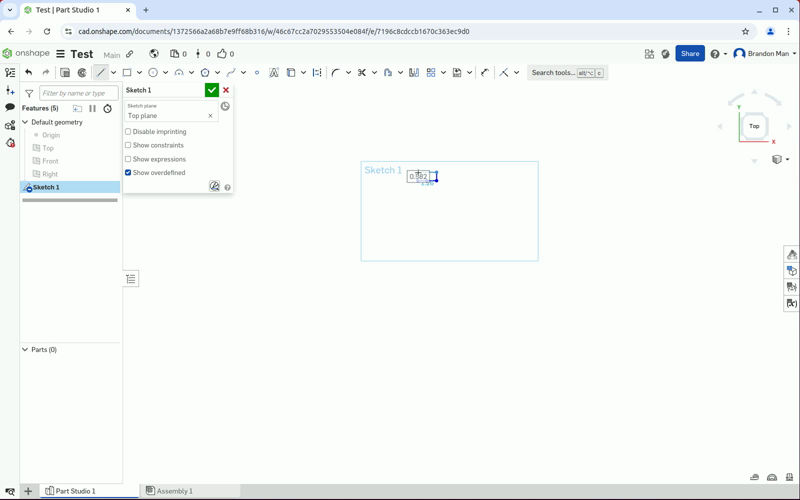
scroll(6)
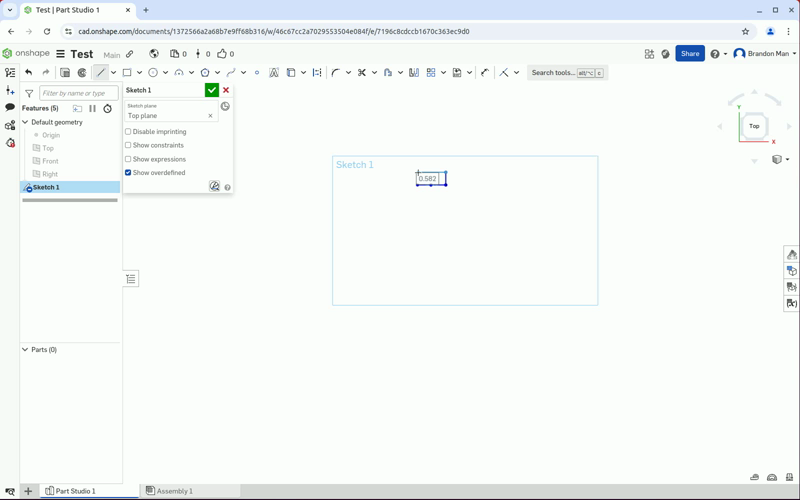
scroll(6)
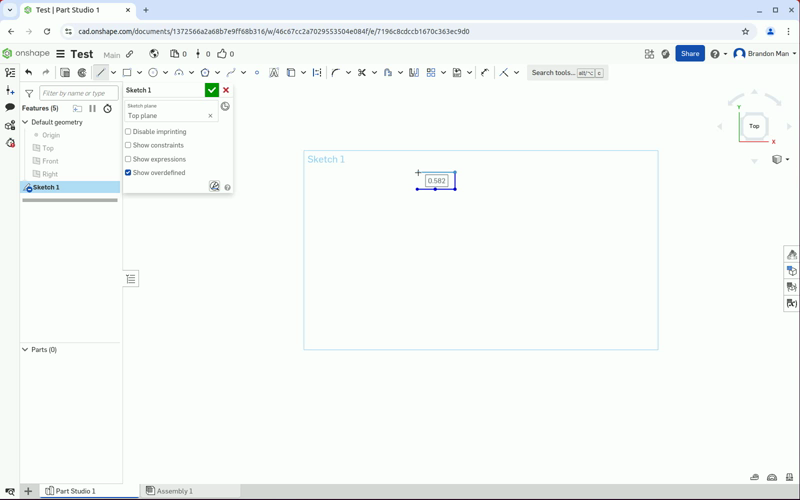
scroll(6)
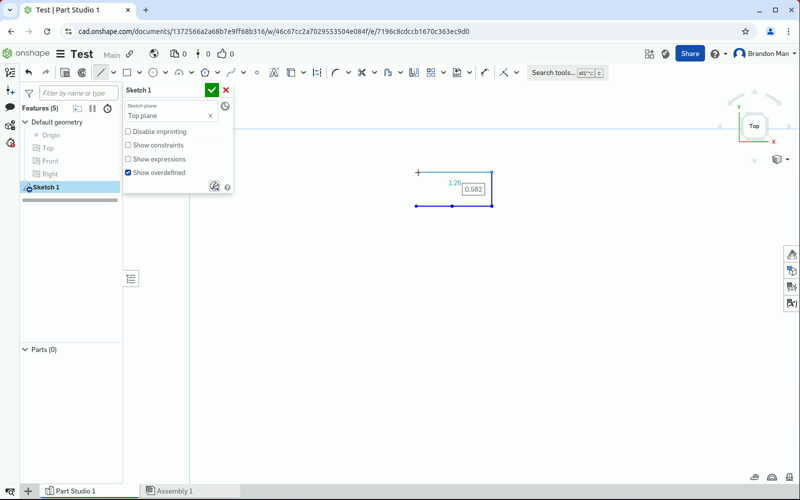
click(418, 172)
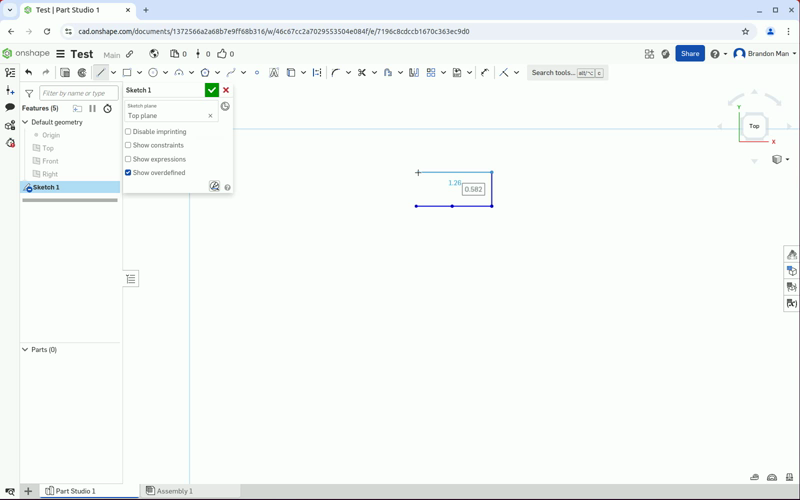
scroll(-6)
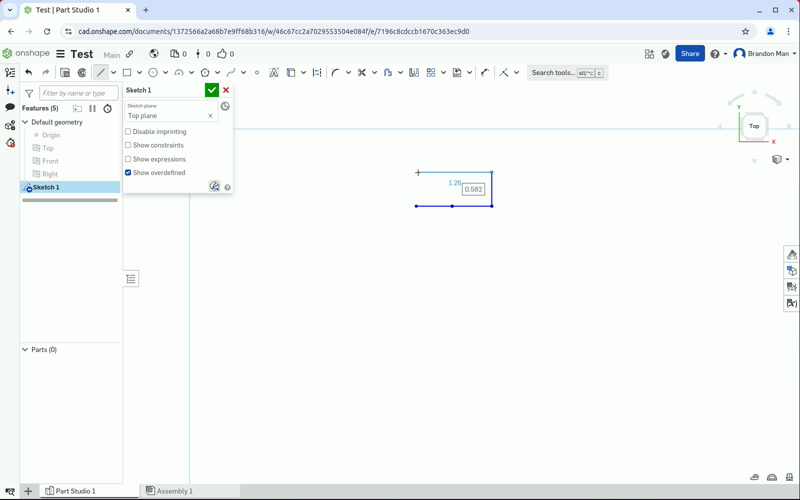
scroll(-6)
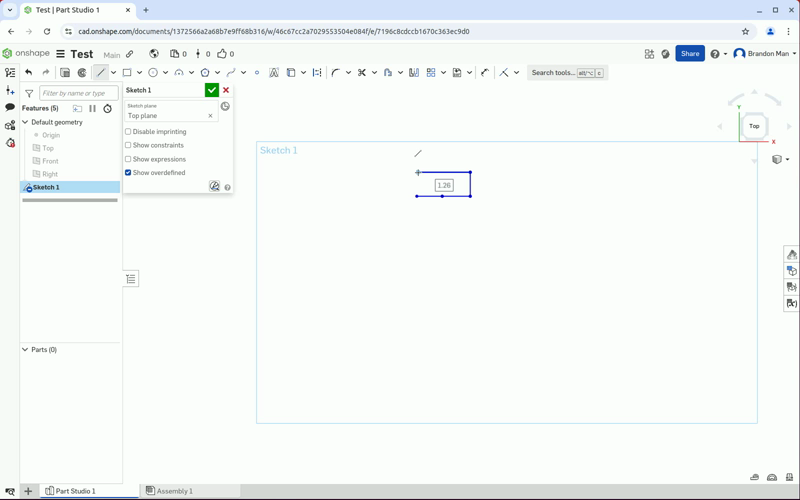
scroll(-6)
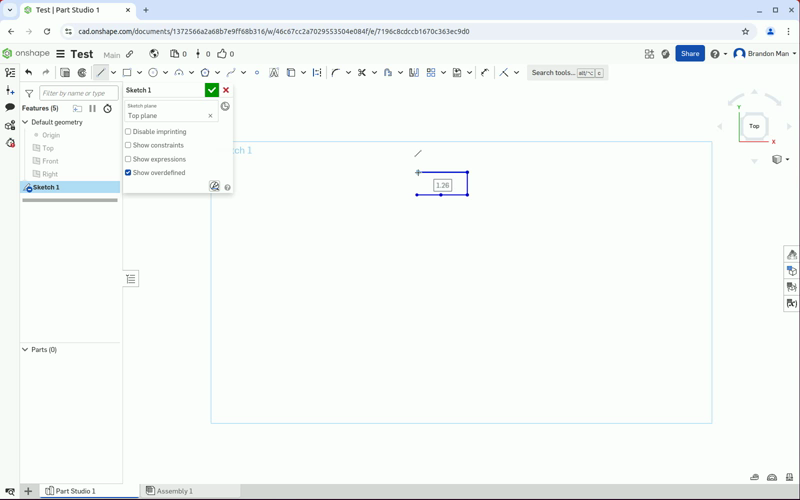
scroll(-6)
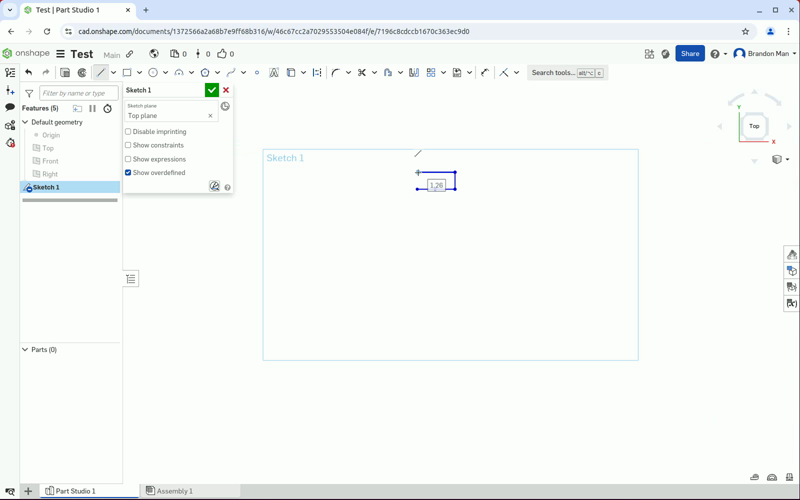
scroll(-6)
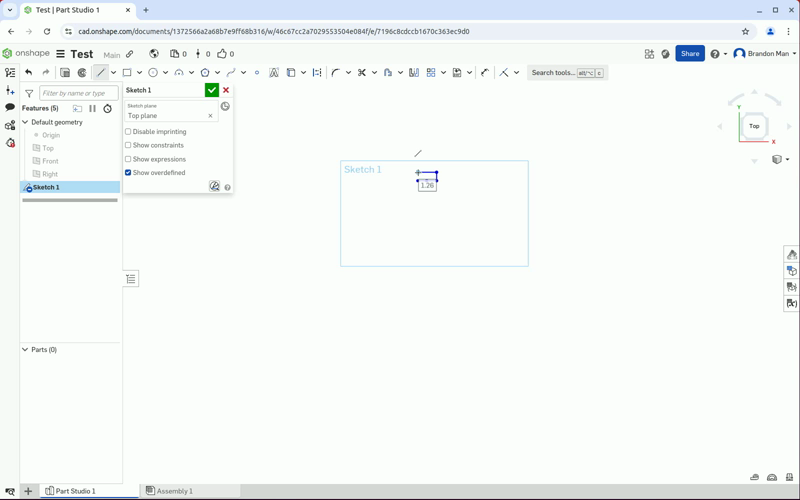
scroll(-6)
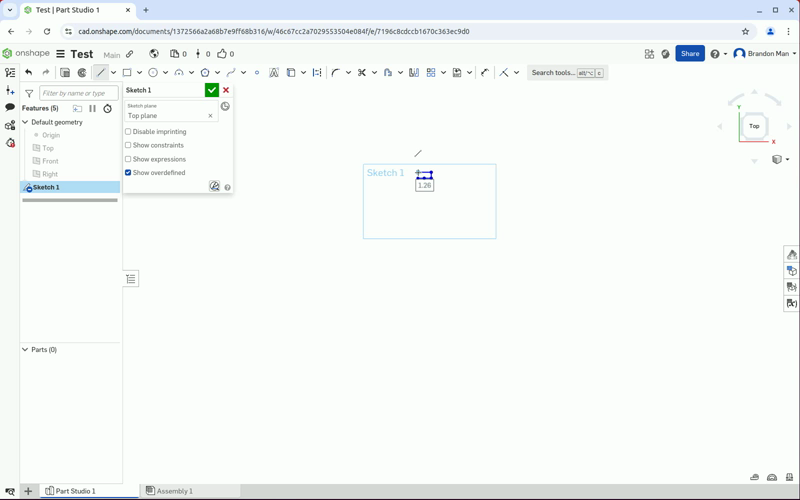
scroll(-6)
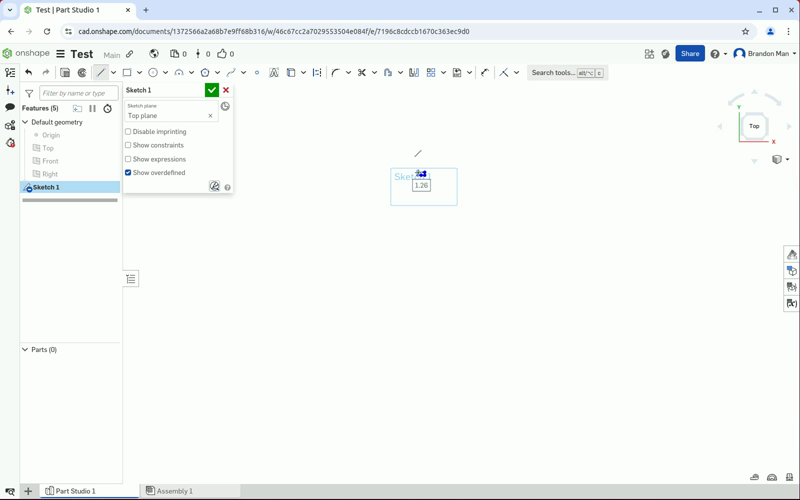
key_up(shift)
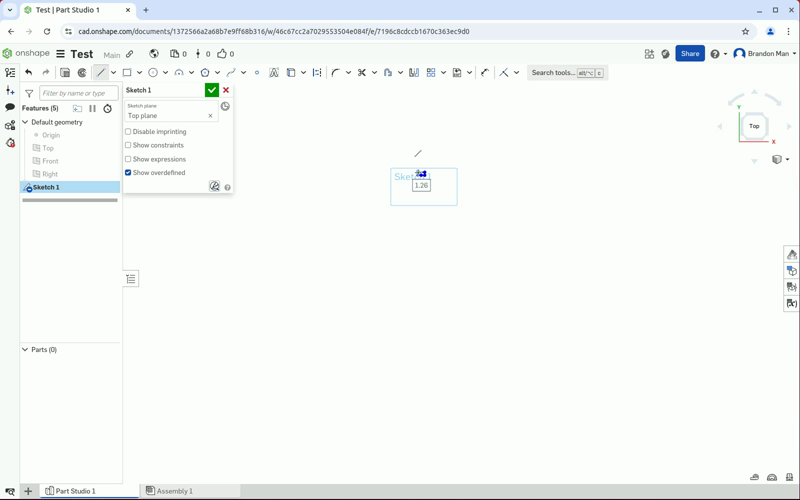
mouse_move(448, 172)
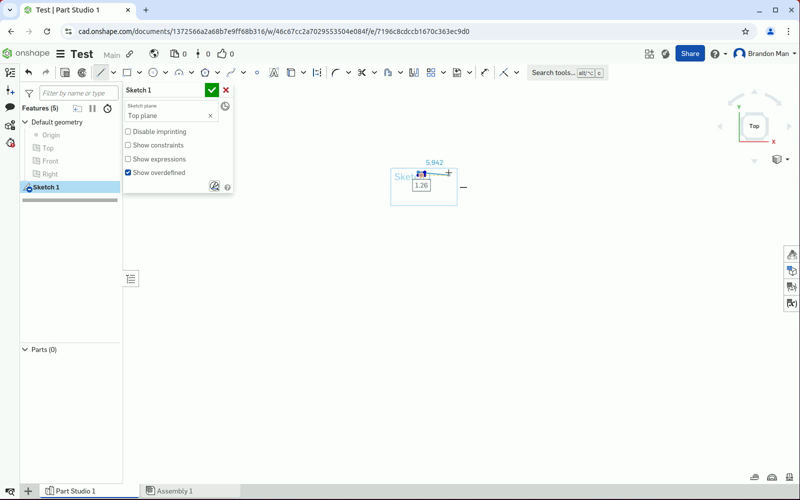
key_down(shift)
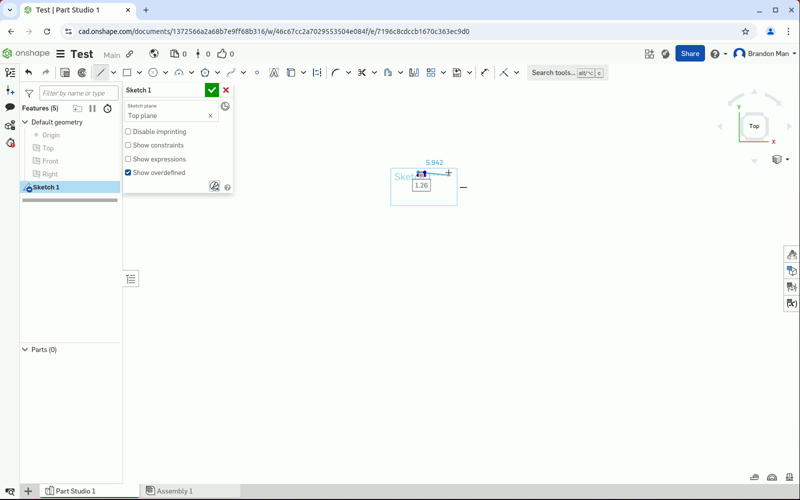
mouse_move(418, 175)
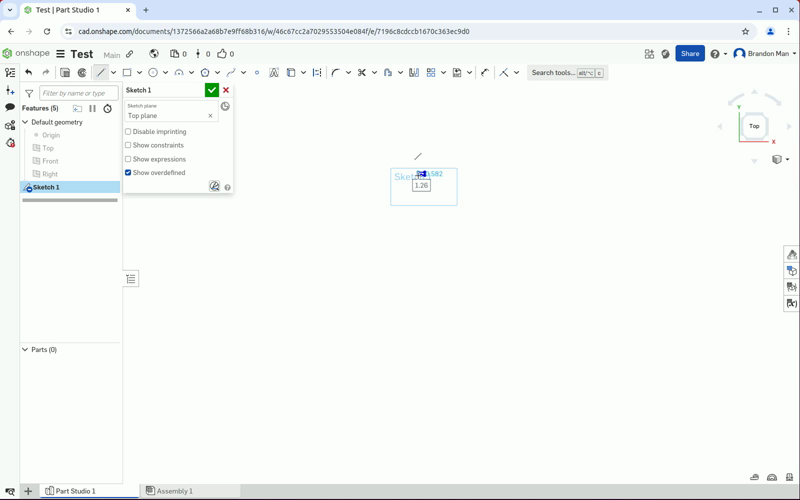
scroll(6)
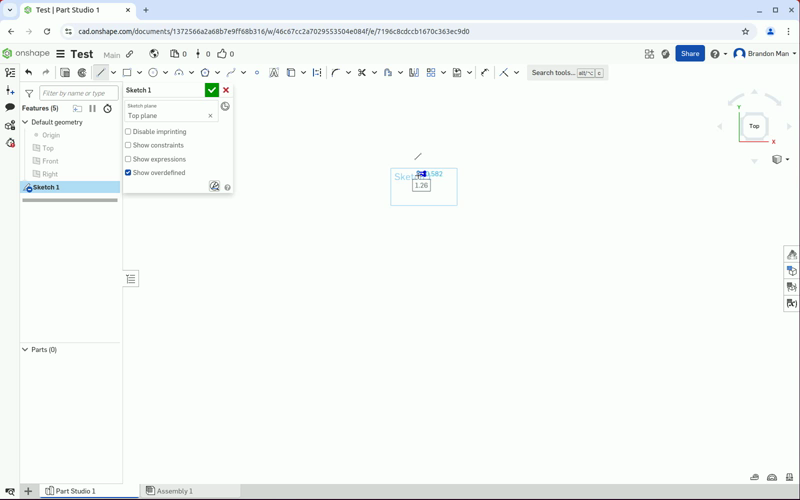
scroll(6)
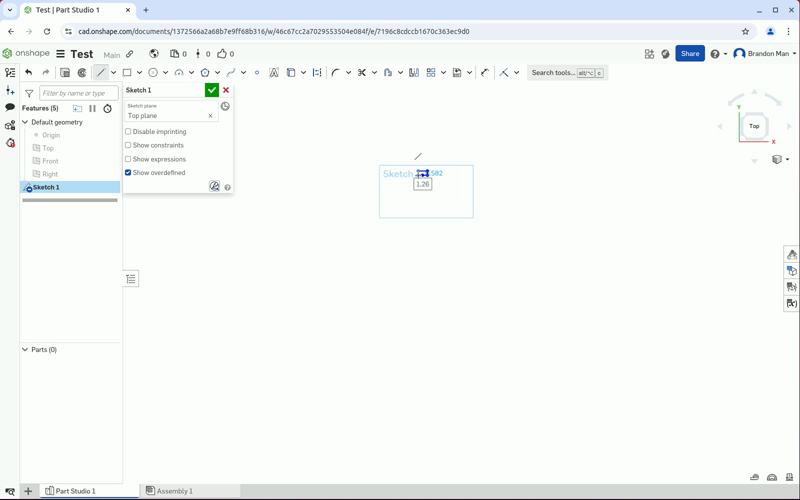
scroll(6)
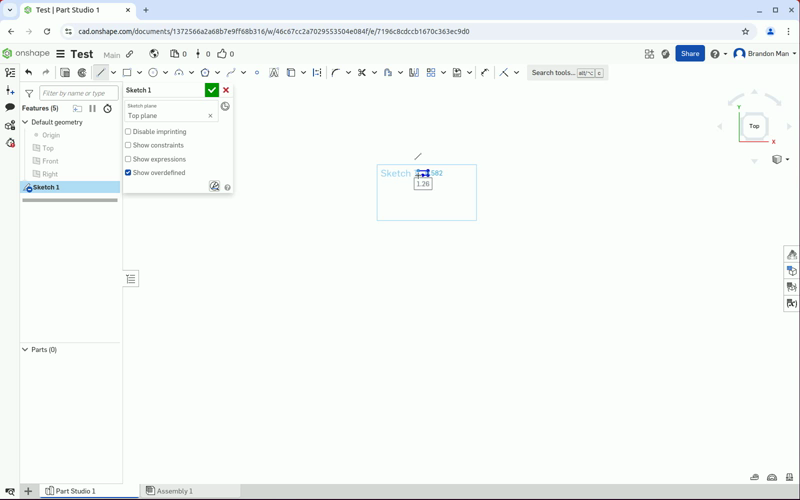
scroll(6)
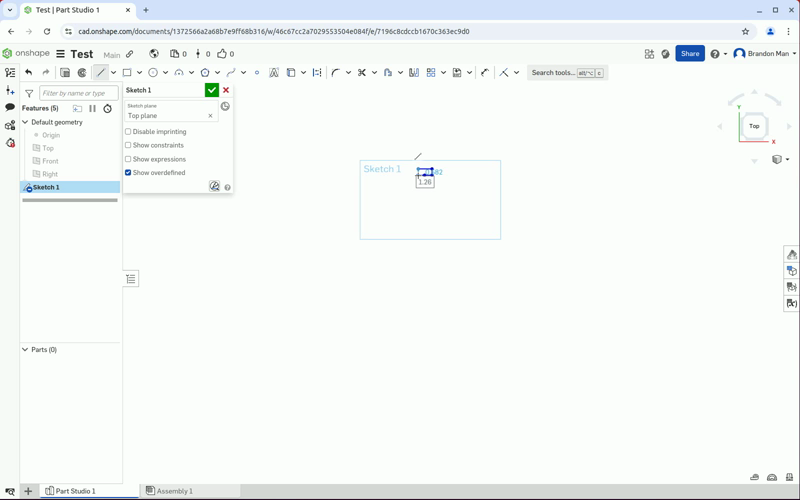
scroll(6)
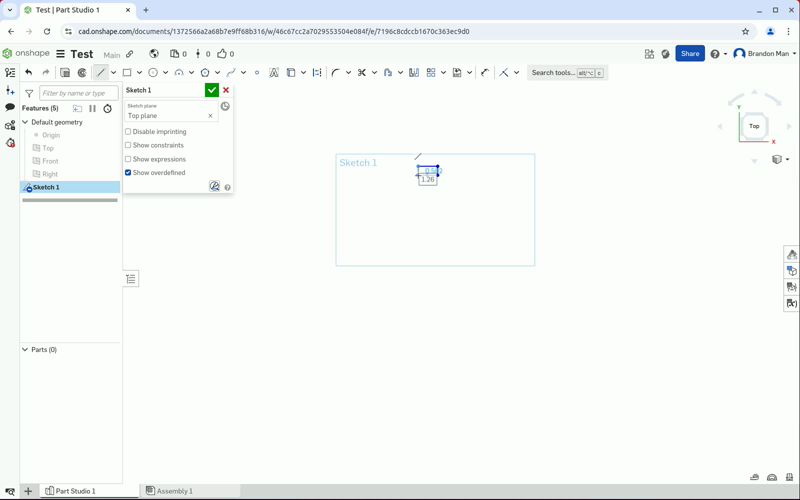
scroll(6)
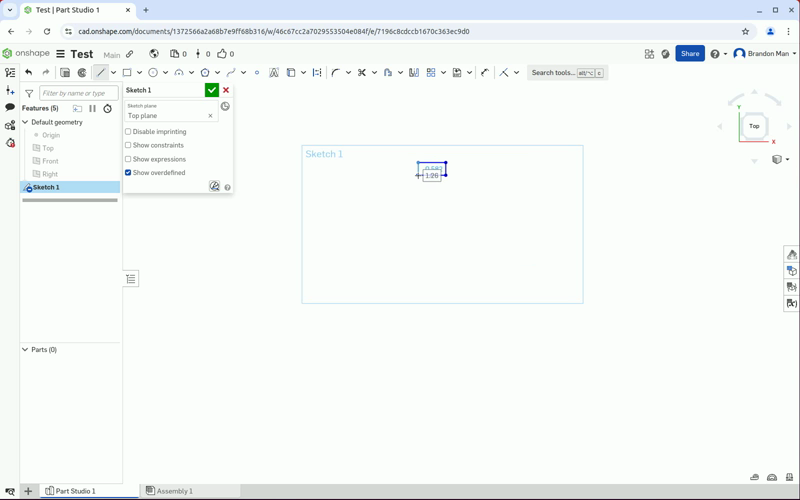
scroll(6)
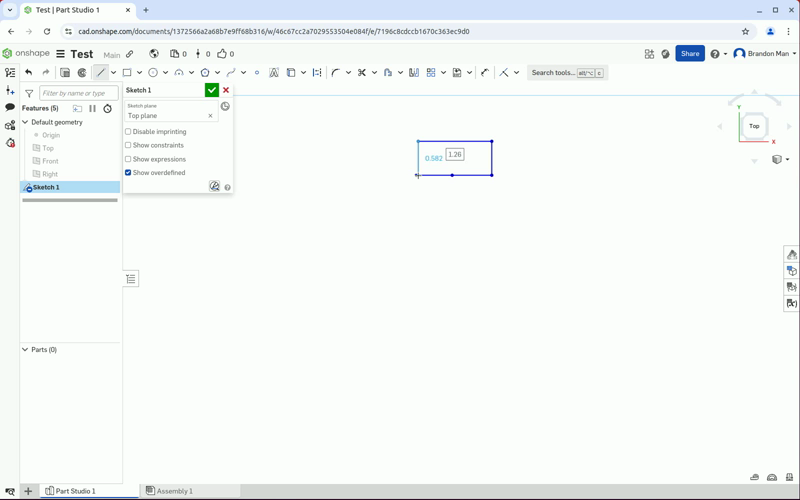
key_up(shift)
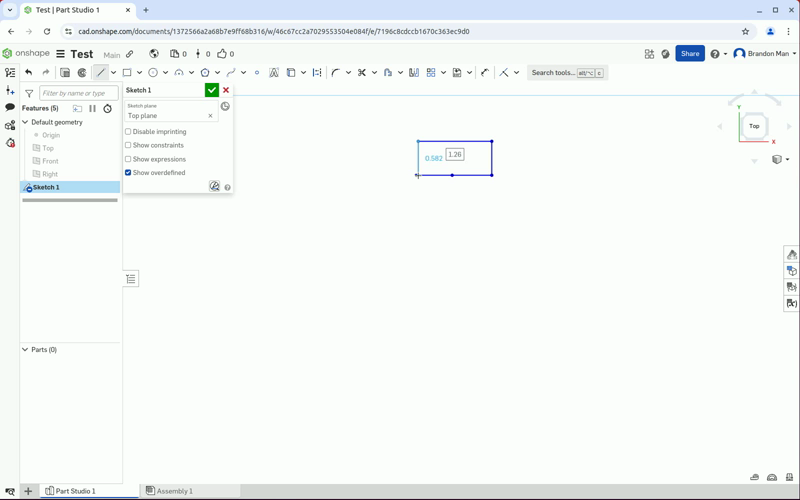
click(418, 175)
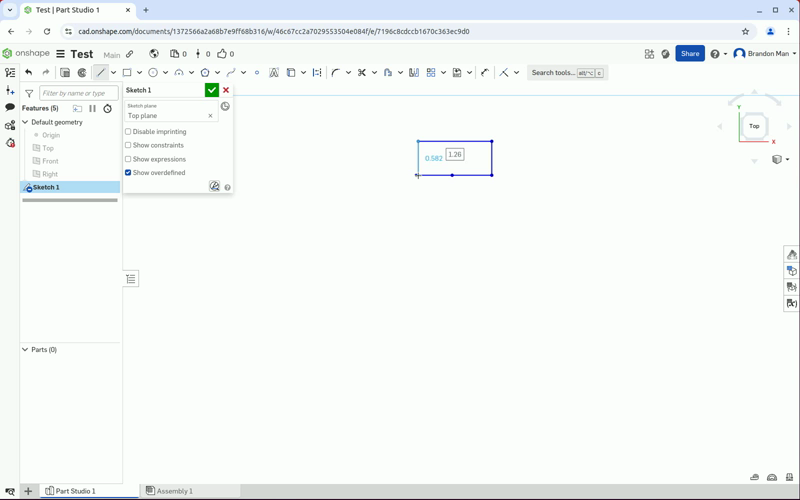
scroll(-6)
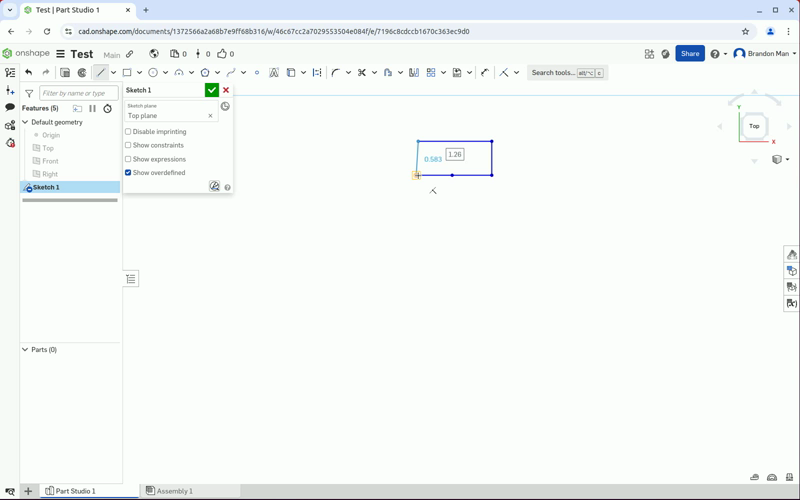
scroll(-6)
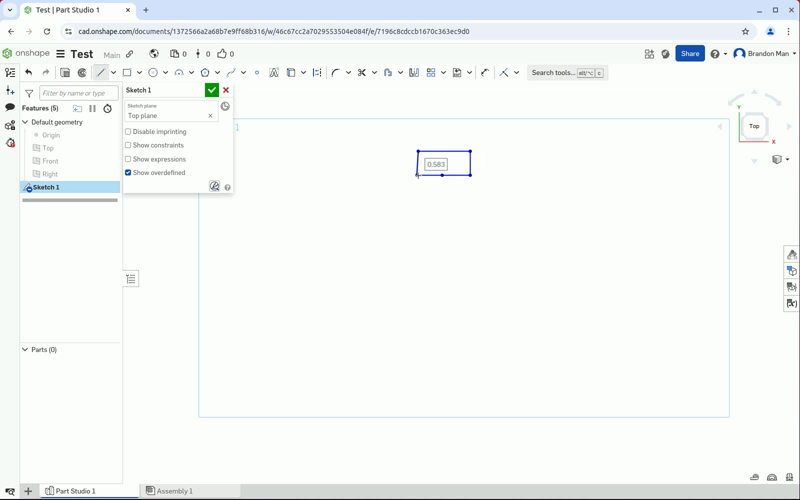
scroll(-6)
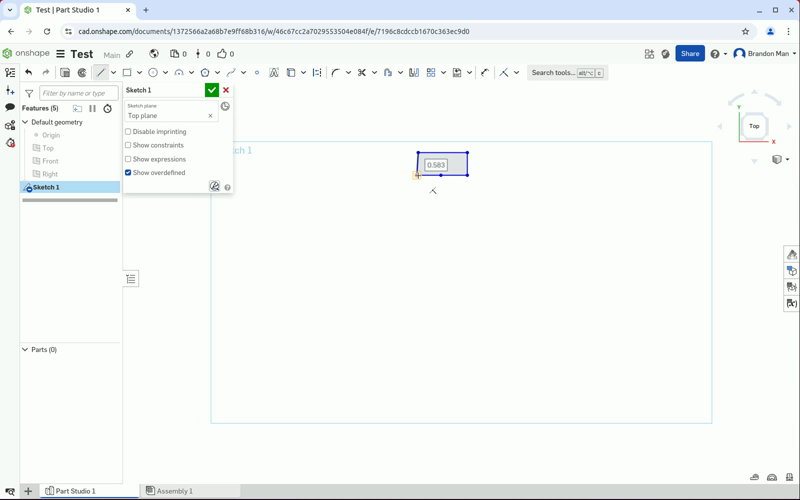
scroll(-6)
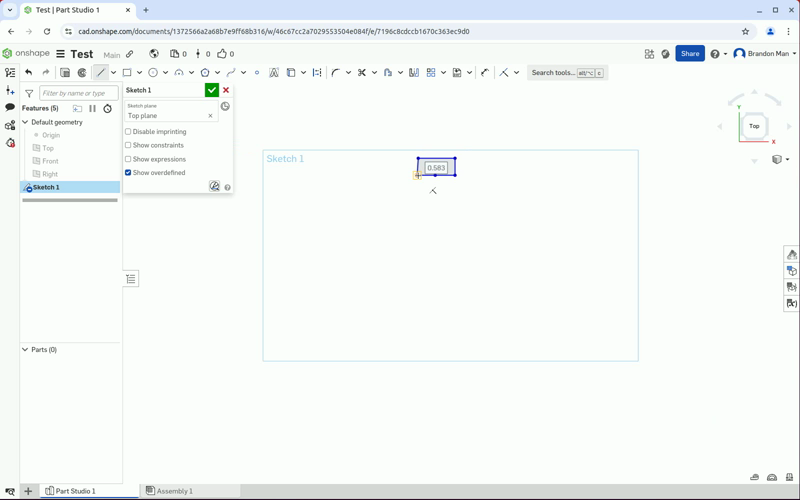
scroll(-6)
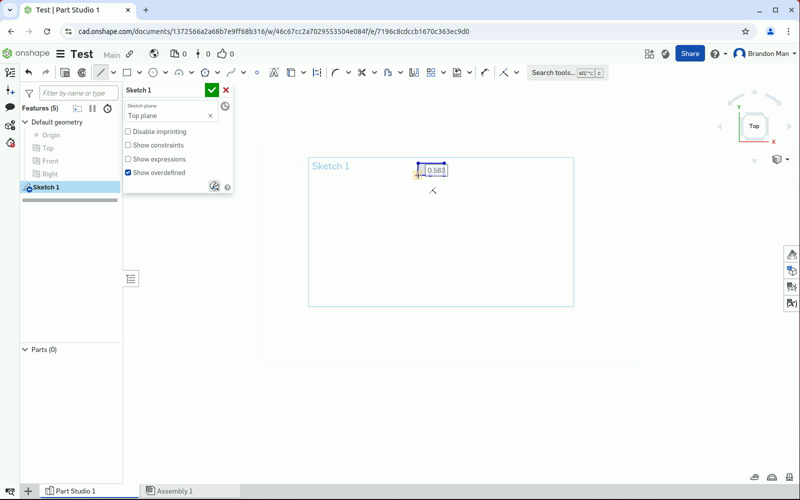
scroll(-6)
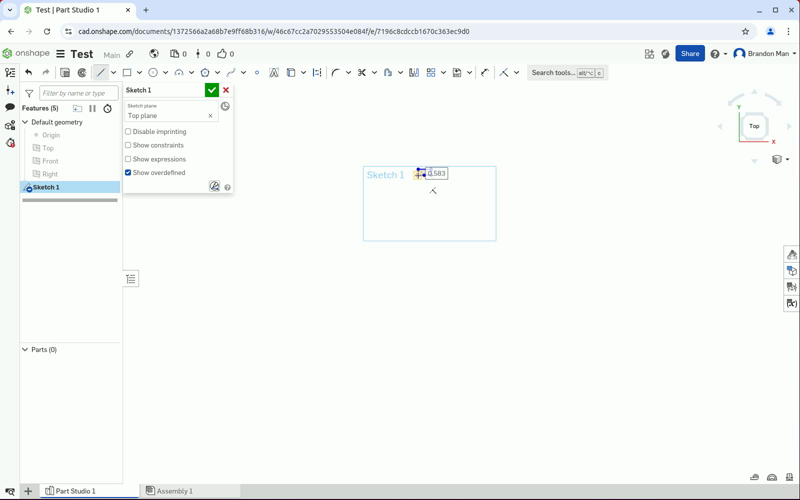
scroll(-6)
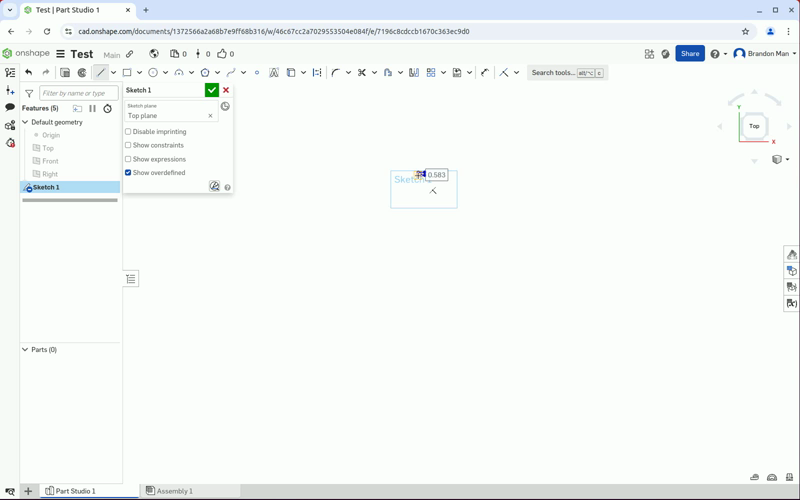
key(esc)
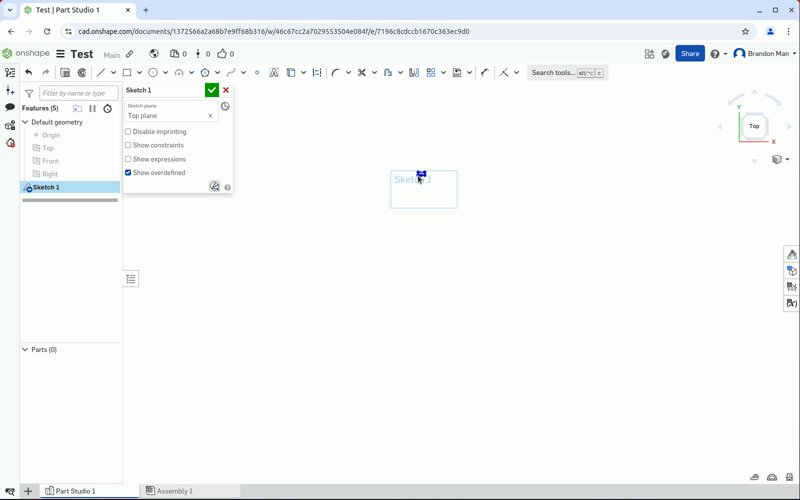
mouse_move(420, 172)
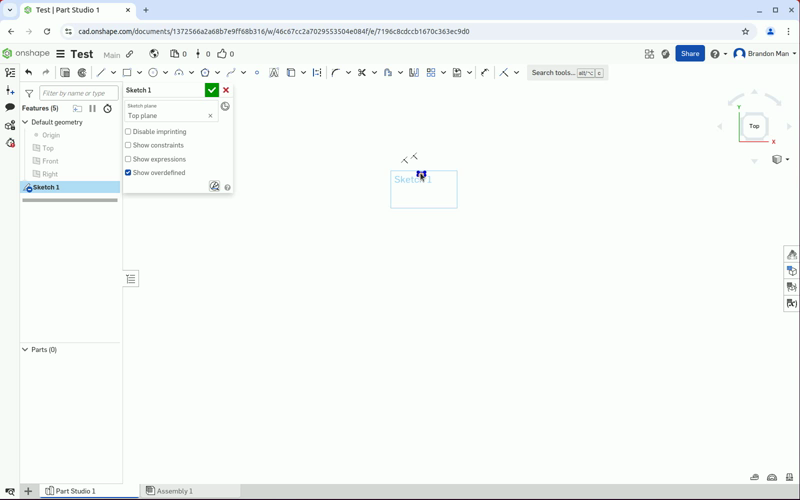
scroll(6)
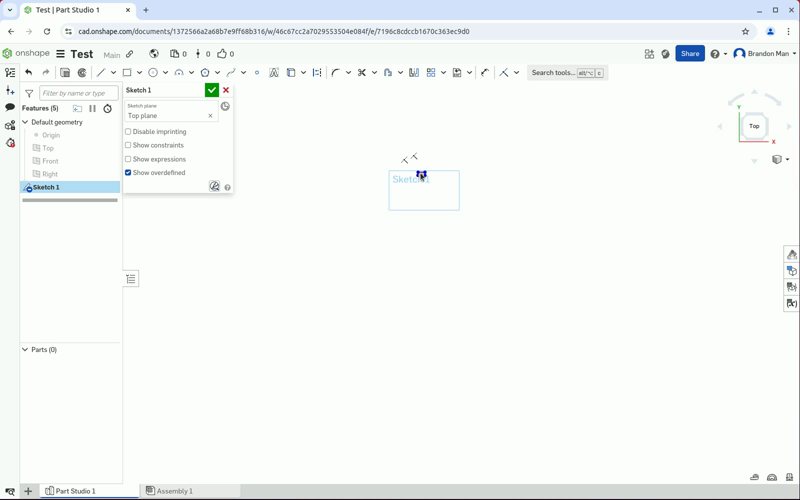
scroll(6)
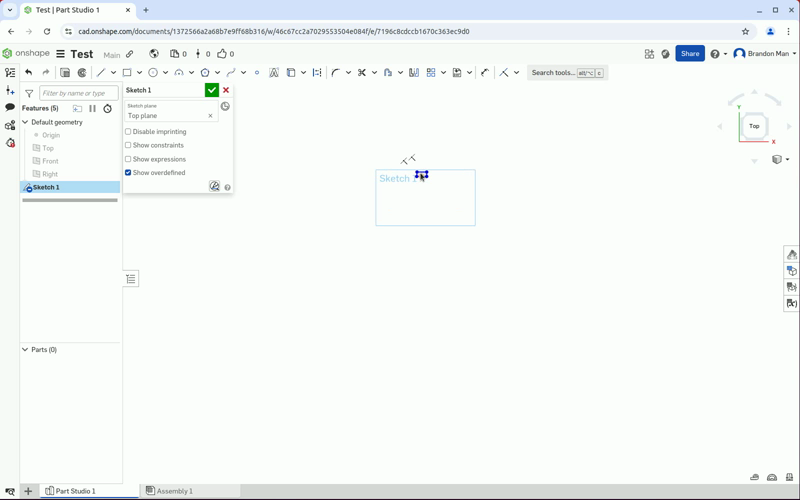
scroll(6)
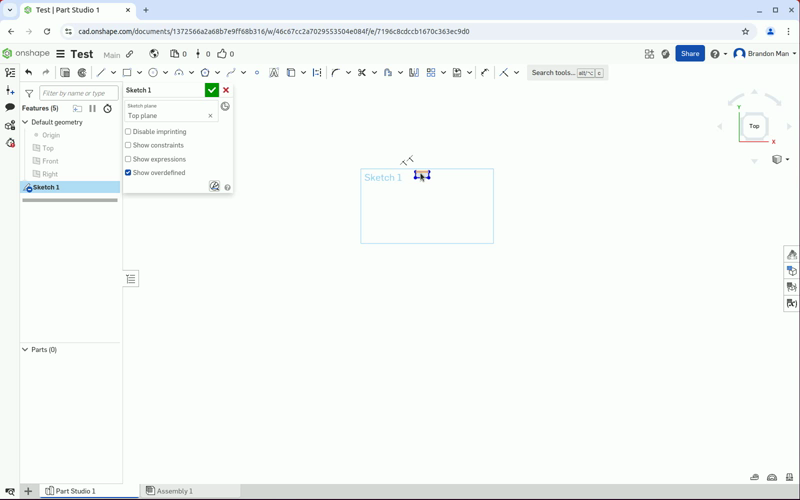
scroll(6)
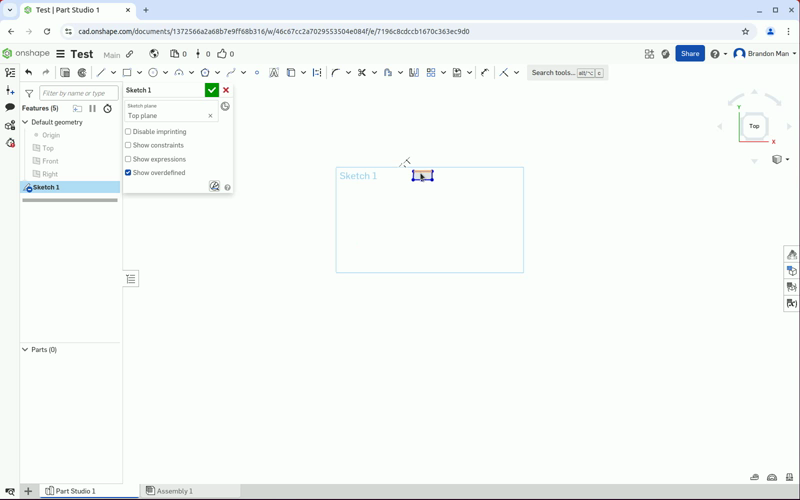
scroll(6)
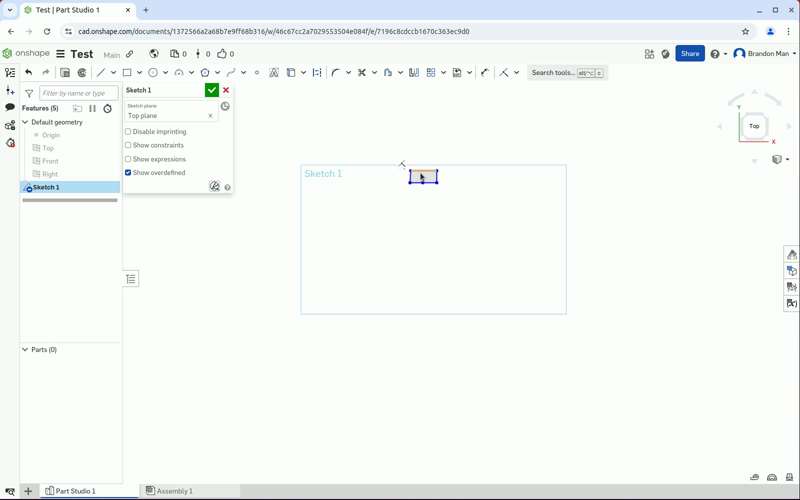
scroll(6)
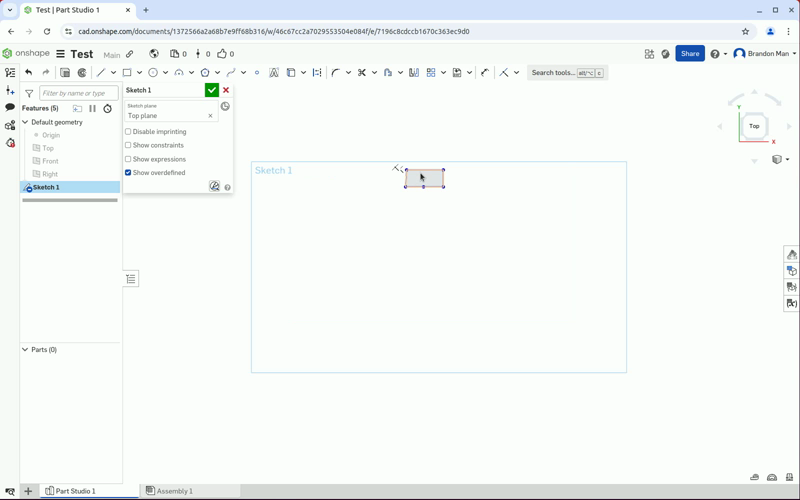
scroll(6)
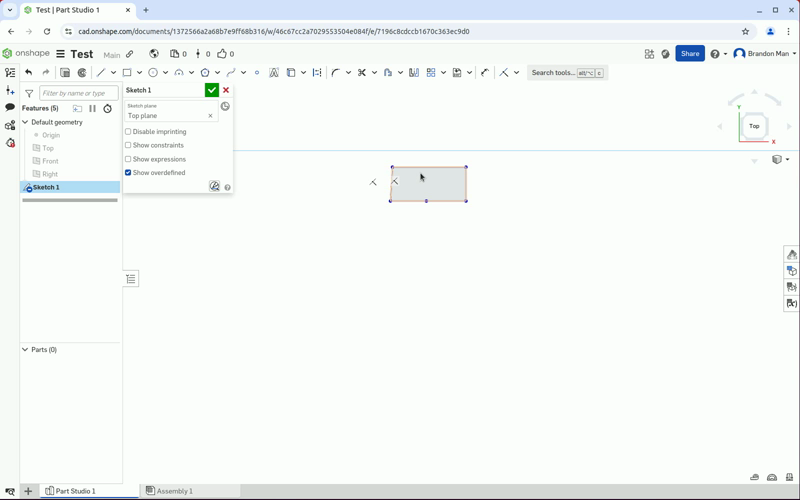
click(420, 172)
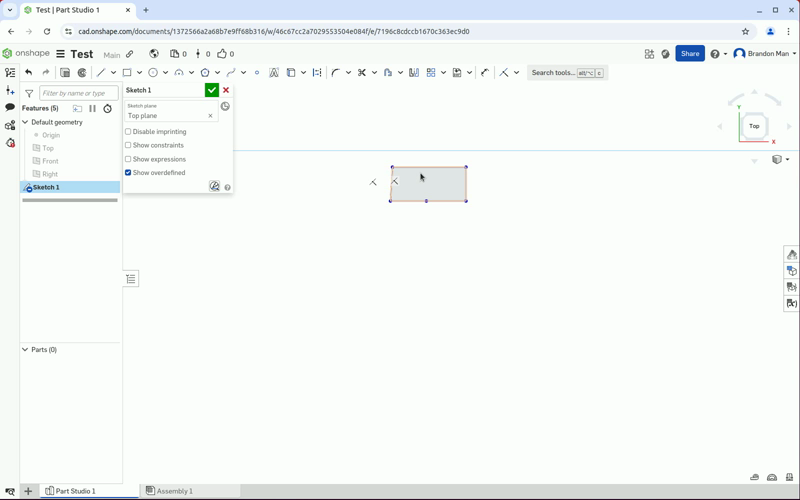
scroll(-6)
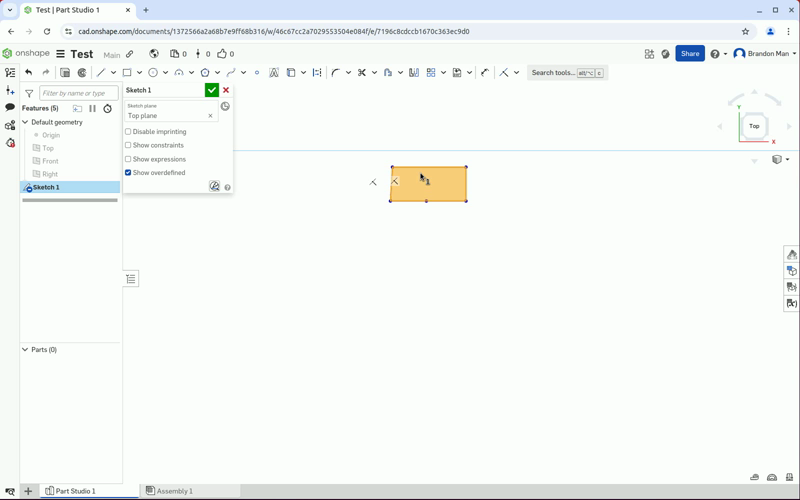
scroll(-6)
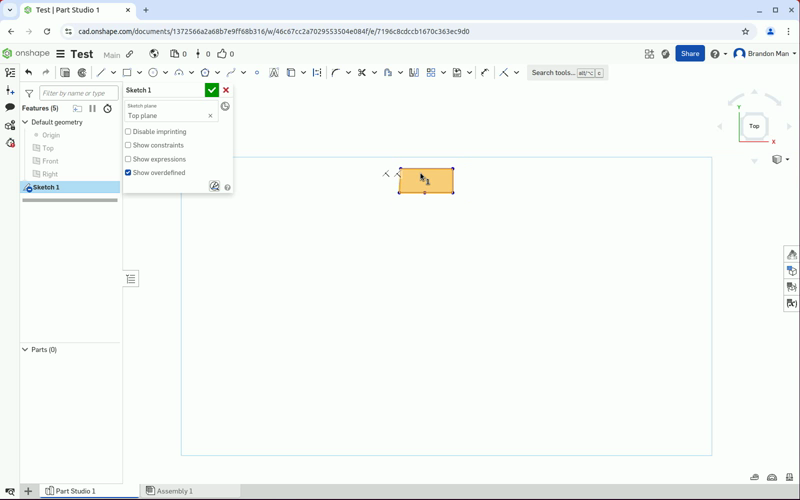
scroll(-6)
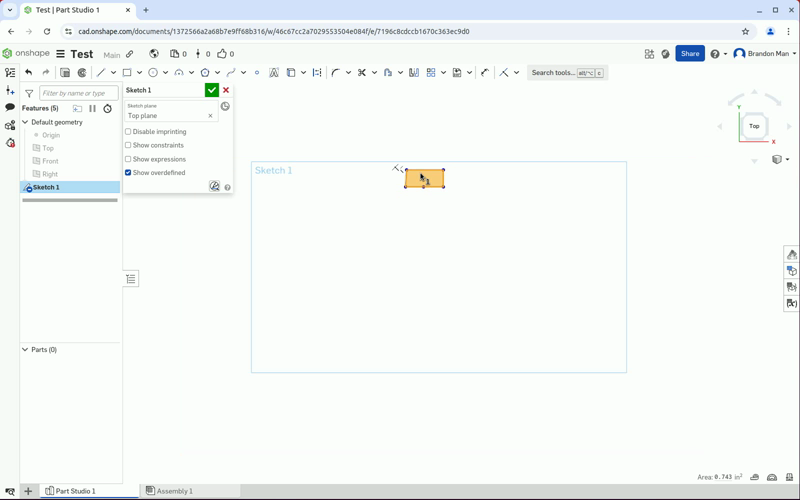
scroll(-6)
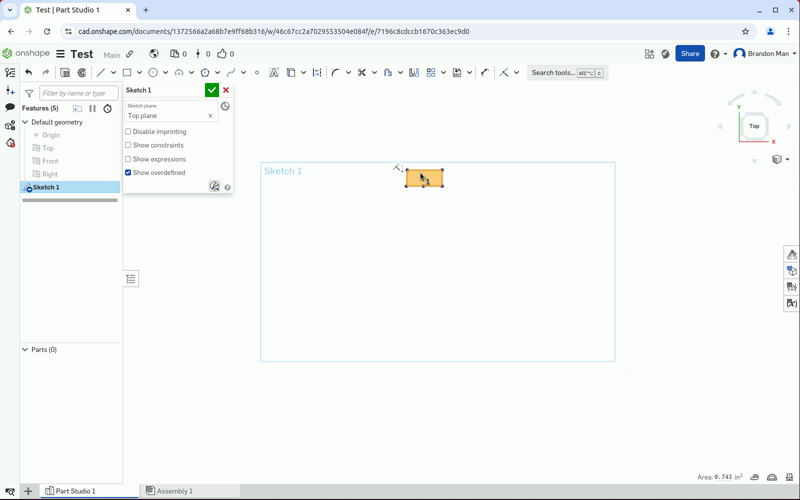
scroll(-6)
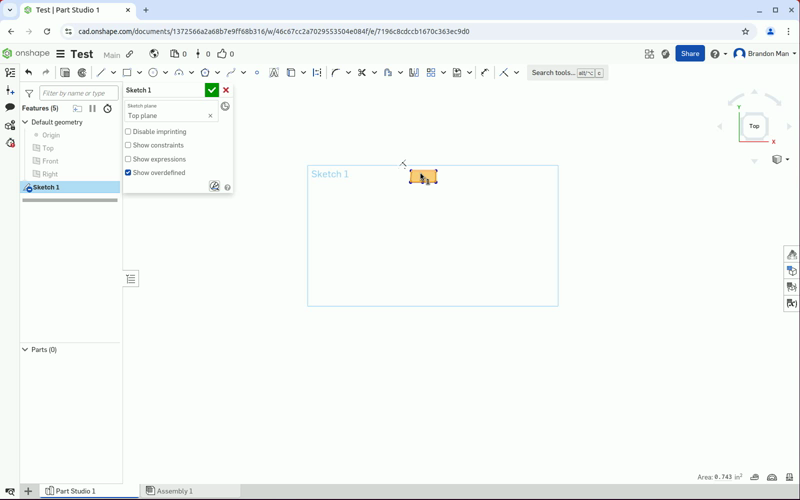
scroll(-6)
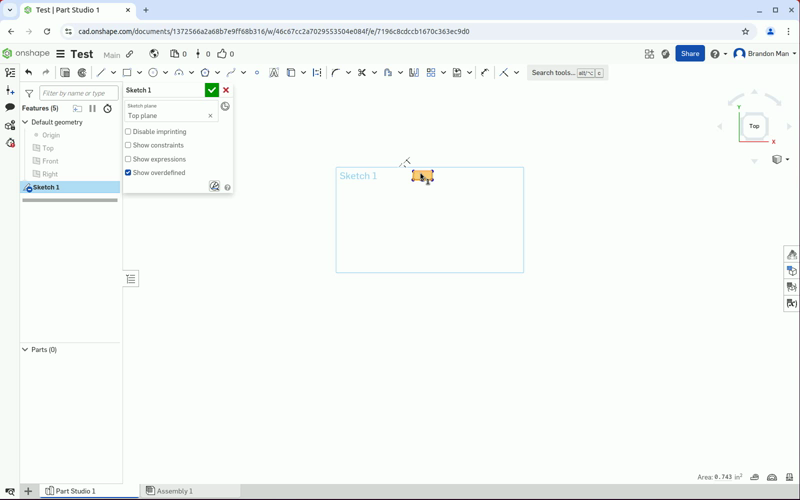
scroll(-6)
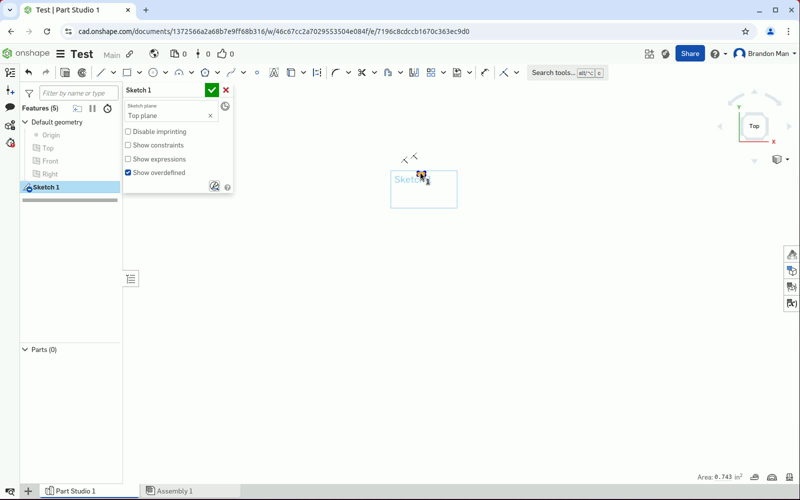
mouse_move(73, 352)
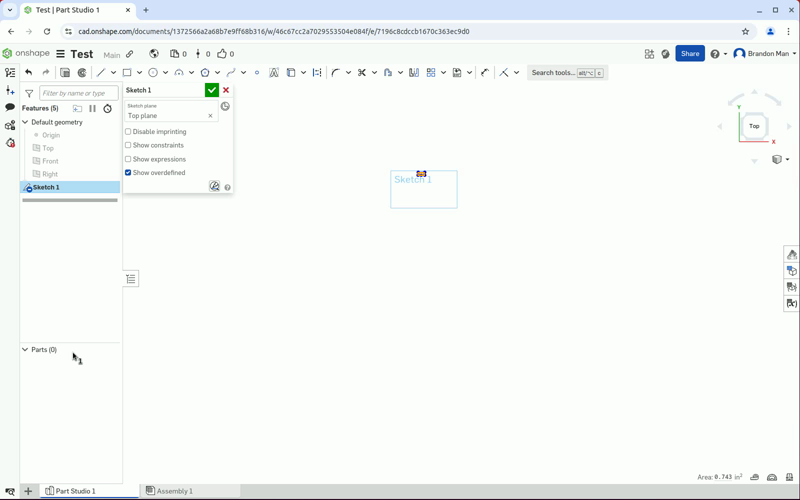
key(shift+y)
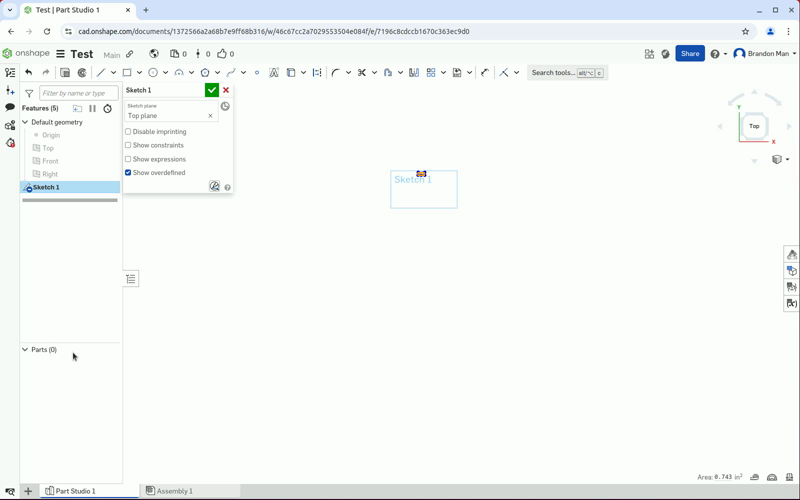
key(shift+e)
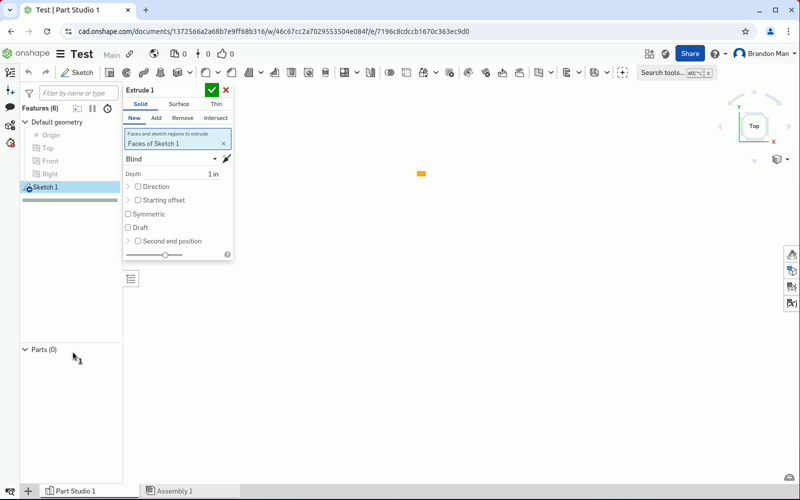
mouse_move(143, 106)
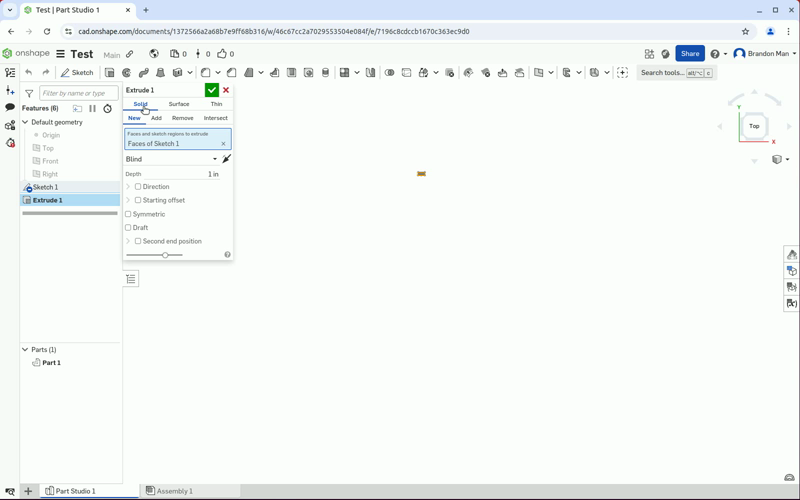
click(143, 106)
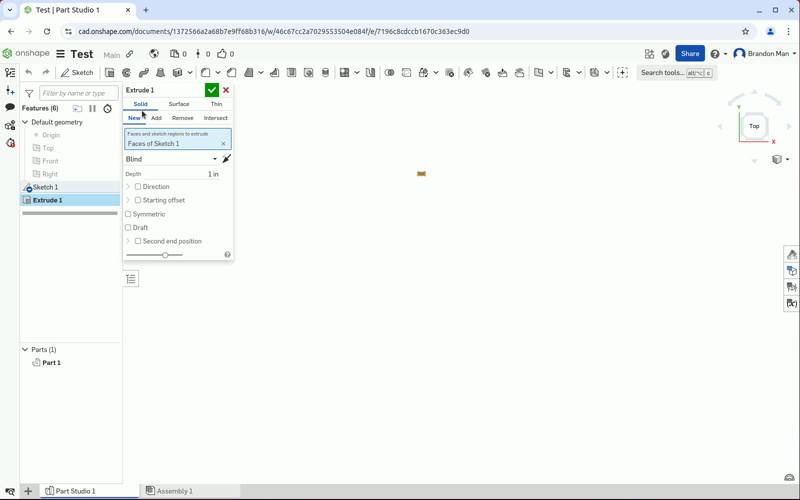
mouse_move(137, 120)
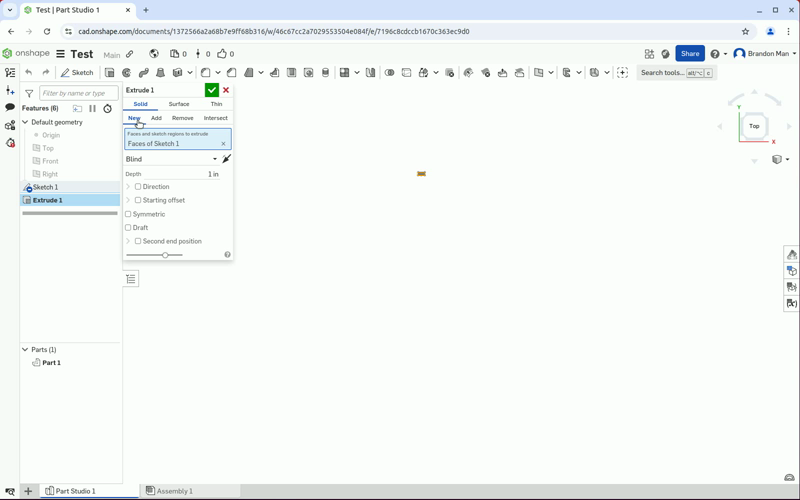
click(137, 120)
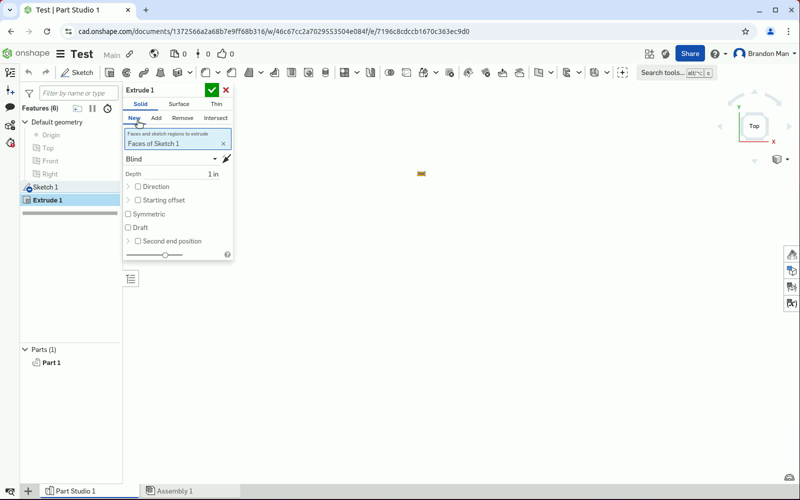
key(tab, 4)
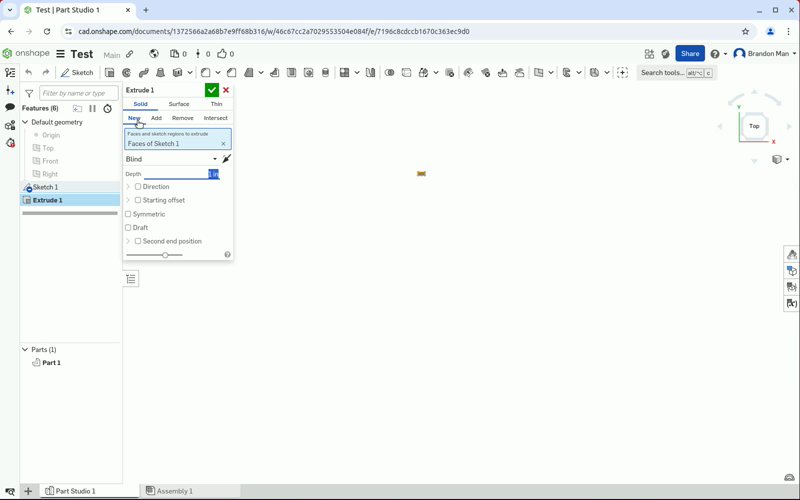
text(16.368)
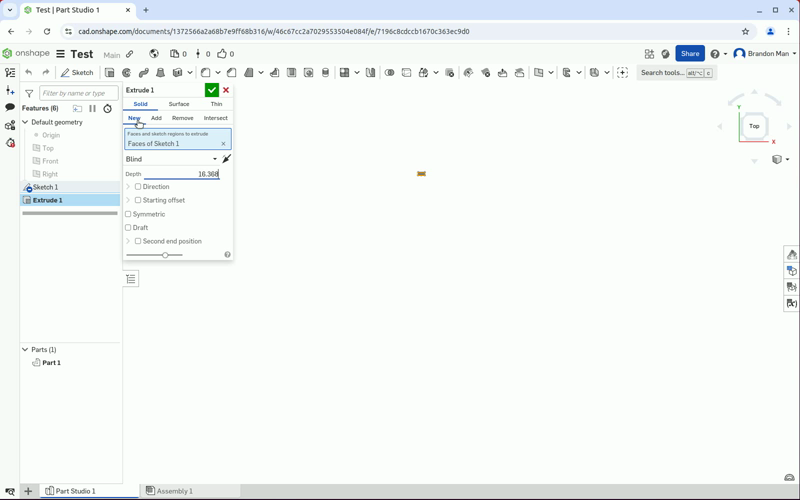
key(enter)
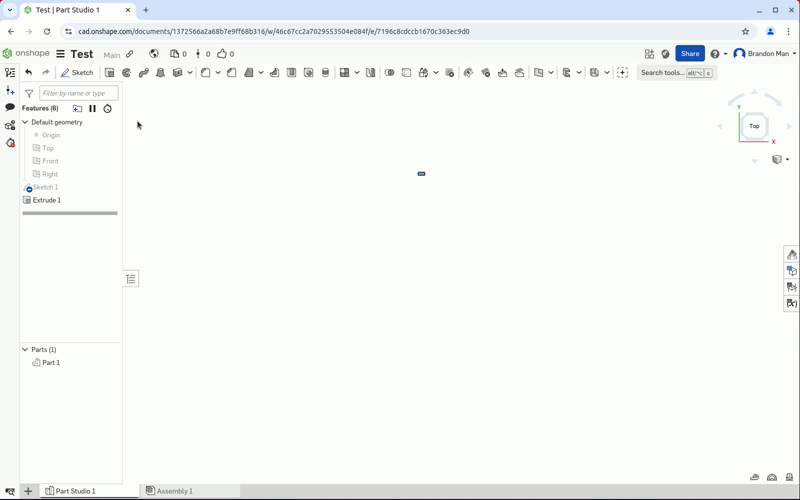
key(shift+h)
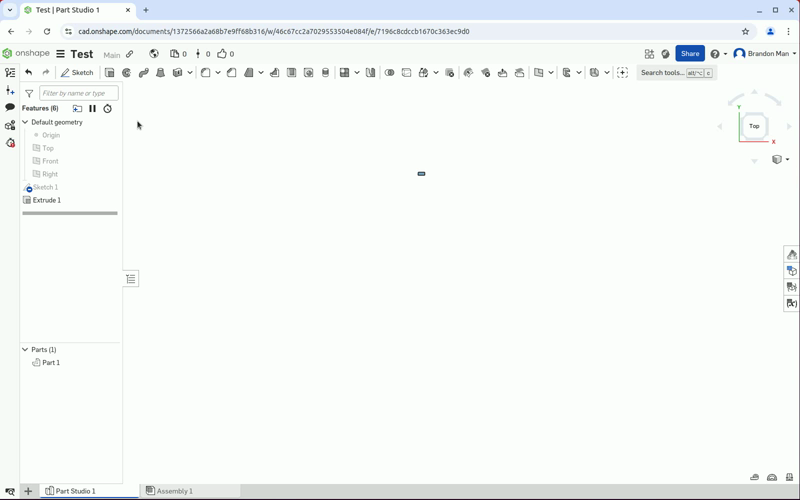
key(shift+h)
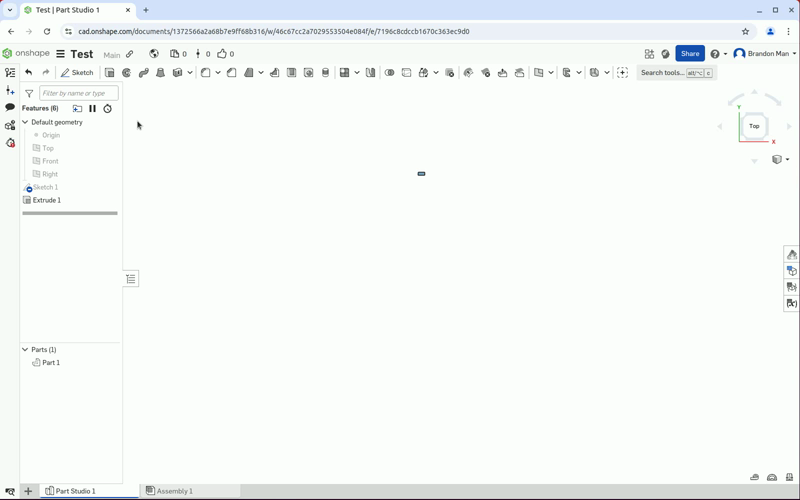
mouse_move(73, 189)
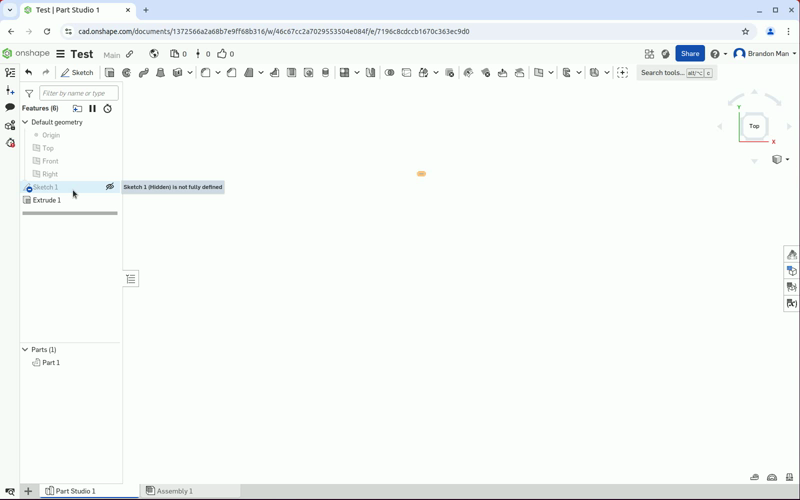
click(73, 189)
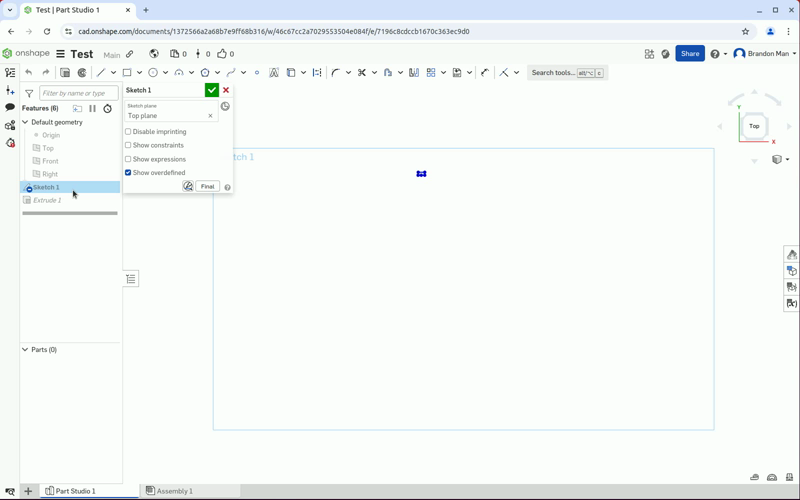
mouse_move(229, 92)
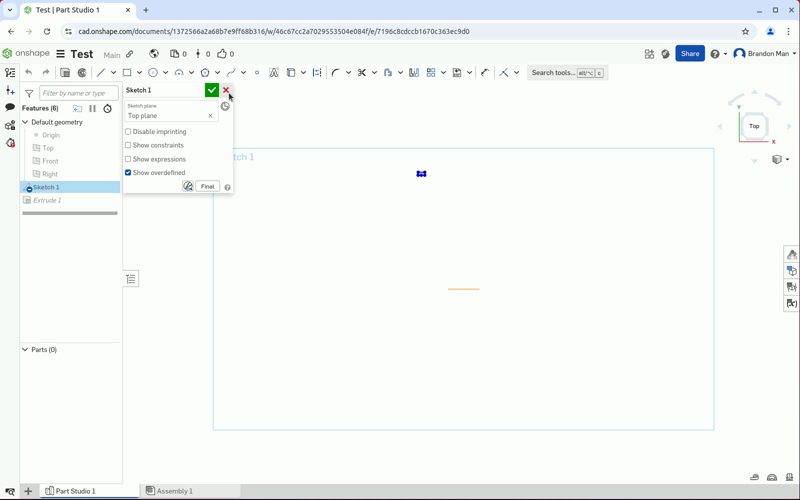
click(229, 92)
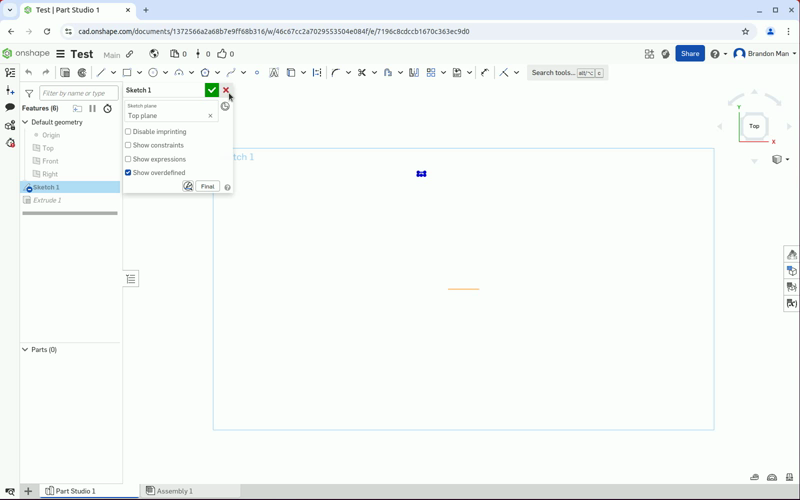
key(shift+s)
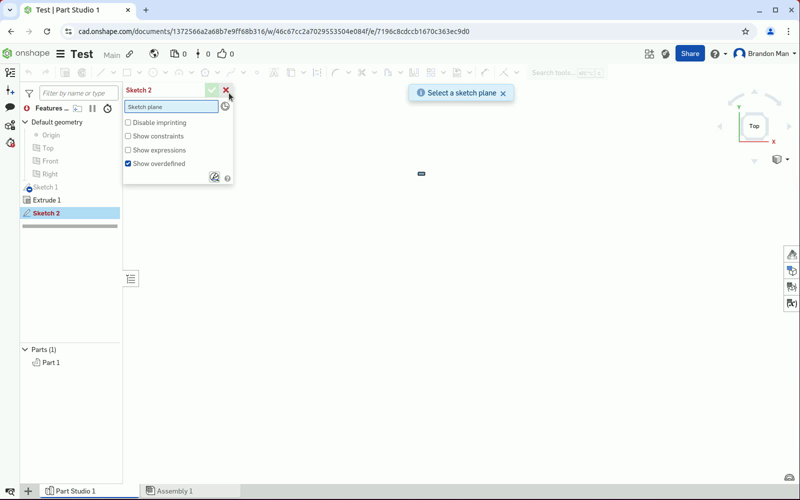
mouse_move(73, 150)
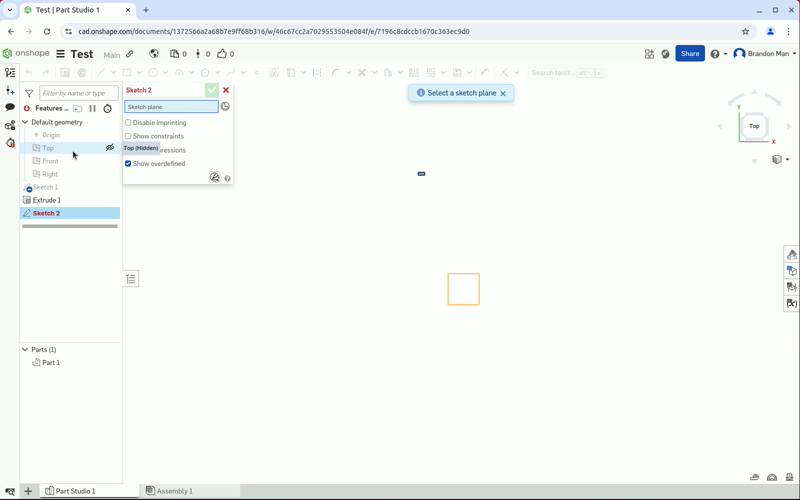
click(73, 150)
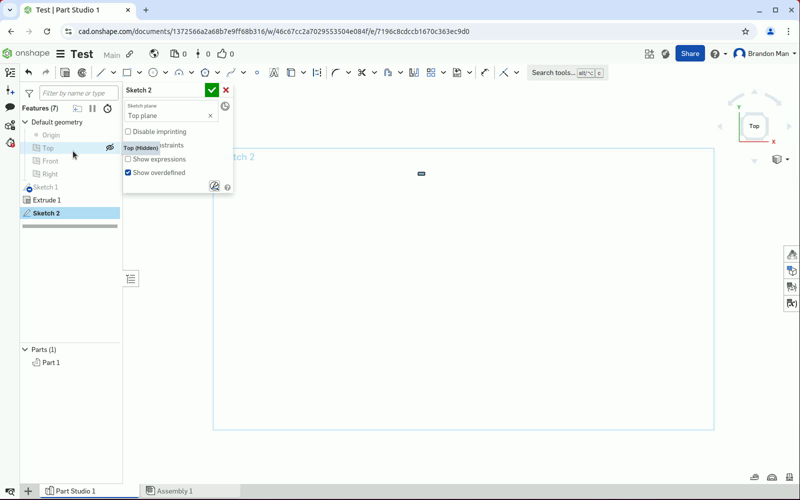
mouse_move(73, 352)
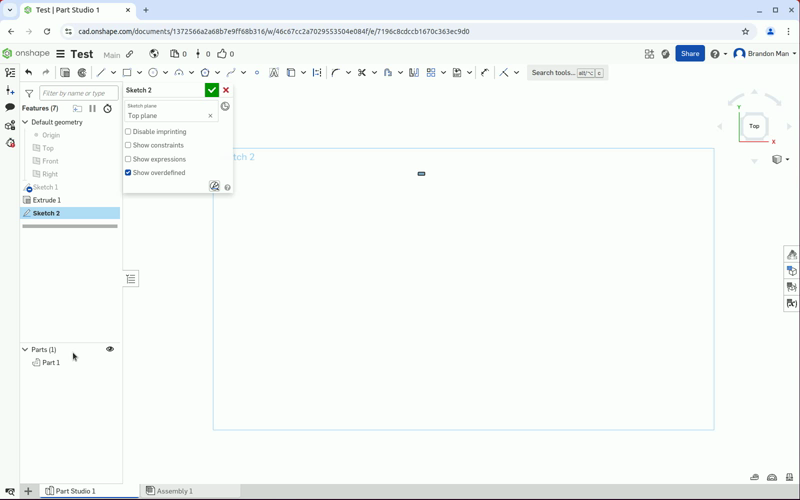
key(y)
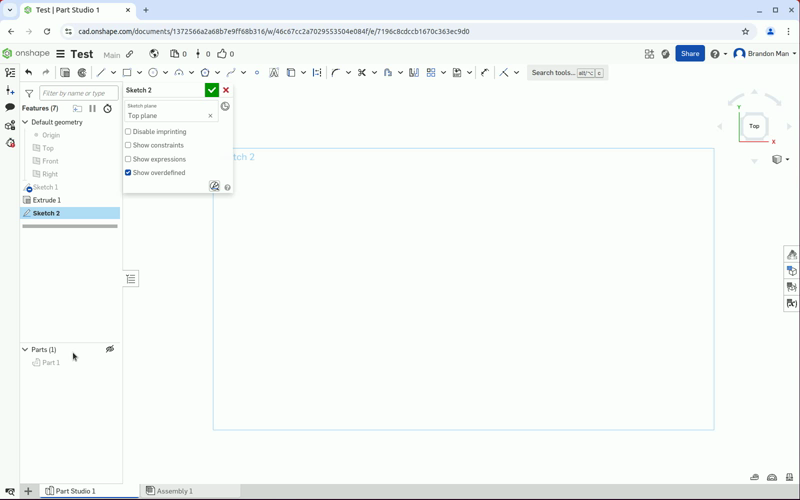
key(l)
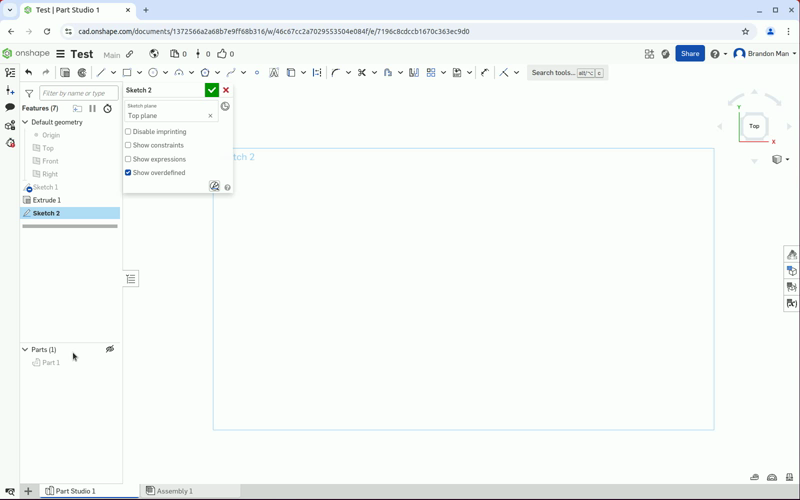
key_down(shift)
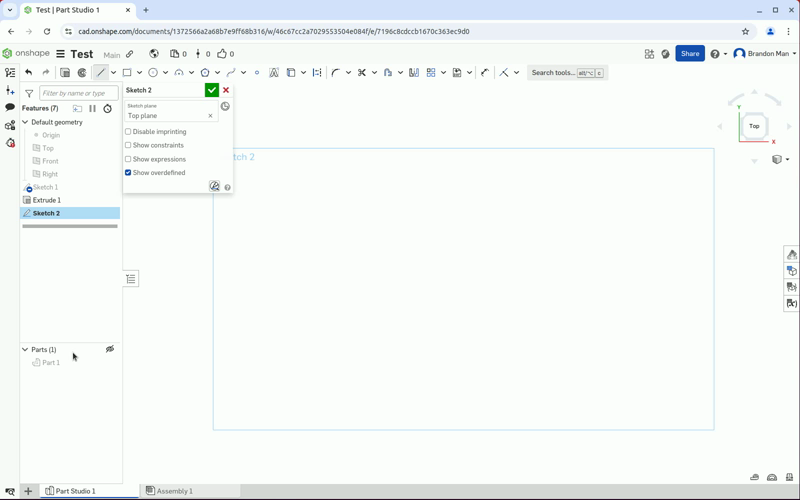
mouse_move(498, 175)
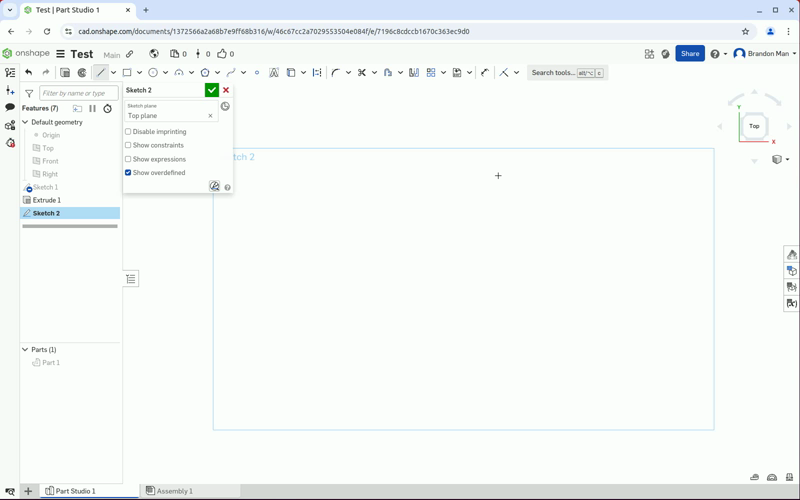
click(498, 175)
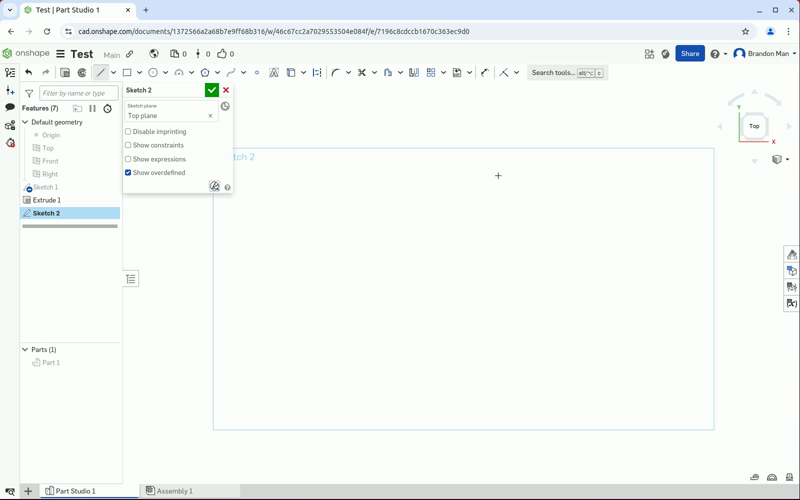
key_up(shift)
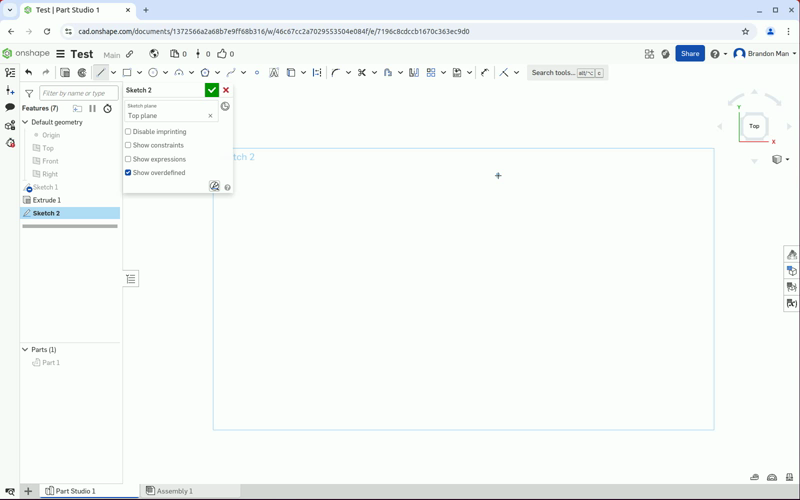
key_down(shift)
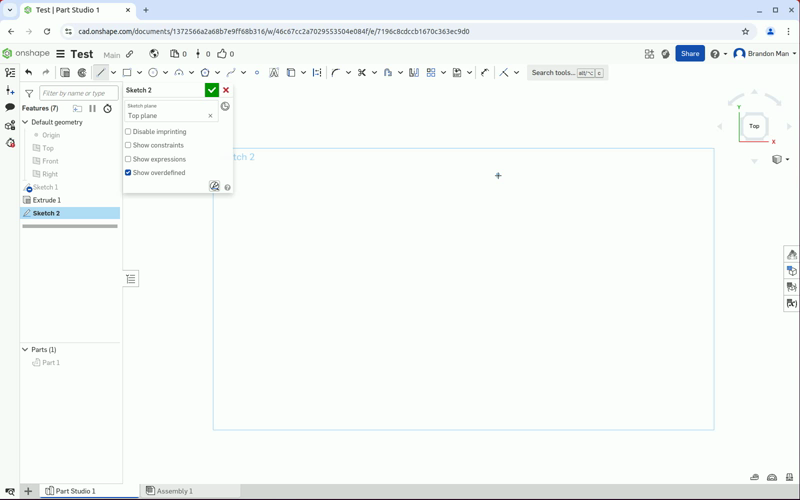
mouse_move(528, 175)
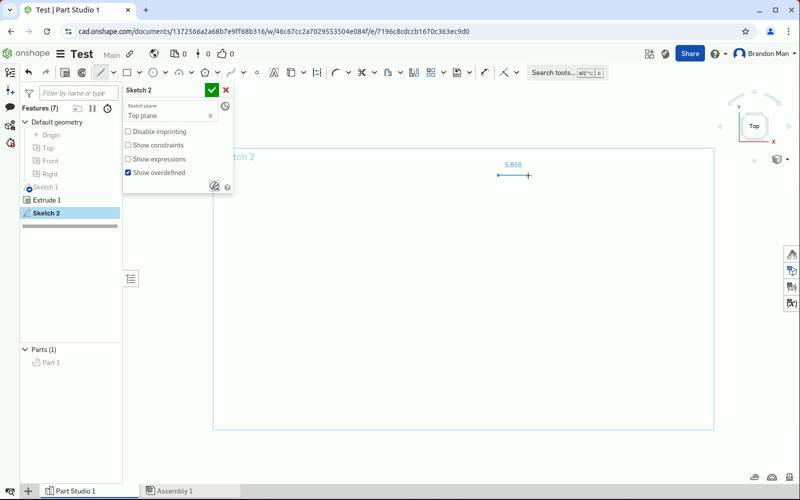
mouse_move(501, 175)
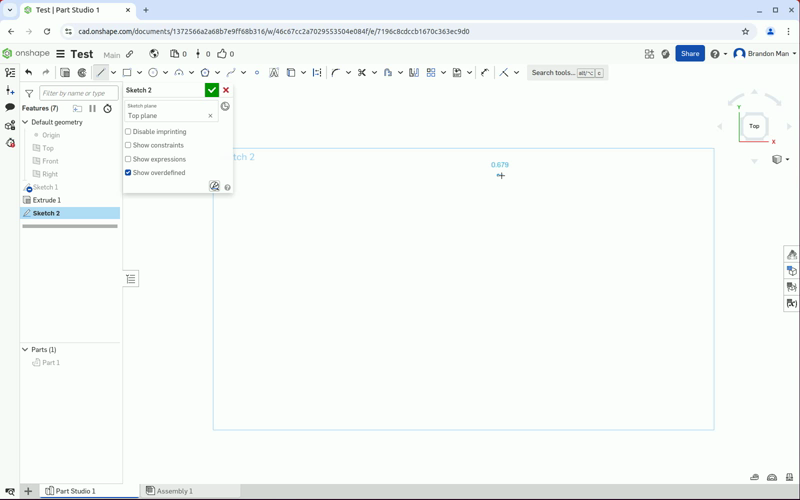
scroll(6)
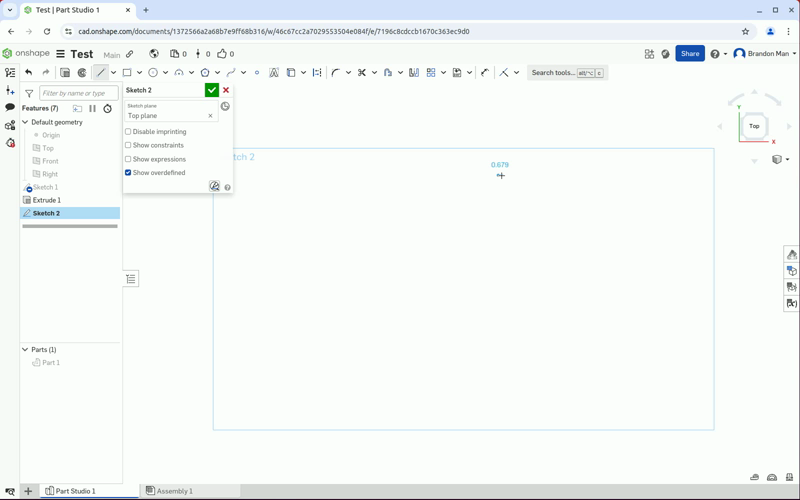
scroll(6)
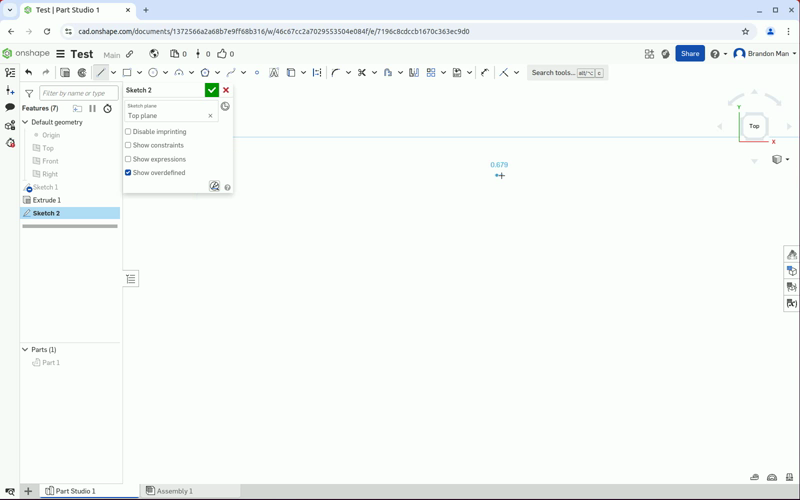
scroll(6)
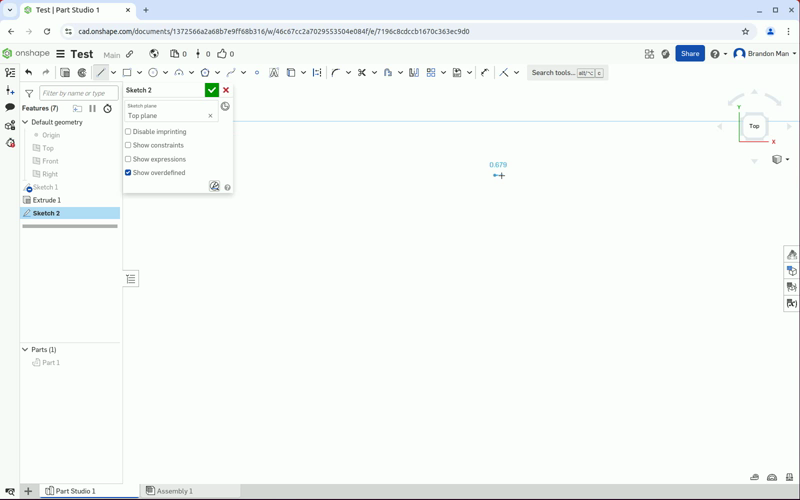
scroll(6)
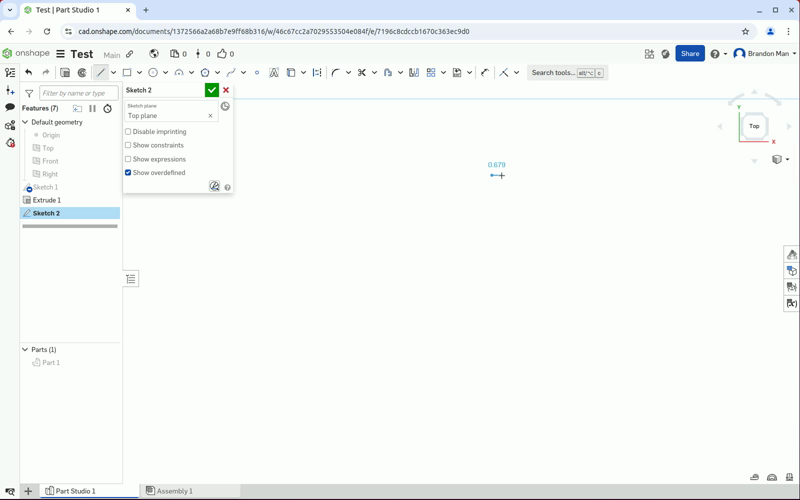
scroll(6)
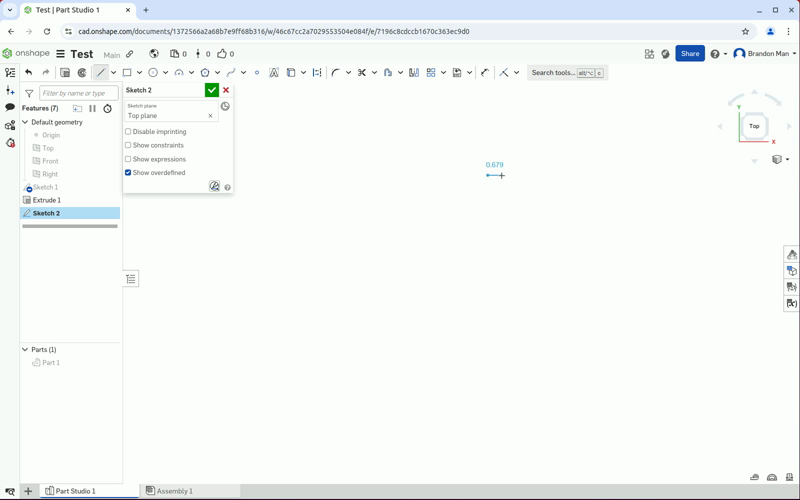
scroll(6)
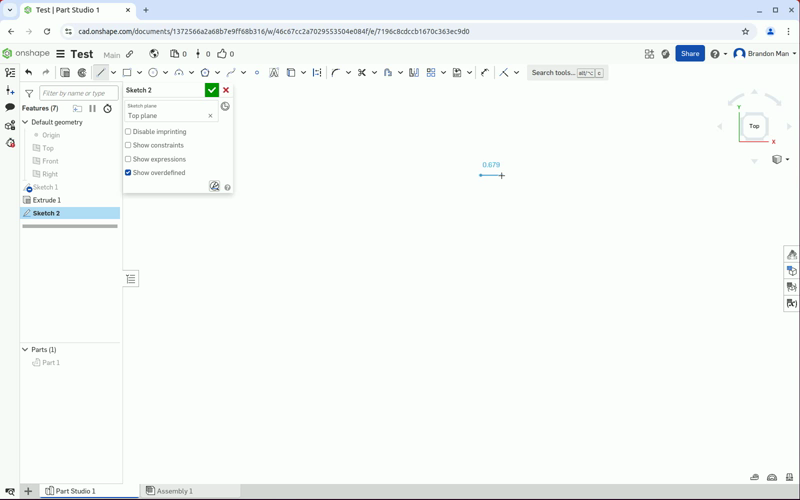
scroll(6)
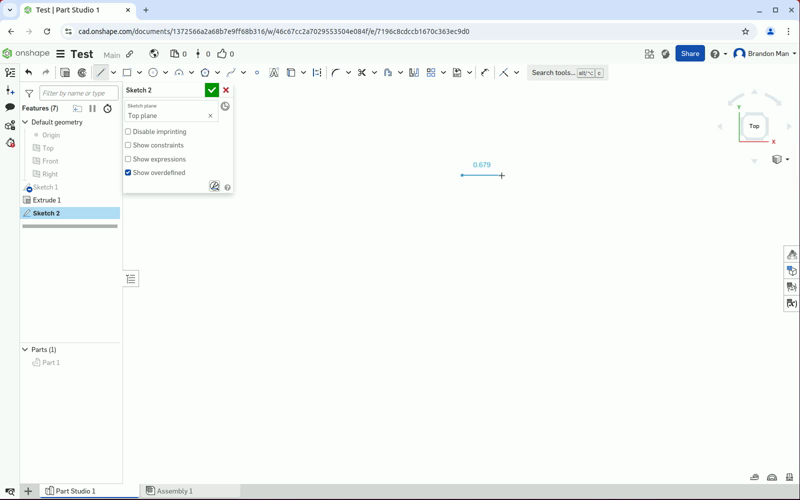
click(501, 175)
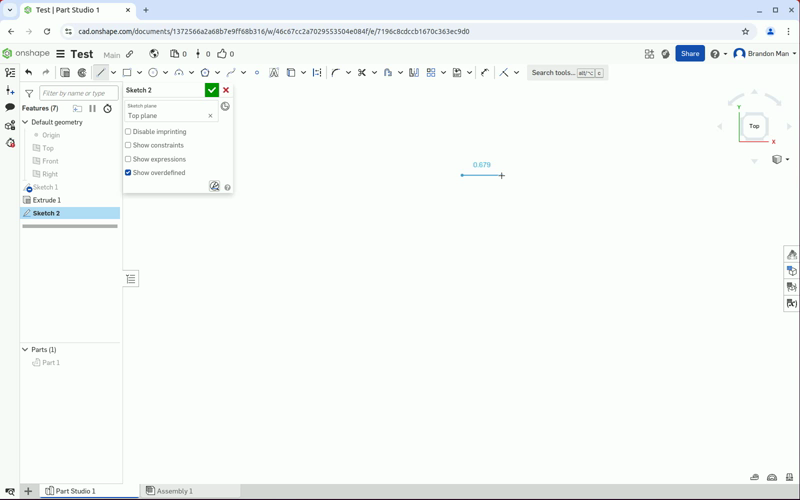
scroll(-6)
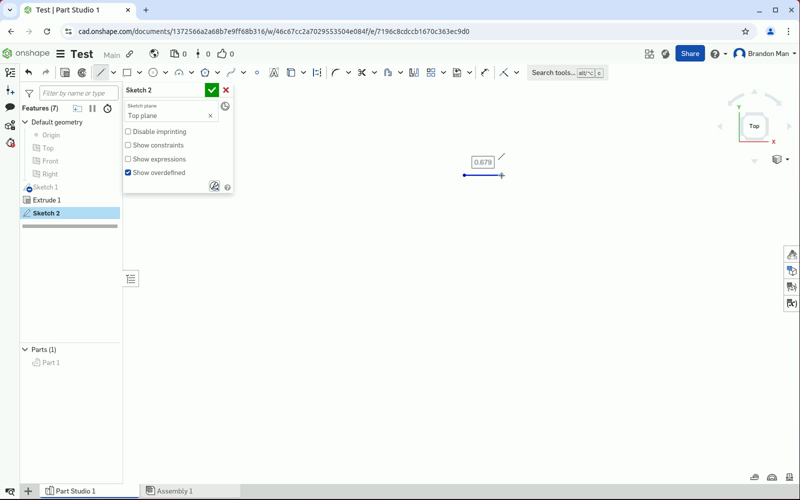
scroll(-6)
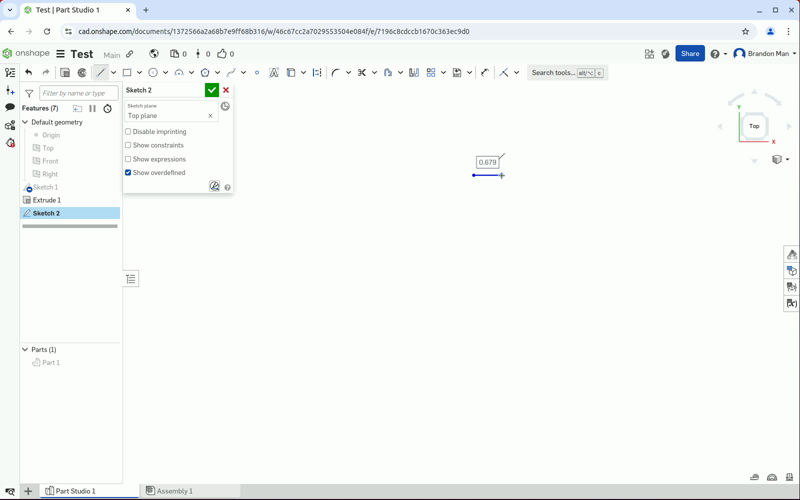
scroll(-6)
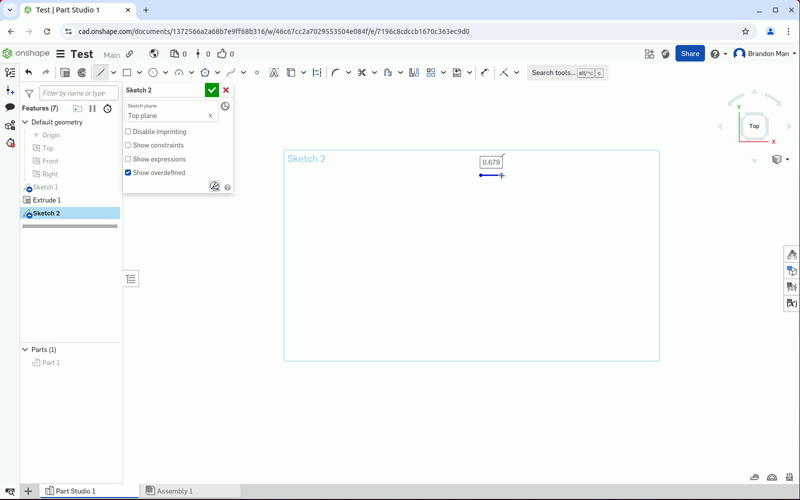
scroll(-6)
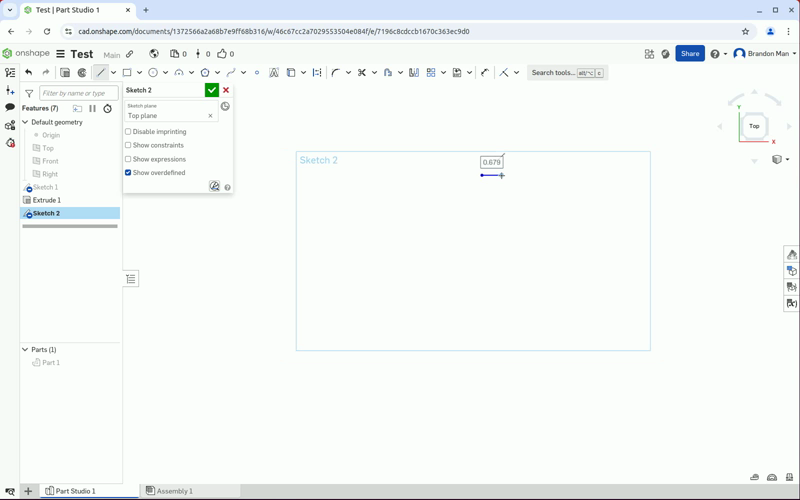
scroll(-6)
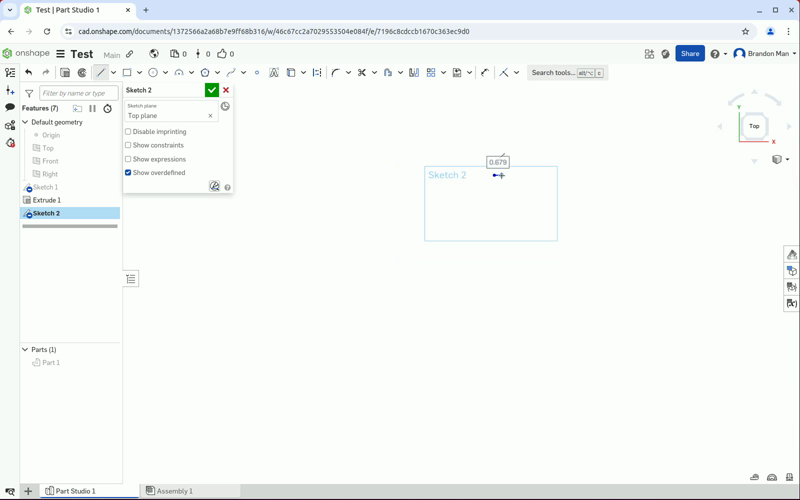
scroll(-6)
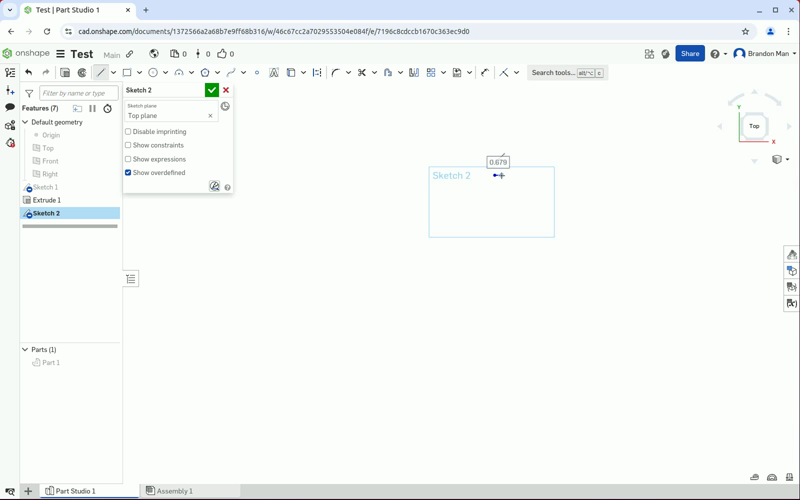
scroll(-6)
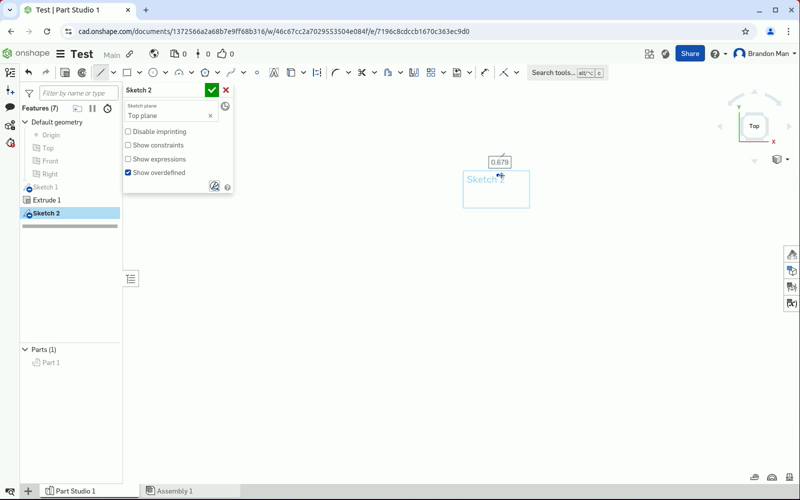
key_up(shift)
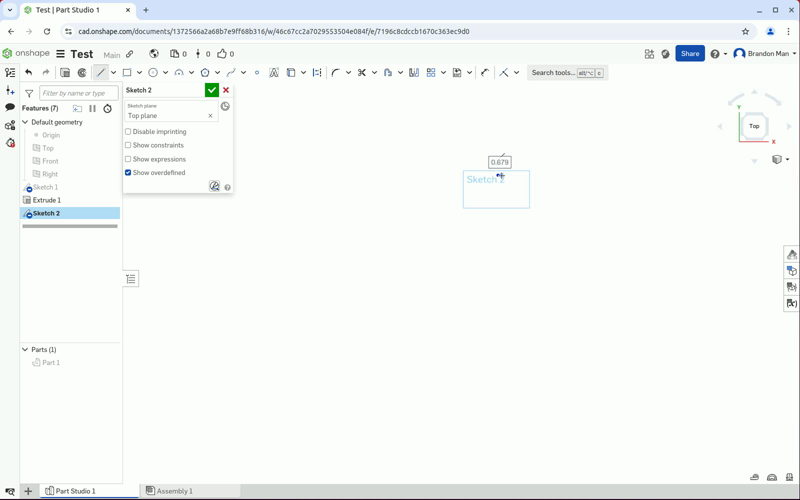
key_down(shift)
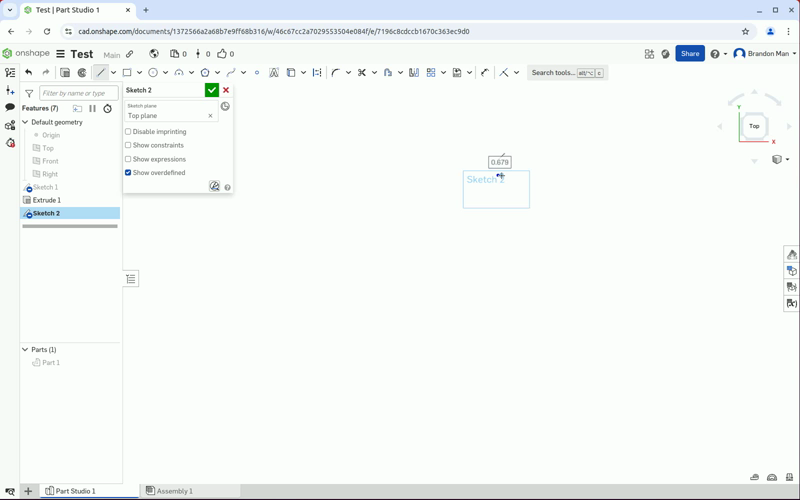
mouse_move(531, 175)
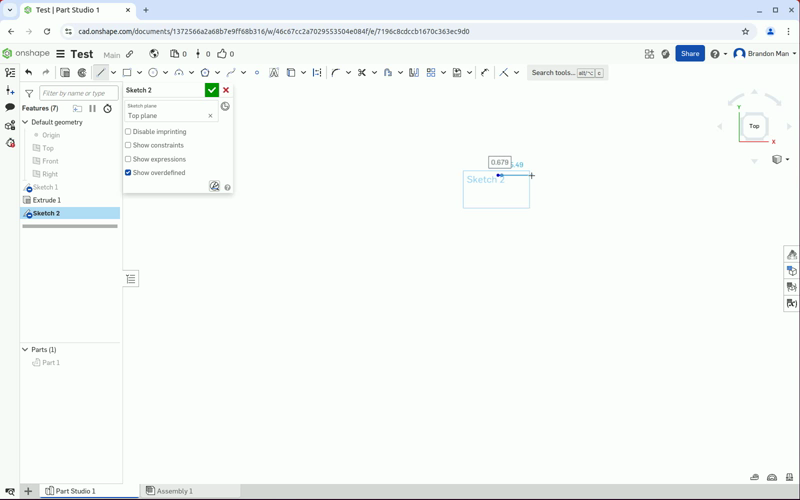
mouse_move(504, 175)
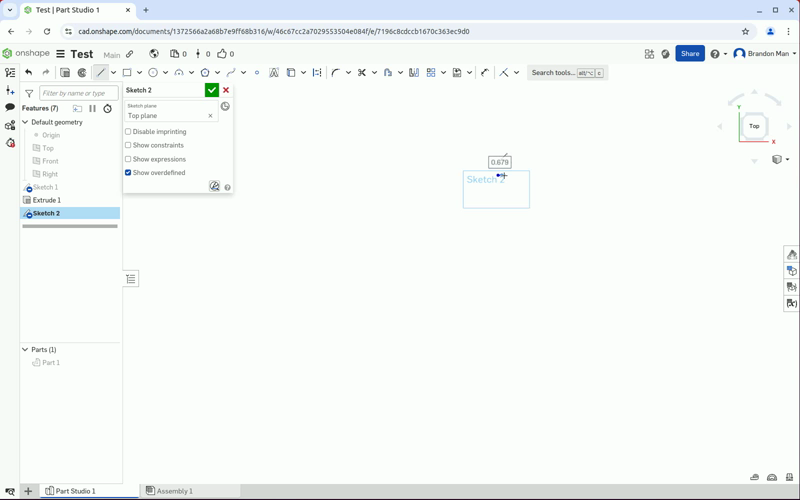
scroll(6)
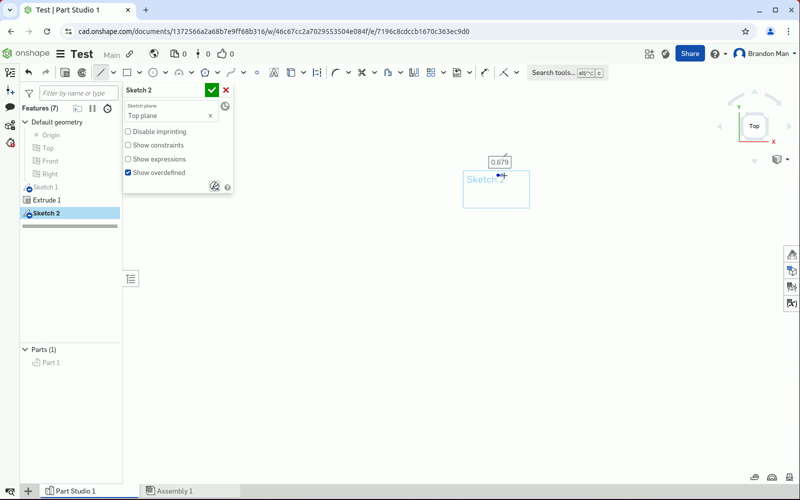
scroll(6)
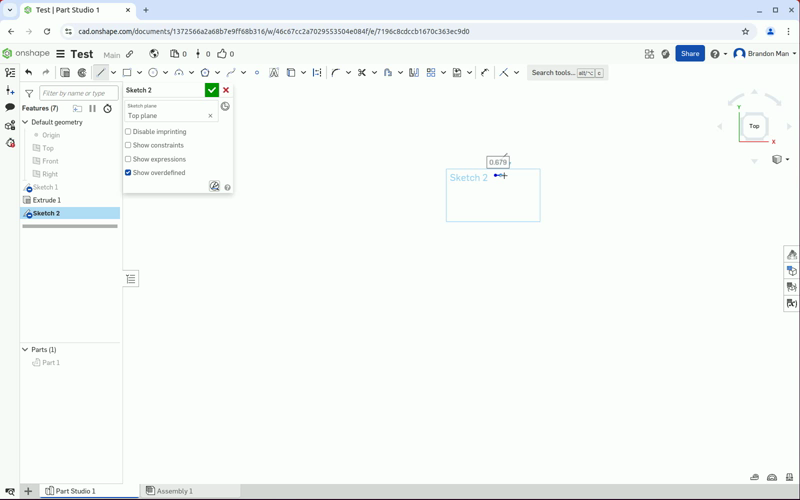
scroll(6)
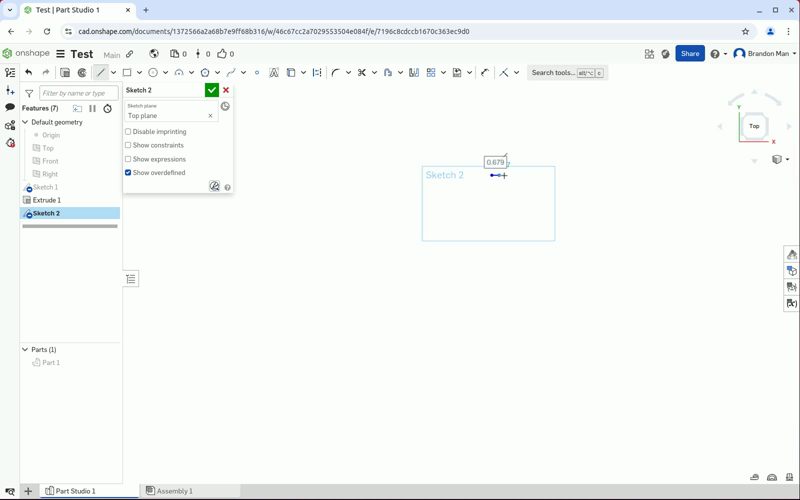
scroll(6)
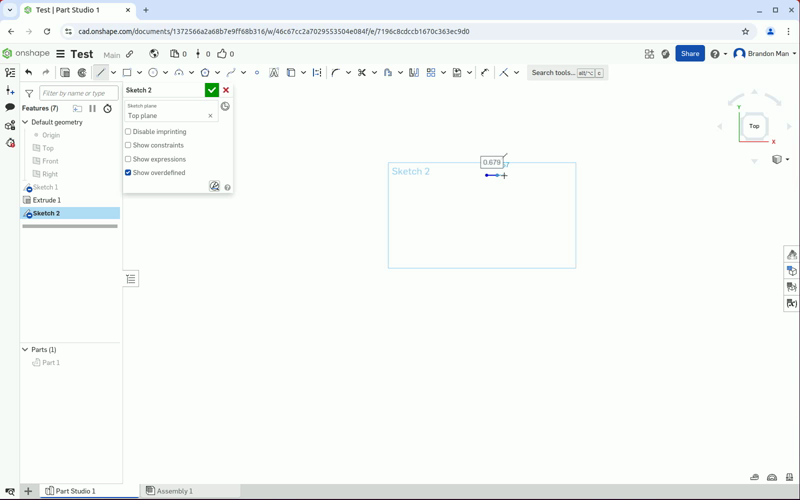
scroll(6)
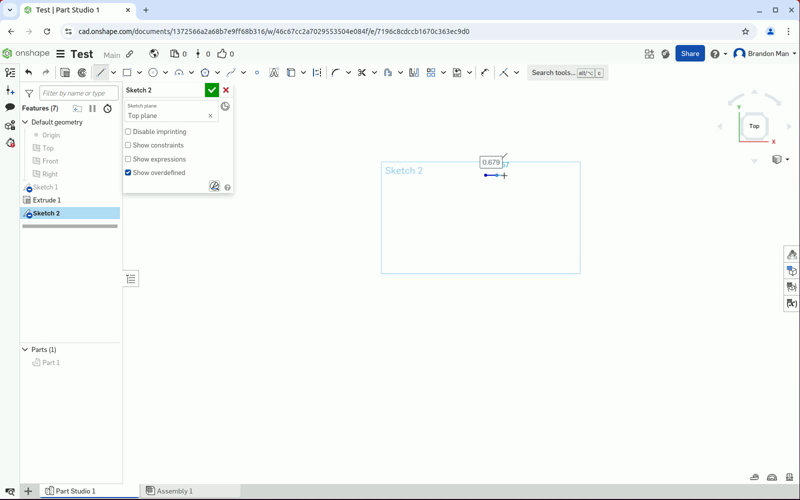
scroll(6)
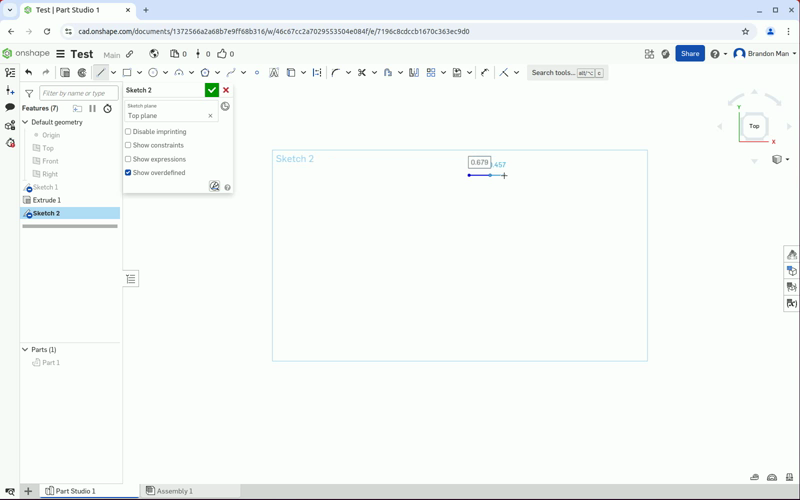
scroll(6)
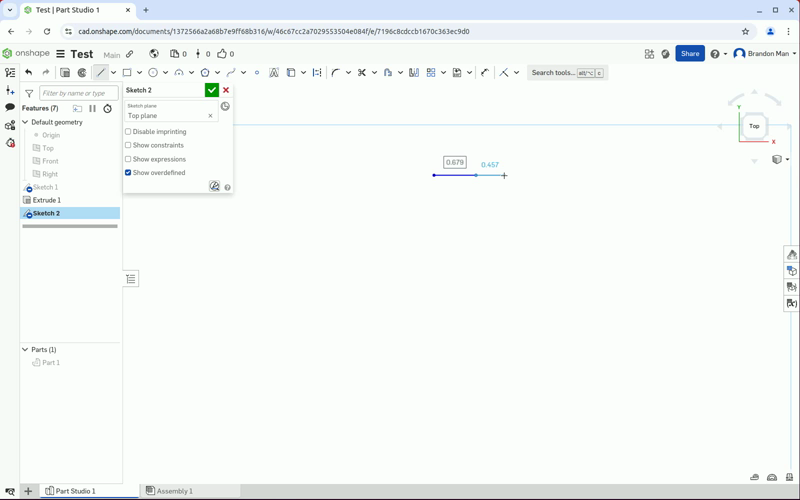
click(504, 175)
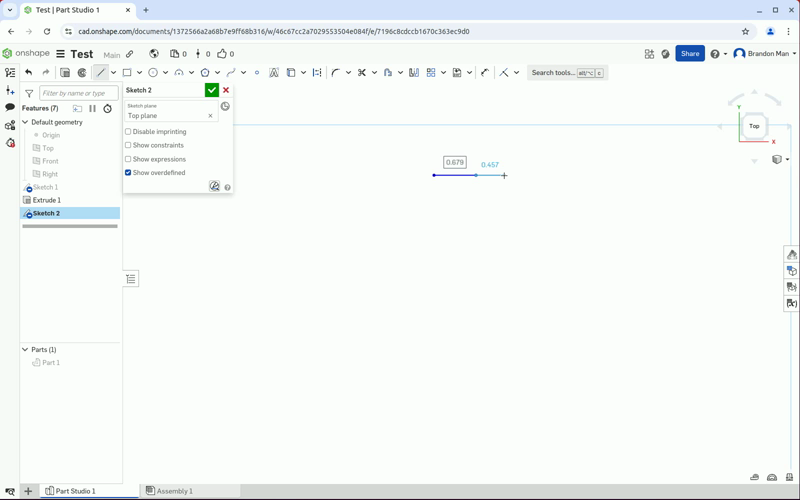
scroll(-6)
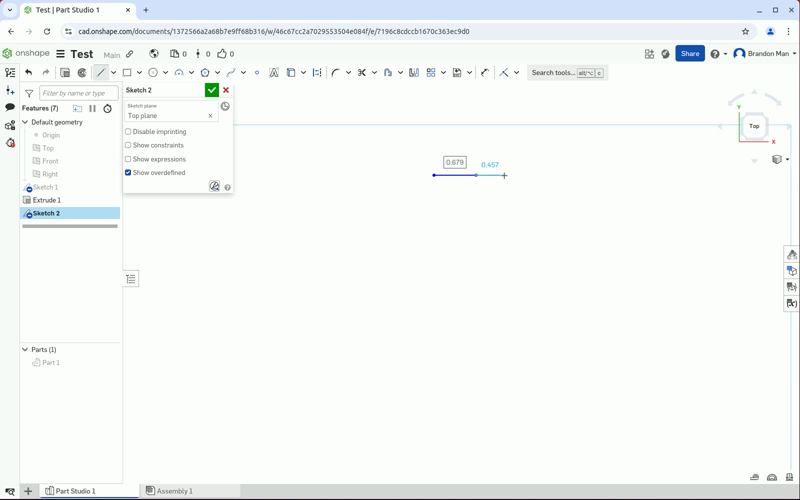
scroll(-6)
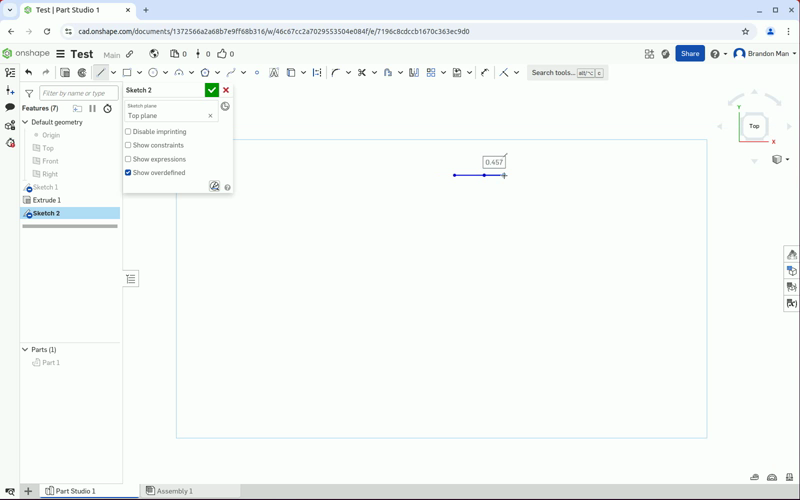
scroll(-6)
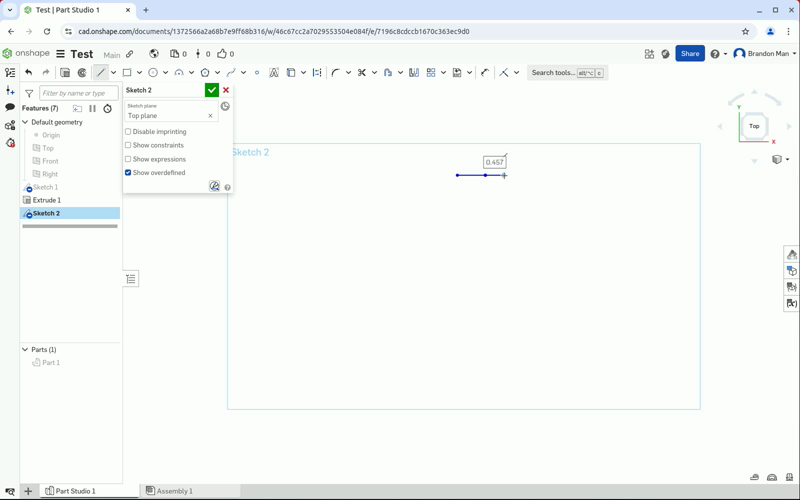
scroll(-6)
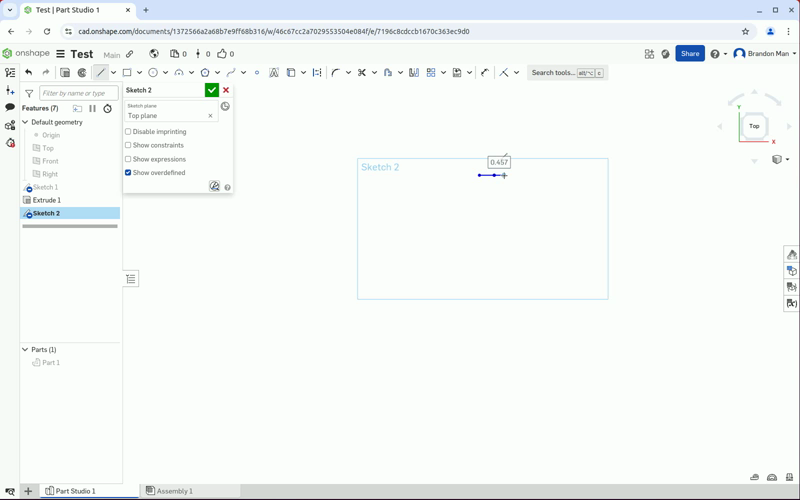
scroll(-6)
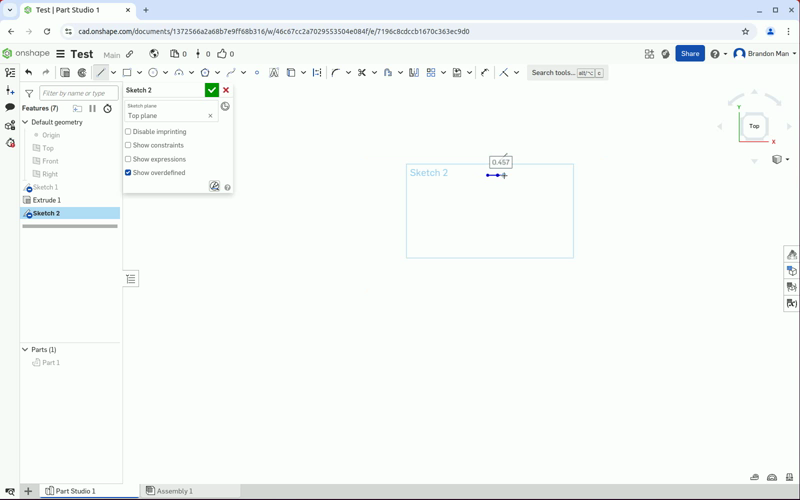
scroll(-6)
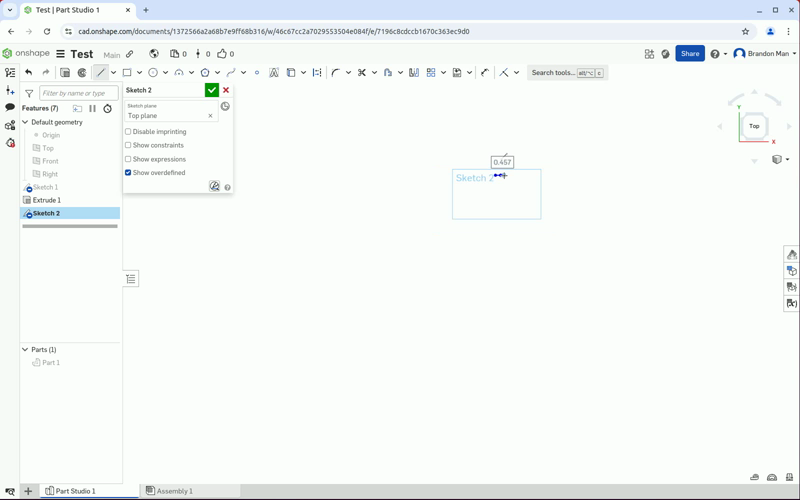
scroll(-6)
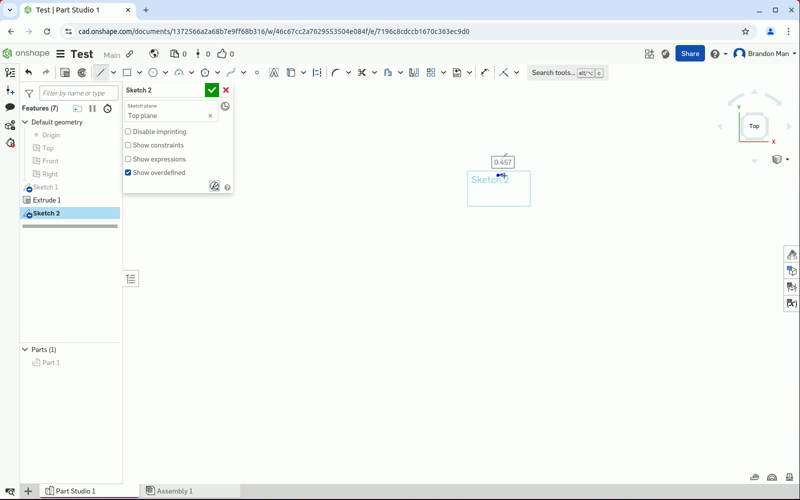
key_up(shift)
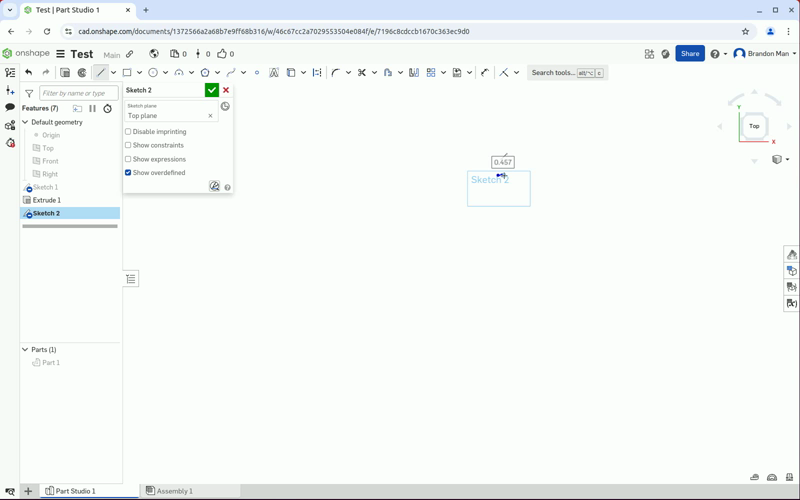
key_down(shift)
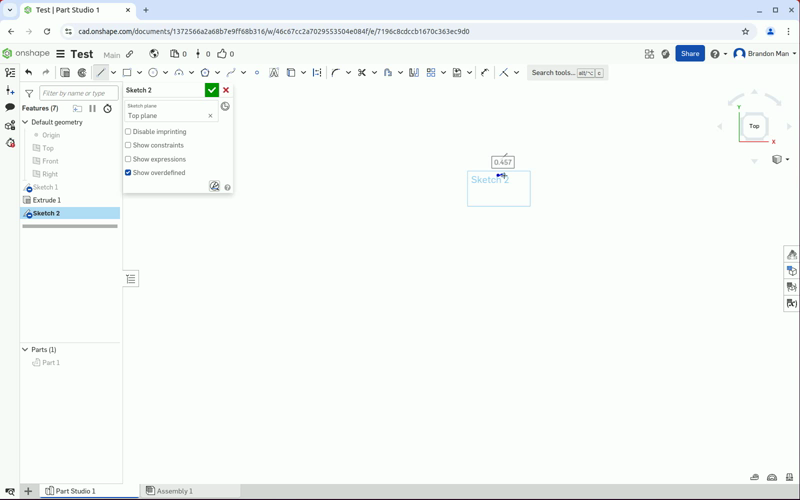
mouse_move(534, 175)
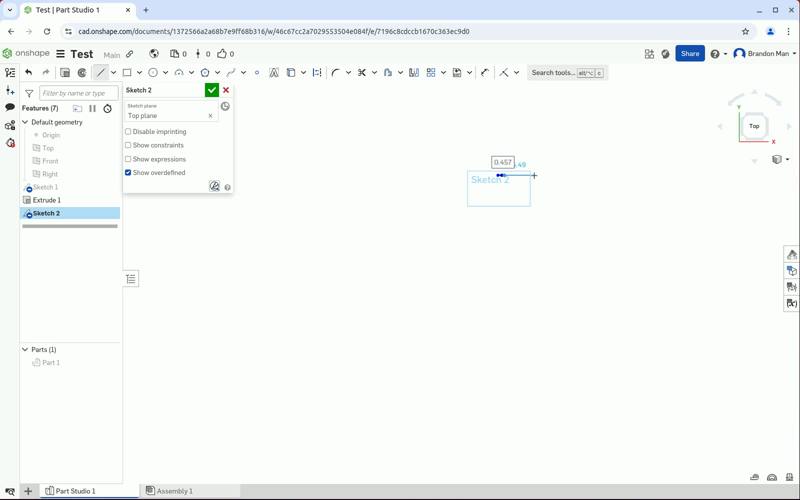
mouse_move(504, 172)
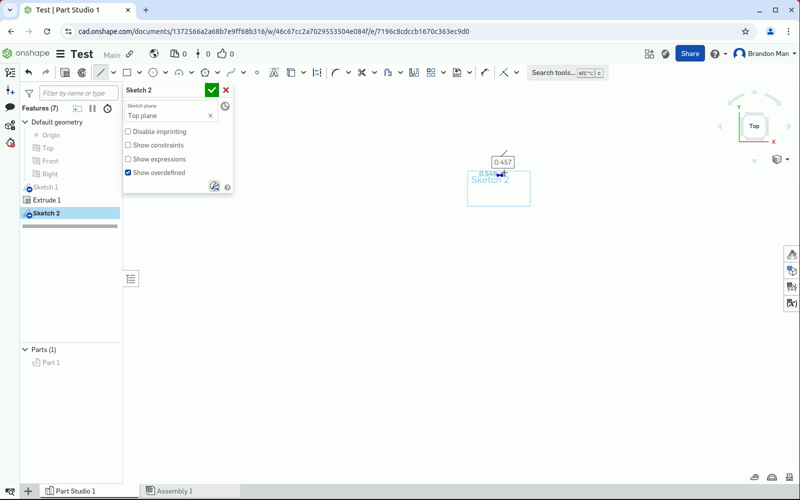
scroll(6)
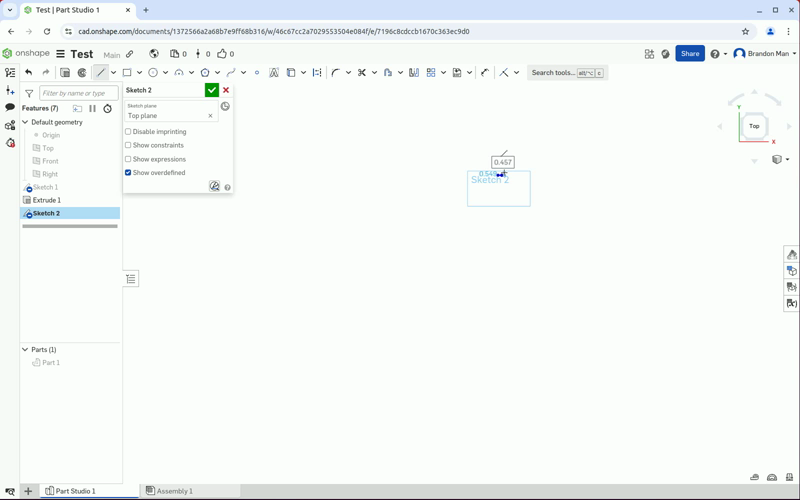
scroll(6)
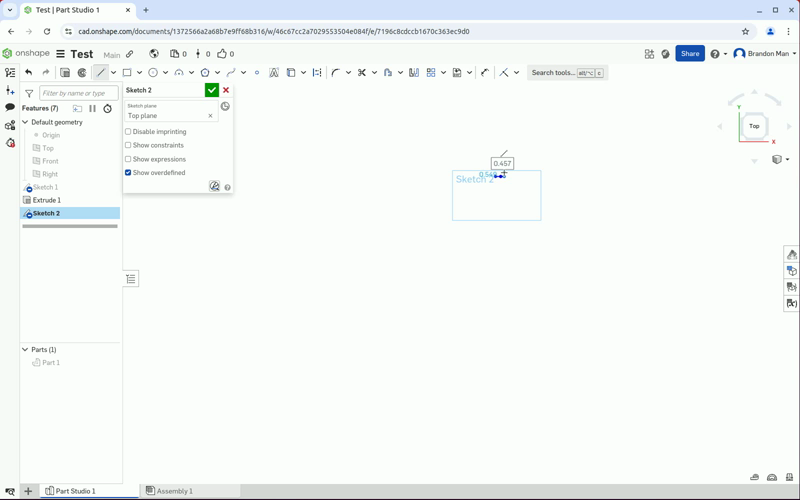
scroll(6)
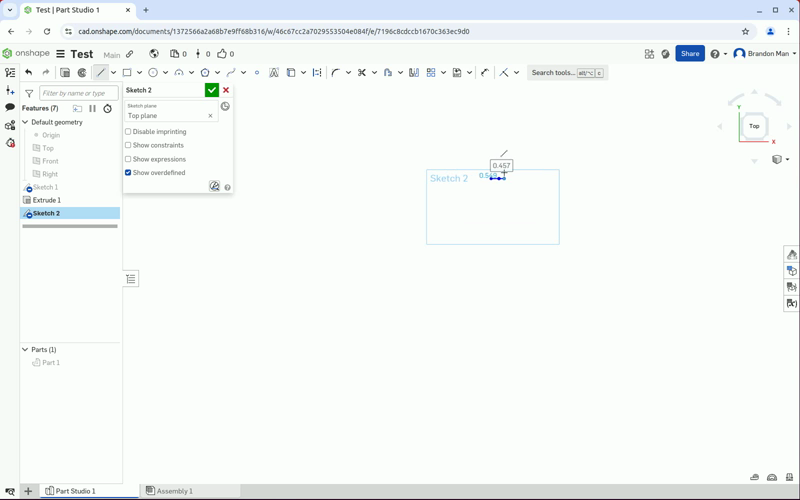
scroll(6)
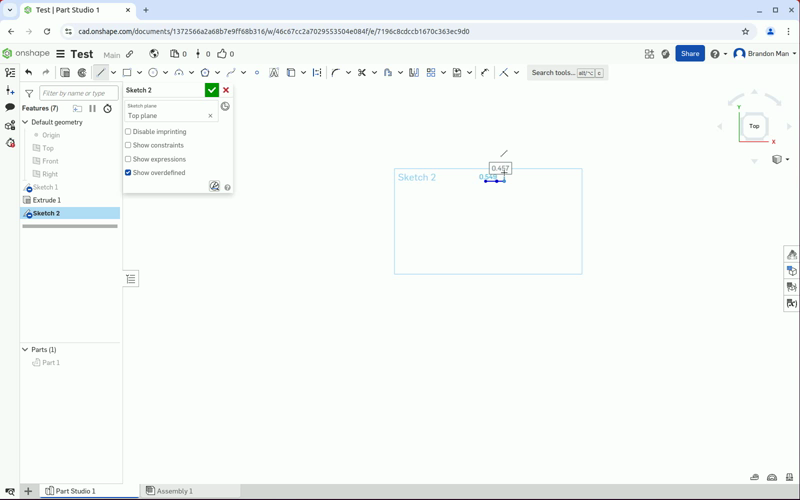
scroll(6)
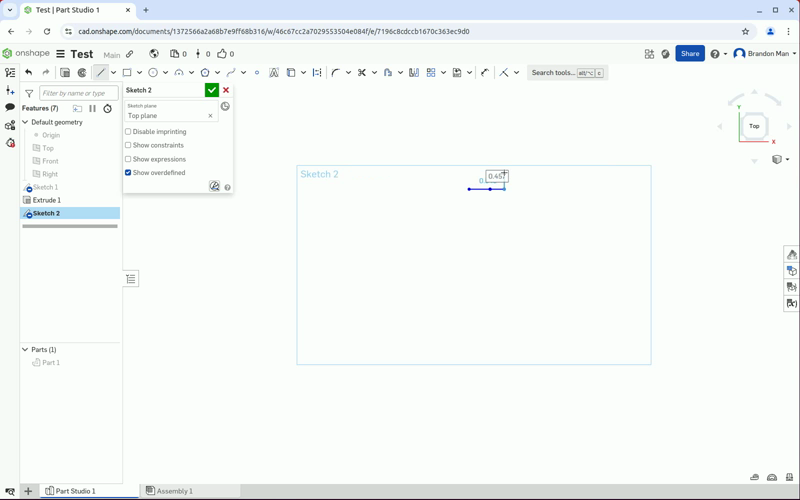
scroll(6)
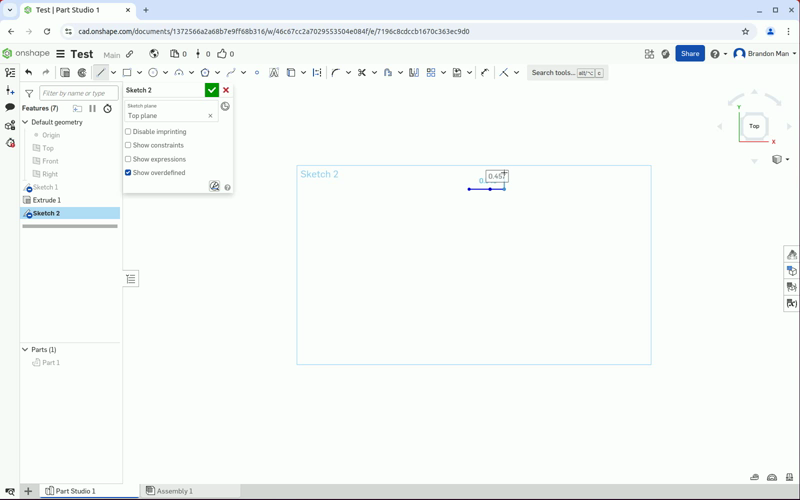
scroll(6)
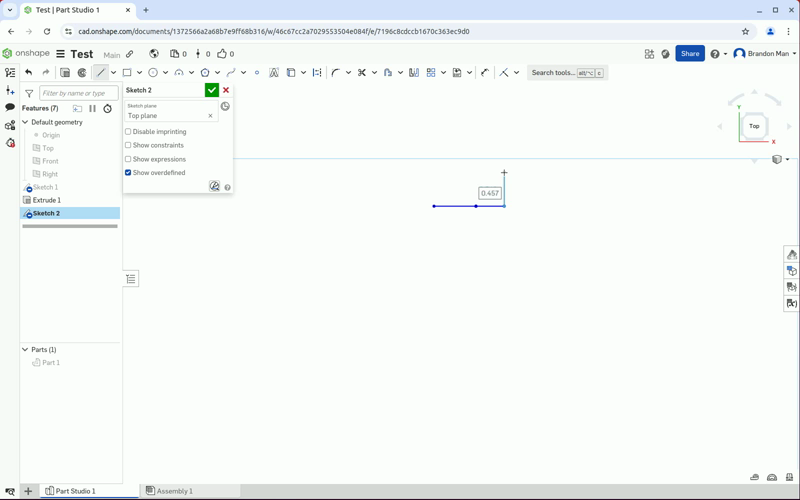
click(504, 172)
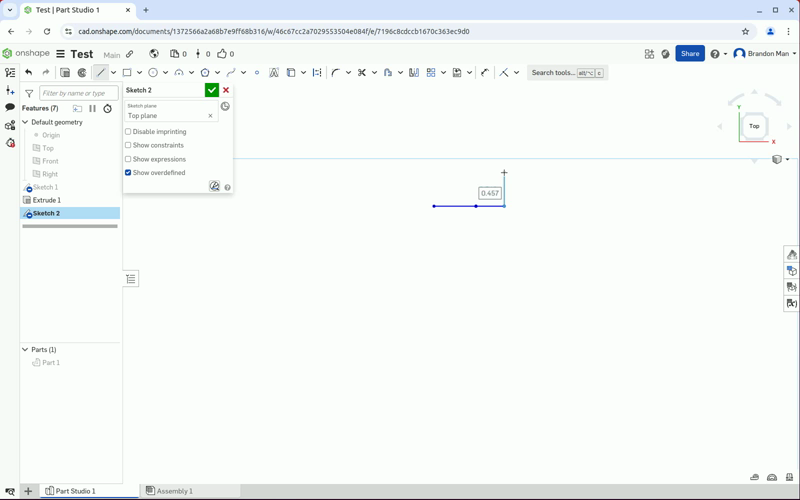
scroll(-6)
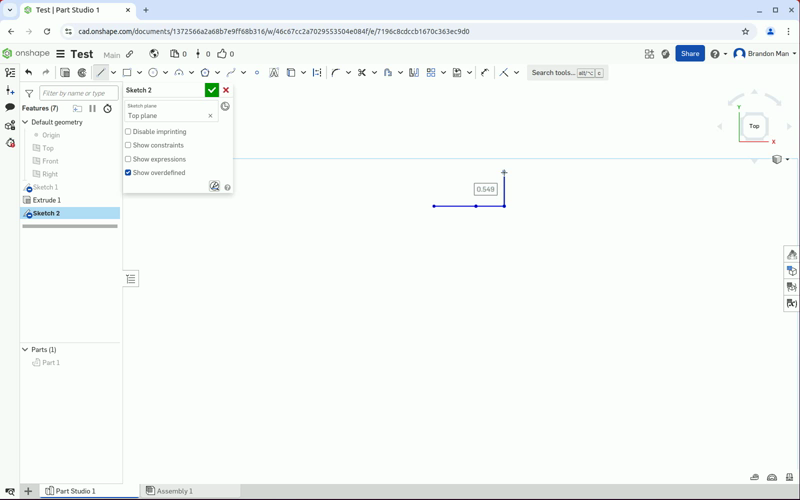
scroll(-6)
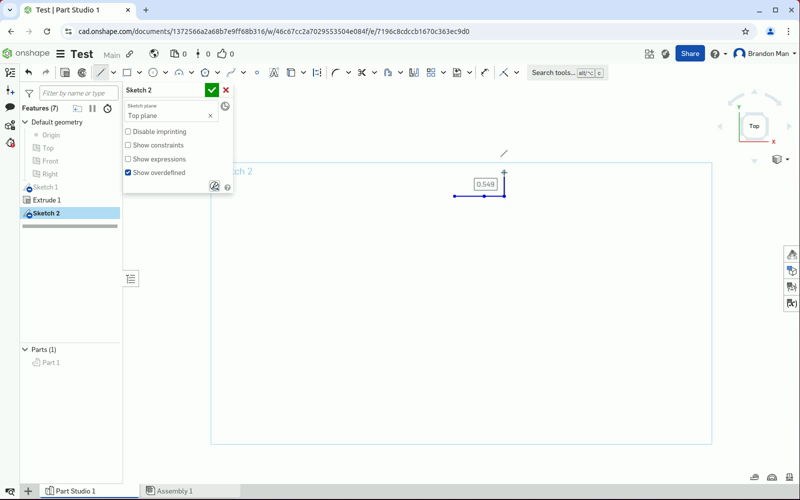
scroll(-6)
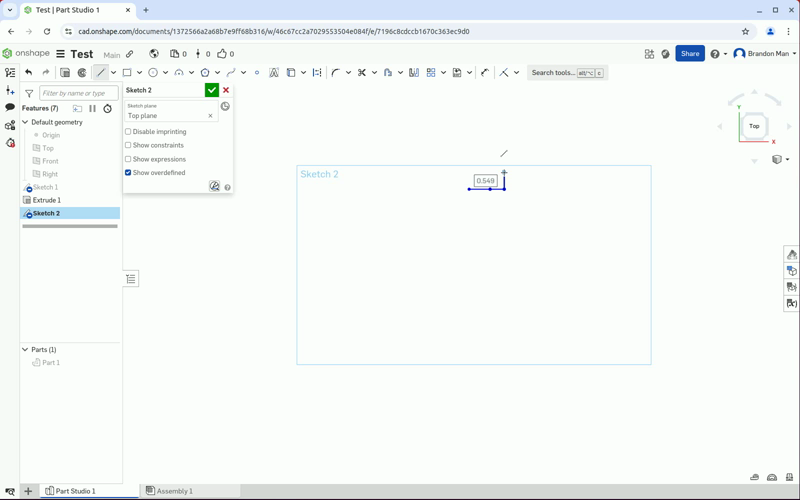
scroll(-6)
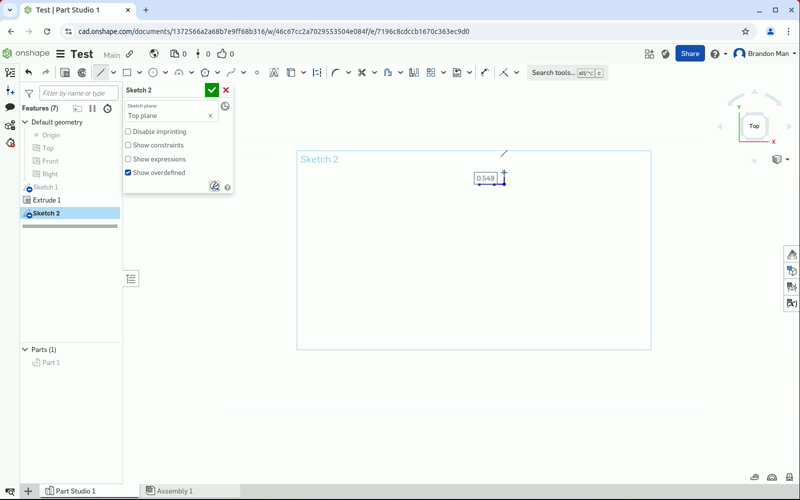
scroll(-6)
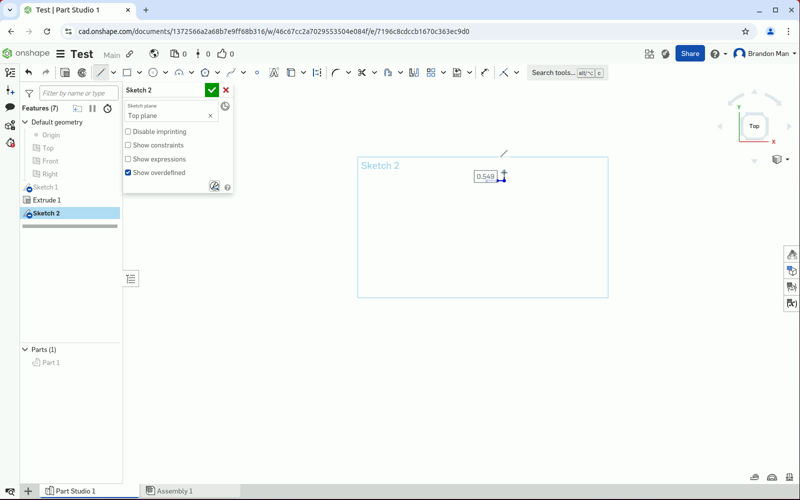
scroll(-6)
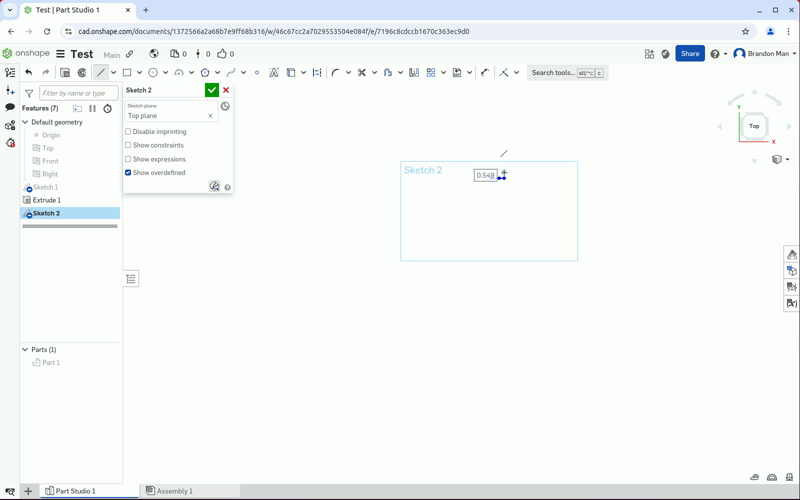
scroll(-6)
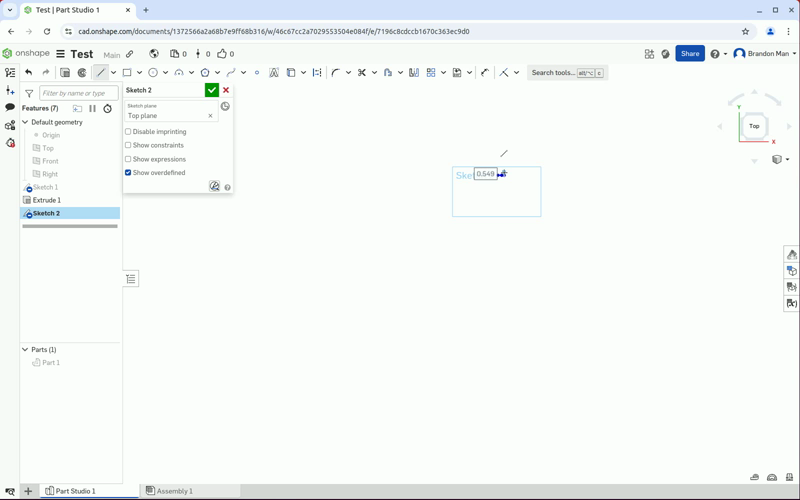
key_up(shift)
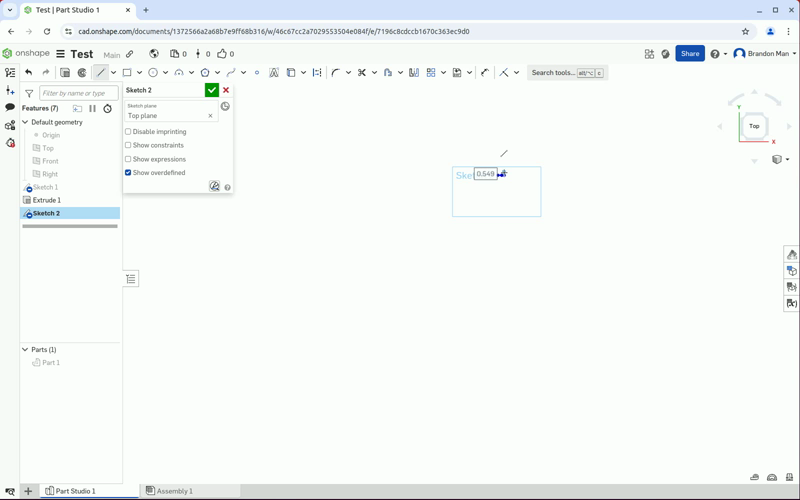
key_down(shift)
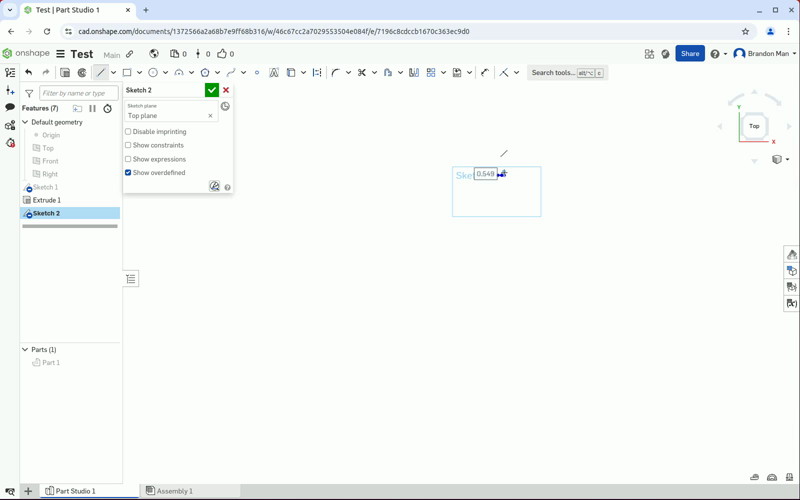
mouse_move(534, 172)
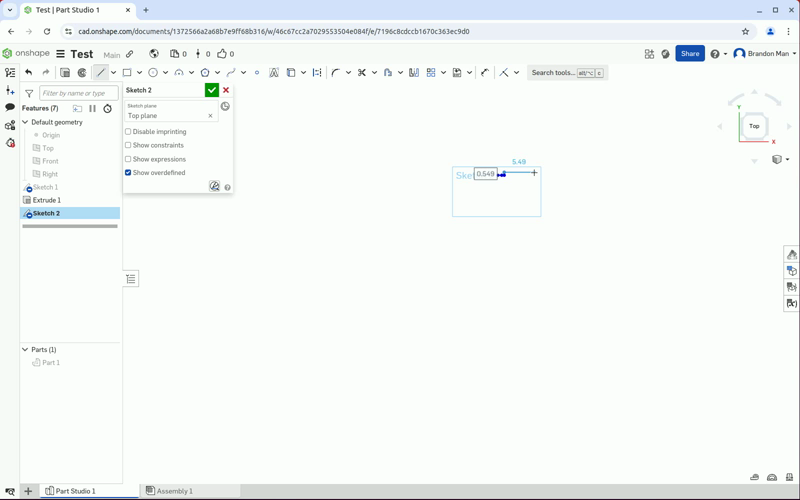
mouse_move(498, 172)
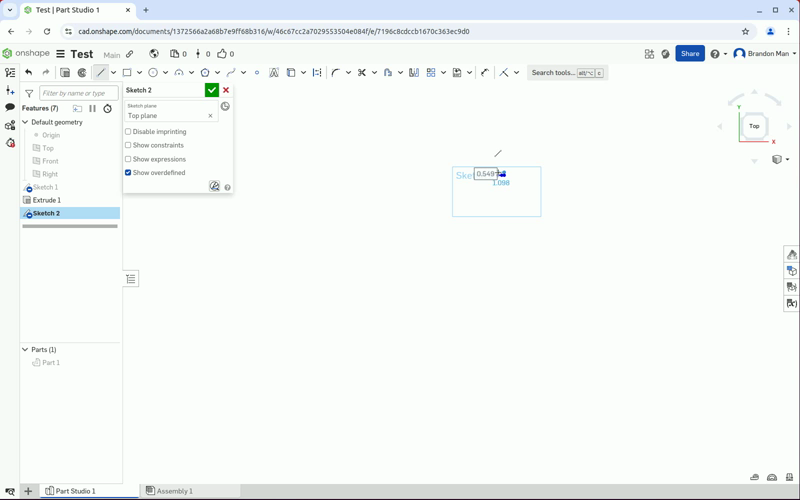
scroll(6)
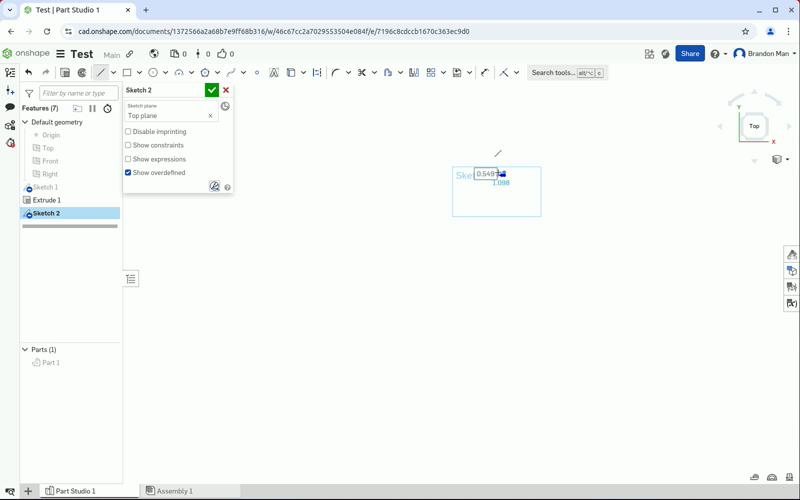
scroll(6)
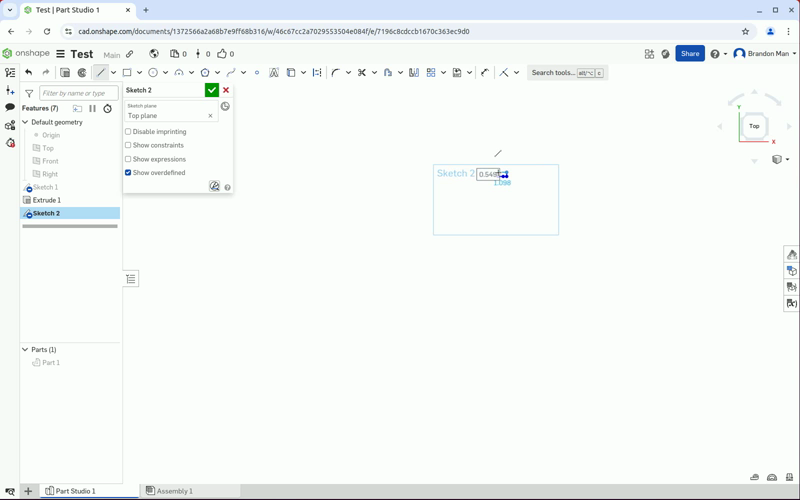
scroll(6)
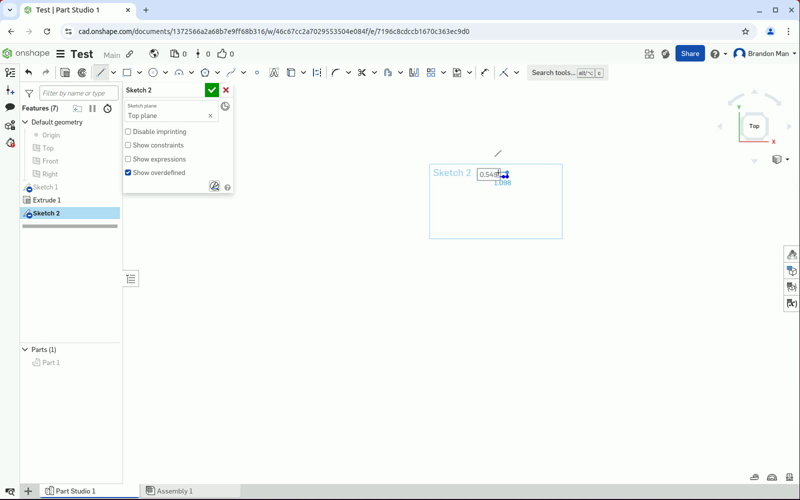
scroll(6)
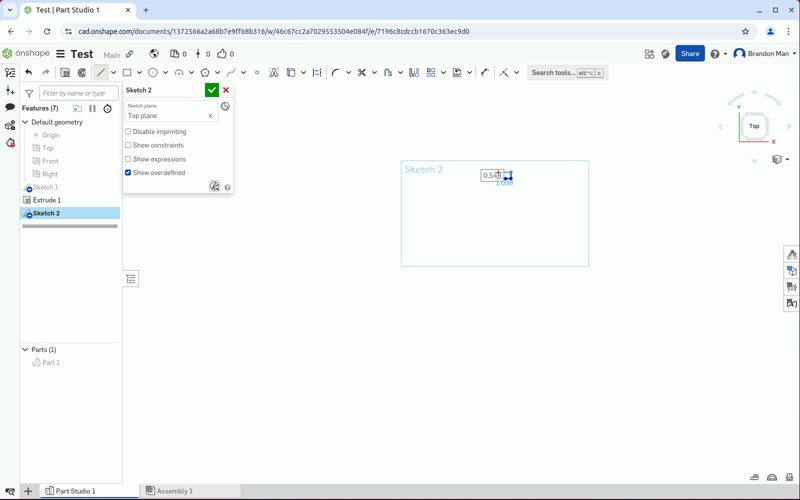
scroll(6)
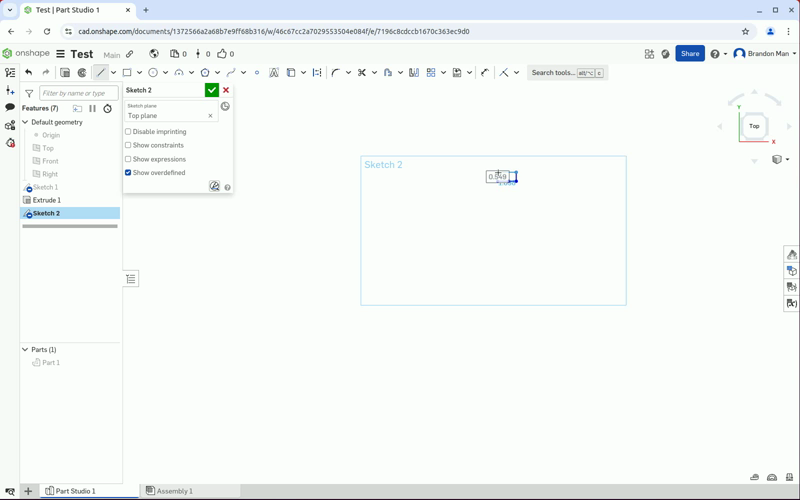
scroll(6)
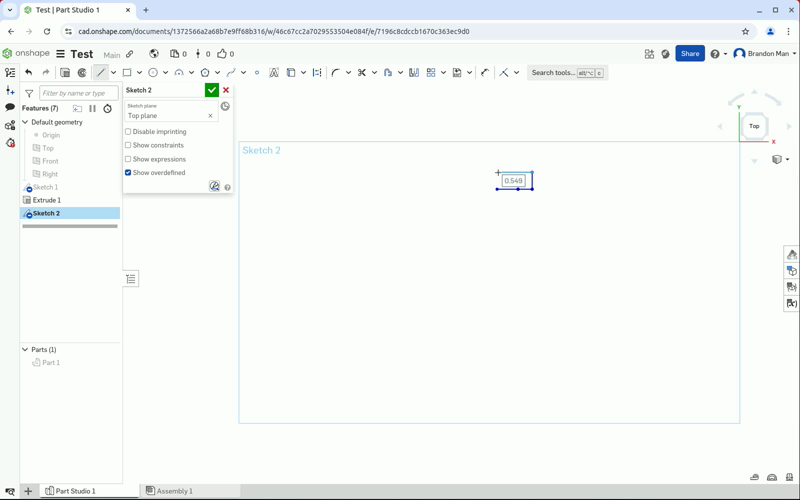
scroll(6)
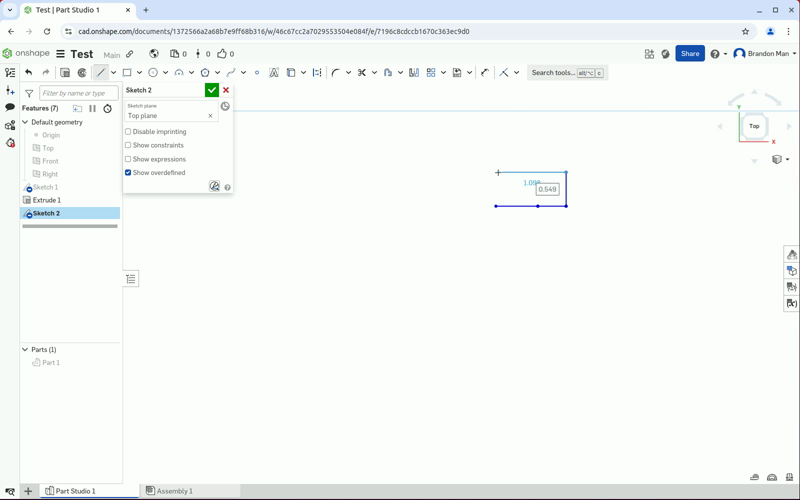
click(498, 172)
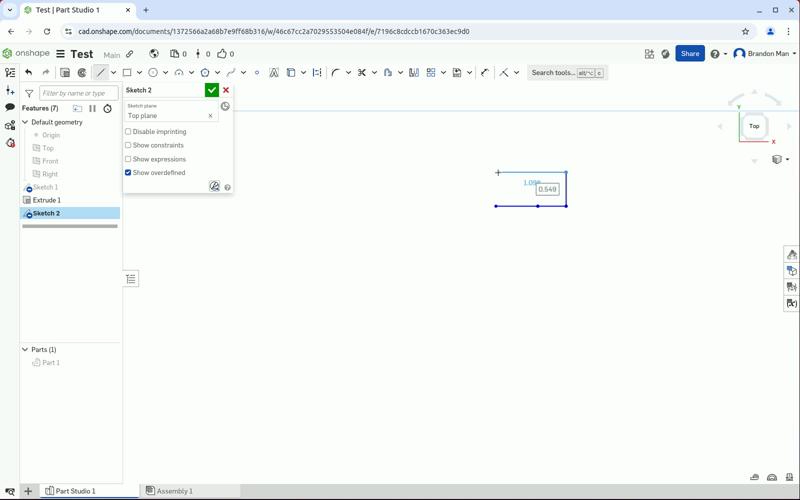
scroll(-6)
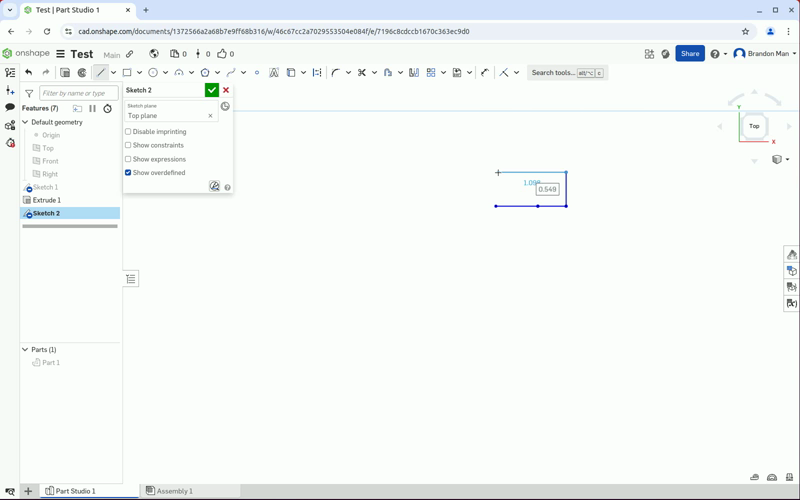
scroll(-6)
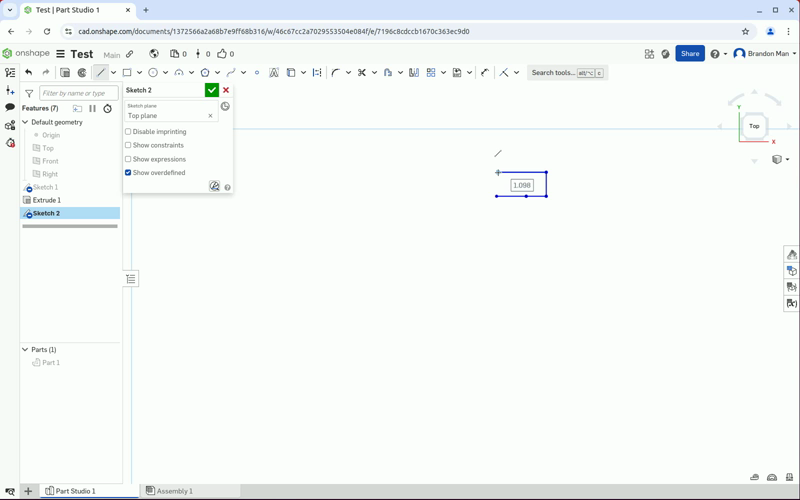
scroll(-6)
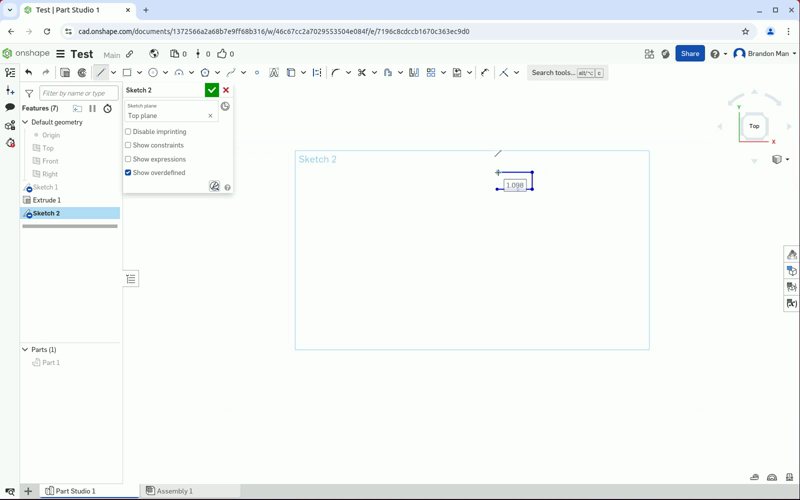
scroll(-6)
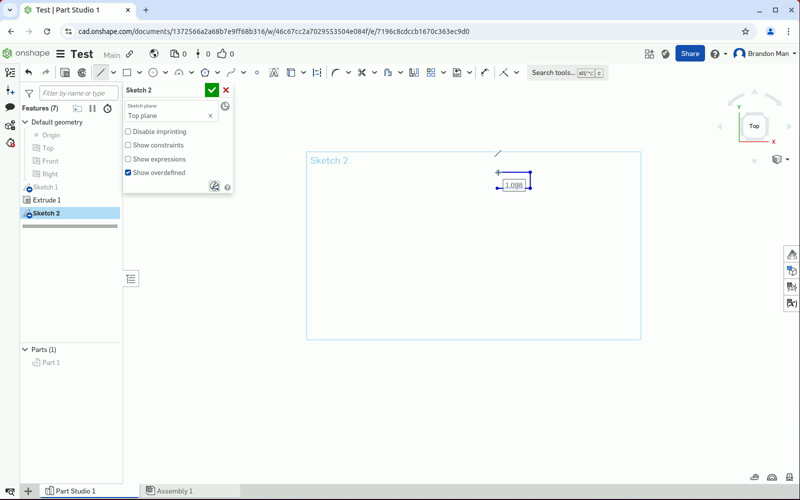
scroll(-6)
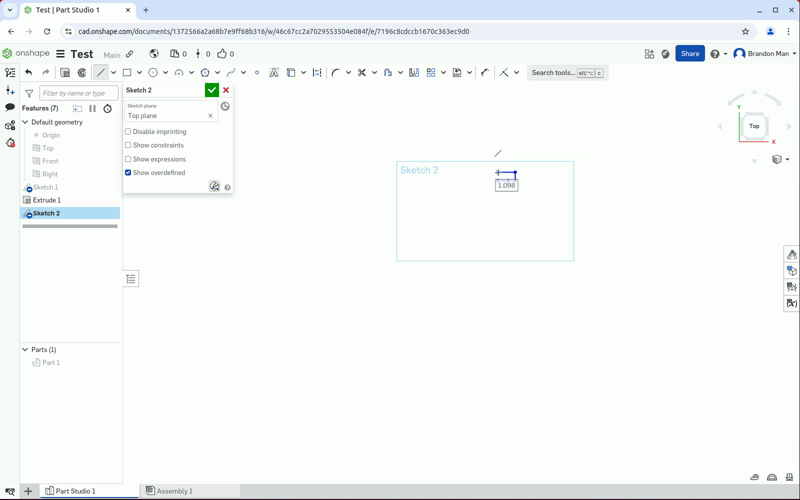
scroll(-6)
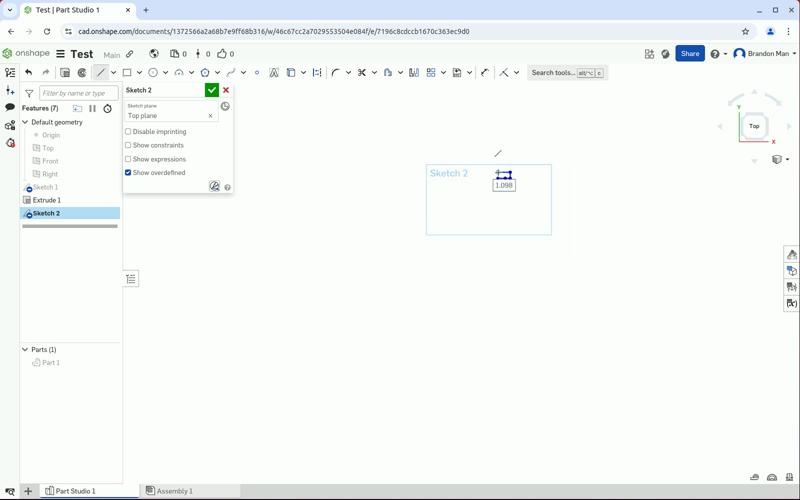
scroll(-6)
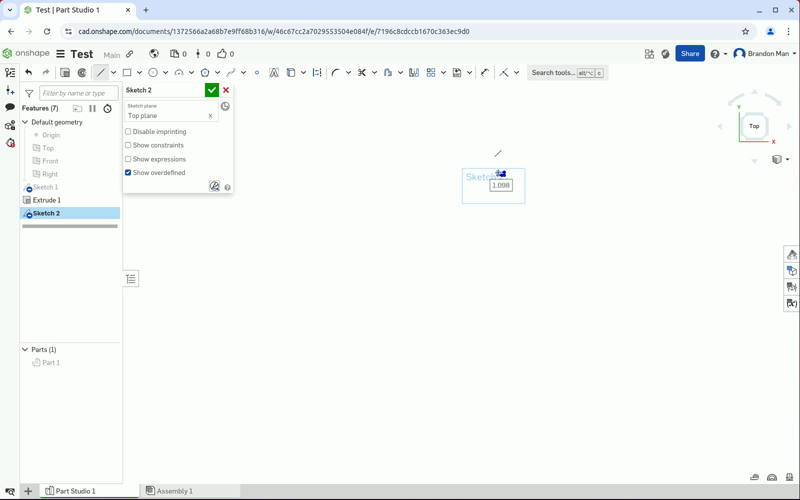
key_up(shift)
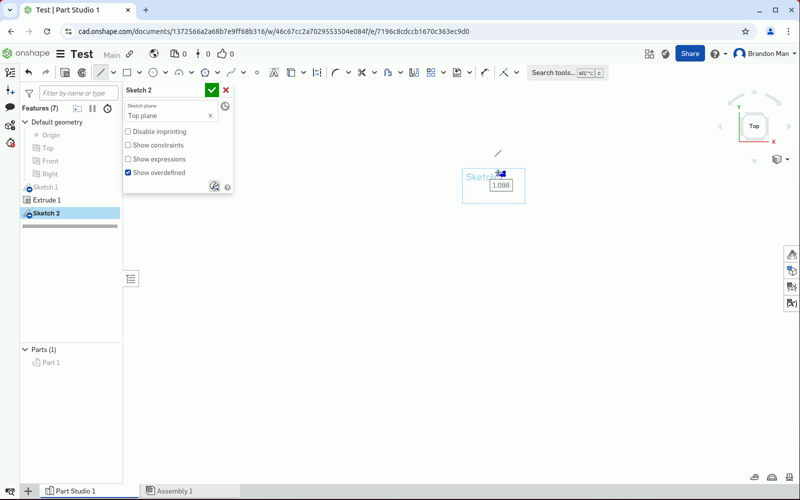
mouse_move(528, 172)
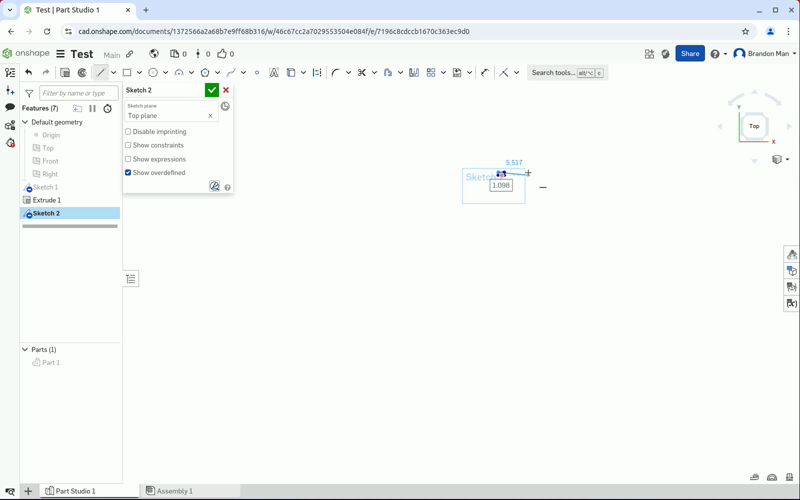
key_down(shift)
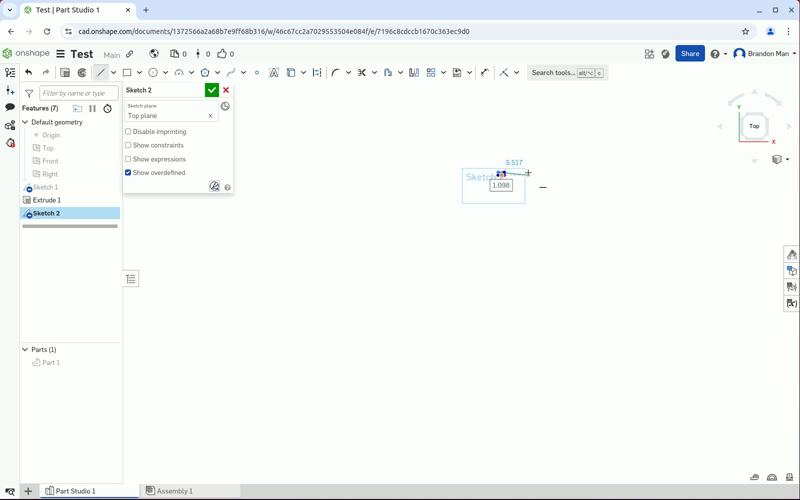
mouse_move(498, 175)
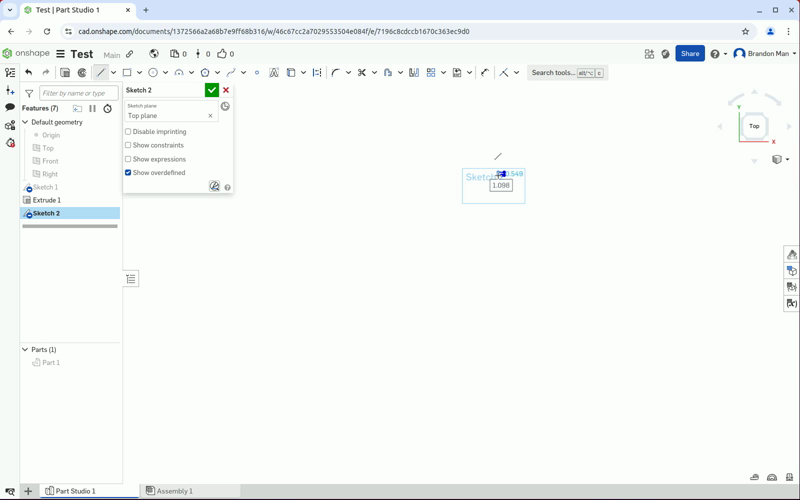
scroll(6)
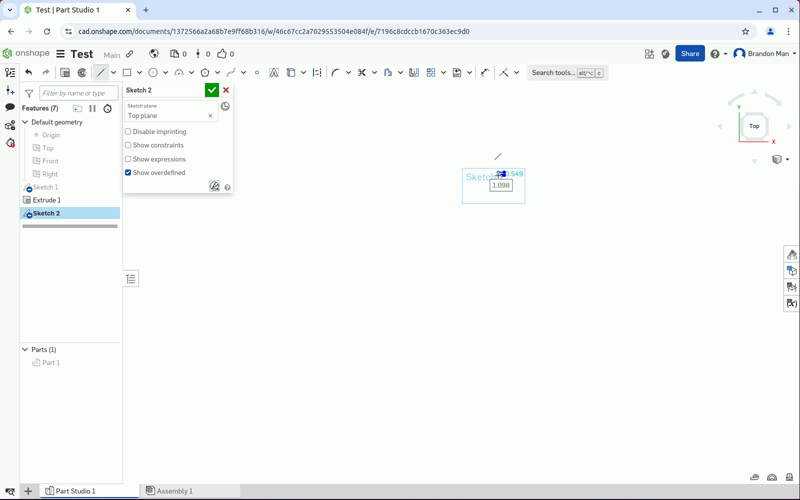
scroll(6)
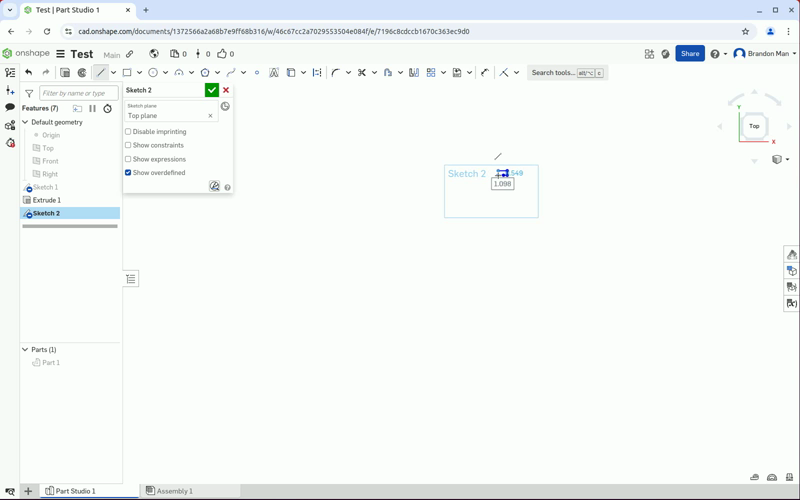
scroll(6)
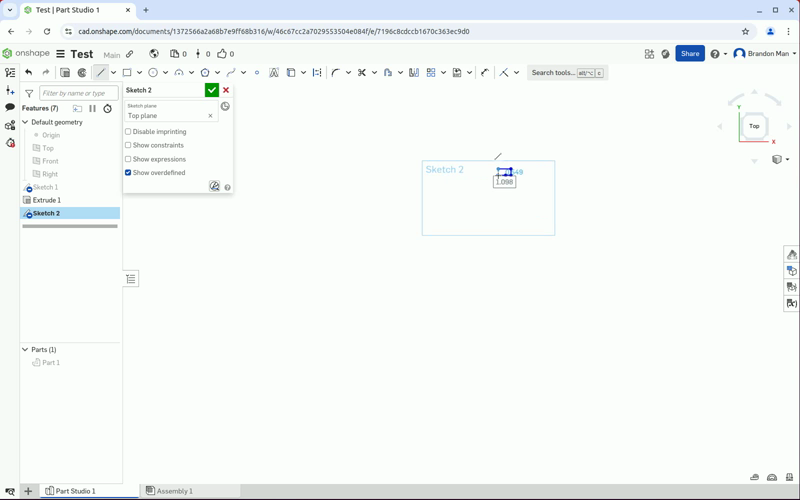
scroll(6)
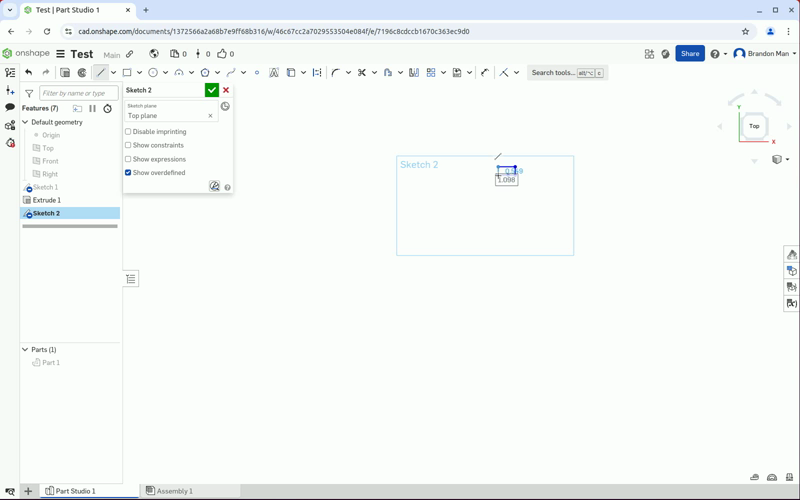
scroll(6)
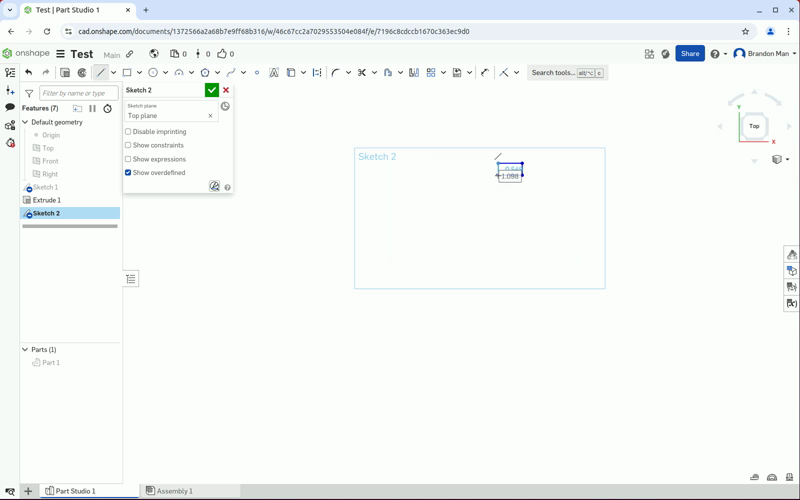
scroll(6)
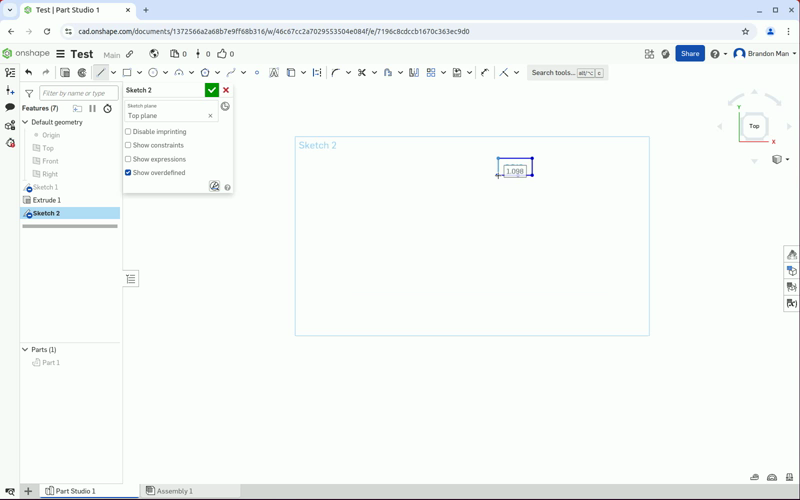
scroll(6)
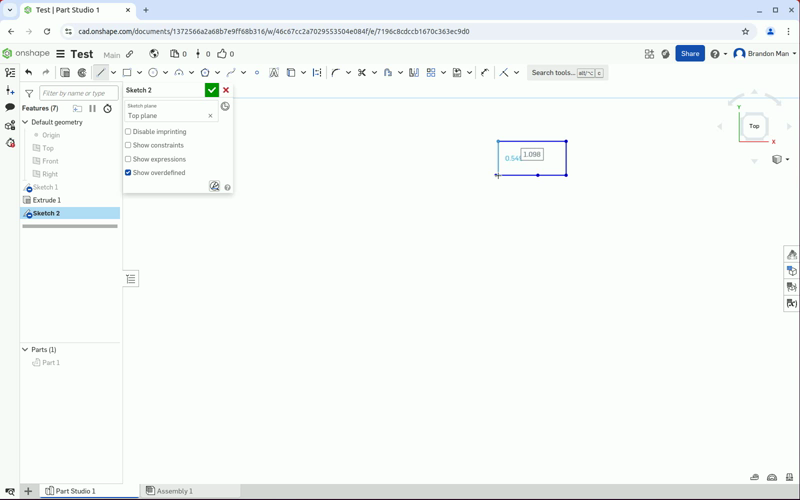
key_up(shift)
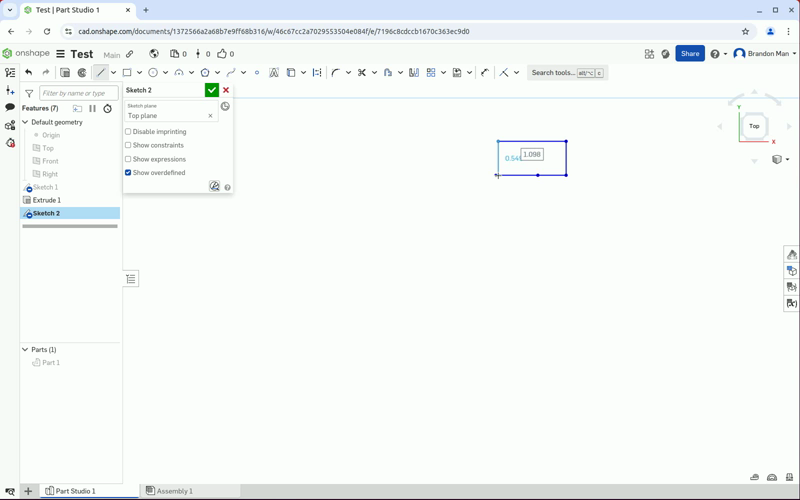
click(498, 175)
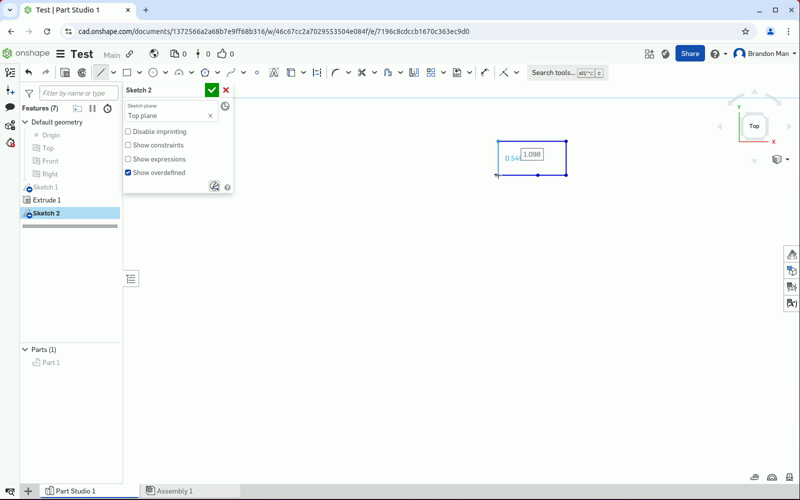
scroll(-6)
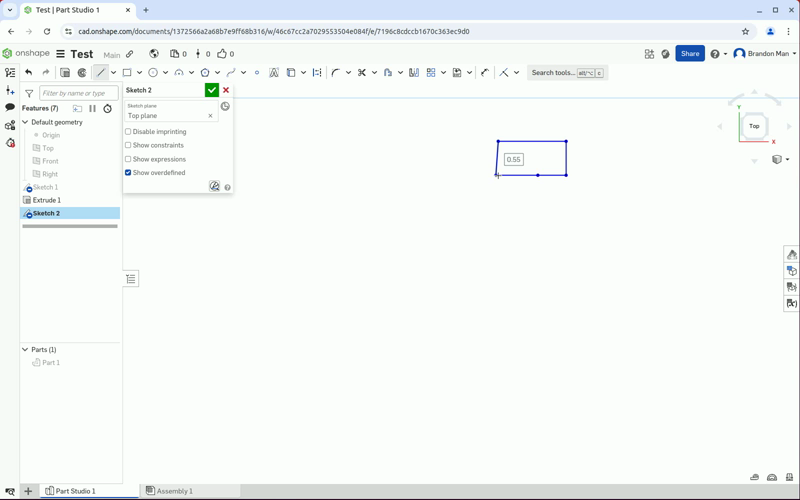
scroll(-6)
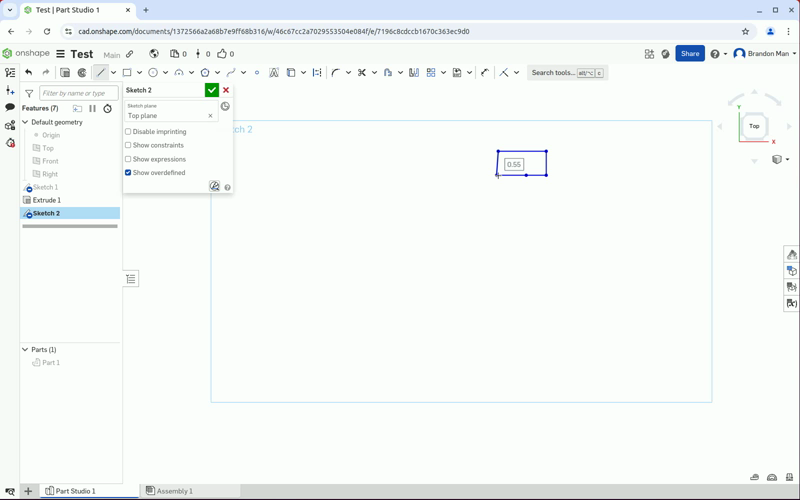
scroll(-6)
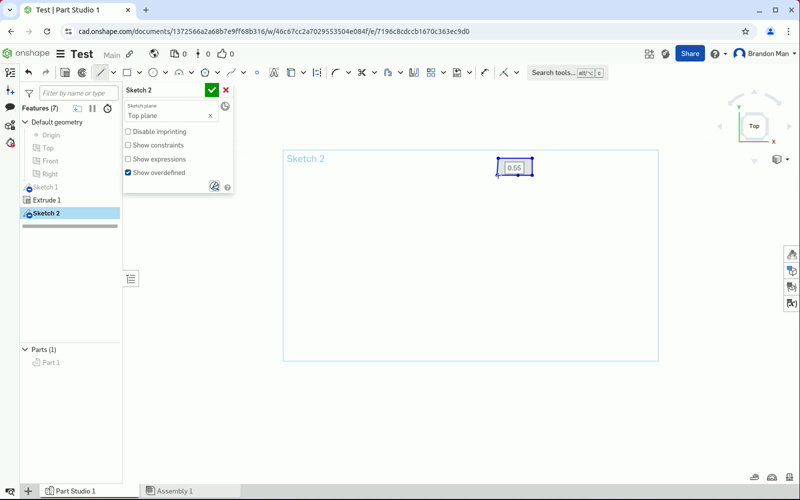
scroll(-6)
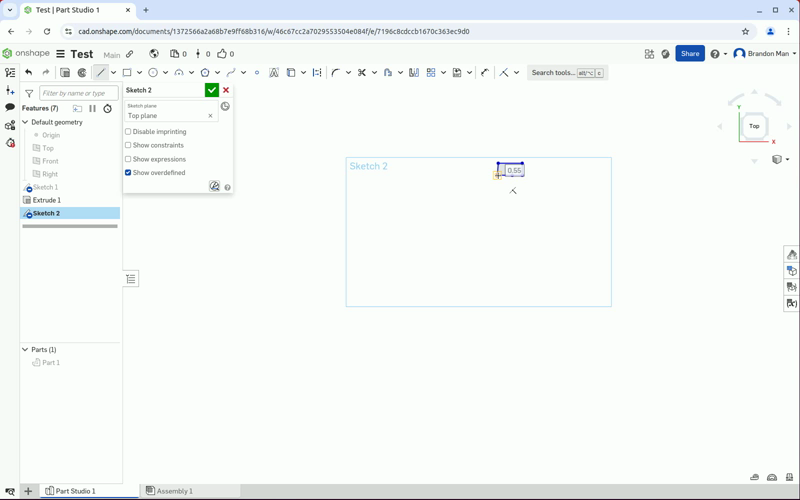
scroll(-6)
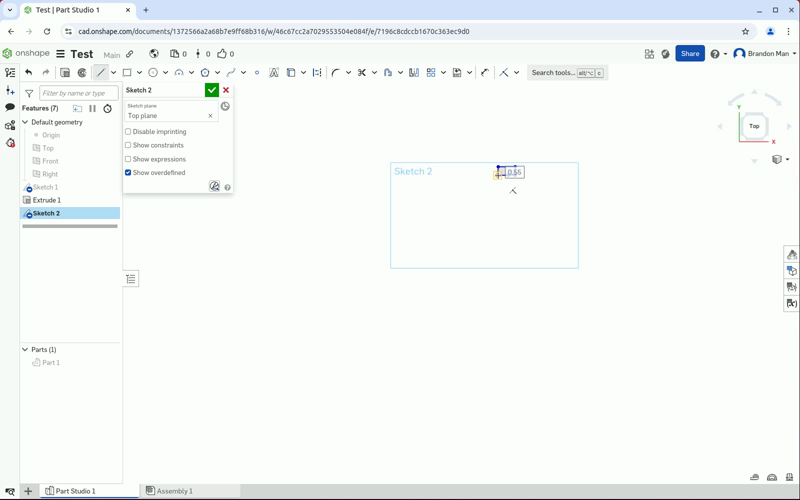
scroll(-6)
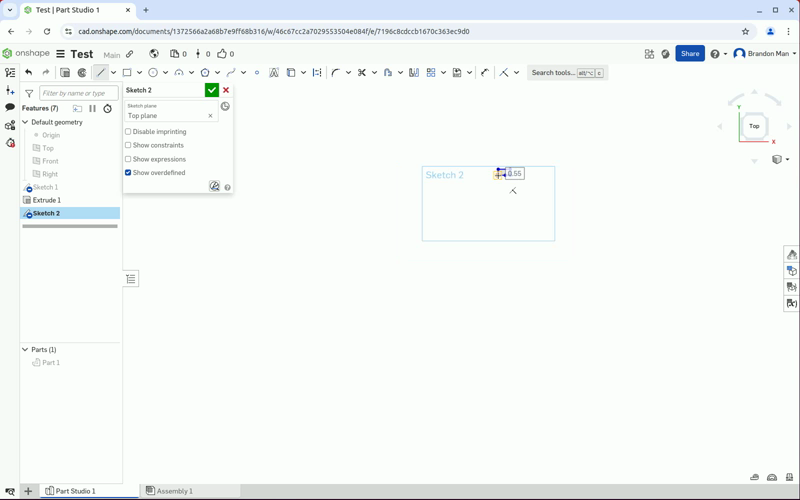
scroll(-6)
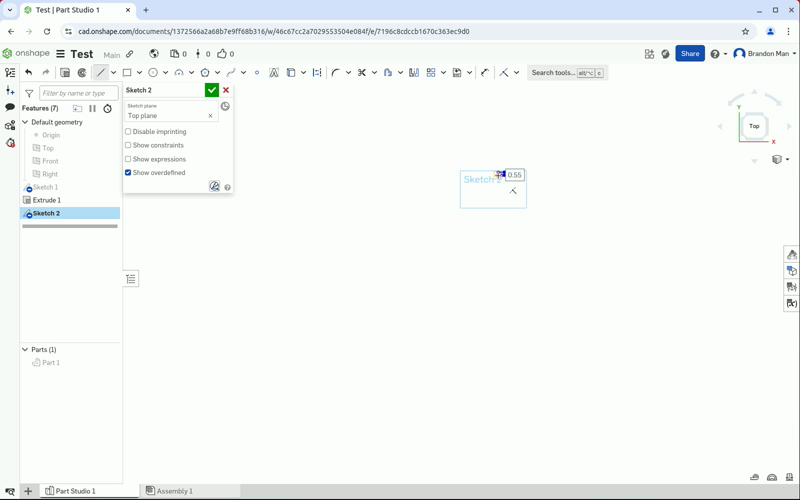
key(esc)
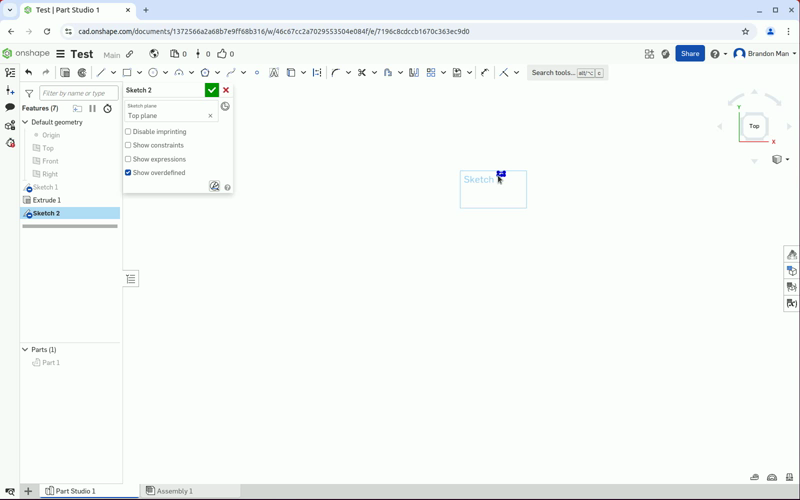
mouse_move(503, 174)
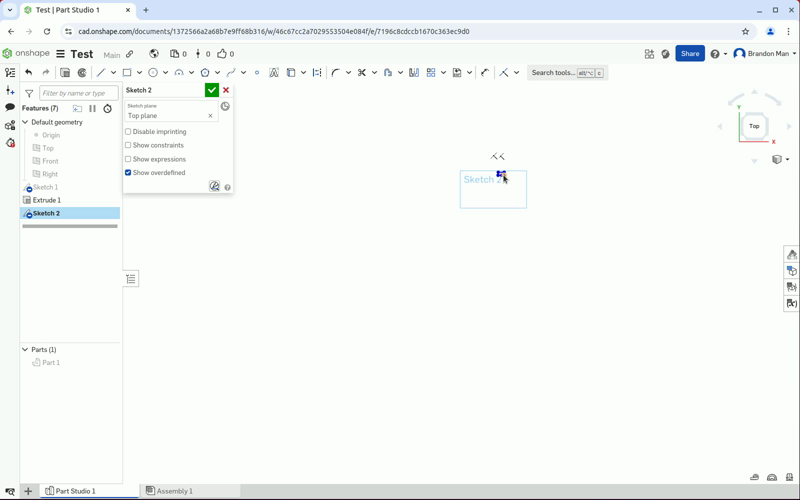
scroll(6)
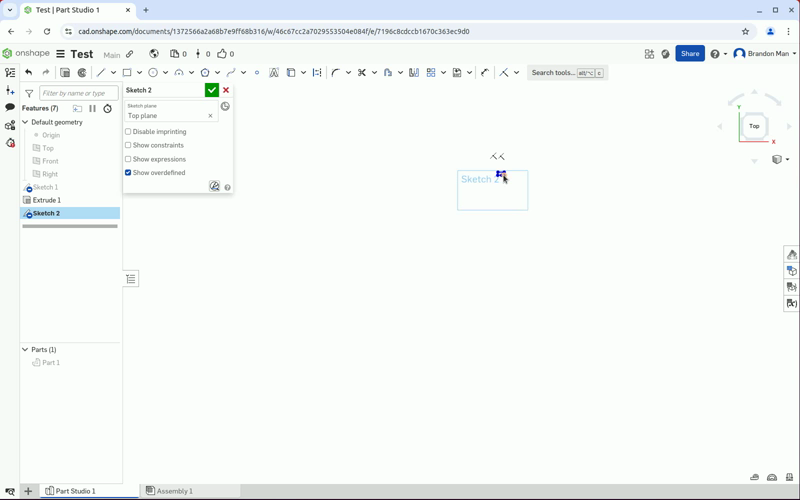
scroll(6)
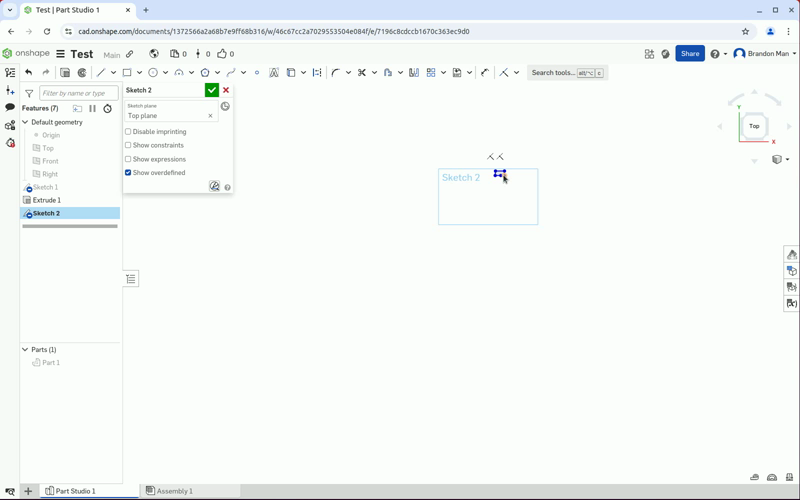
scroll(6)
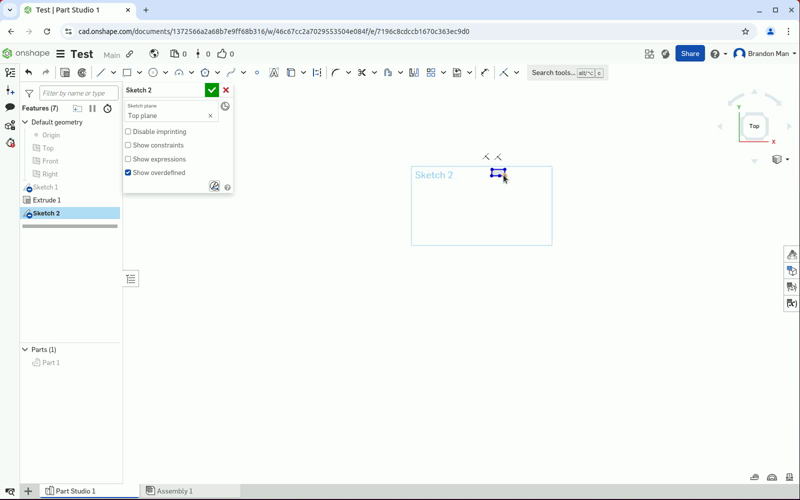
scroll(6)
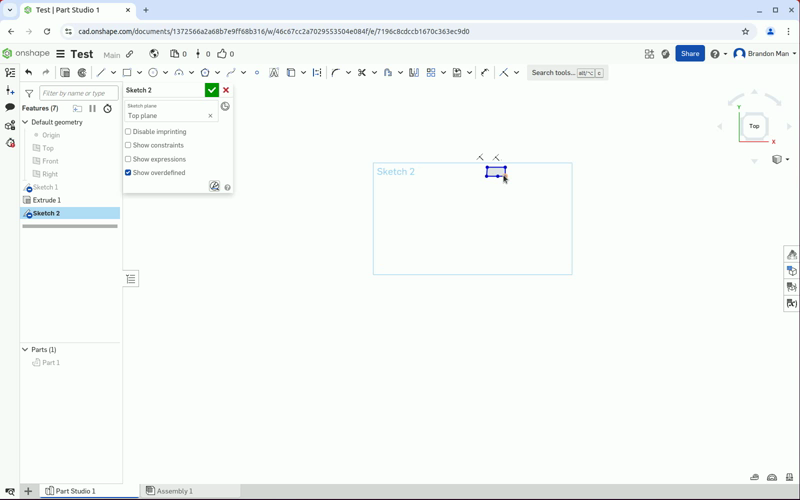
scroll(6)
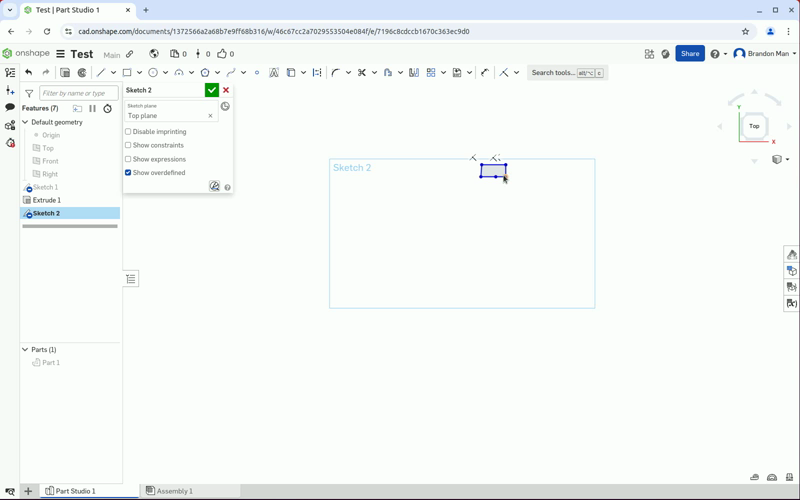
scroll(6)
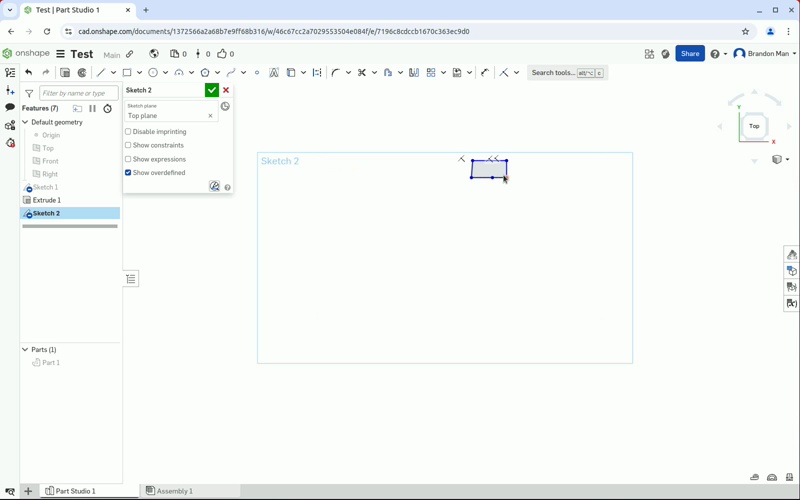
scroll(6)
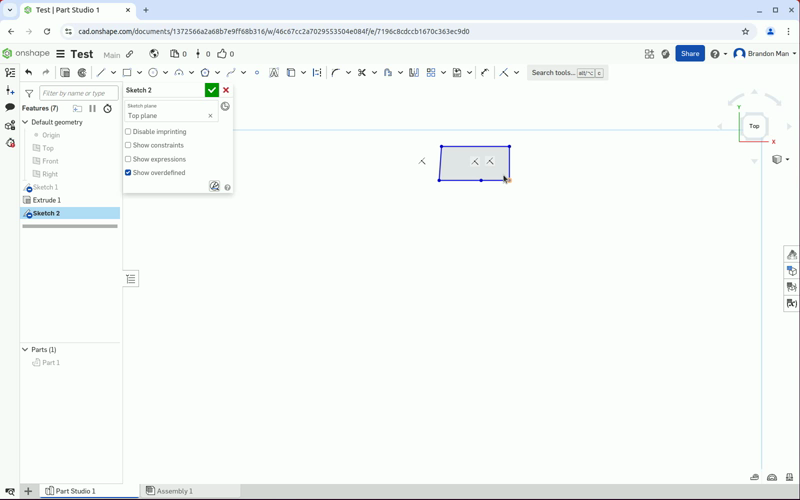
click(503, 174)
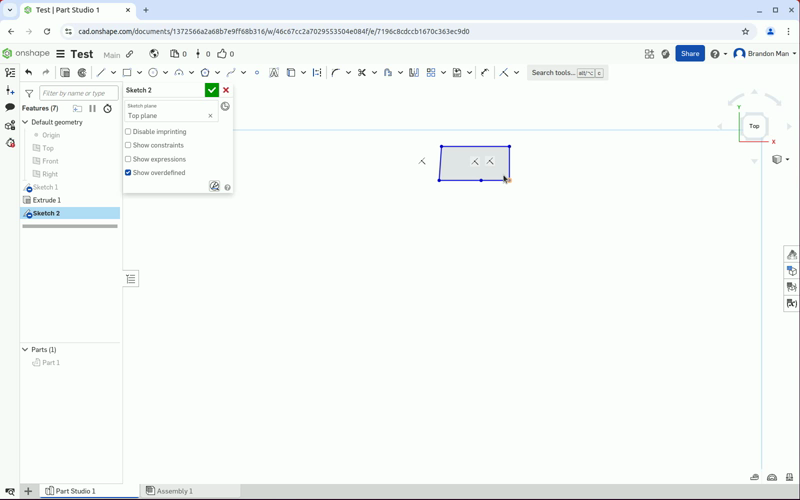
scroll(-6)
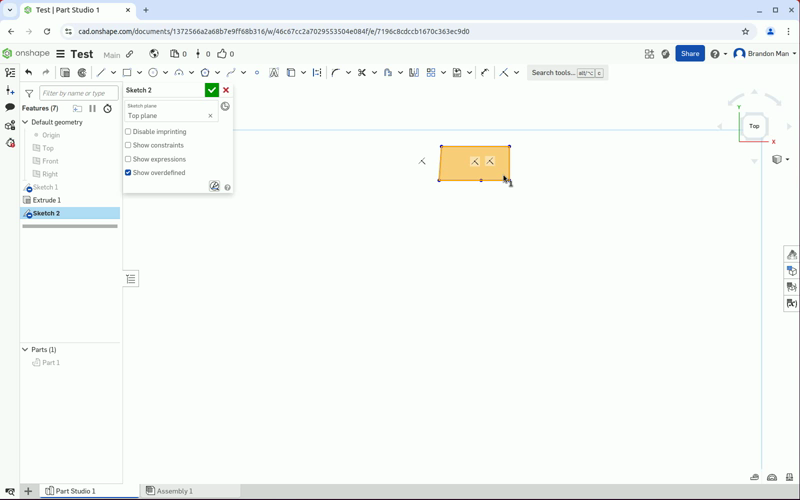
scroll(-6)
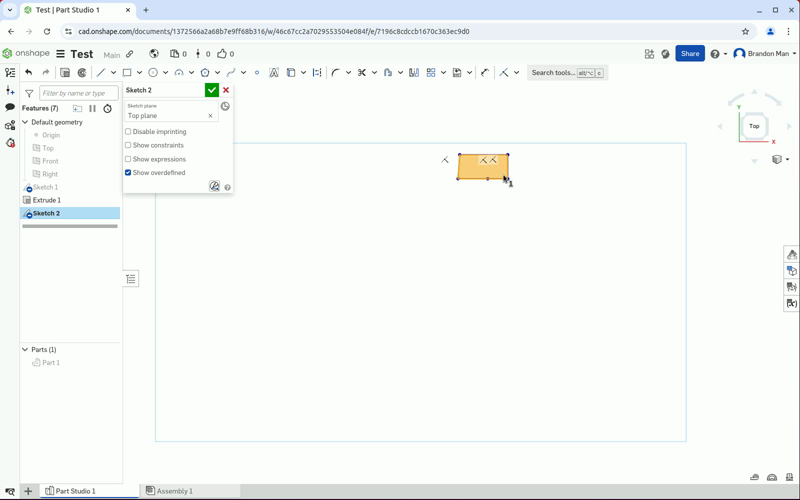
scroll(-6)
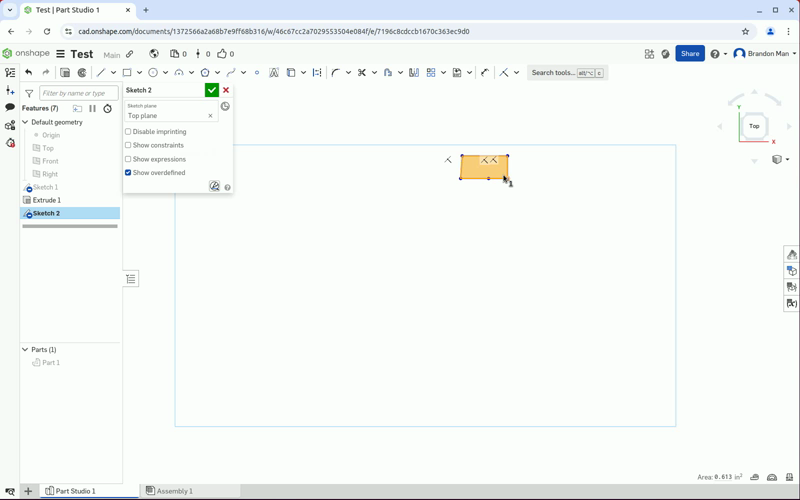
scroll(-6)
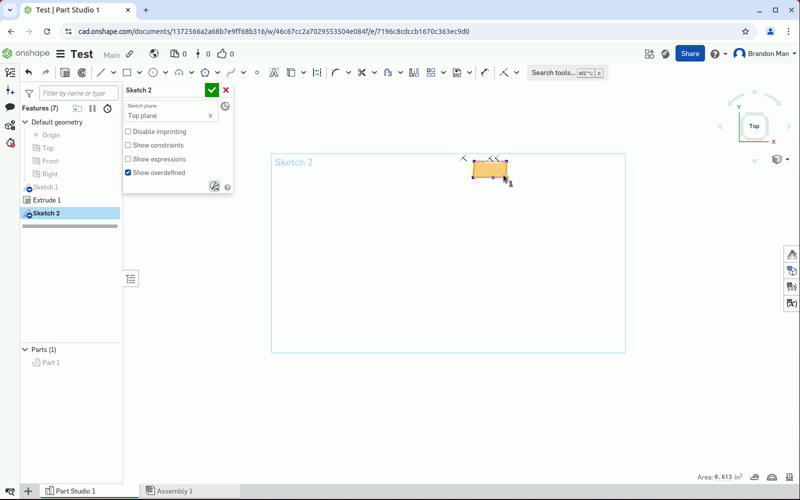
scroll(-6)
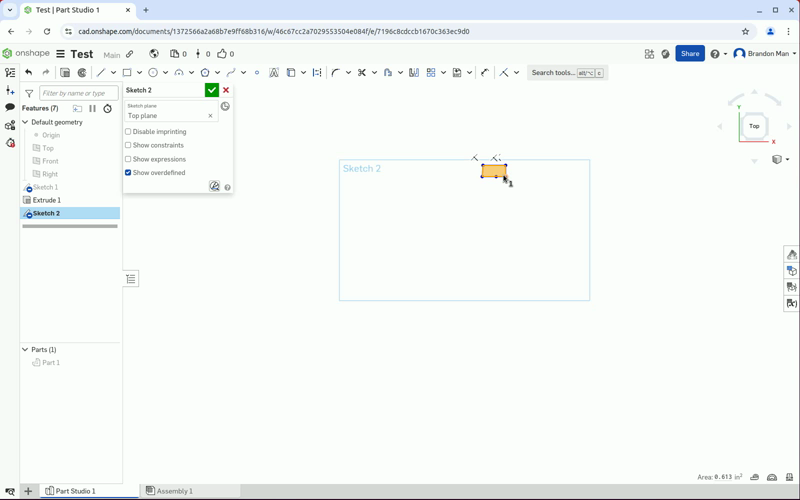
scroll(-6)
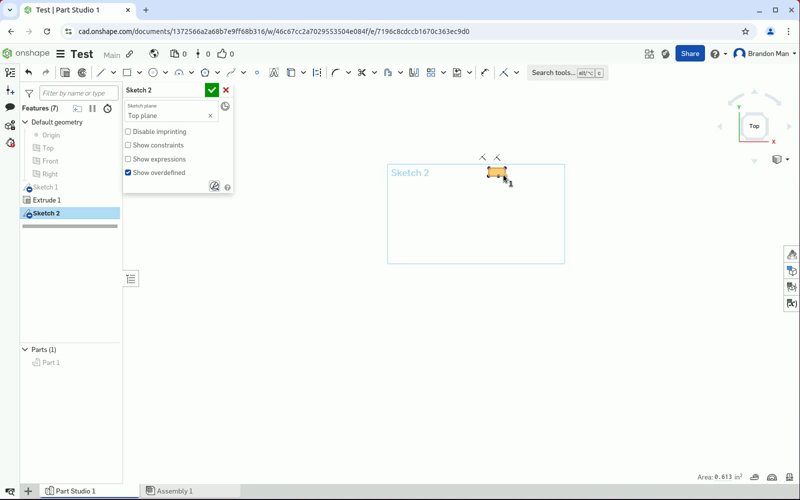
scroll(-6)
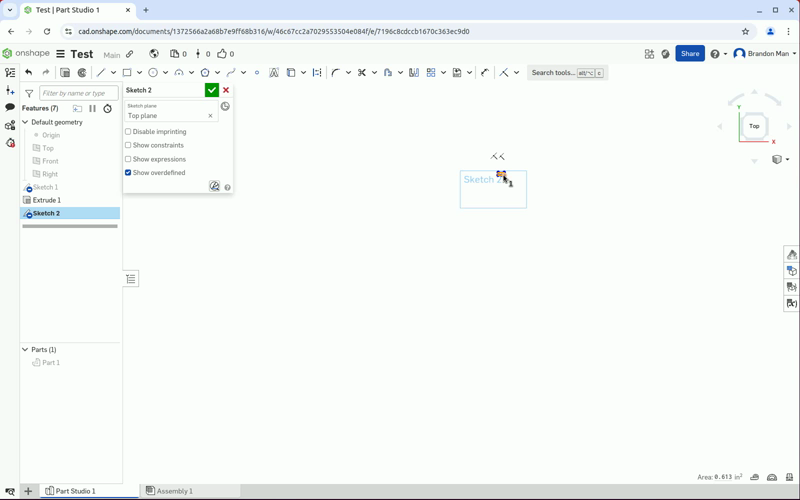
mouse_move(73, 352)
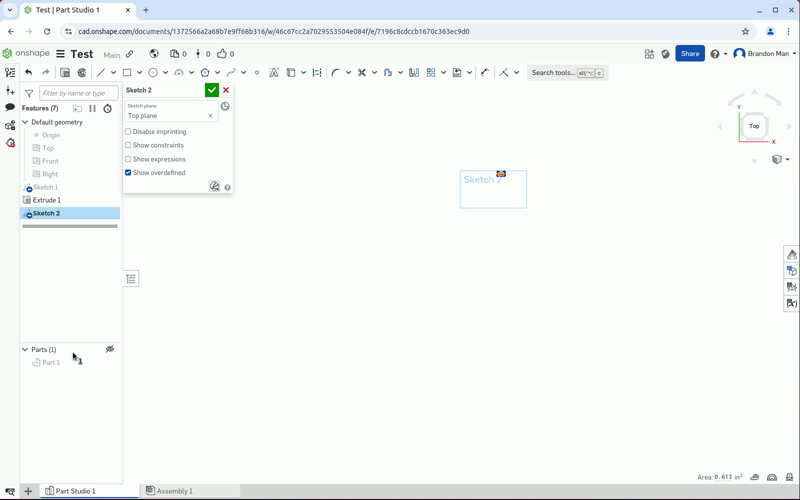
key(shift+y)
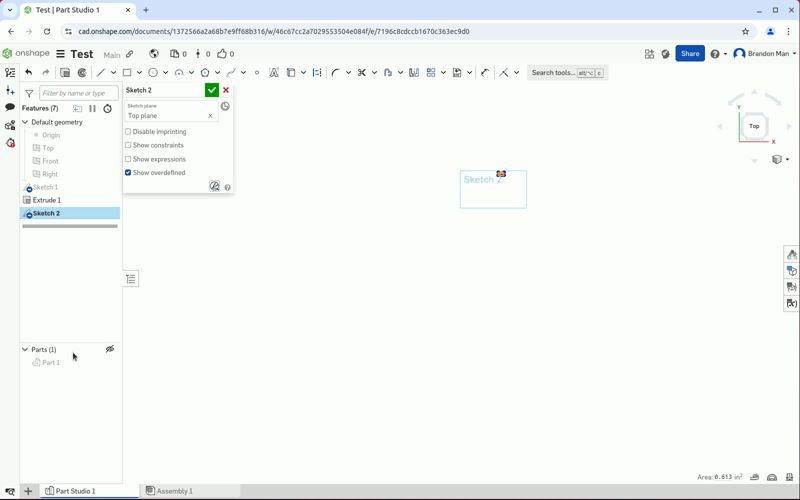
key(shift+e)
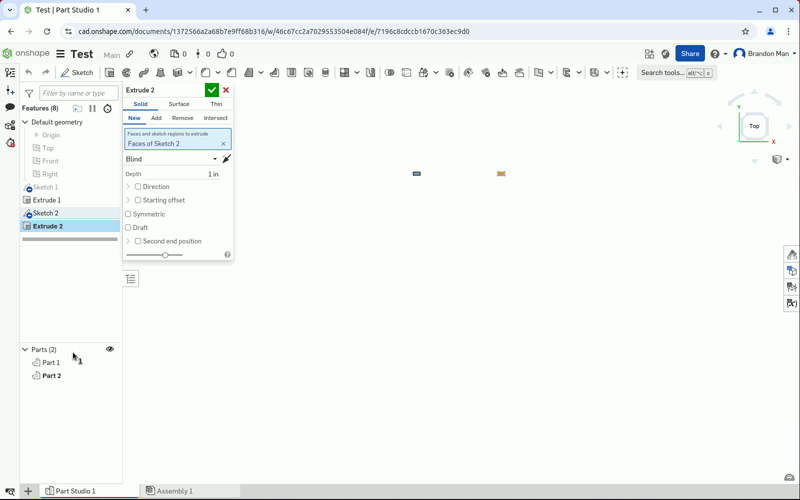
mouse_move(143, 106)
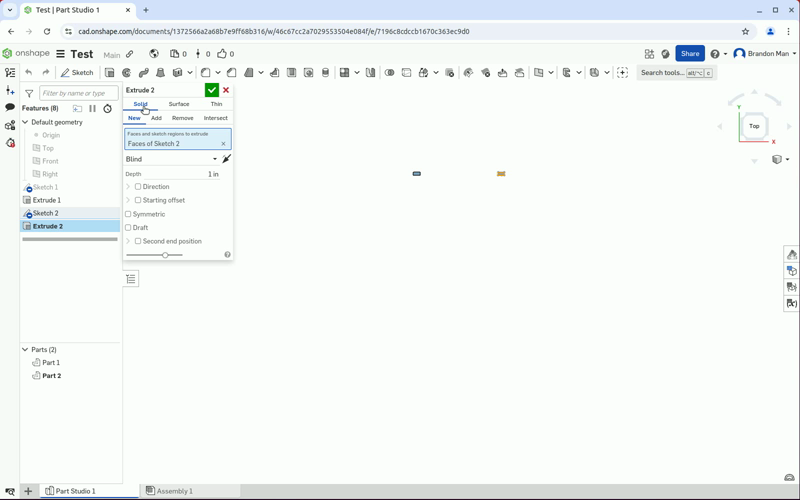
click(143, 106)
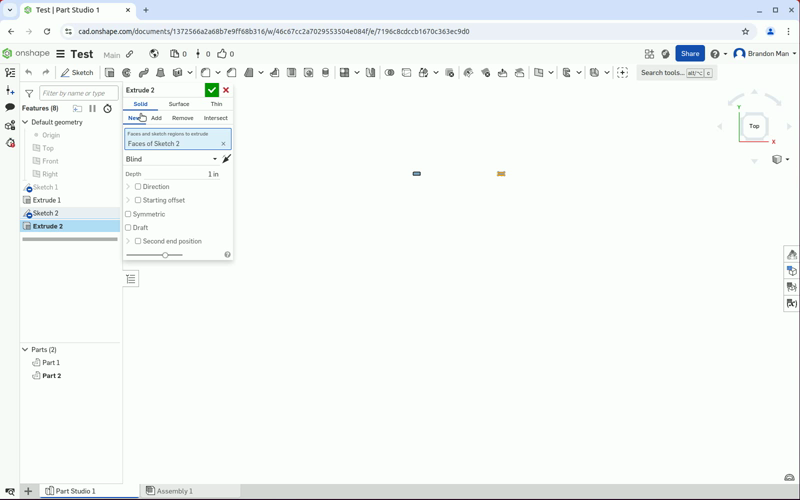
mouse_move(137, 120)
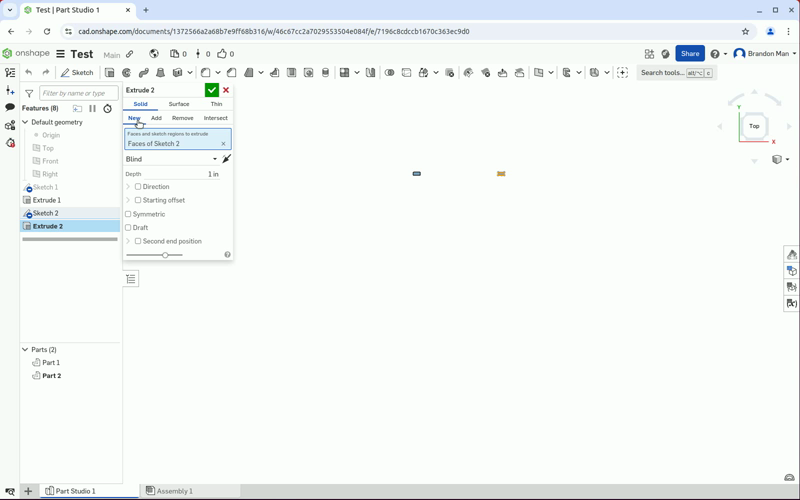
click(137, 120)
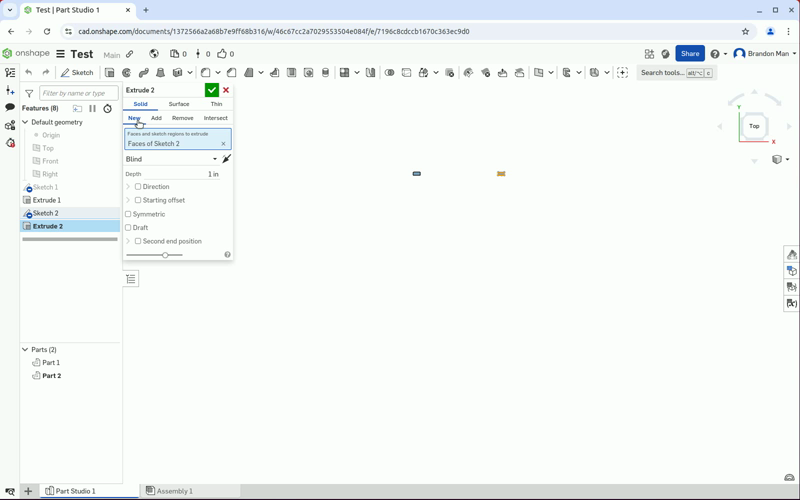
key(tab, 4)
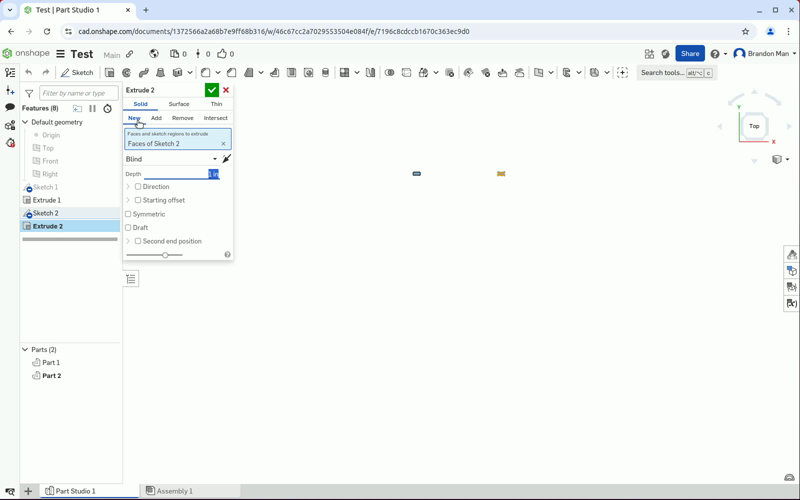
text(16.368)
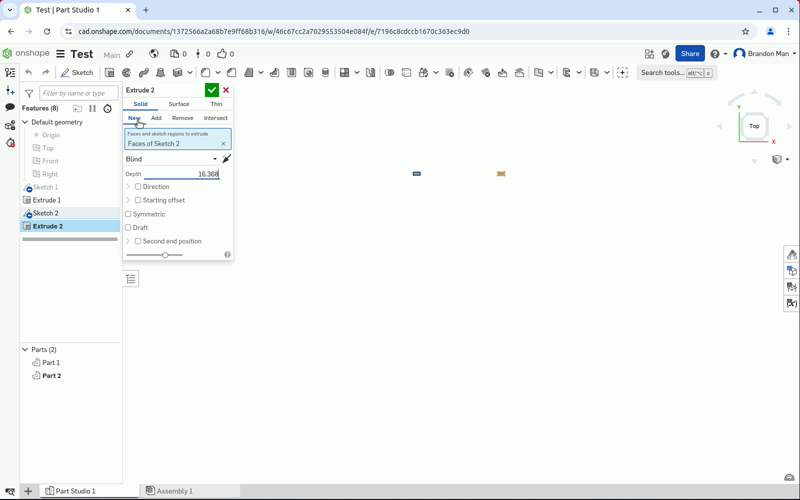
key(enter)
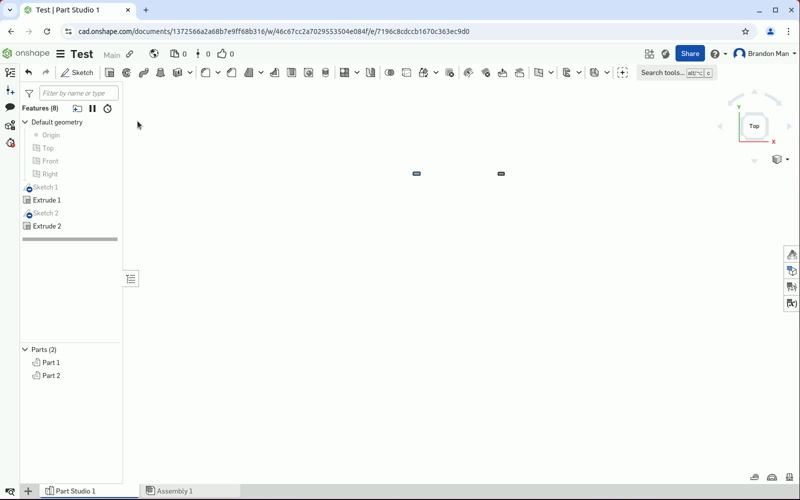
key(shift+h)
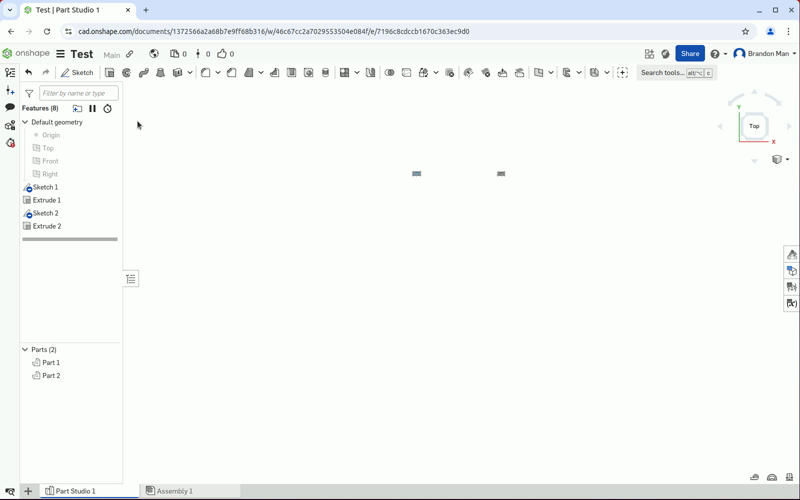
key(shift+h)
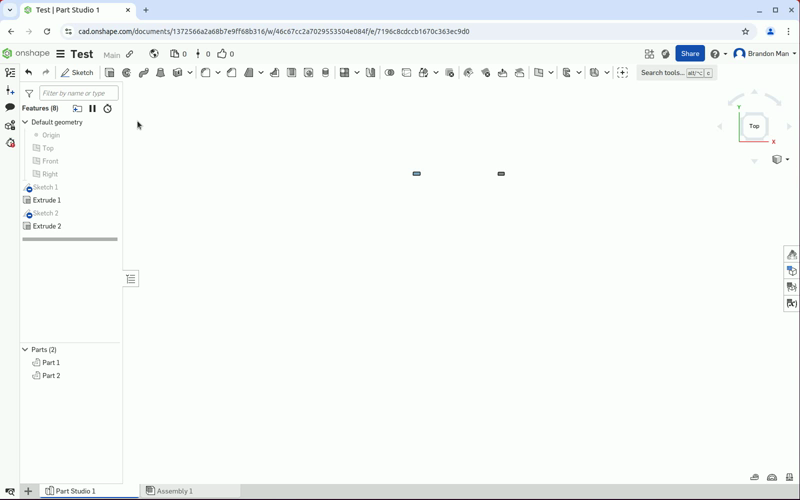
mouse_move(73, 189)
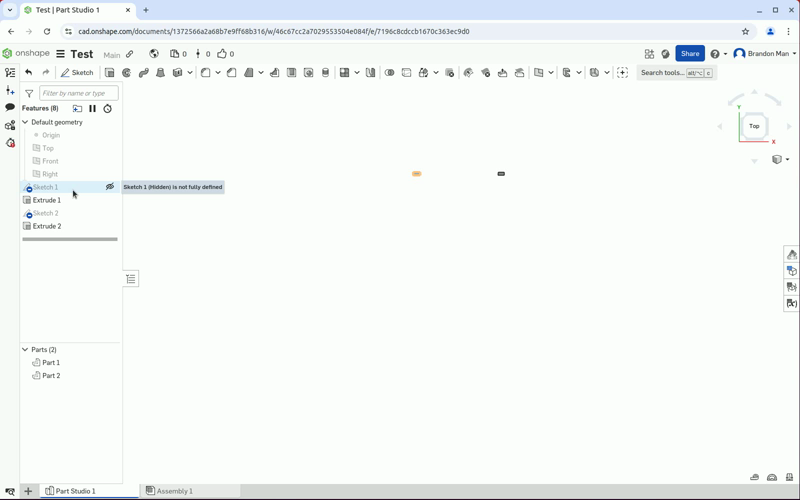
click(73, 189)
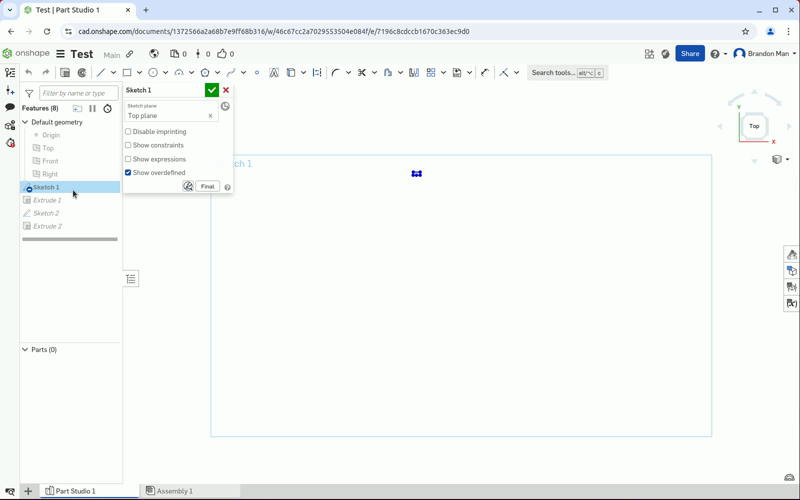
mouse_move(229, 92)
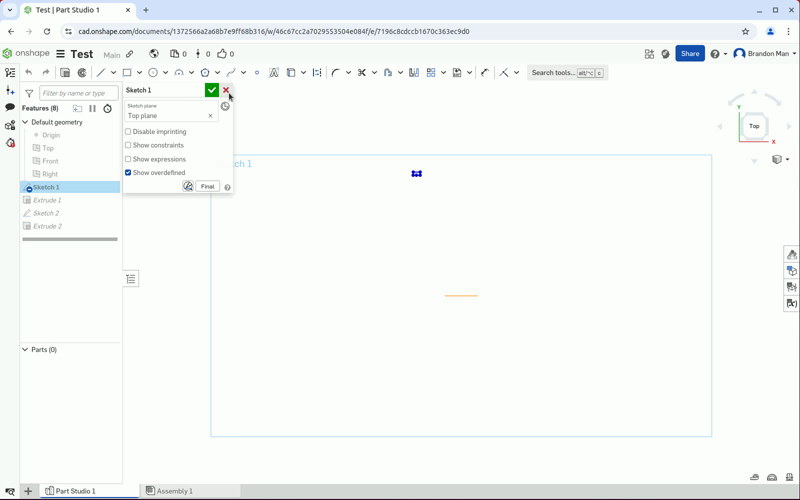
click(229, 92)
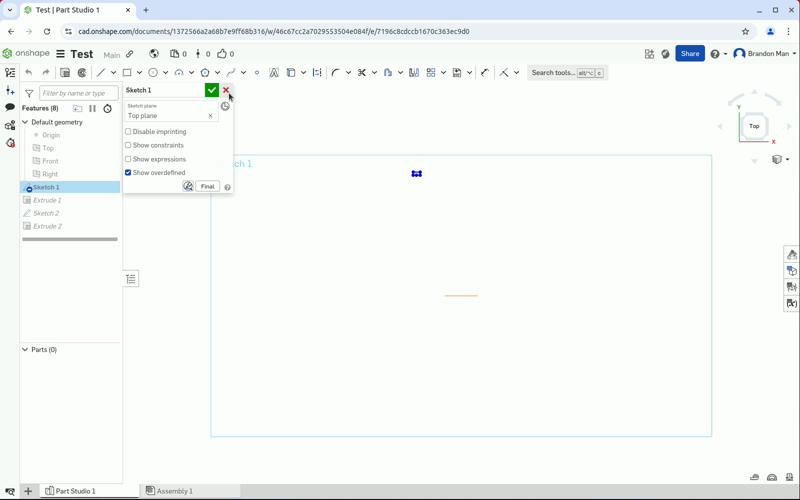
key(shift+s)
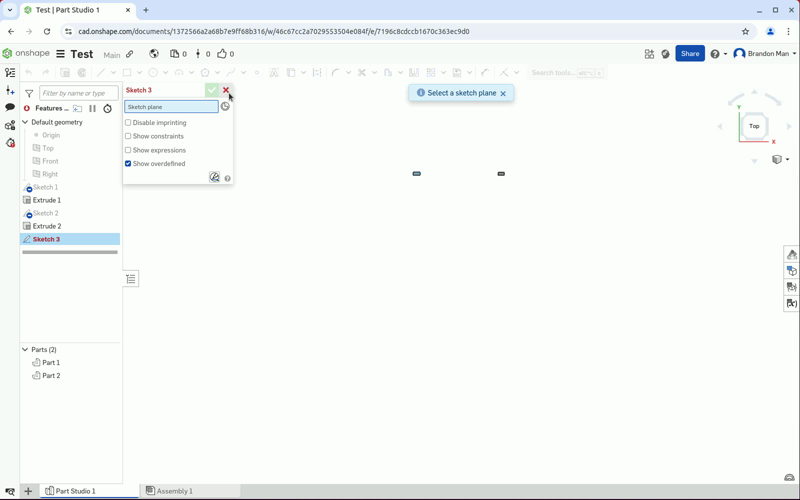
mouse_move(73, 150)
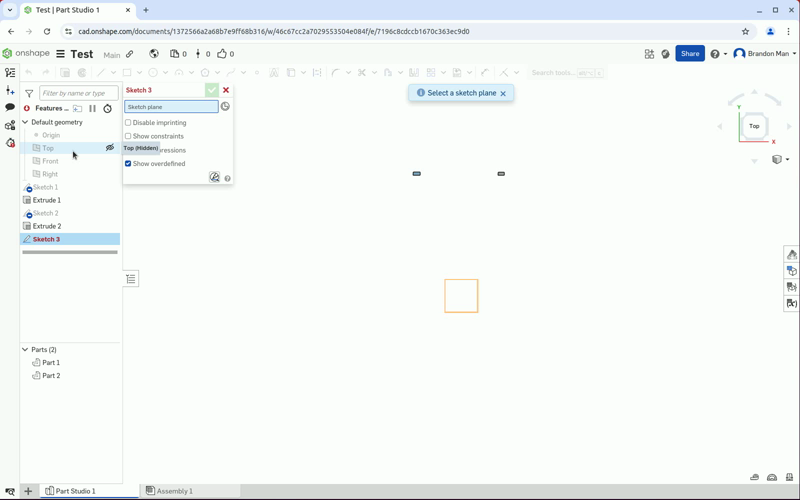
click(73, 150)
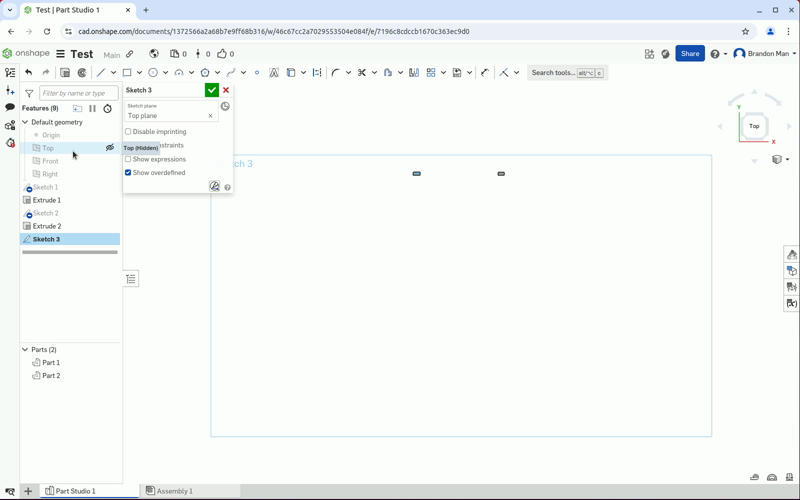
mouse_move(73, 352)
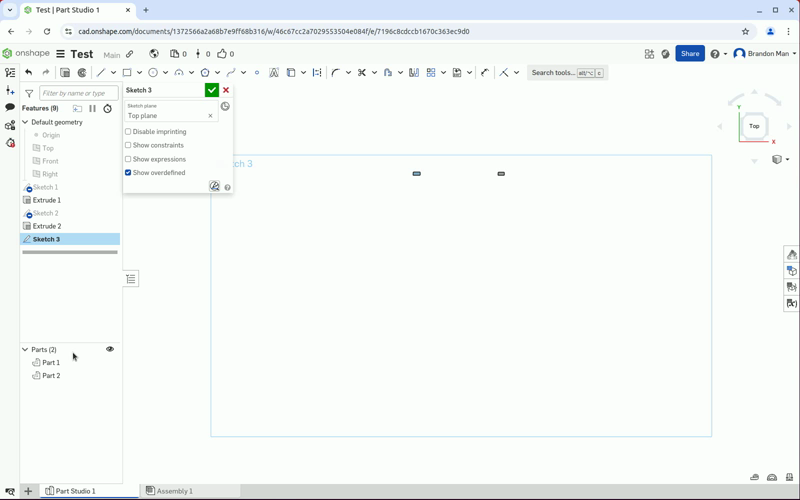
key(y)
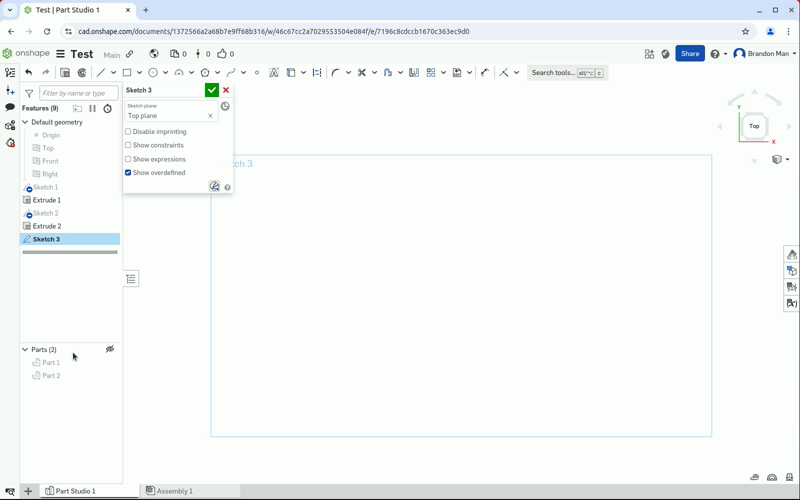
key(l)
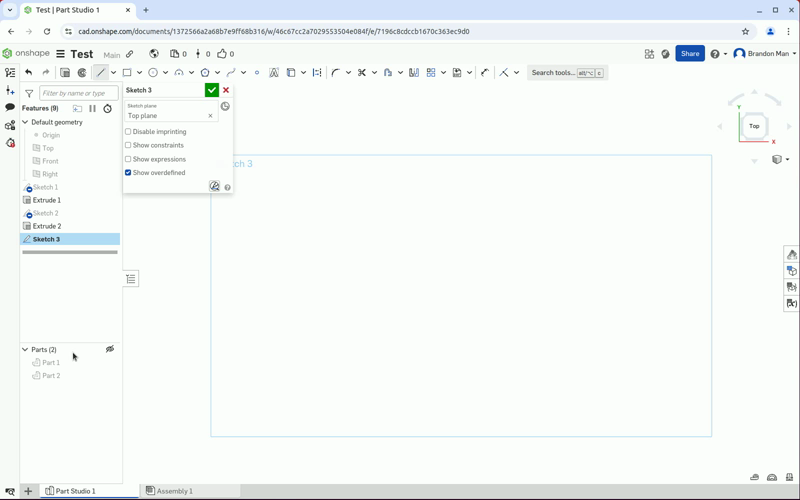
key_down(shift)
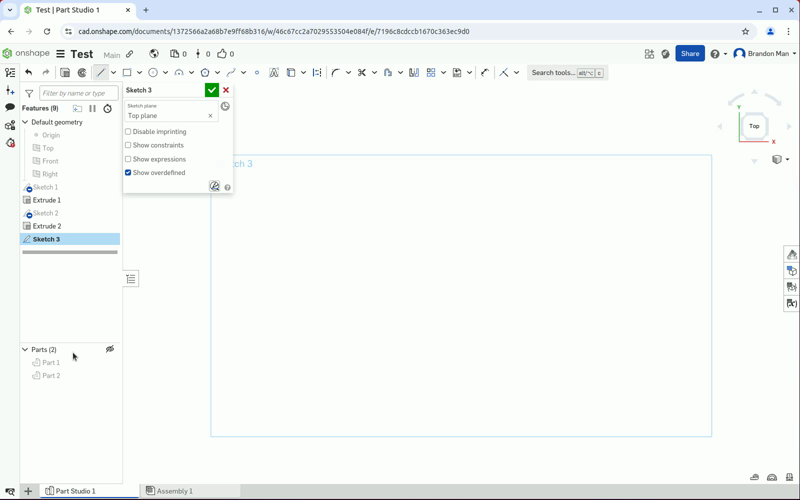
mouse_move(498, 282)
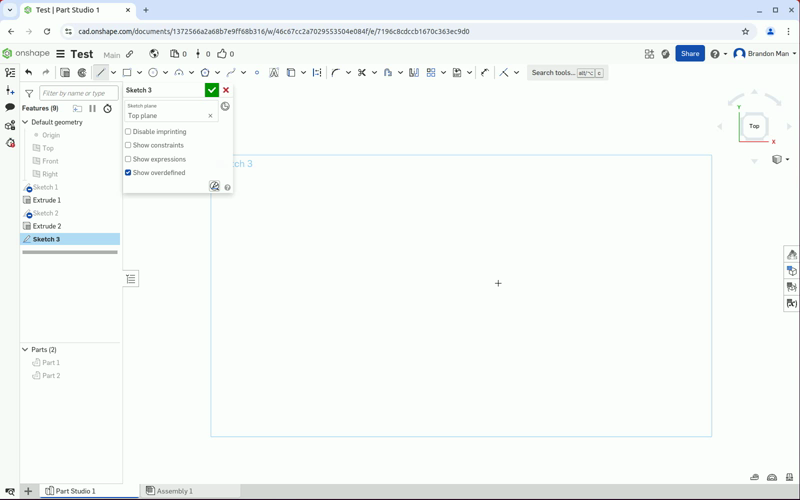
click(498, 282)
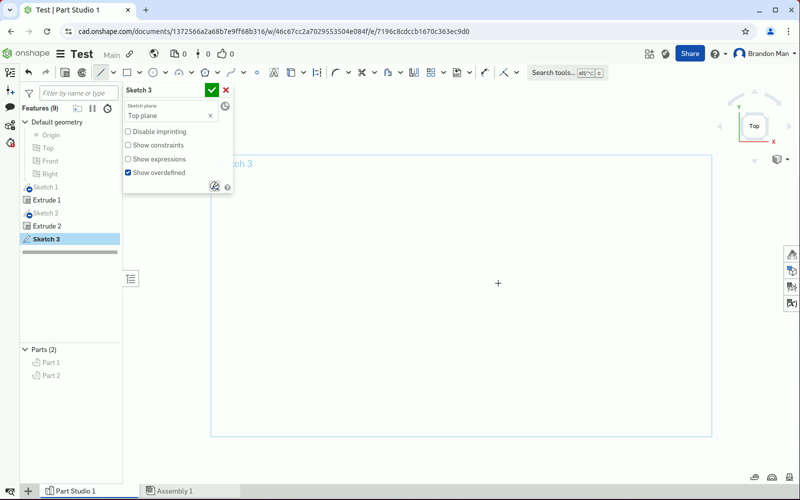
key_up(shift)
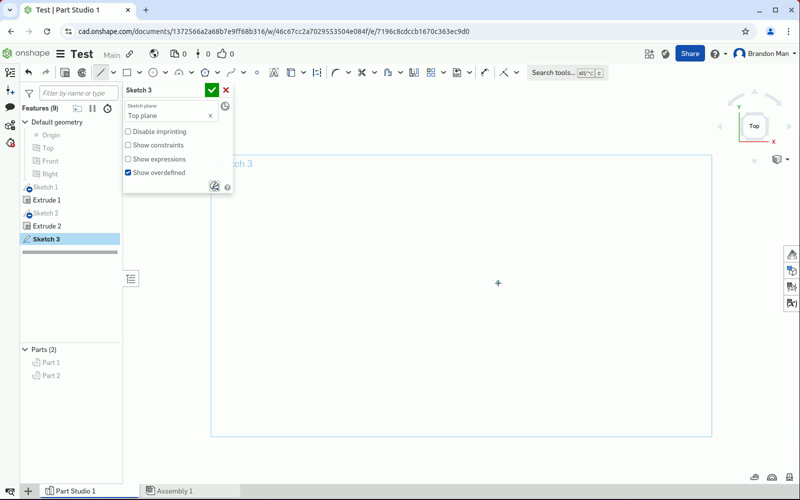
key_down(shift)
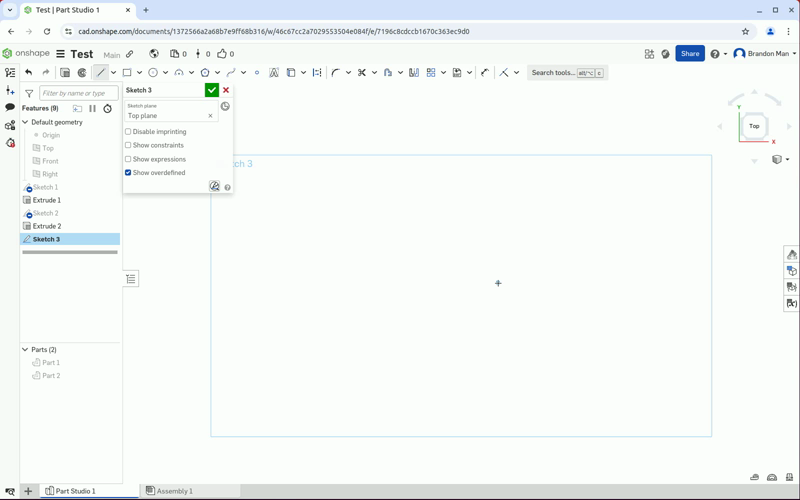
mouse_move(528, 282)
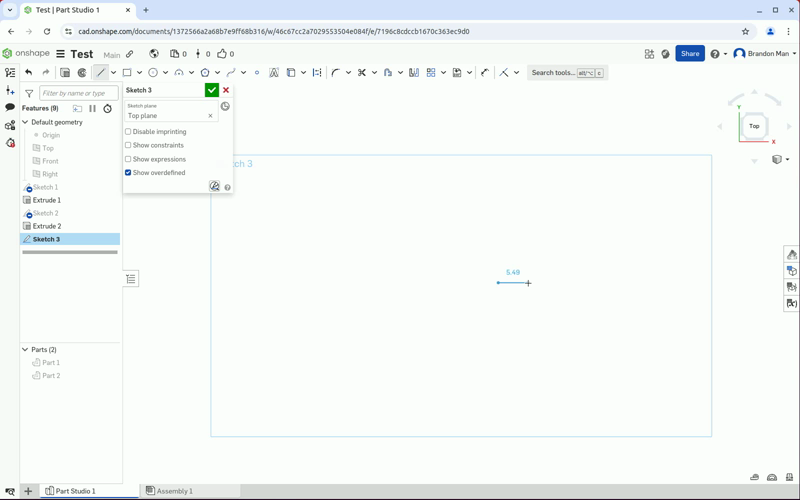
mouse_move(504, 282)
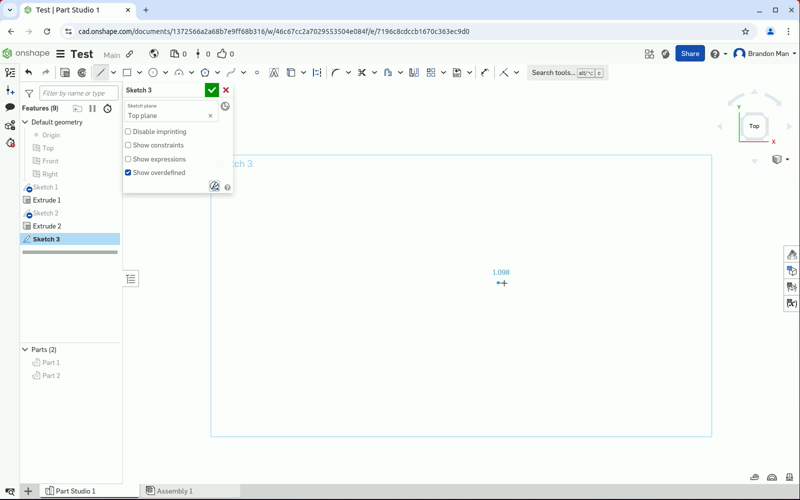
scroll(6)
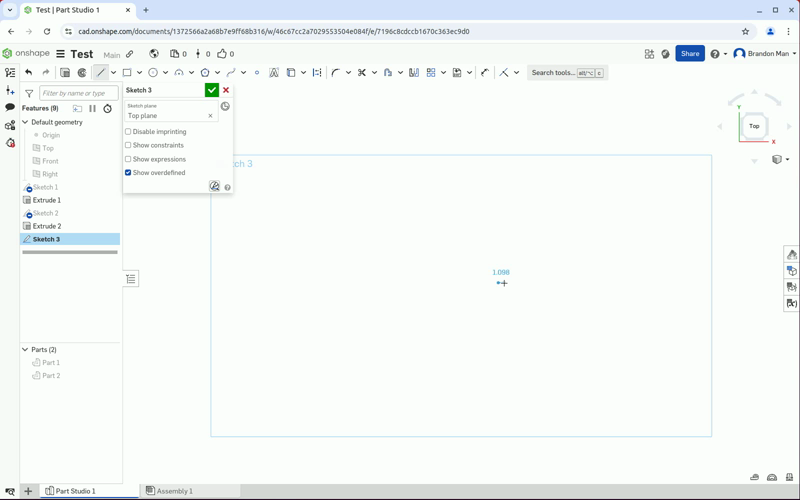
scroll(6)
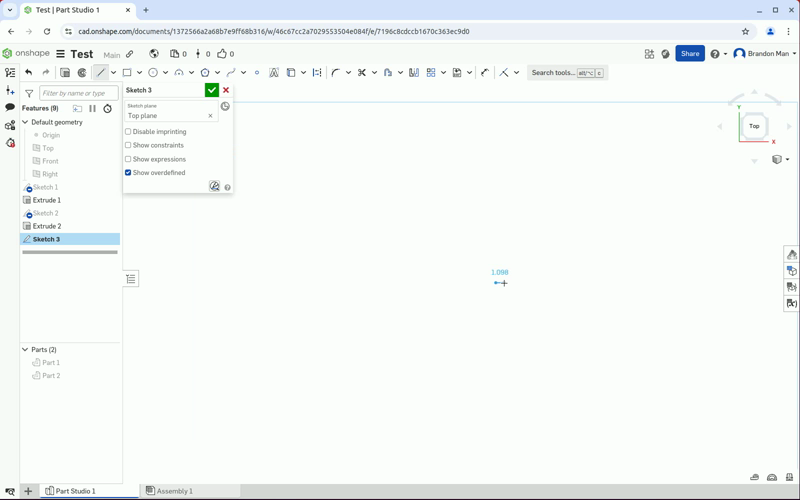
scroll(6)
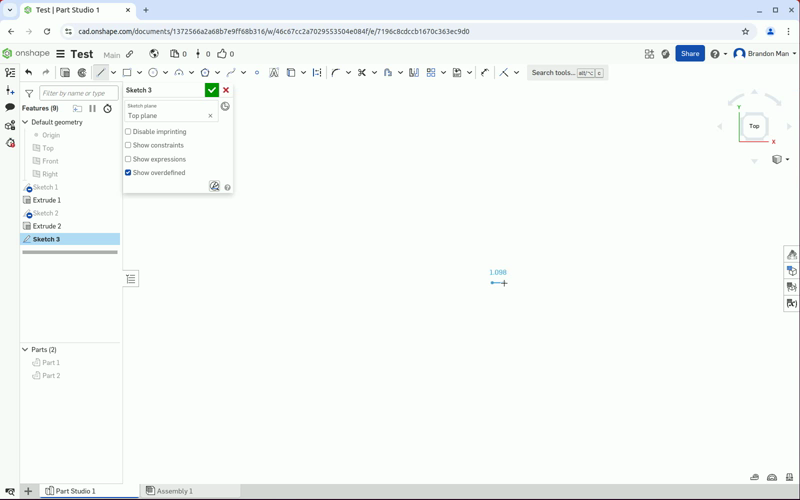
scroll(6)
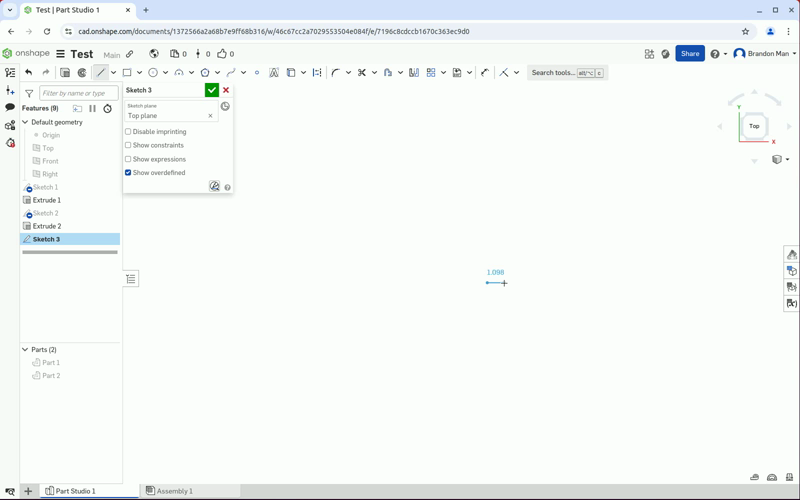
scroll(6)
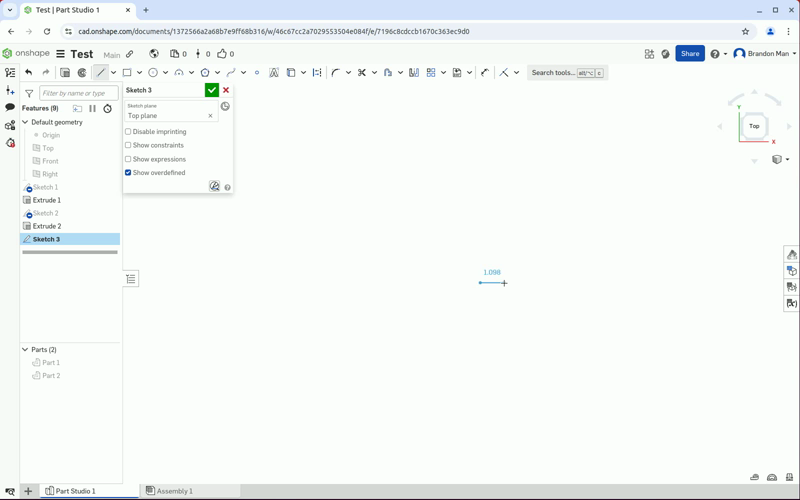
scroll(6)
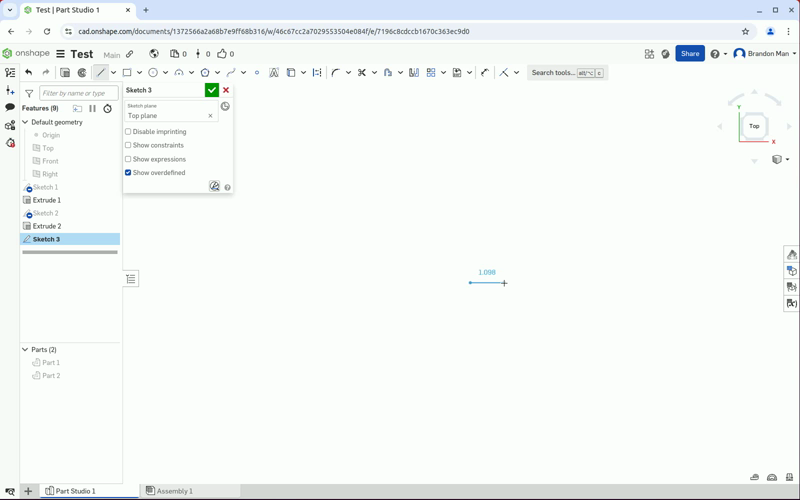
scroll(6)
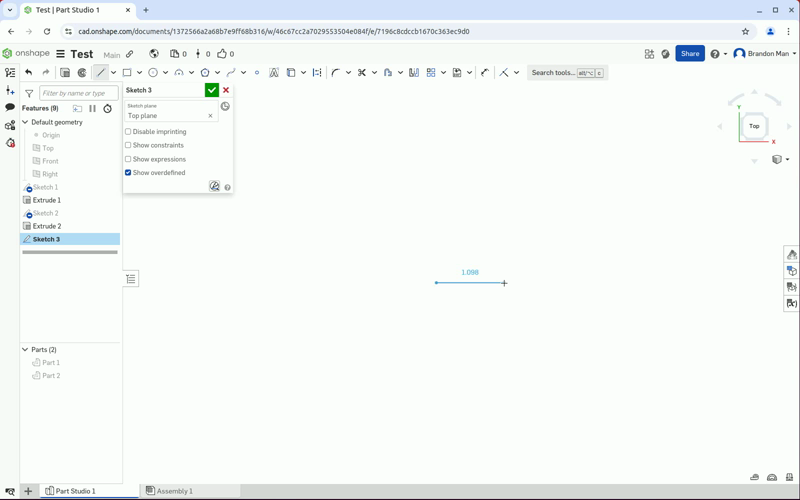
click(504, 282)
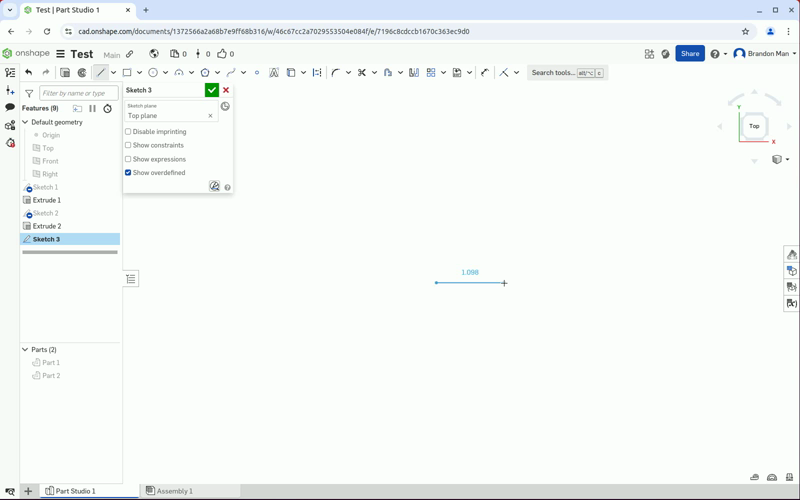
scroll(-6)
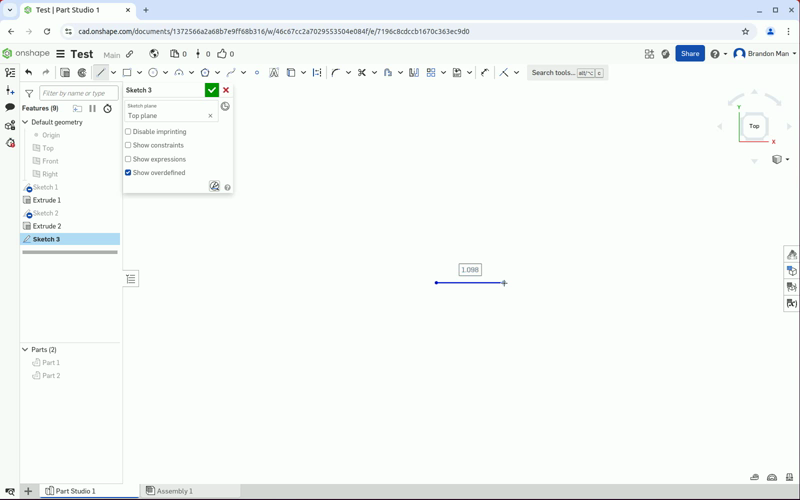
scroll(-6)
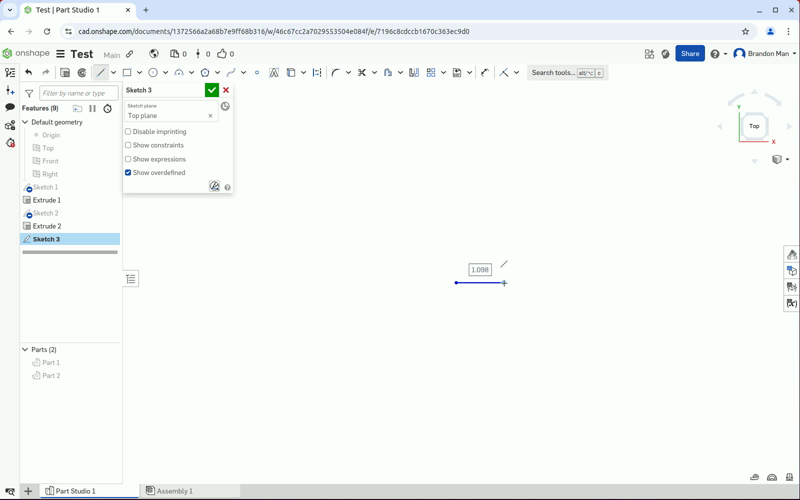
scroll(-6)
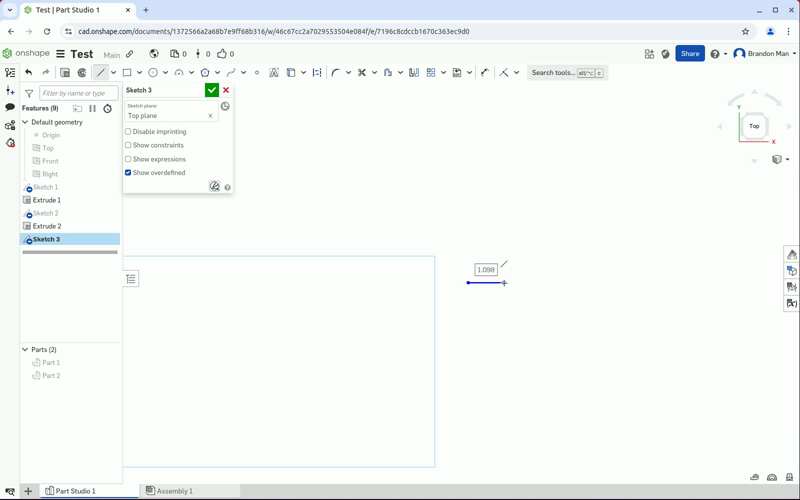
scroll(-6)
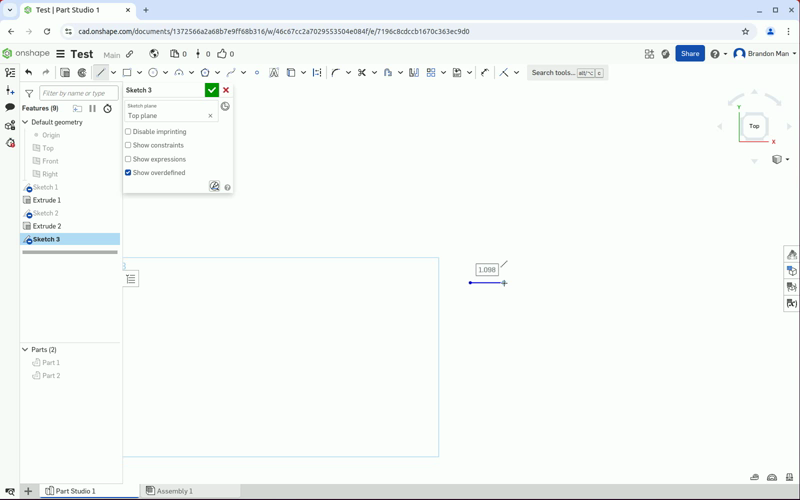
scroll(-6)
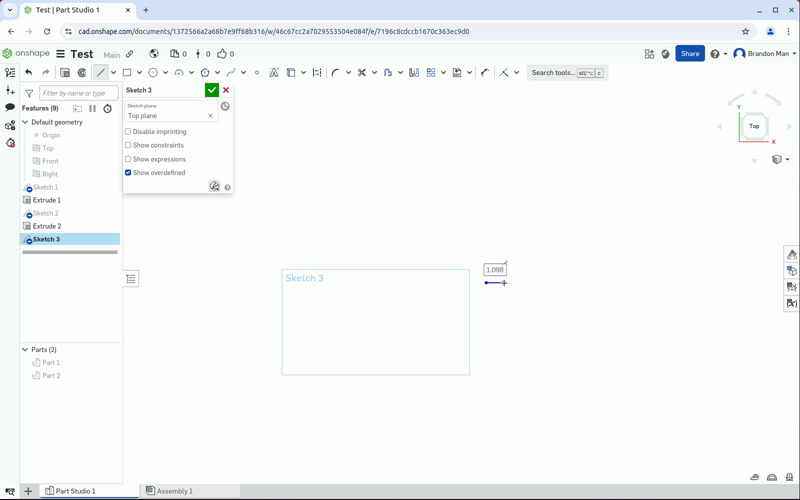
scroll(-6)
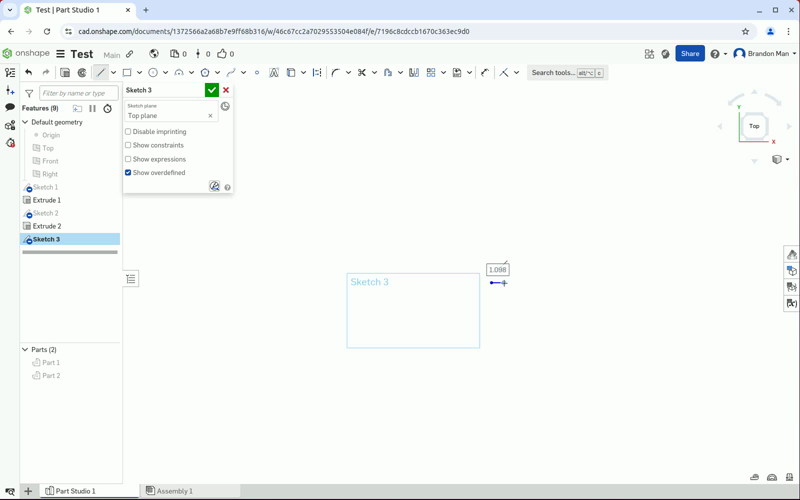
scroll(-6)
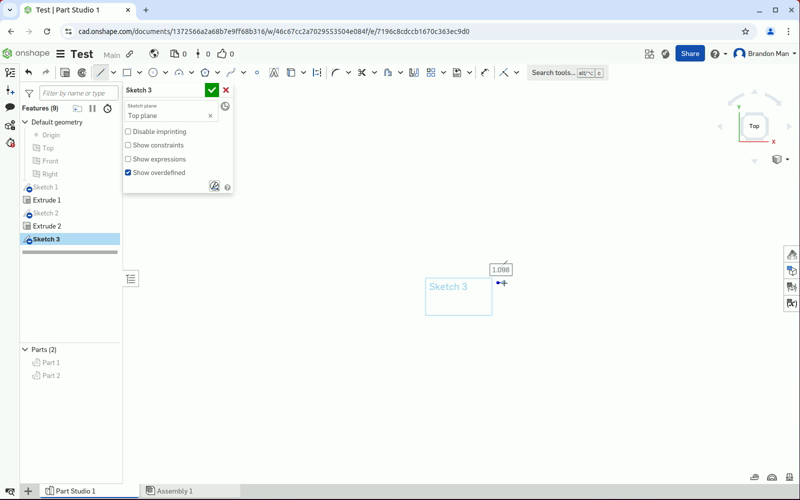
key_up(shift)
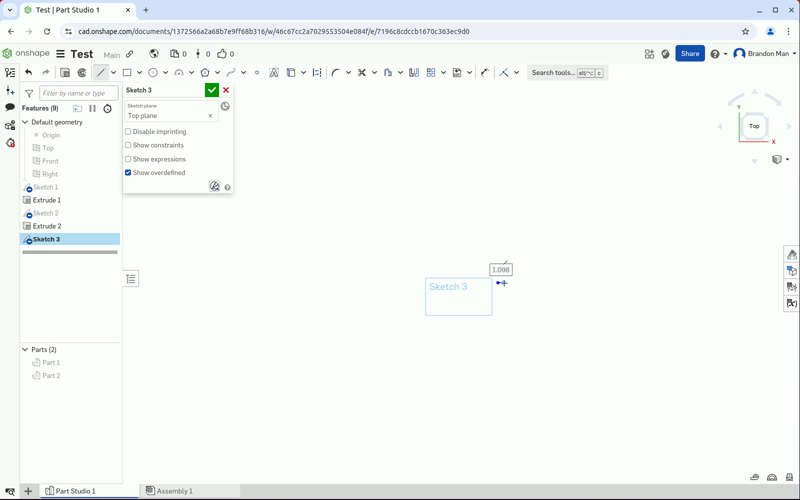
key_down(shift)
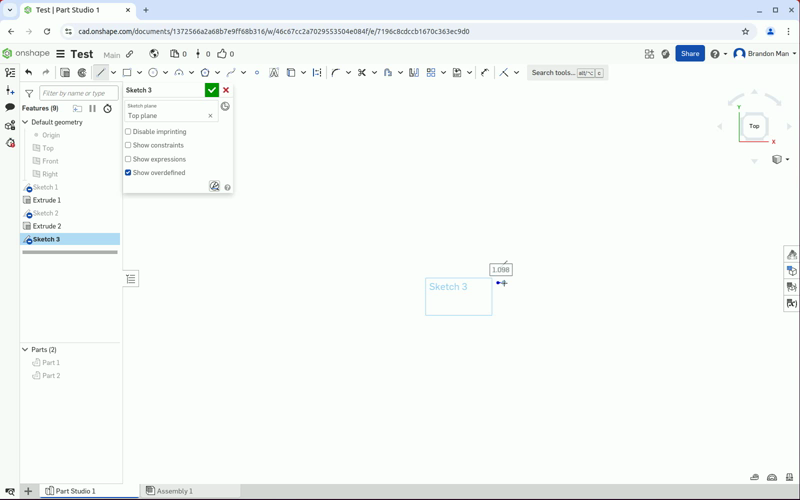
mouse_move(534, 282)
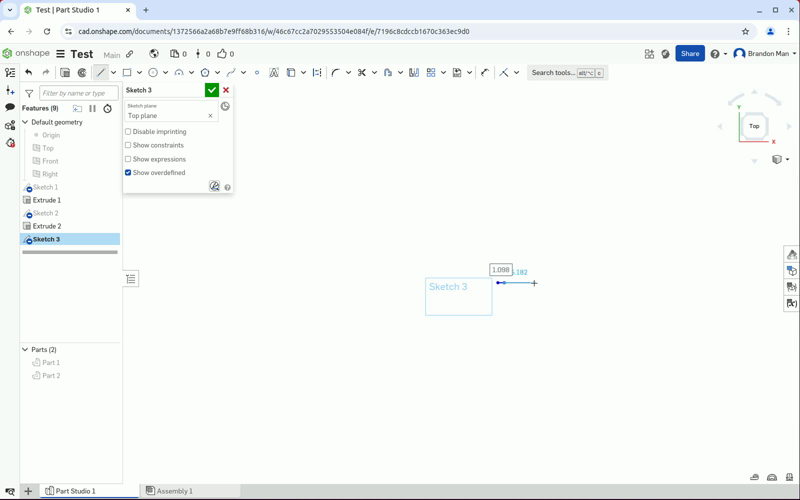
mouse_move(504, 280)
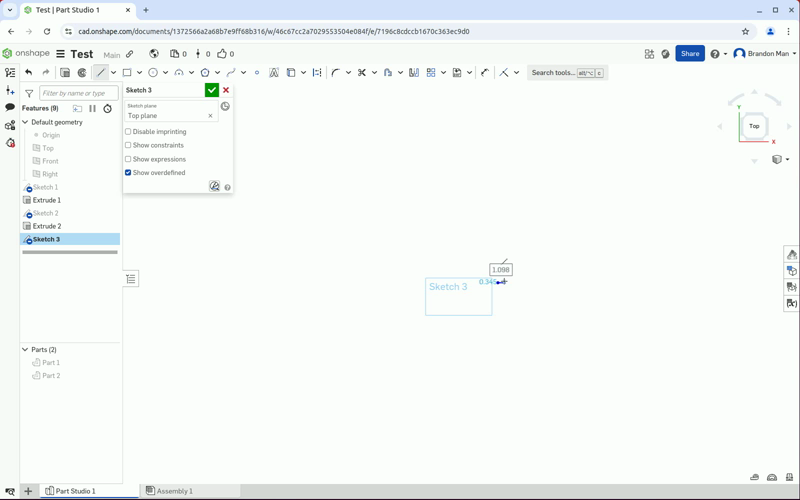
scroll(6)
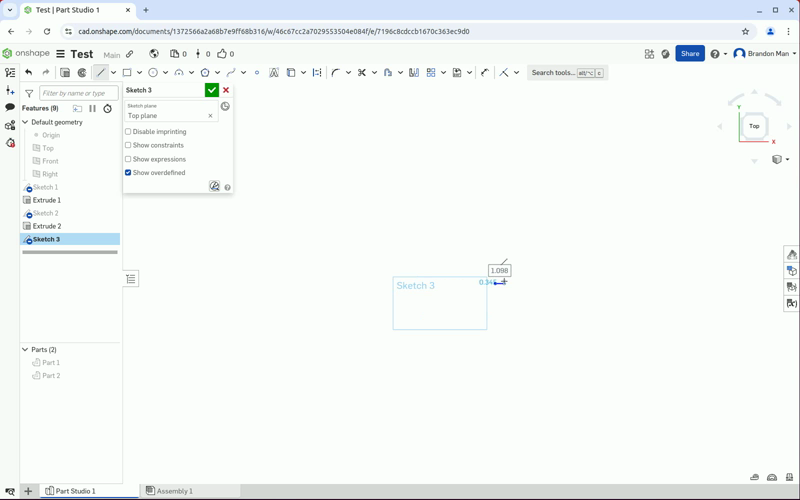
scroll(6)
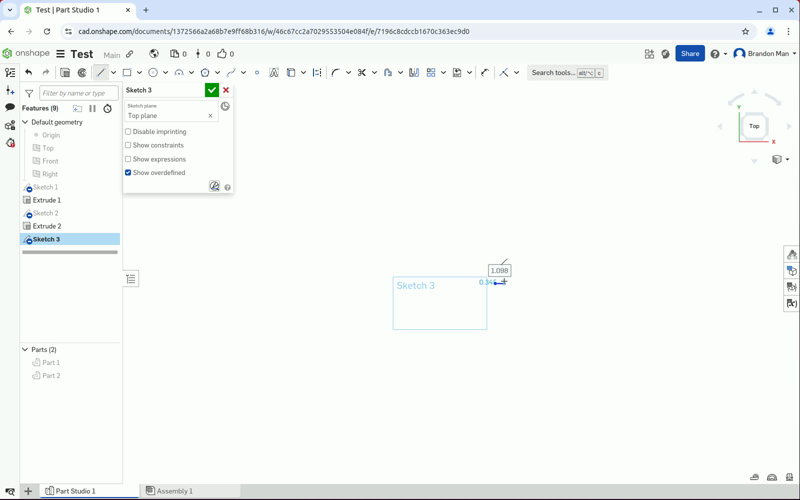
scroll(6)
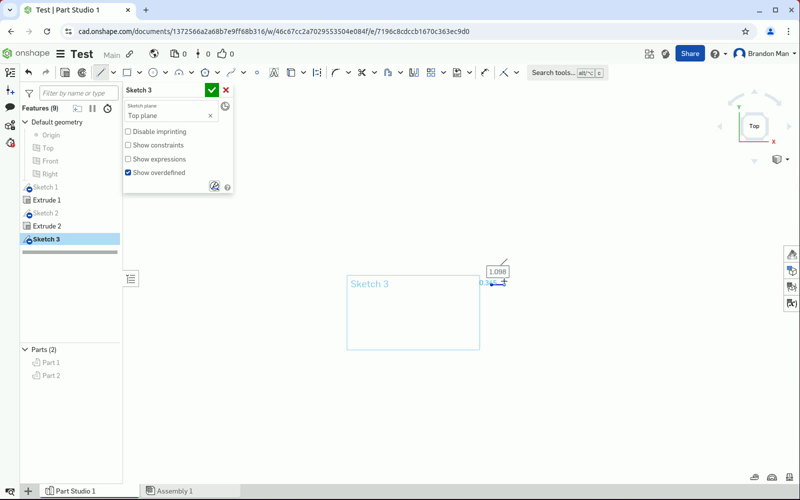
scroll(6)
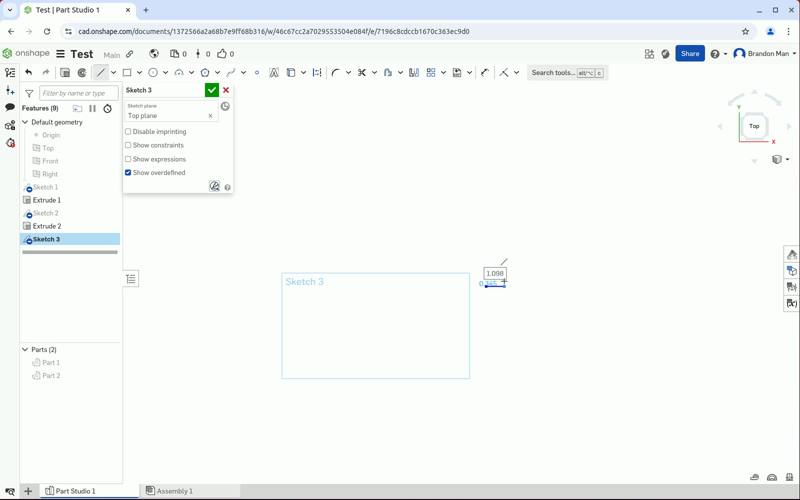
scroll(6)
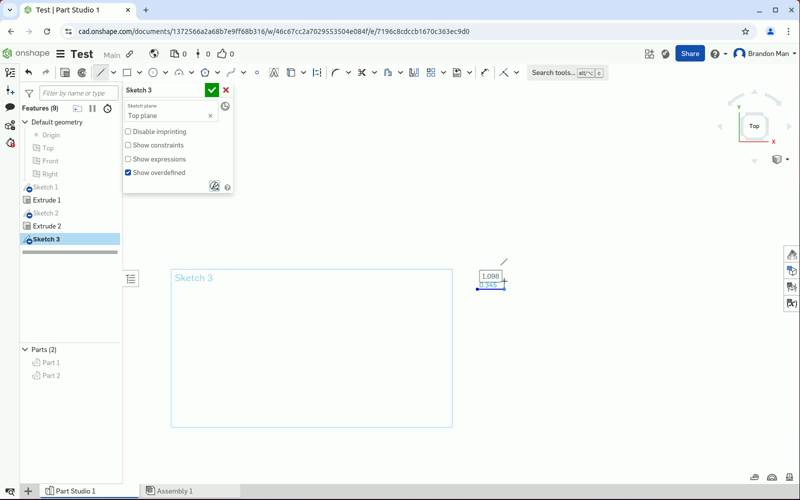
scroll(6)
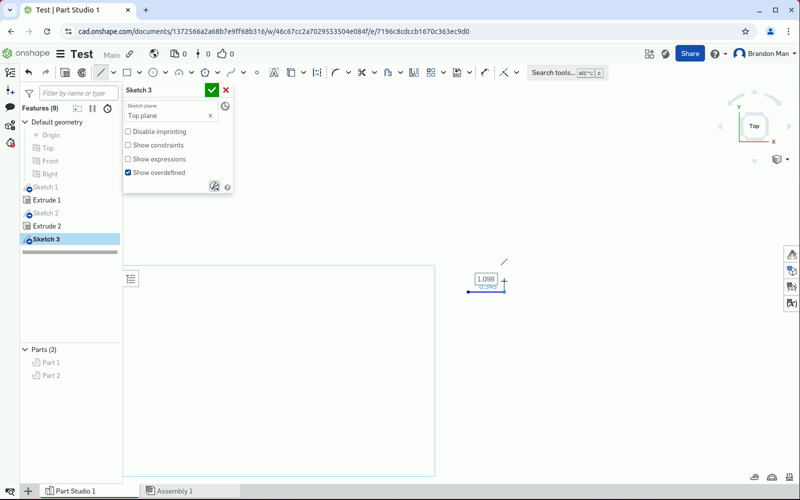
scroll(6)
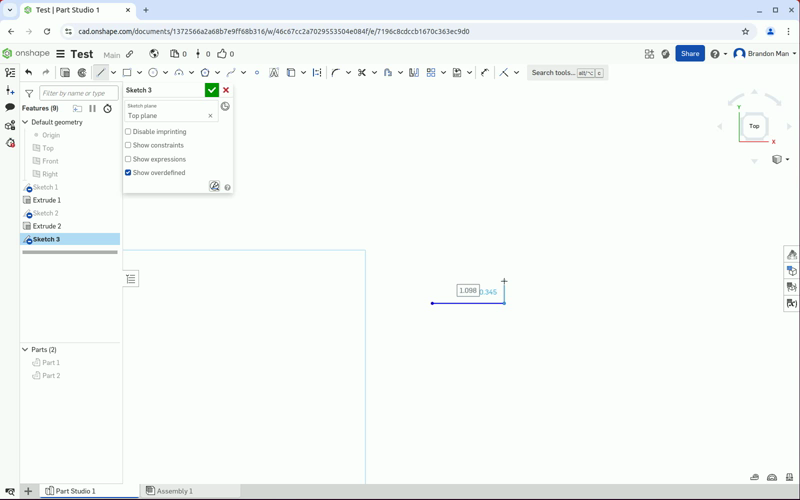
click(504, 280)
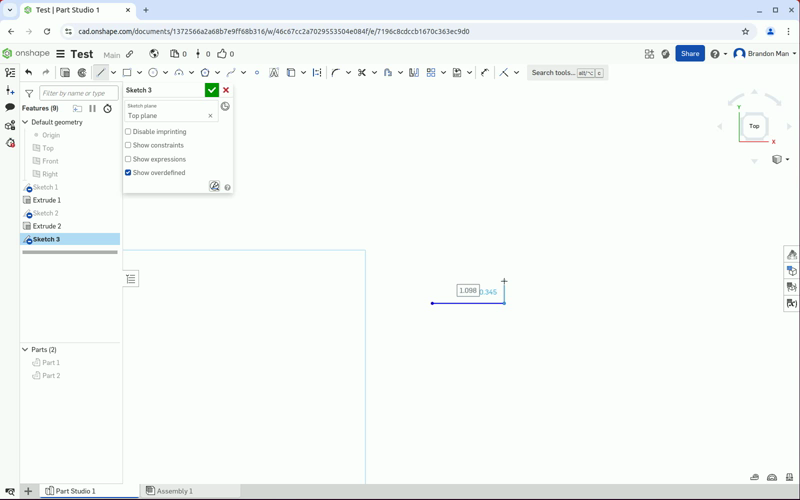
scroll(-6)
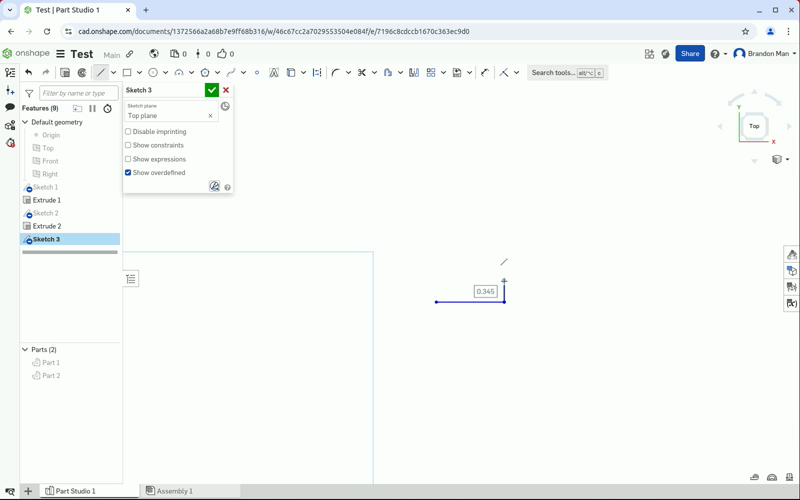
scroll(-6)
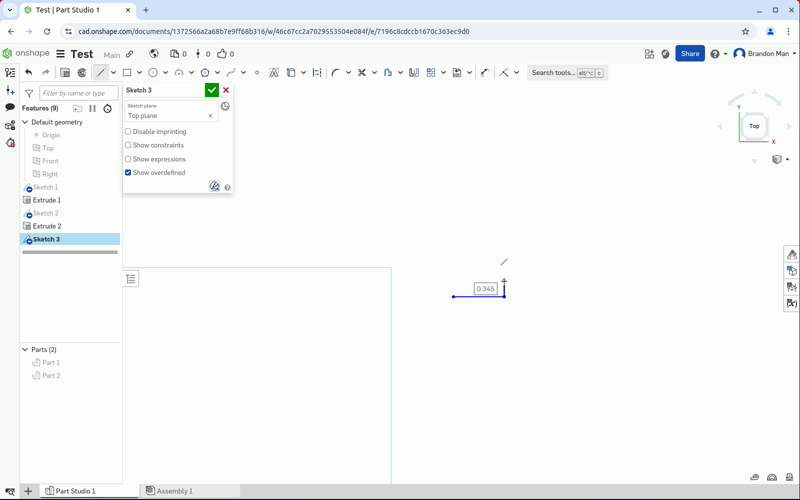
scroll(-6)
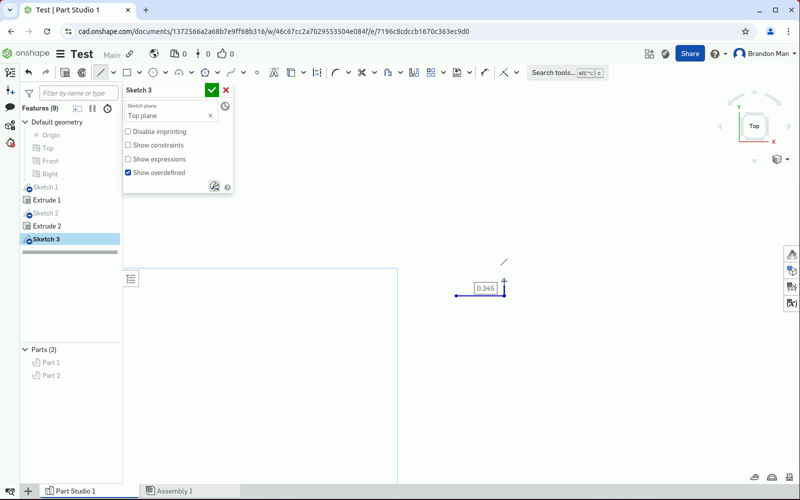
scroll(-6)
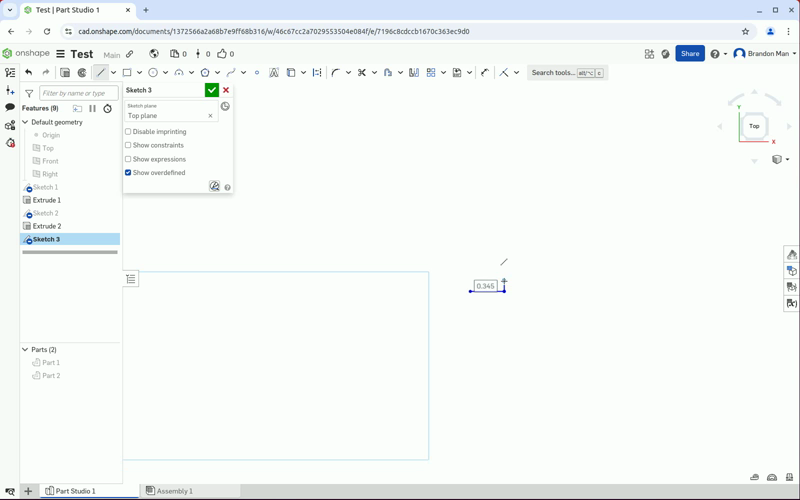
scroll(-6)
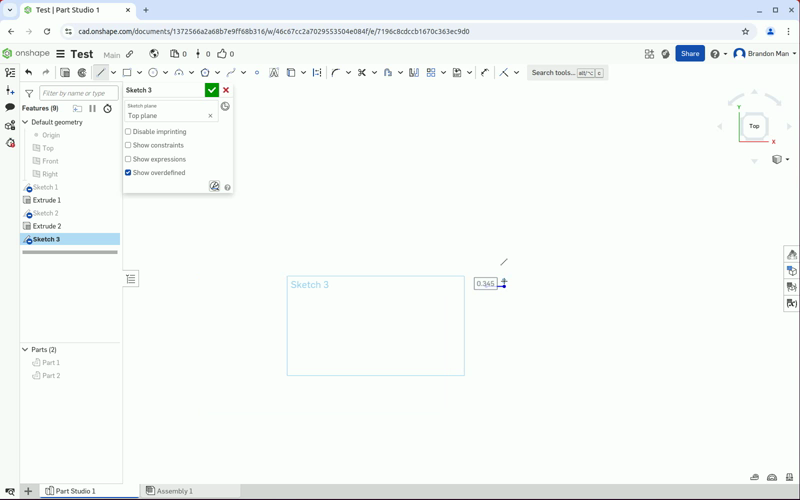
scroll(-6)
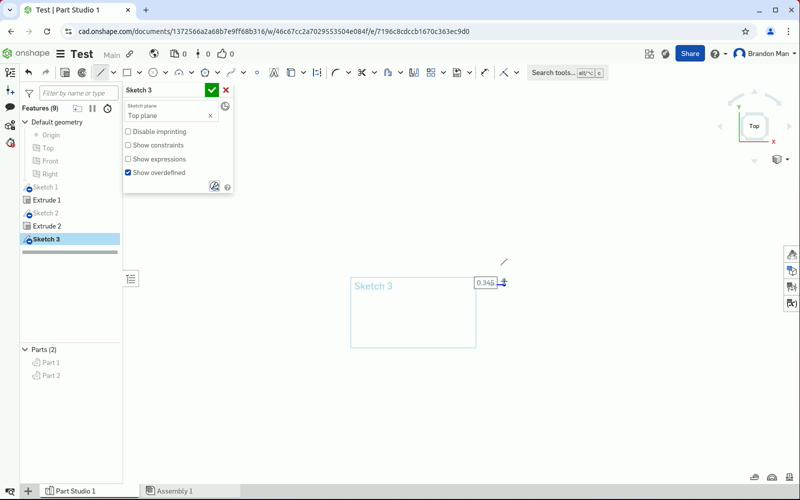
scroll(-6)
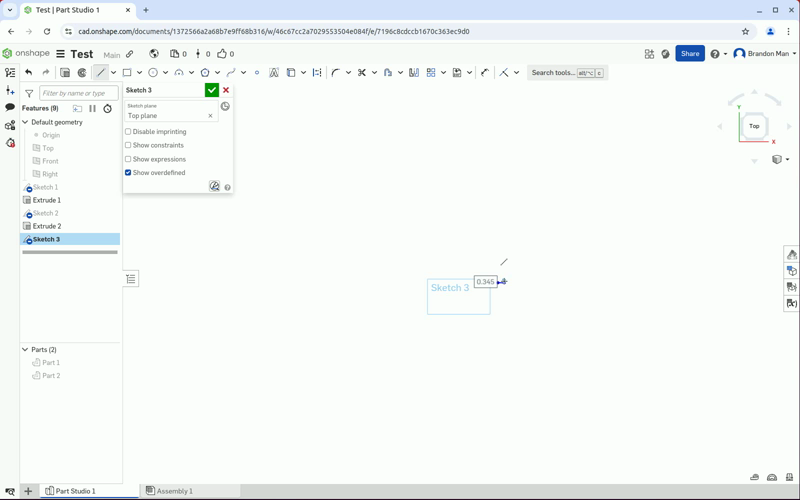
key_up(shift)
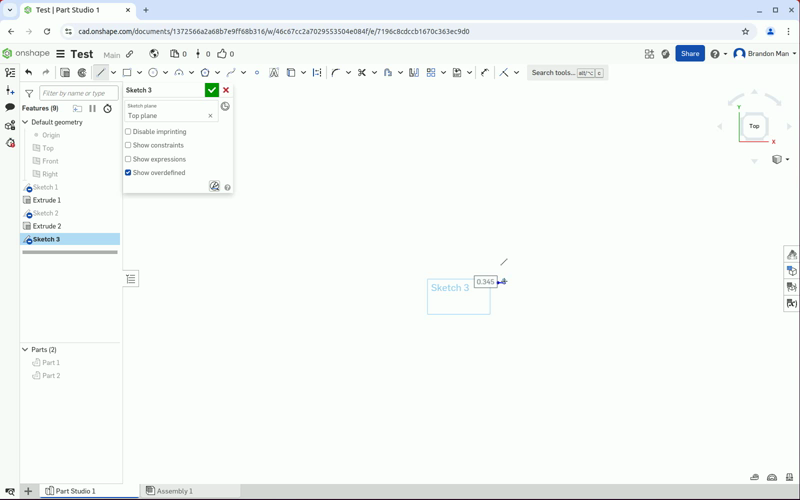
key_down(shift)
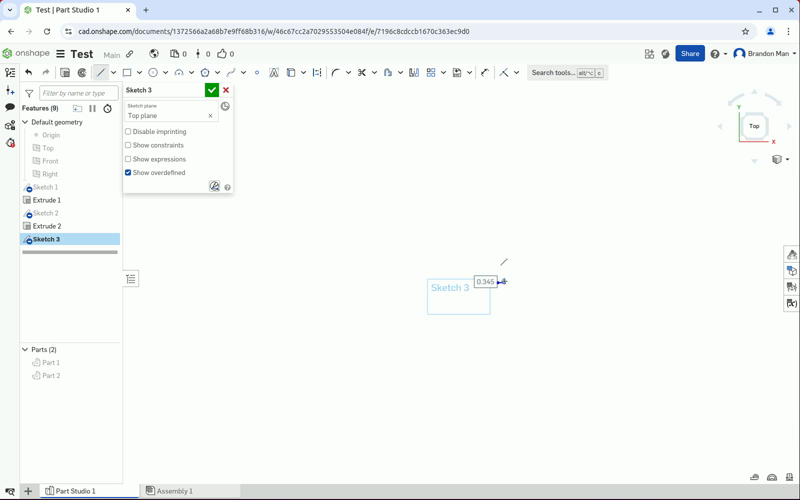
mouse_move(534, 280)
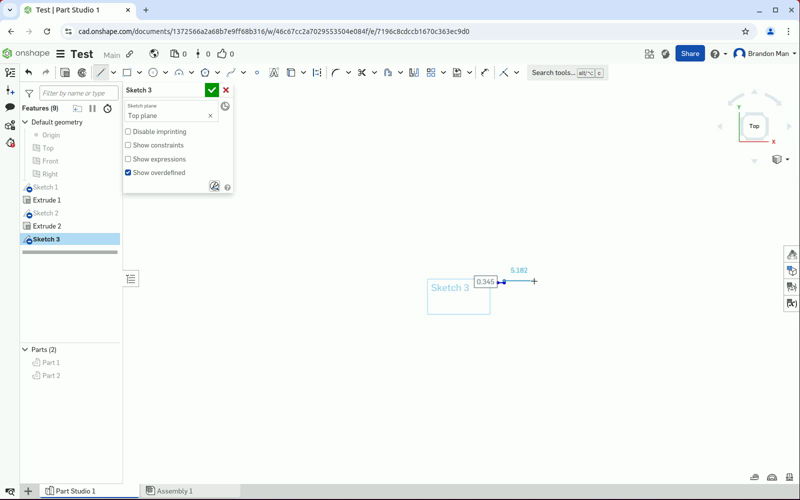
mouse_move(501, 280)
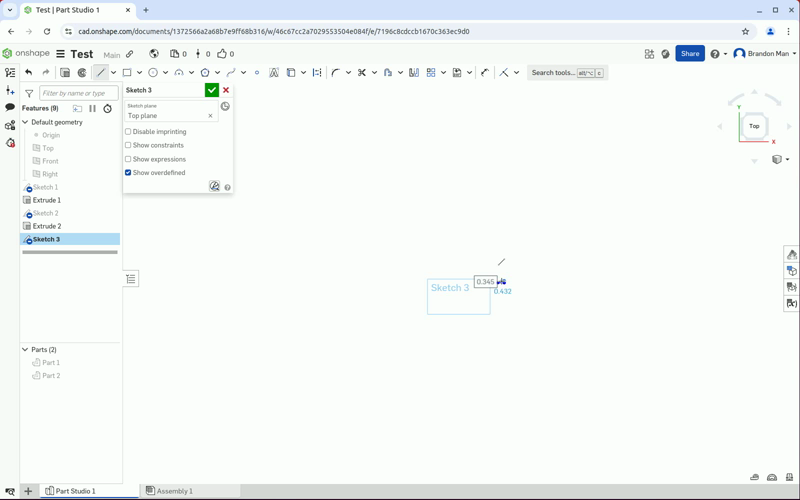
scroll(6)
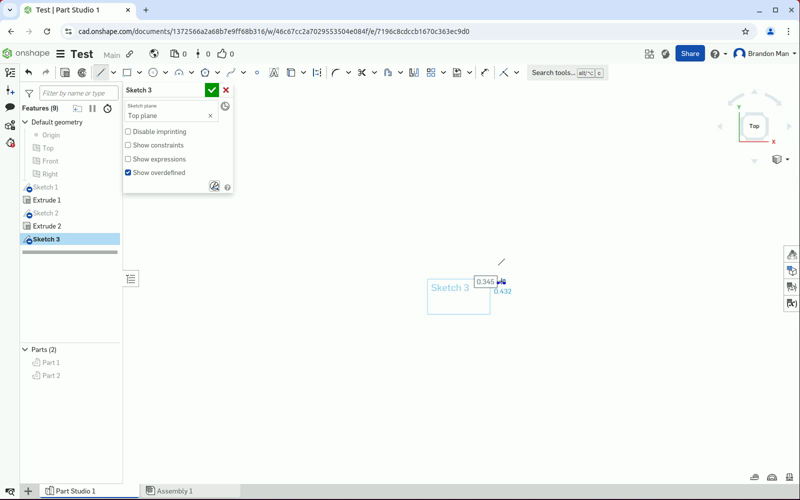
scroll(6)
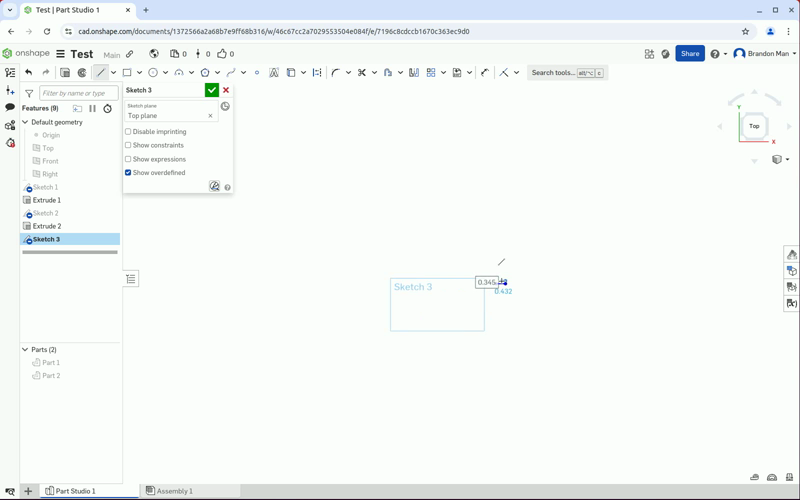
scroll(6)
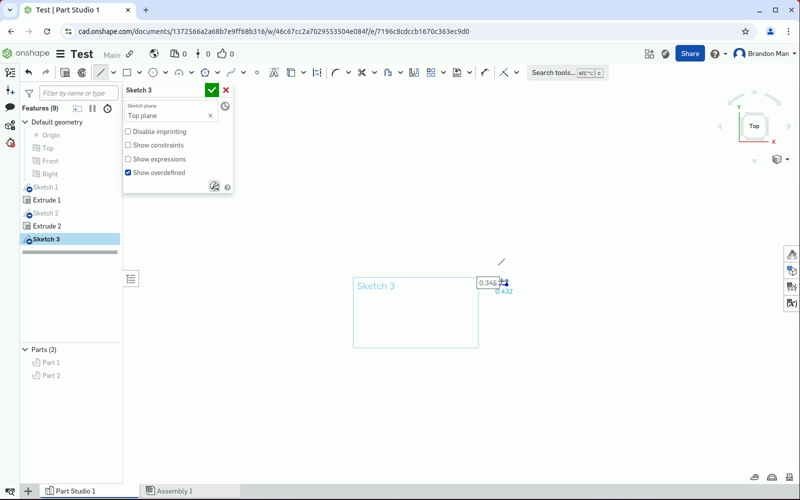
scroll(6)
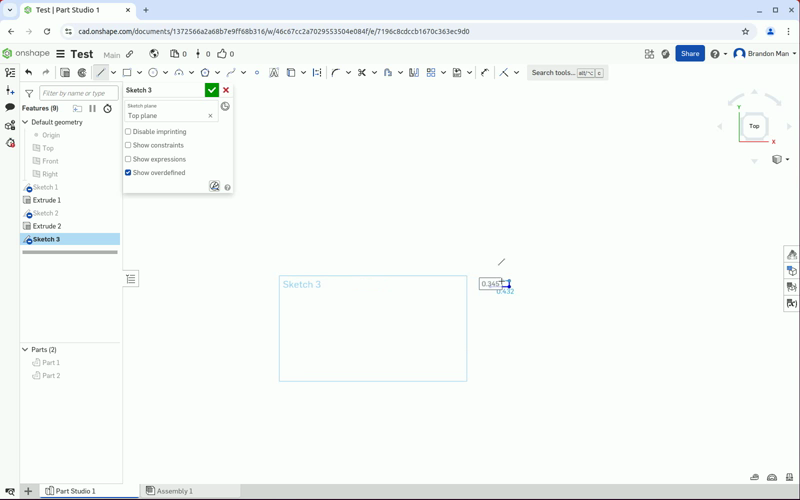
scroll(6)
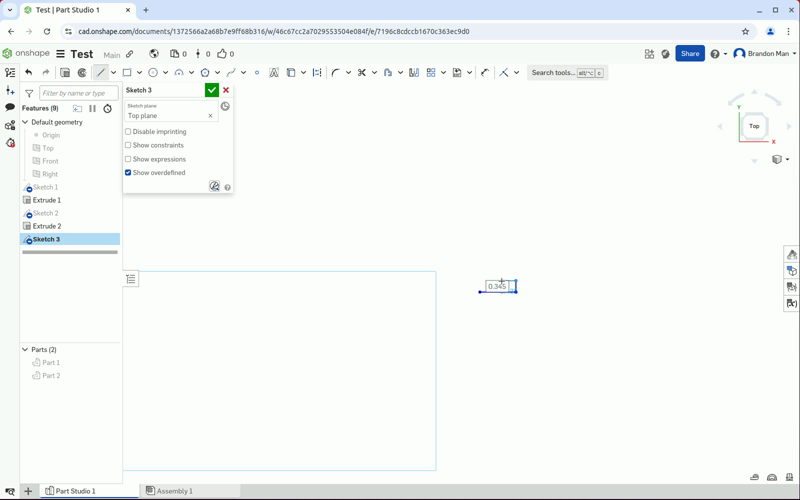
scroll(6)
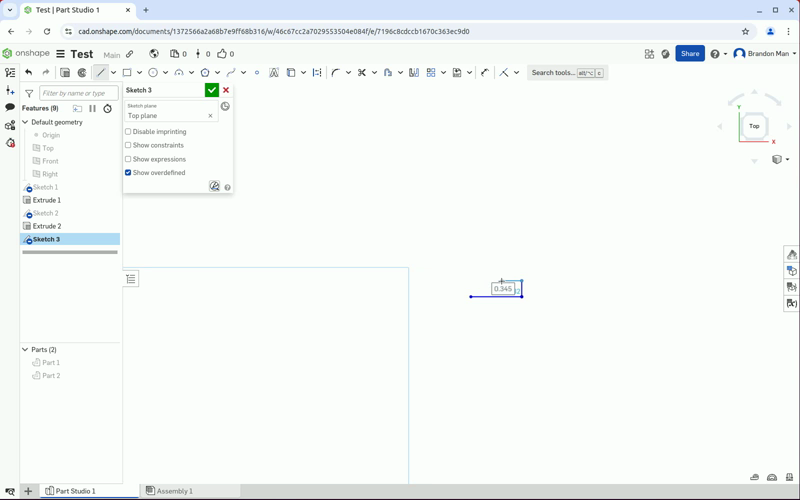
scroll(6)
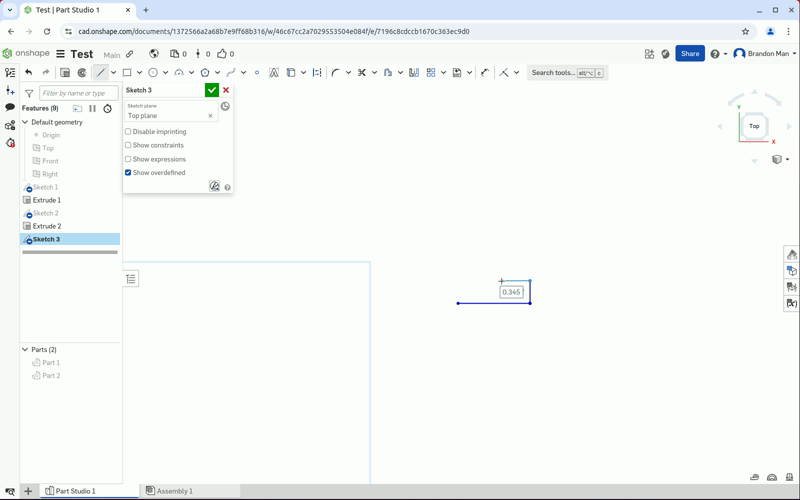
click(501, 280)
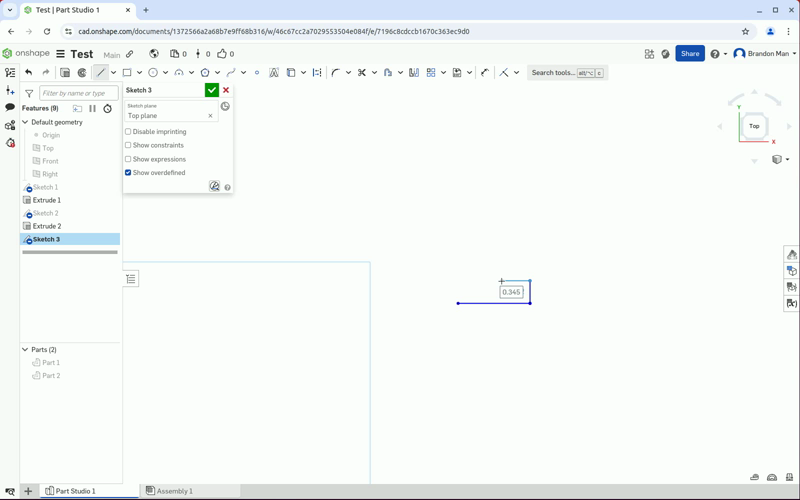
scroll(-6)
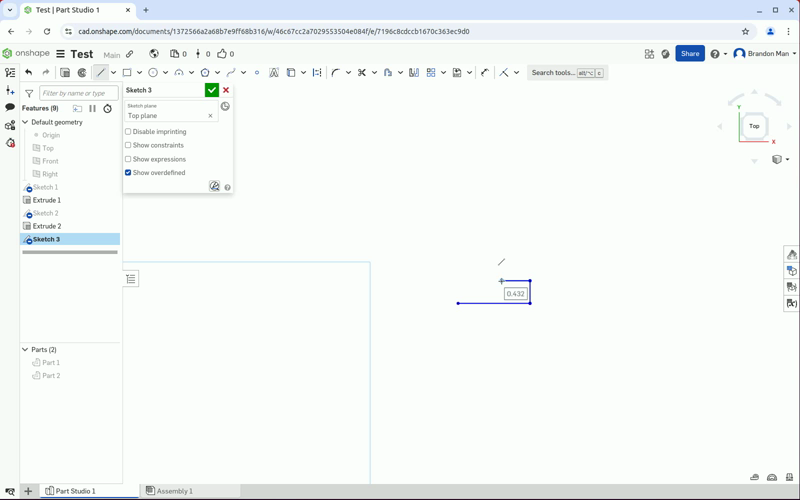
scroll(-6)
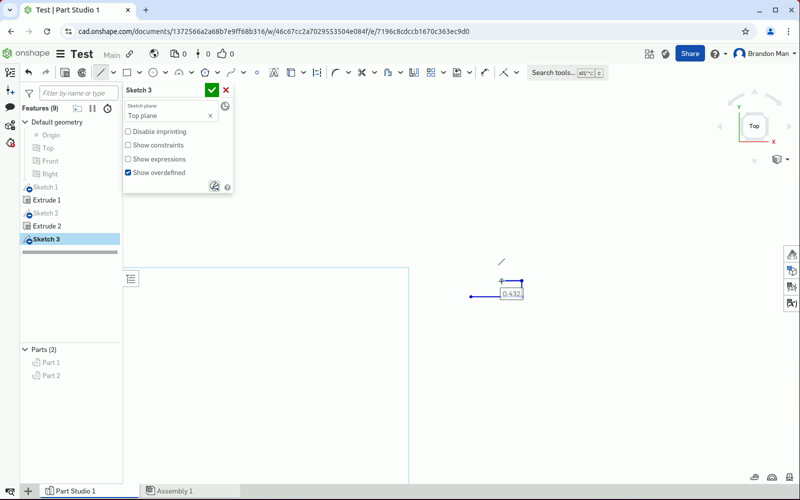
scroll(-6)
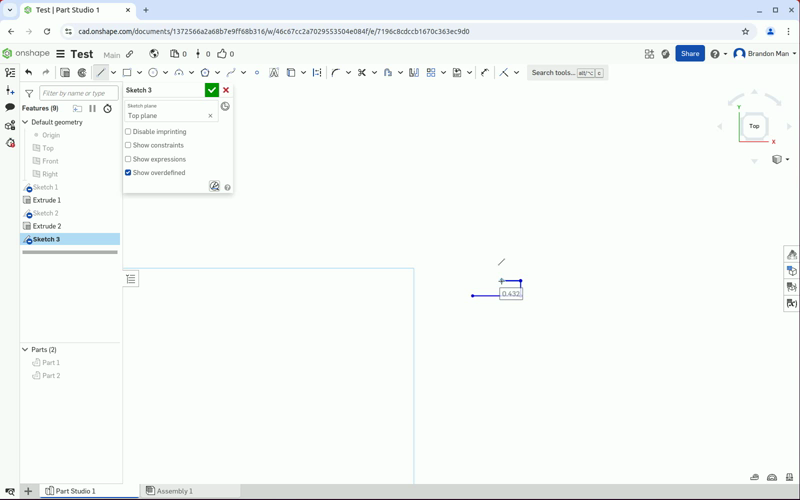
scroll(-6)
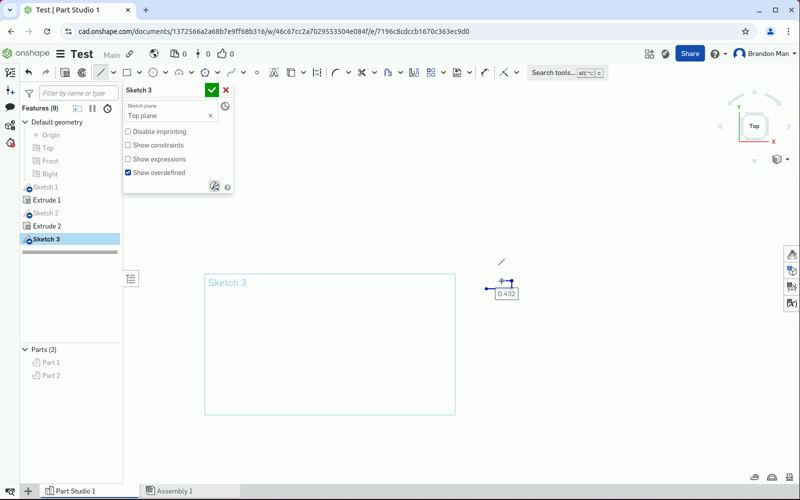
scroll(-6)
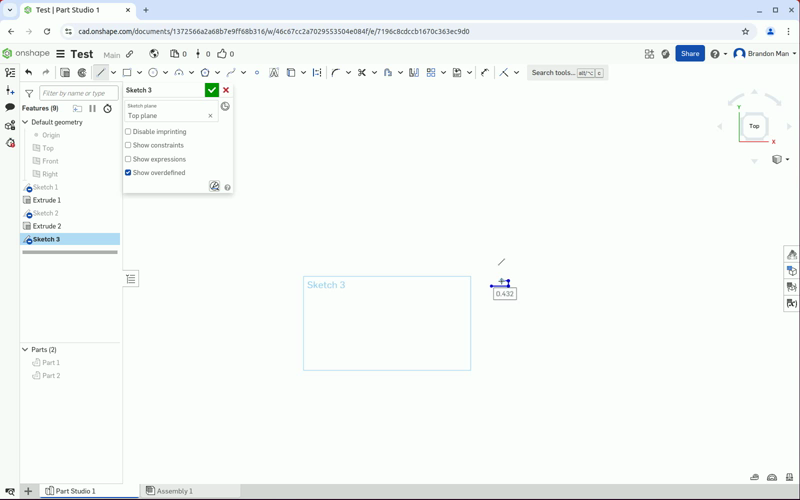
scroll(-6)
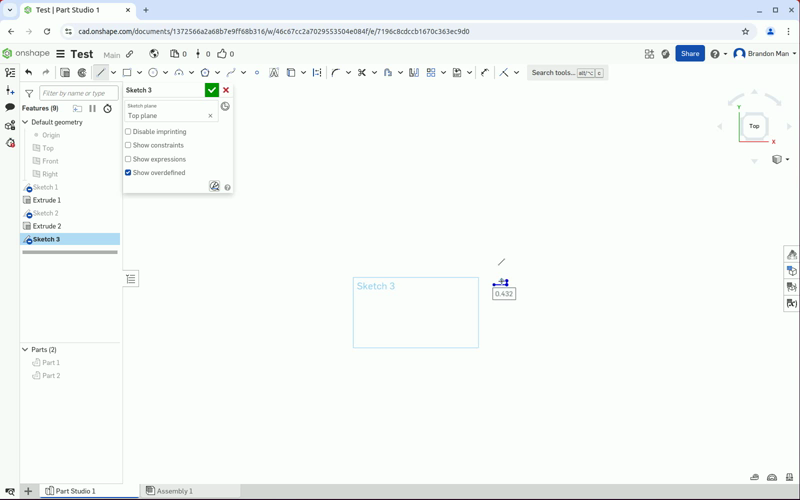
scroll(-6)
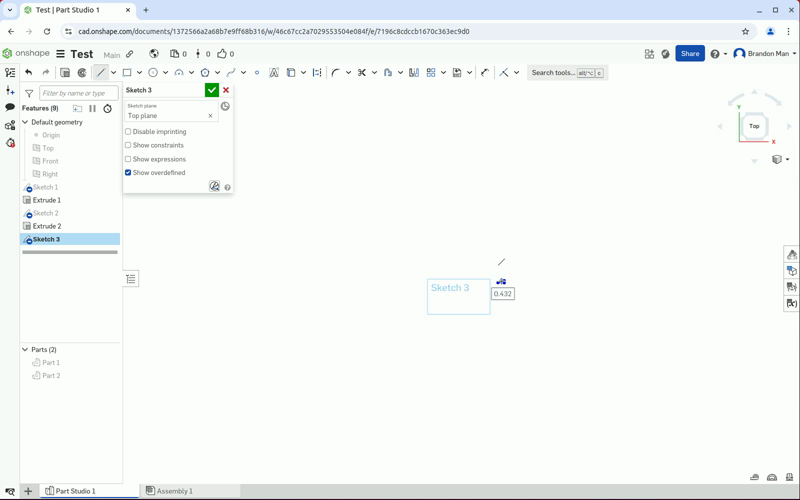
key_up(shift)
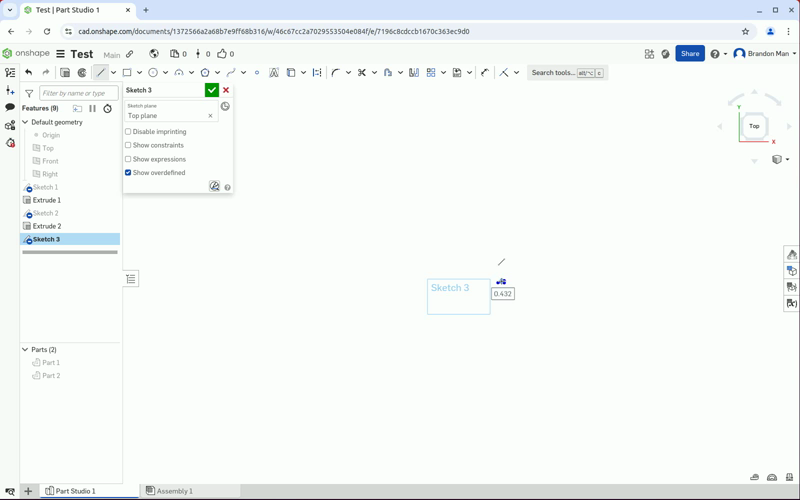
key_down(shift)
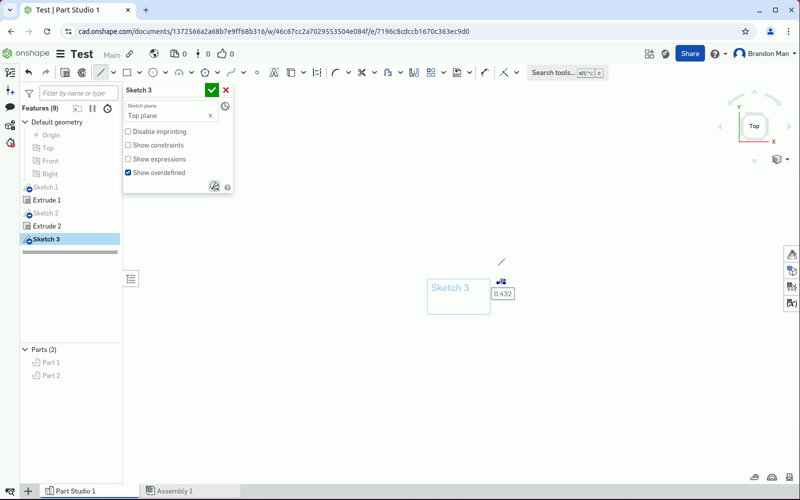
mouse_move(531, 280)
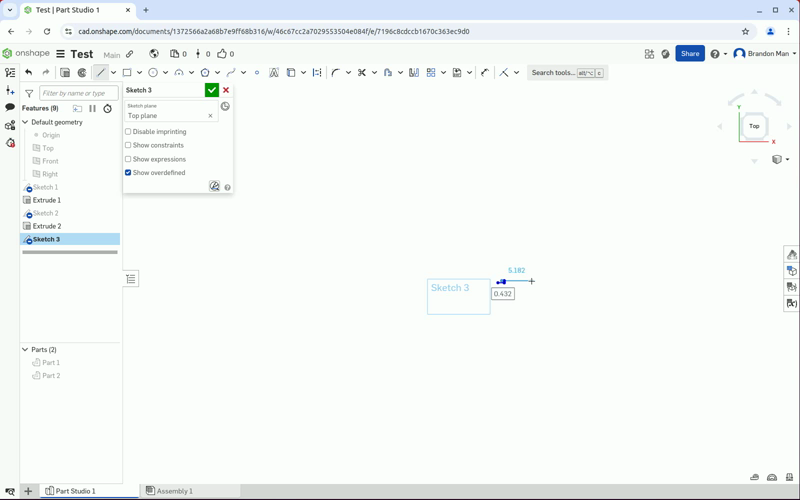
mouse_move(498, 280)
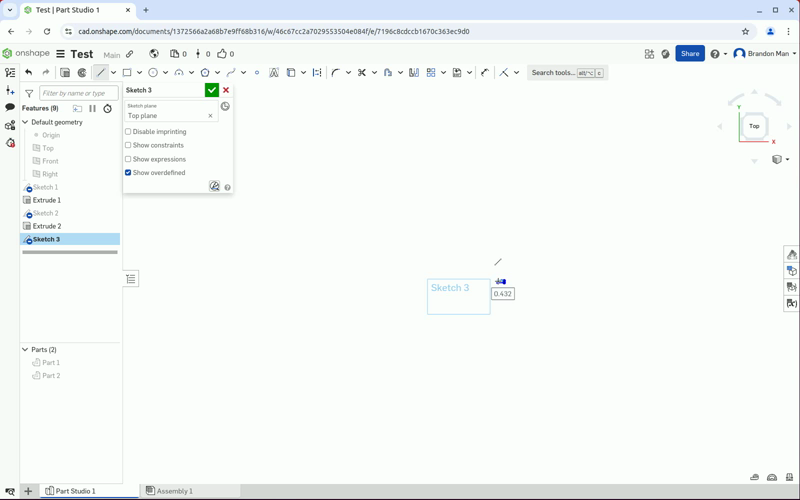
scroll(6)
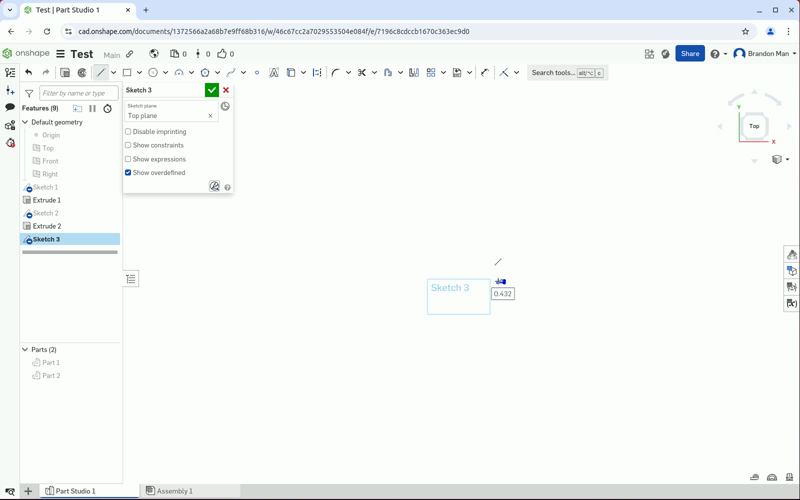
scroll(6)
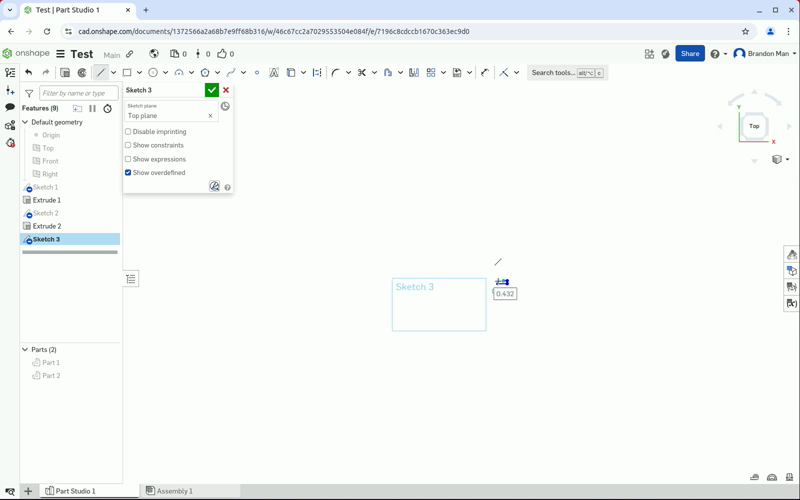
scroll(6)
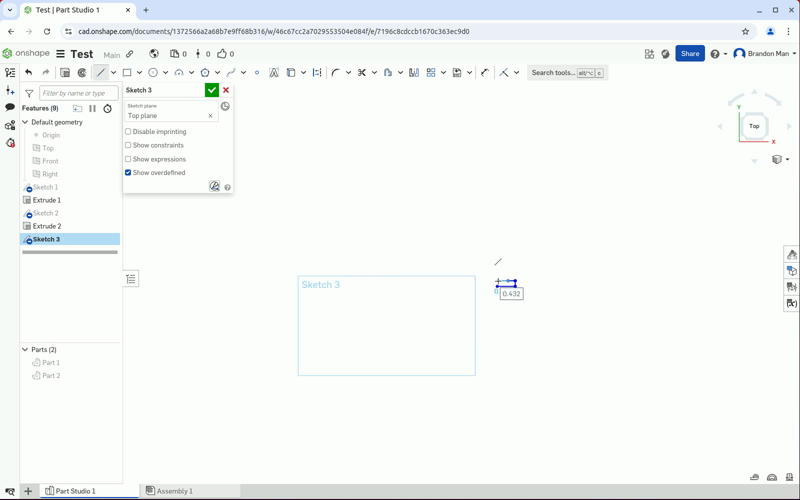
scroll(6)
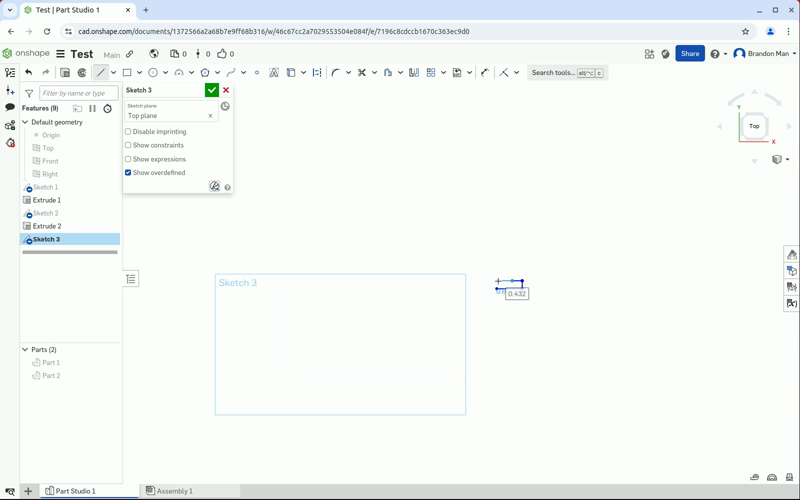
scroll(6)
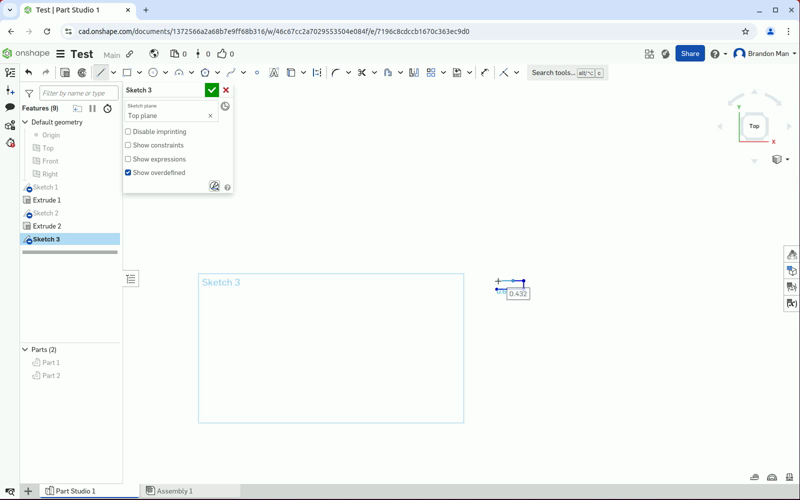
scroll(6)
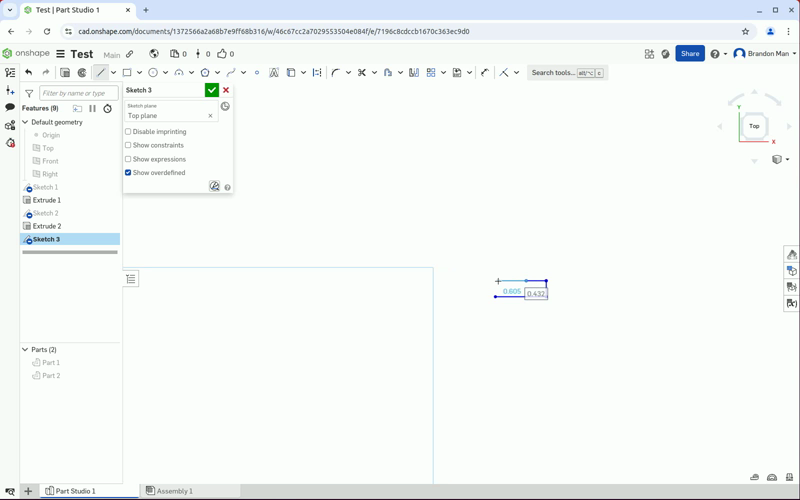
scroll(6)
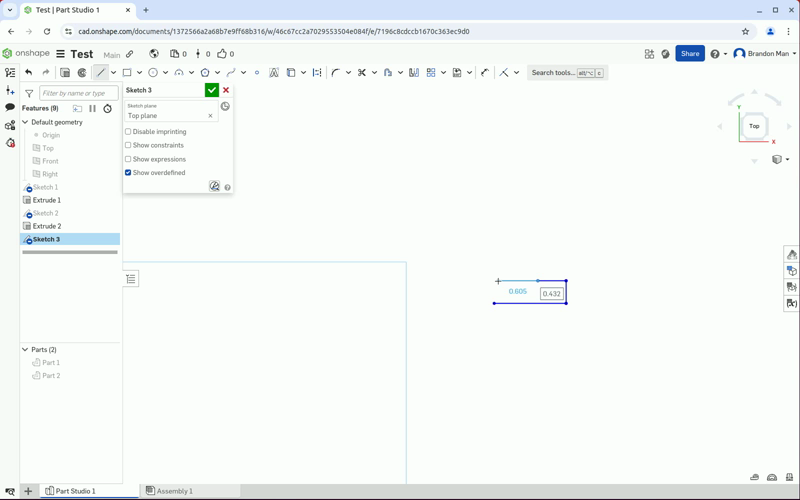
click(498, 280)
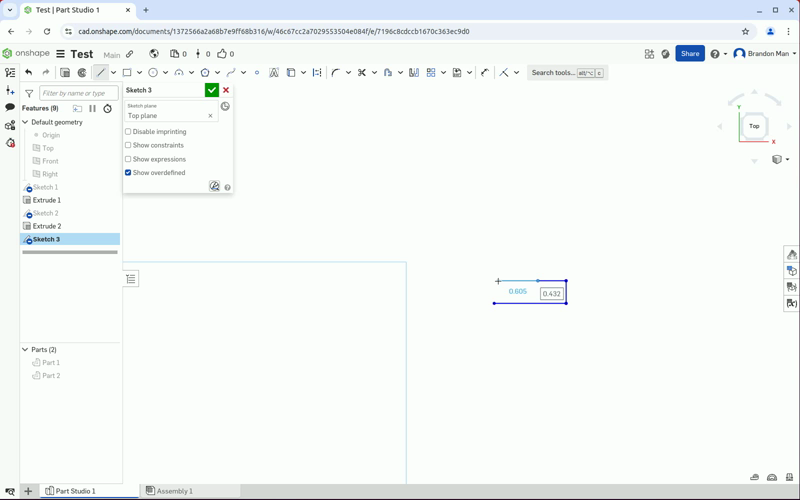
scroll(-6)
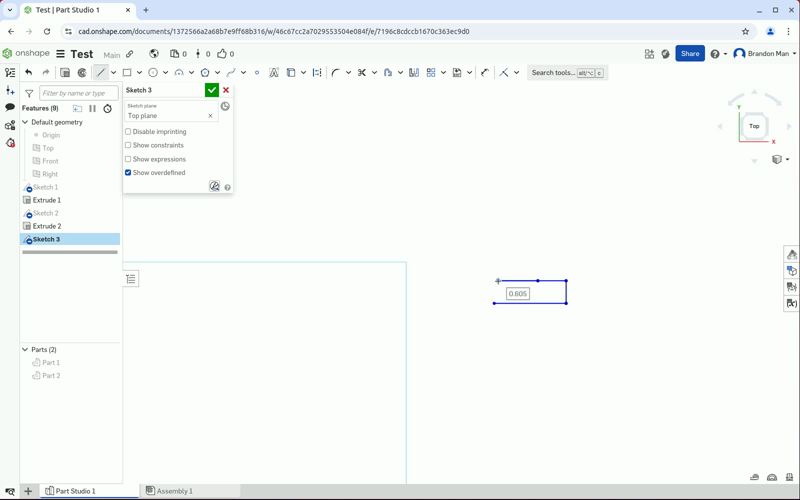
scroll(-6)
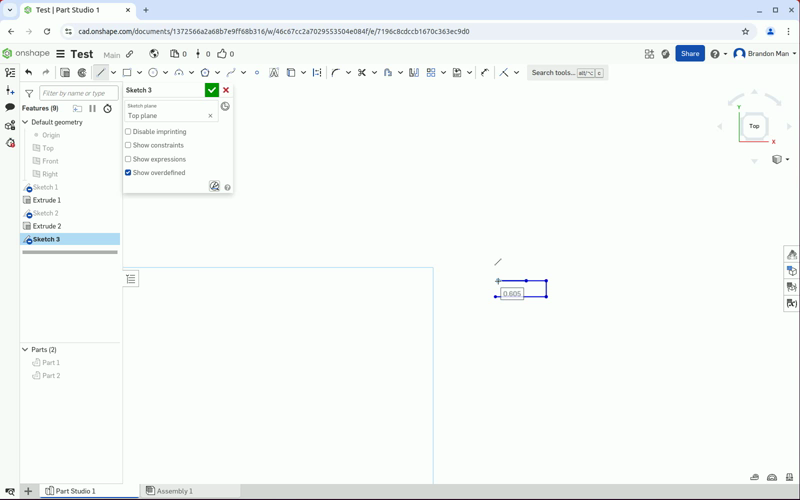
scroll(-6)
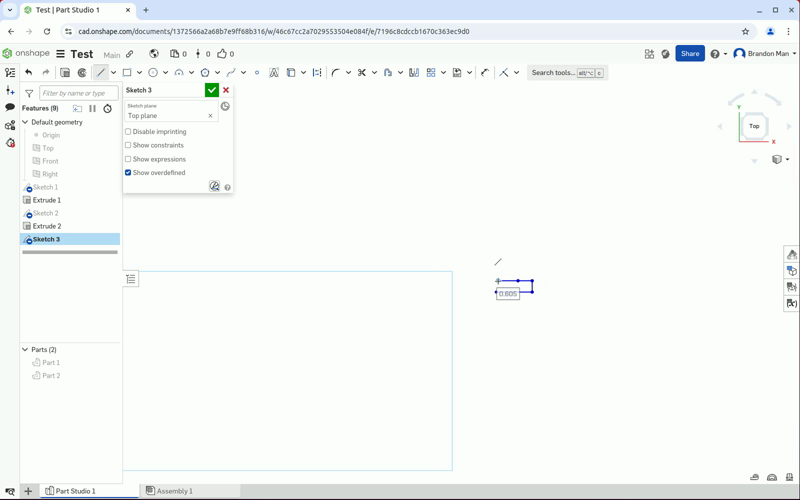
scroll(-6)
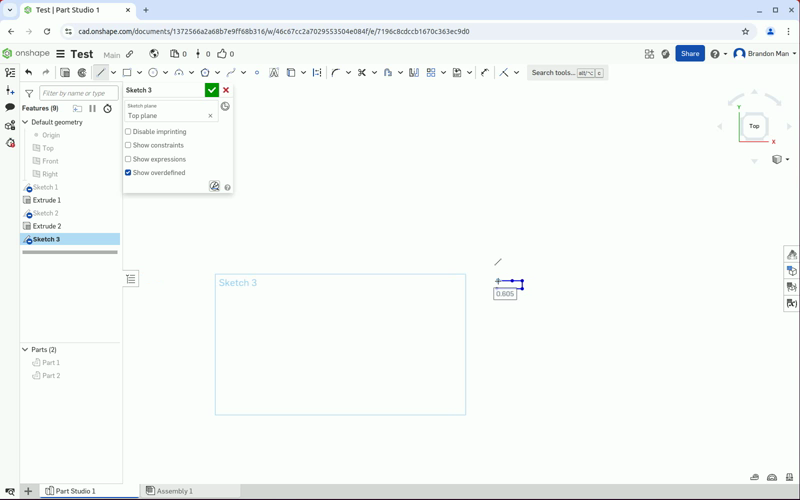
scroll(-6)
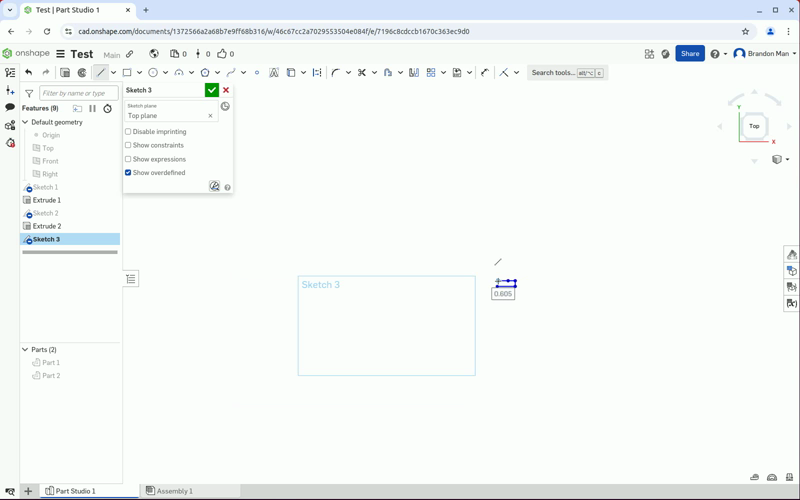
scroll(-6)
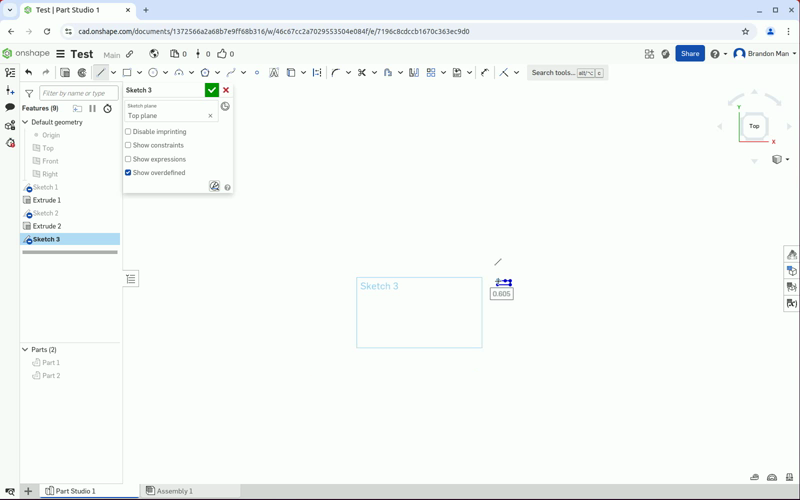
scroll(-6)
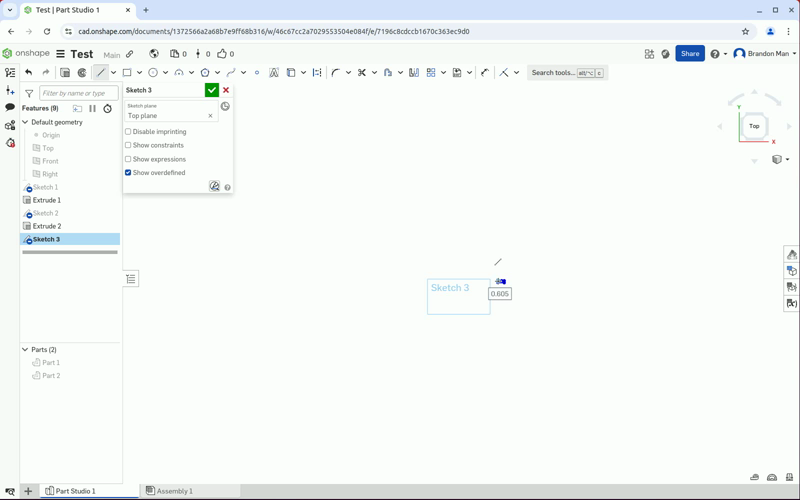
key_up(shift)
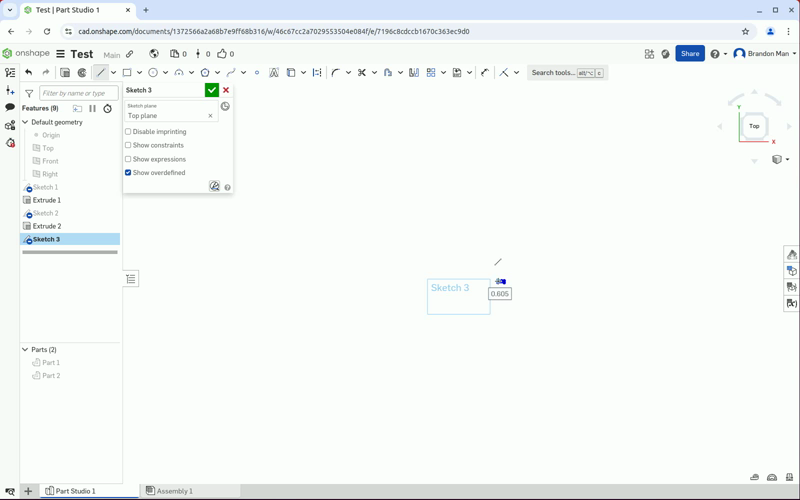
mouse_move(528, 280)
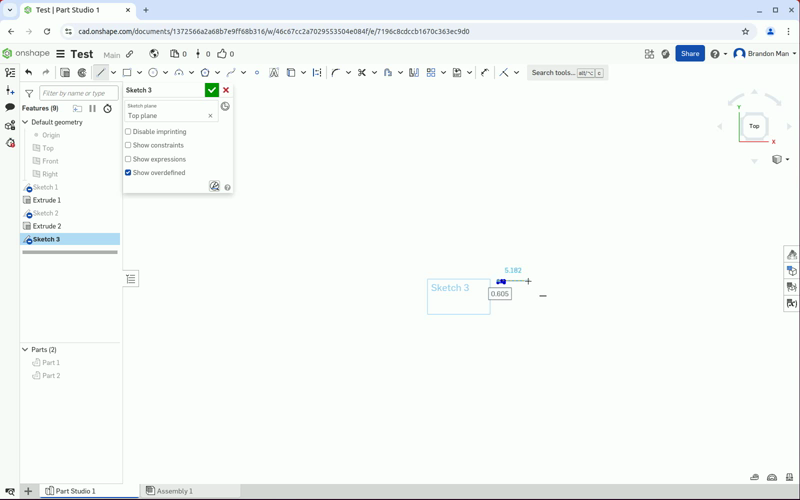
key_down(shift)
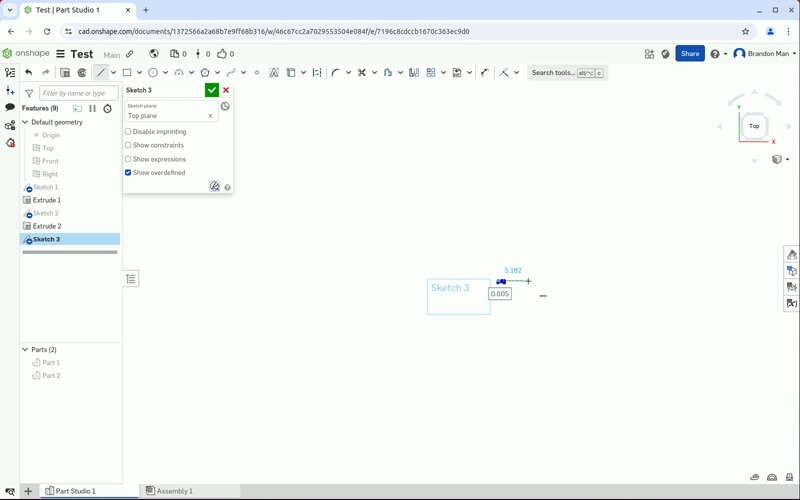
mouse_move(498, 282)
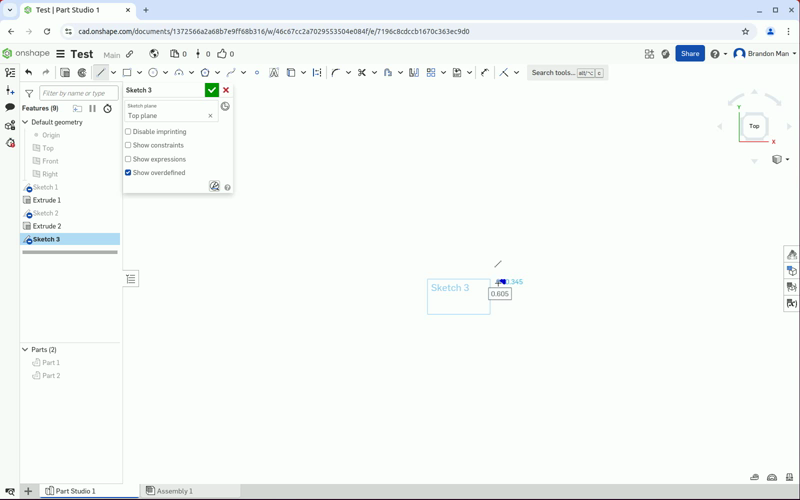
scroll(6)
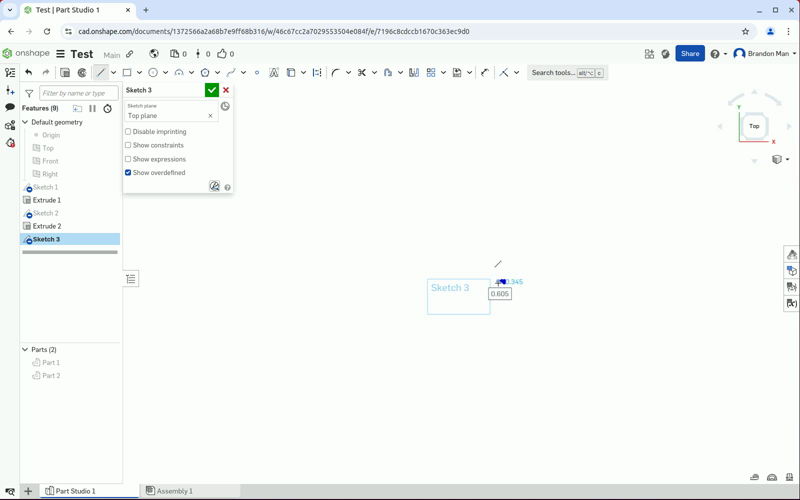
scroll(6)
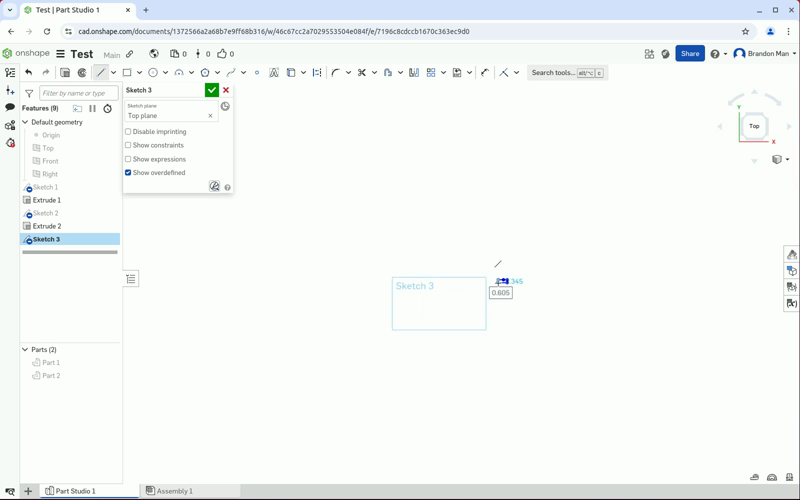
scroll(6)
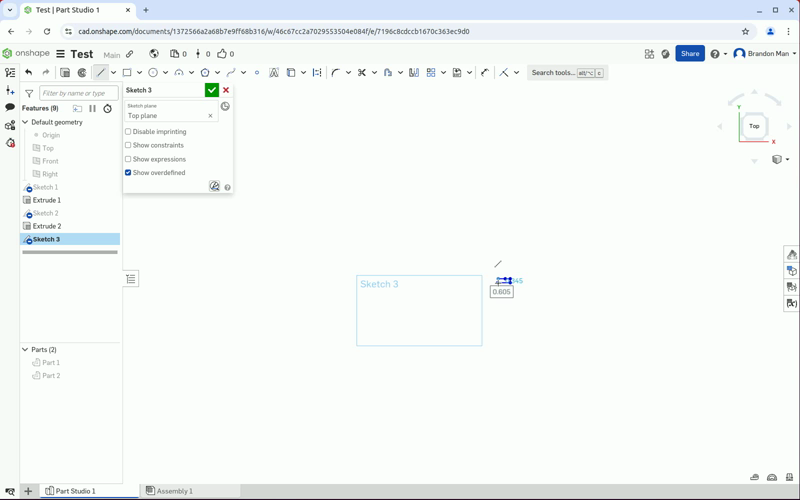
scroll(6)
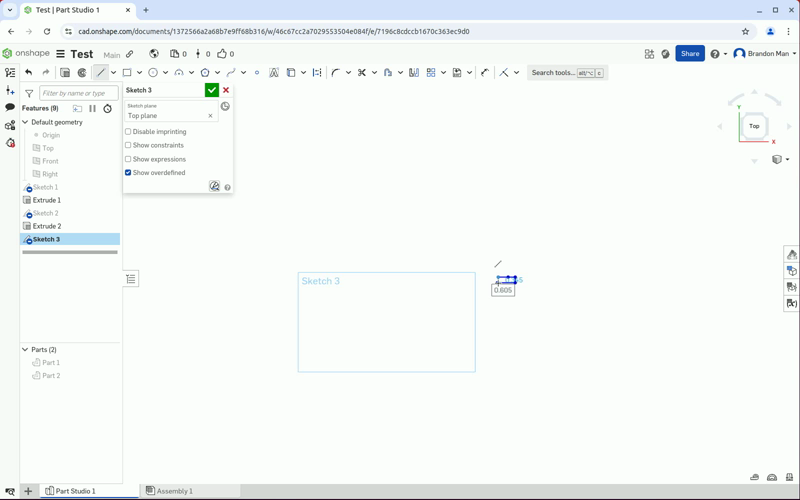
scroll(6)
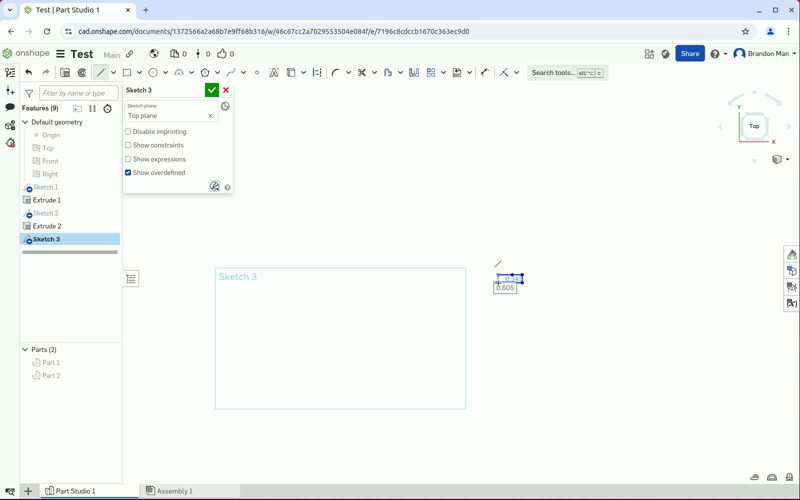
scroll(6)
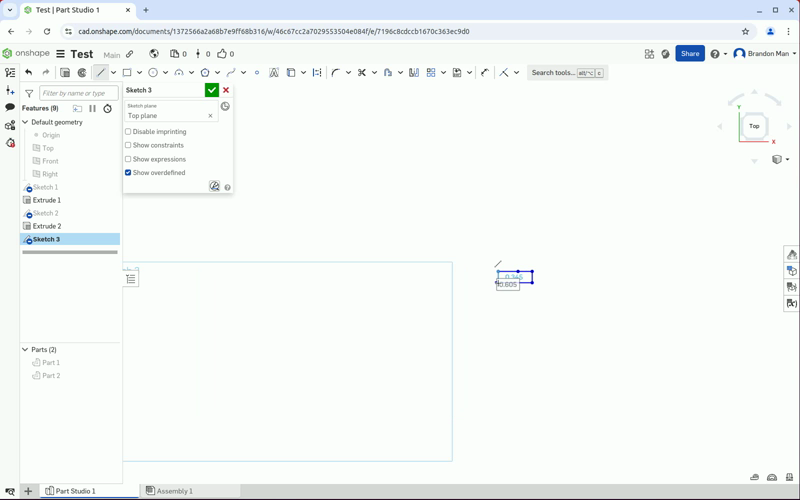
scroll(6)
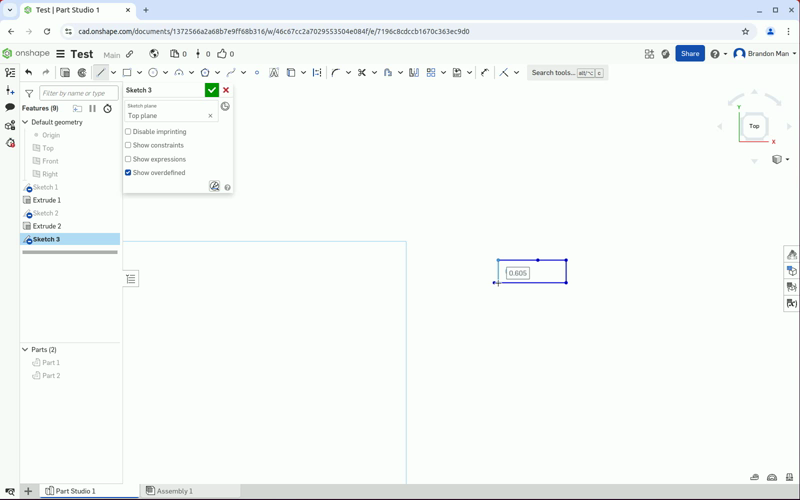
key_up(shift)
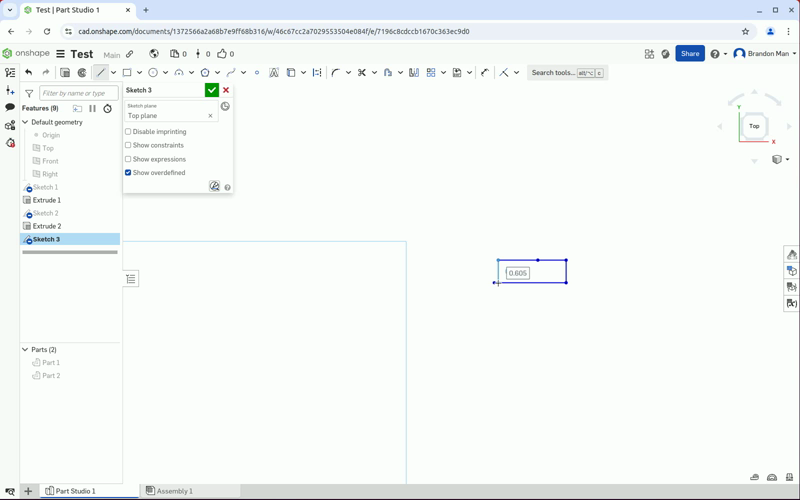
click(498, 282)
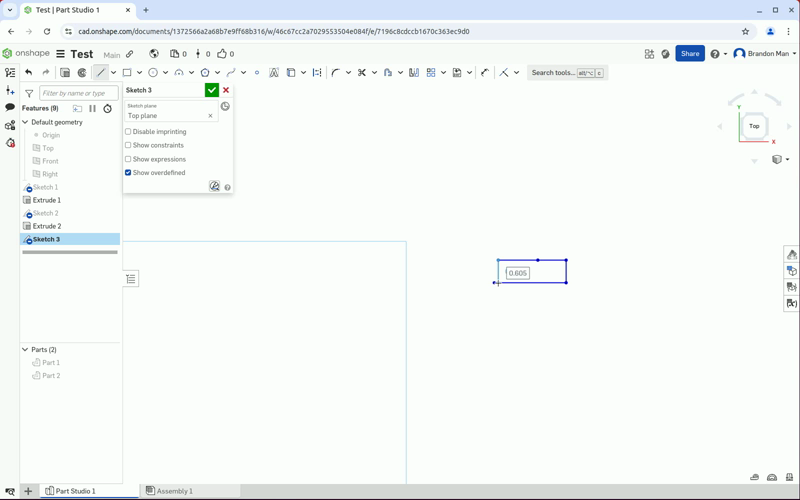
scroll(-6)
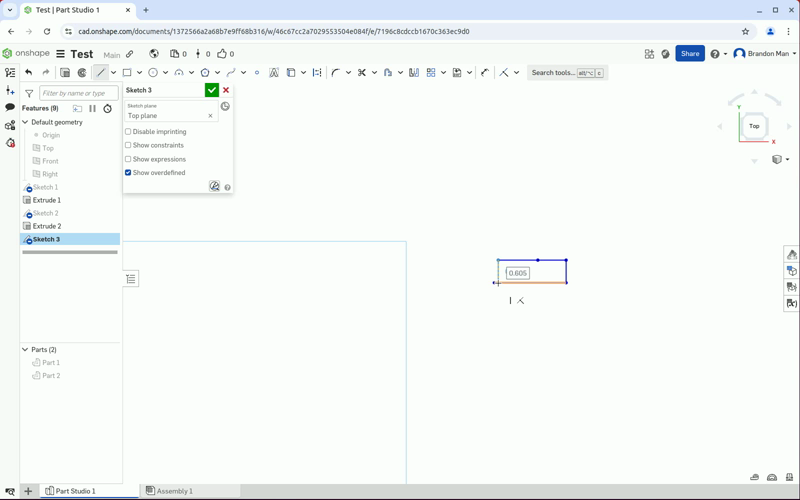
scroll(-6)
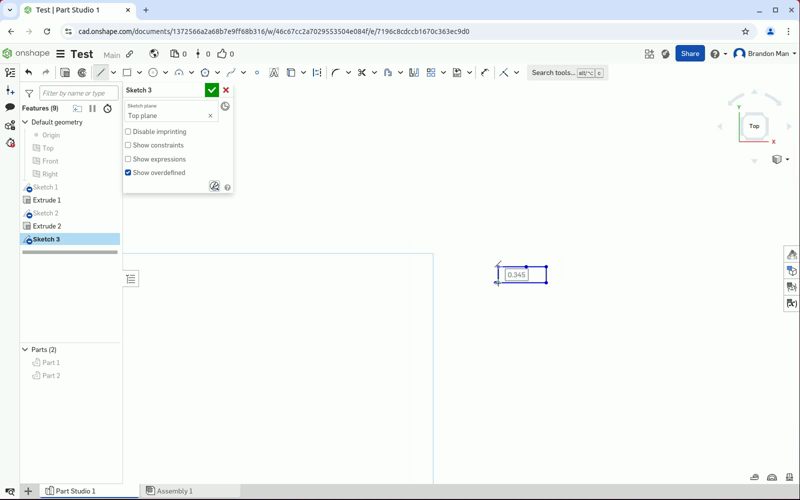
scroll(-6)
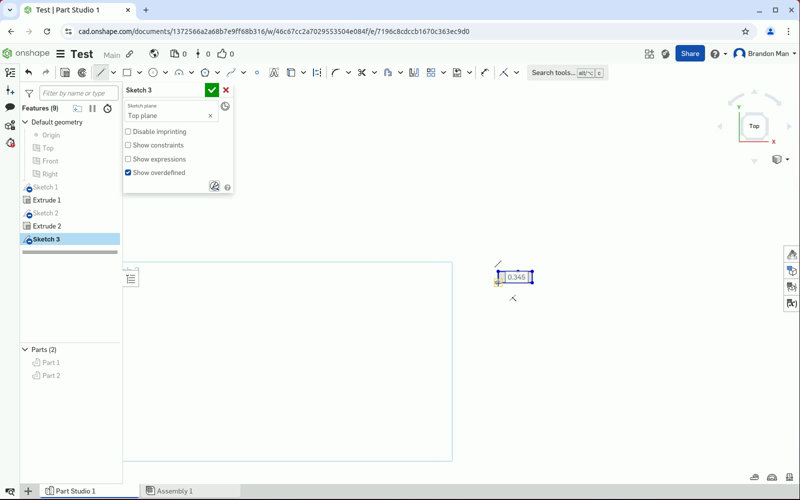
scroll(-6)
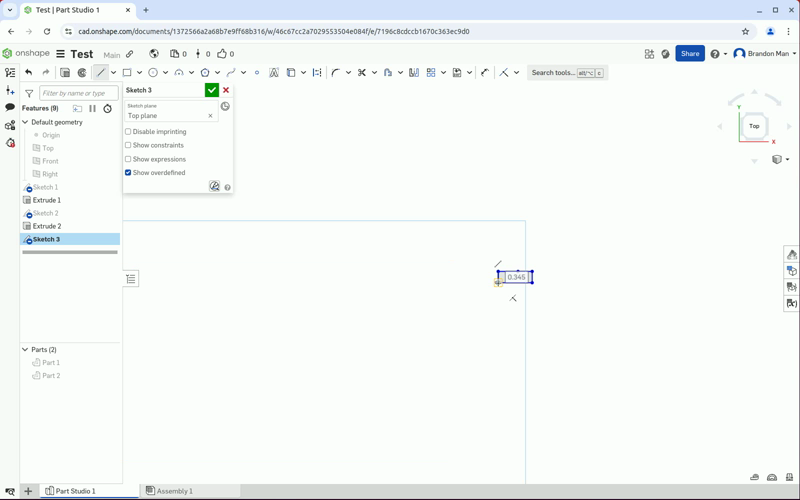
scroll(-6)
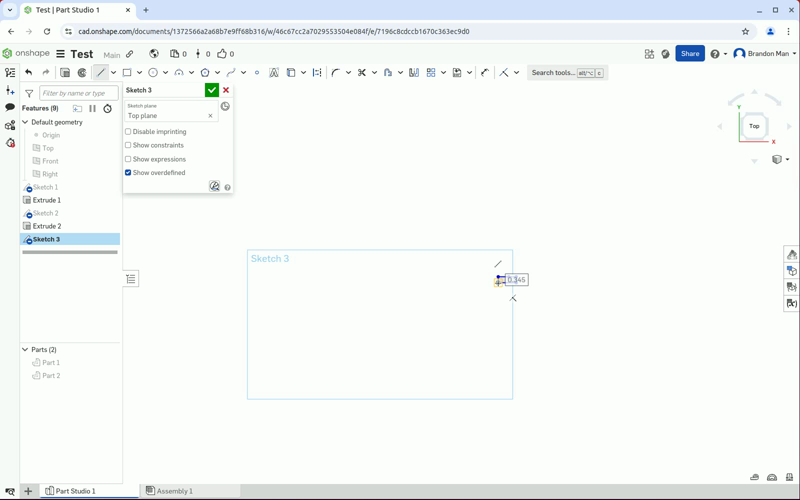
scroll(-6)
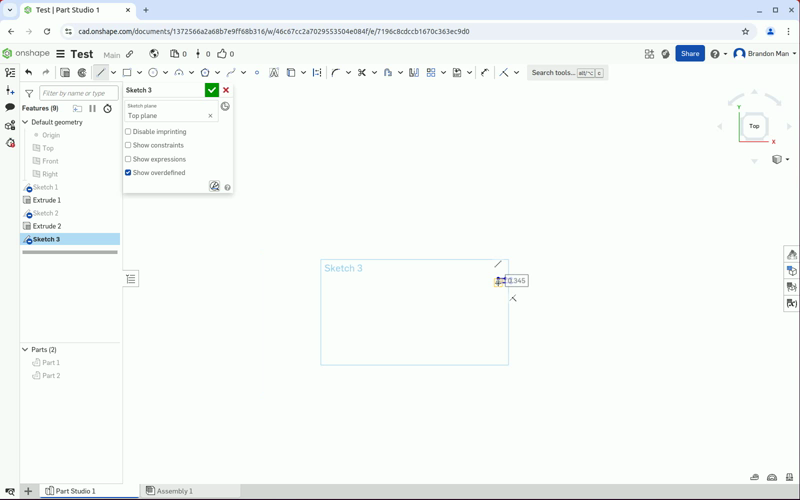
scroll(-6)
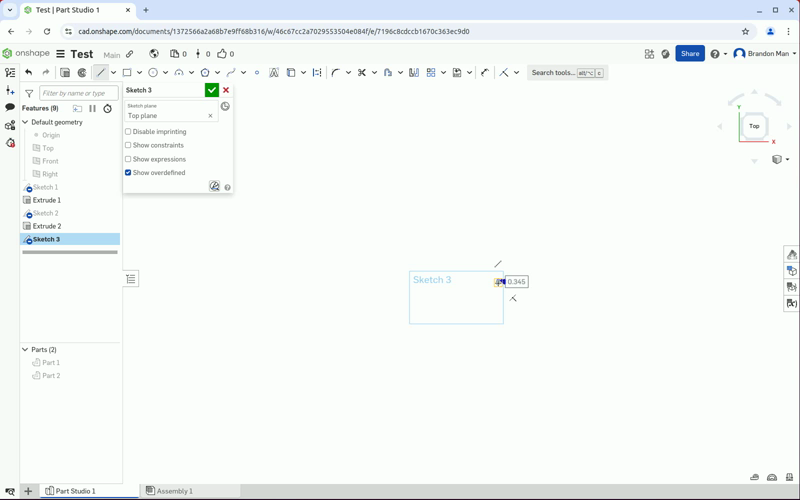
key(esc)
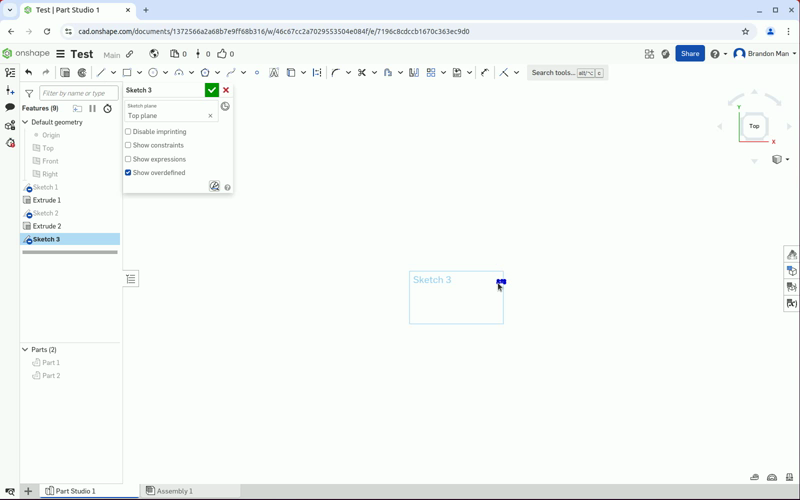
mouse_move(501, 282)
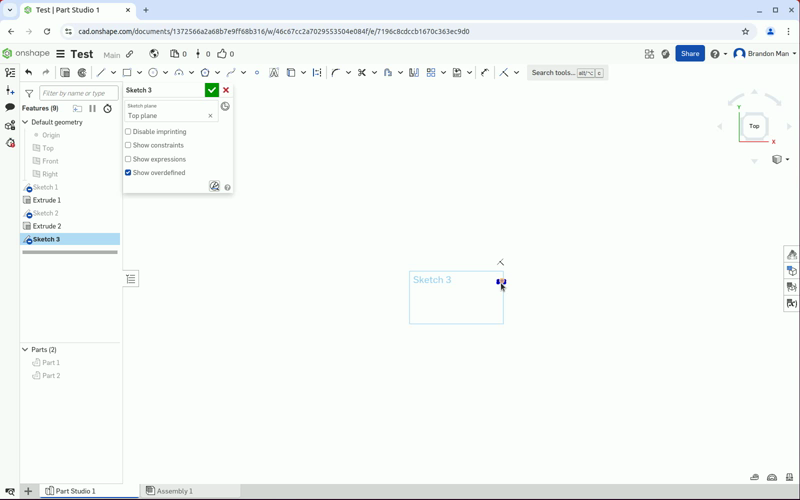
scroll(6)
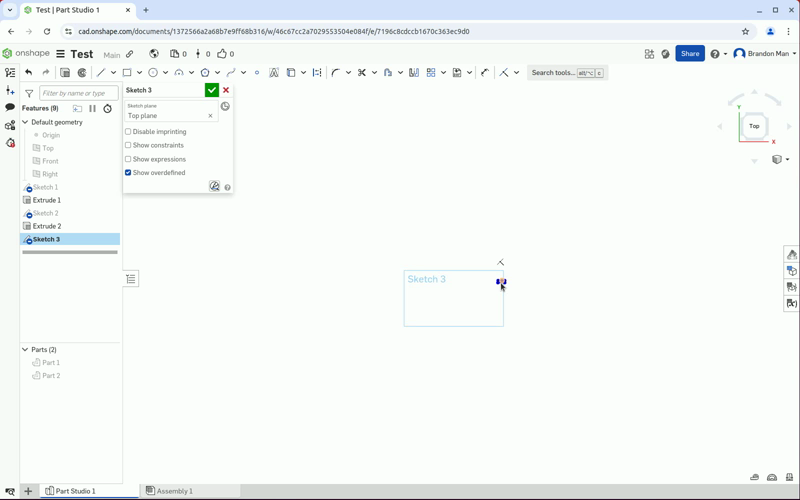
scroll(6)
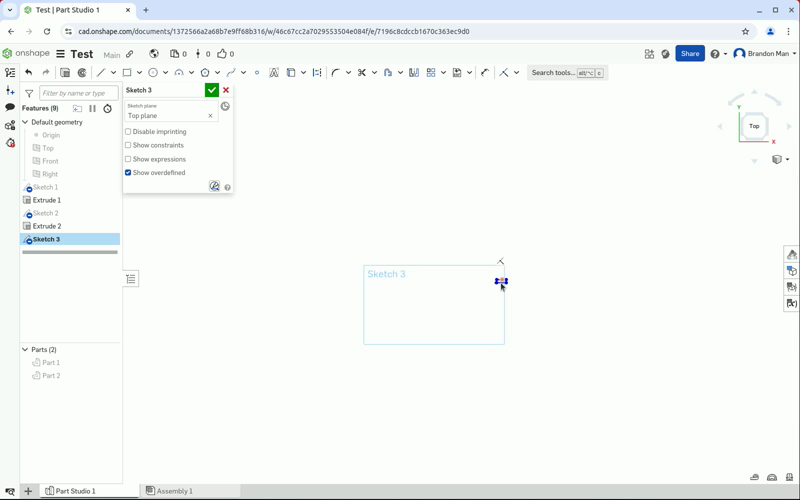
scroll(6)
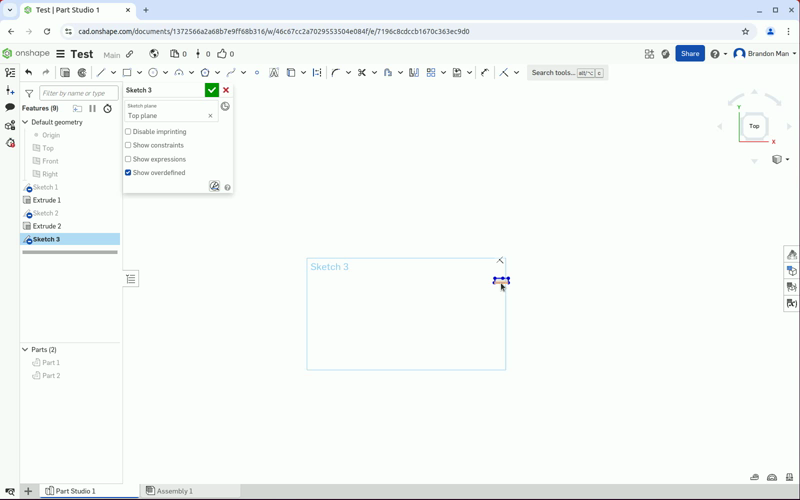
scroll(6)
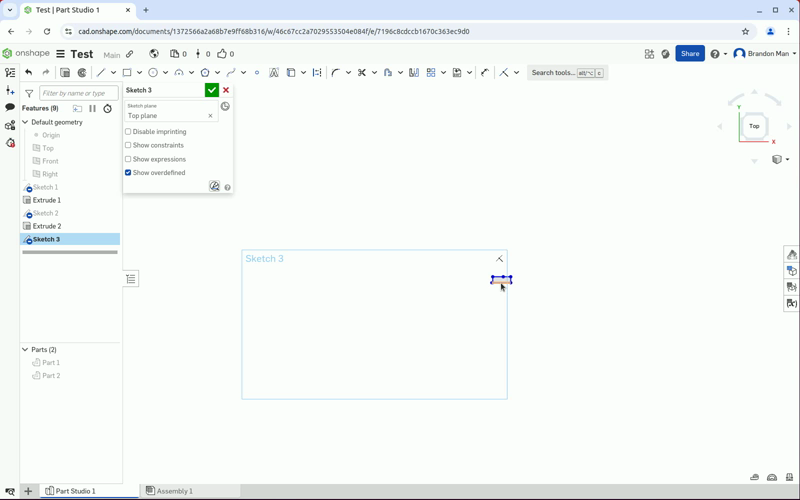
scroll(6)
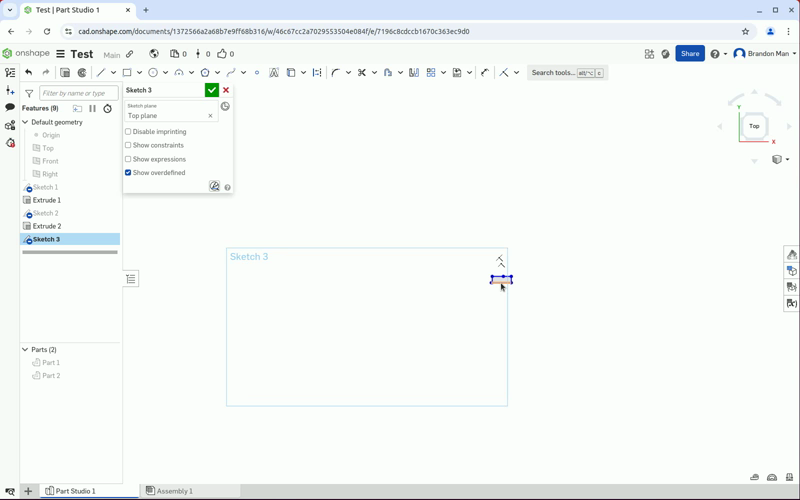
scroll(6)
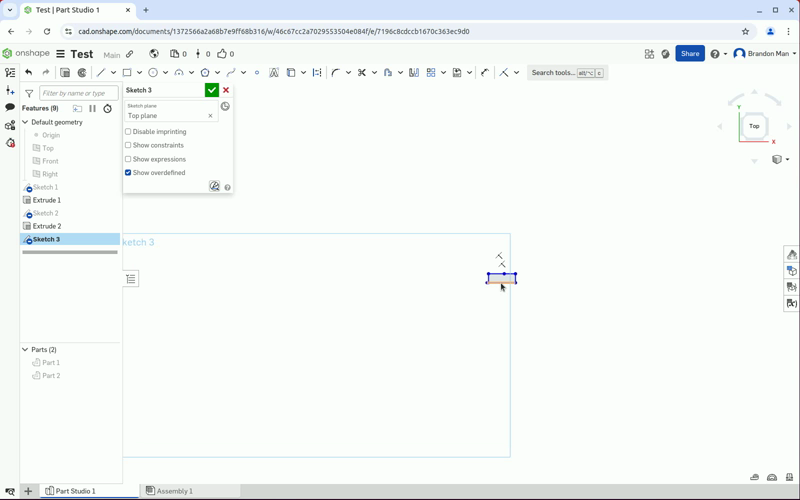
scroll(6)
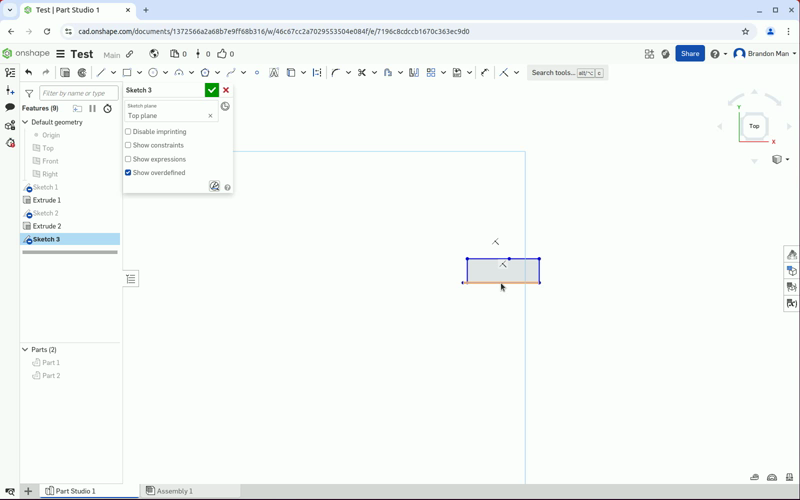
click(501, 282)
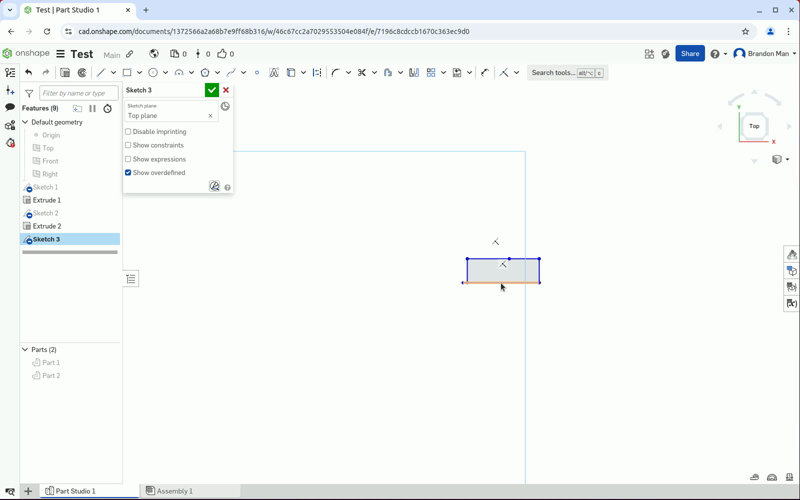
scroll(-6)
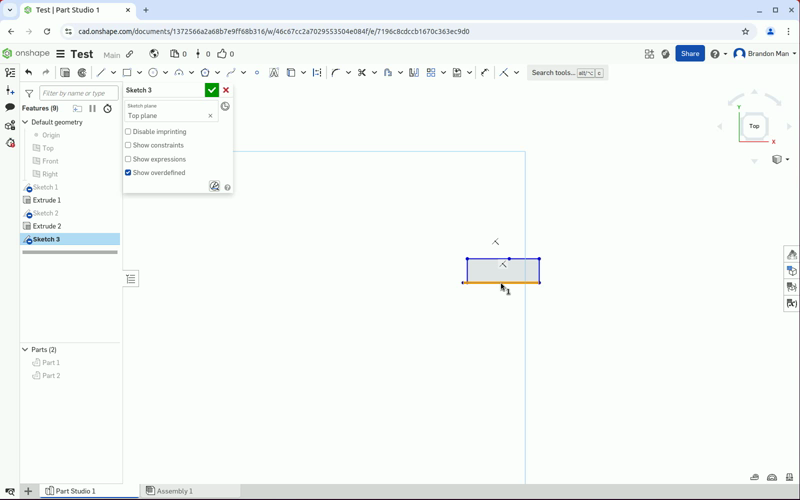
scroll(-6)
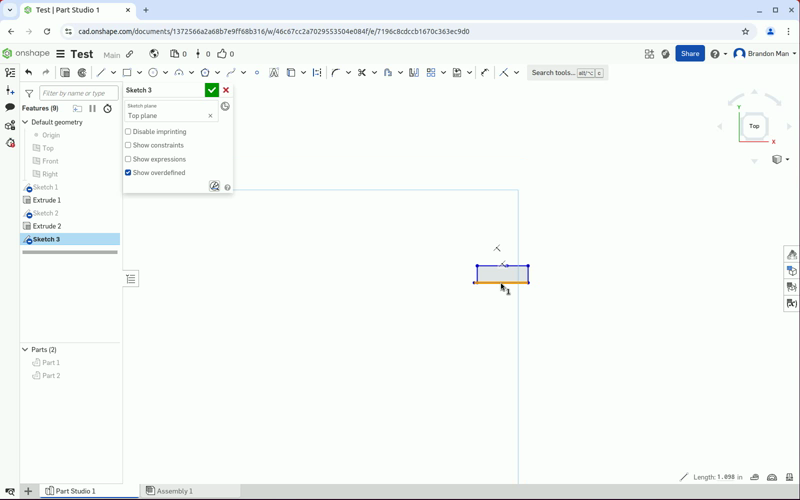
scroll(-6)
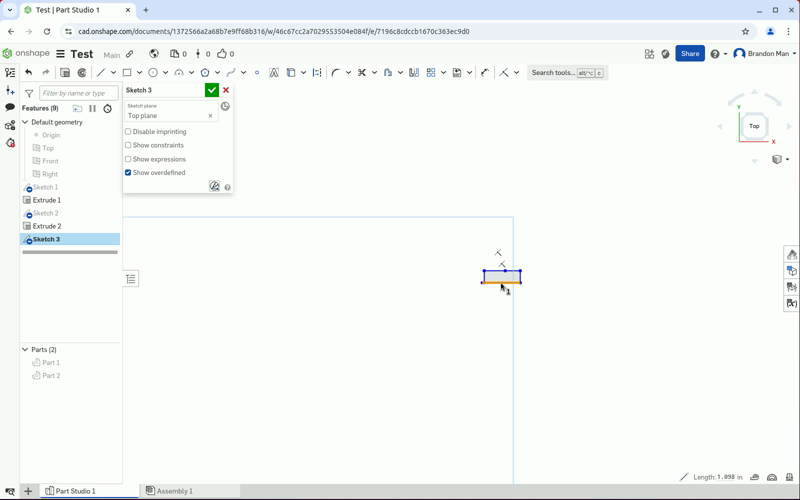
scroll(-6)
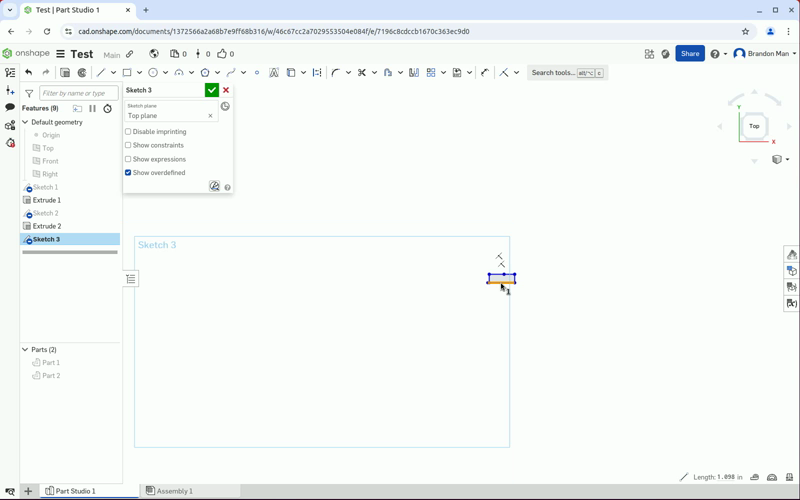
scroll(-6)
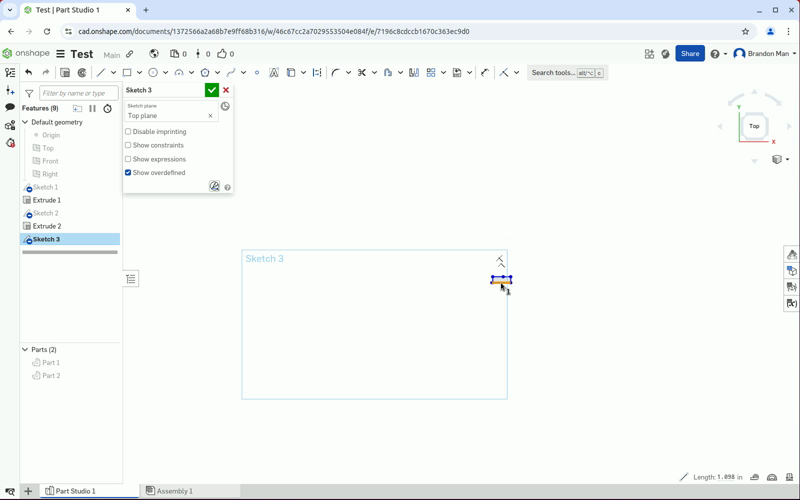
scroll(-6)
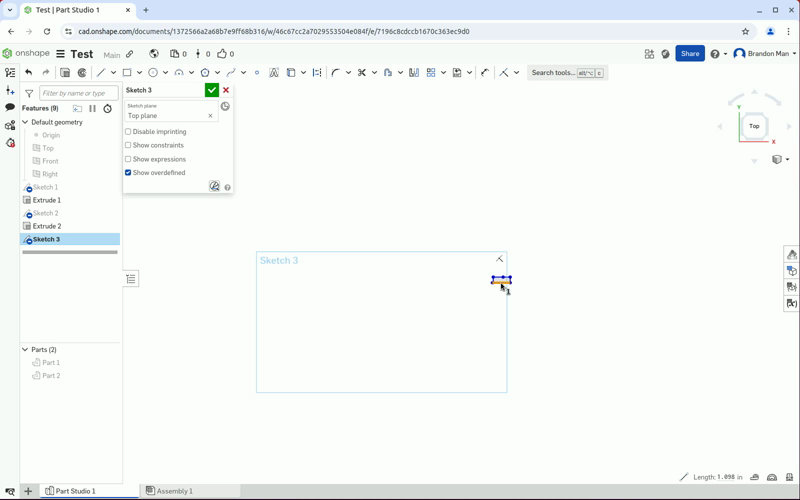
scroll(-6)
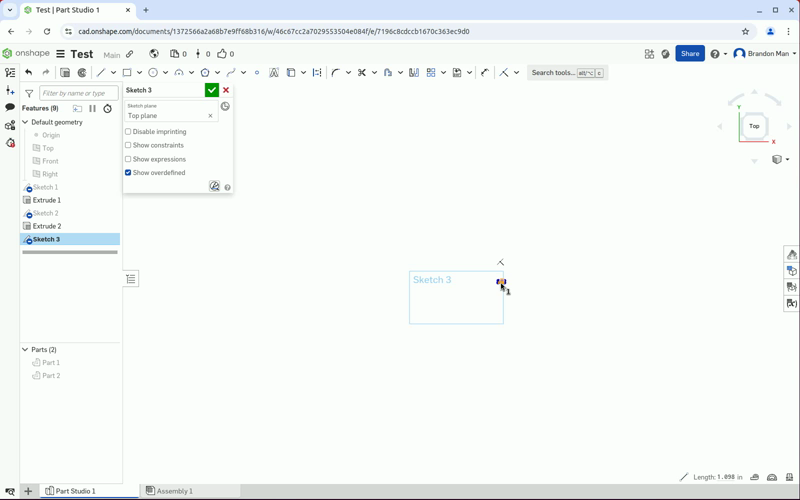
mouse_move(73, 352)
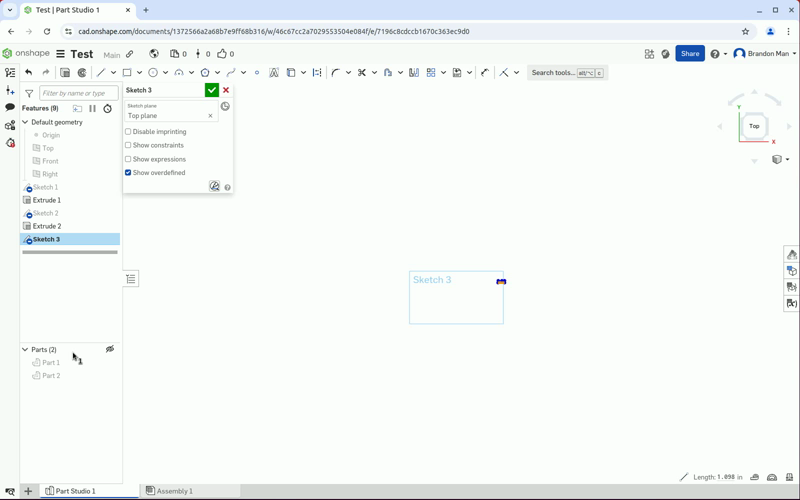
key(shift+y)
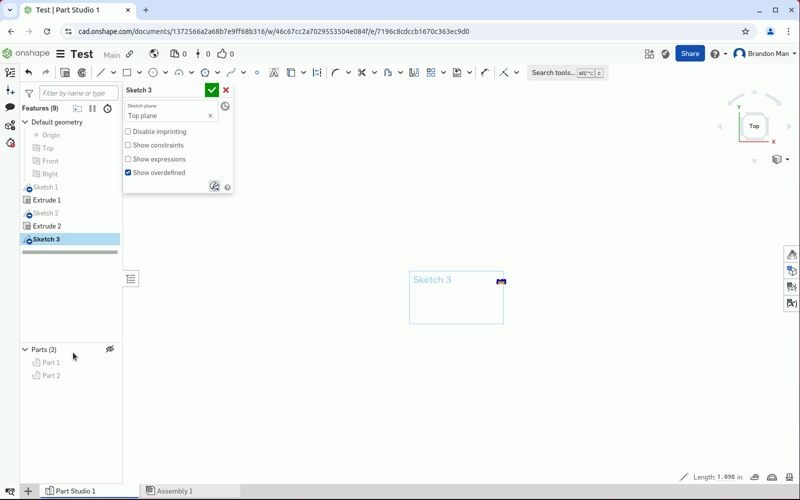
key(shift+e)
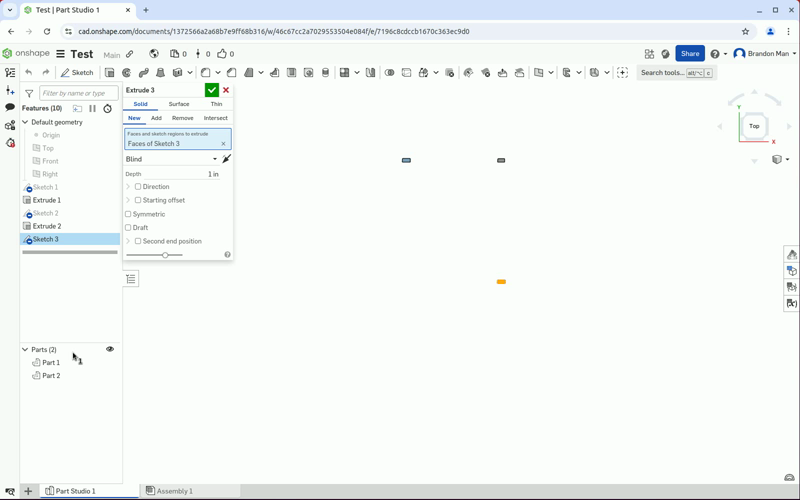
mouse_move(143, 106)
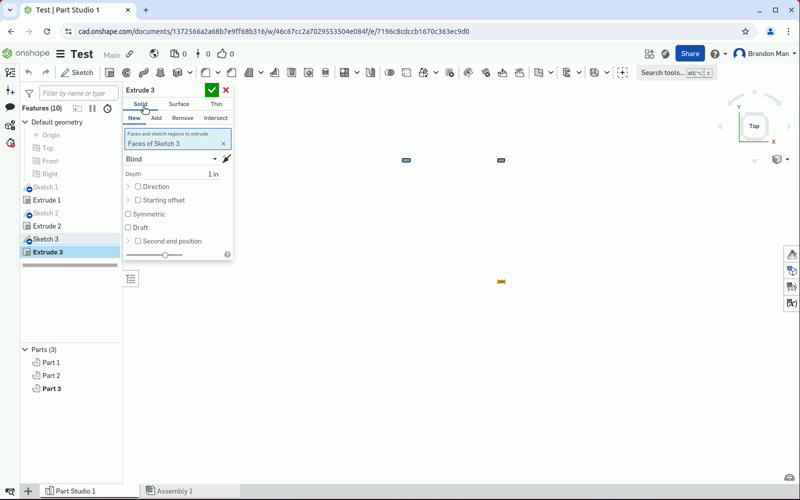
click(143, 106)
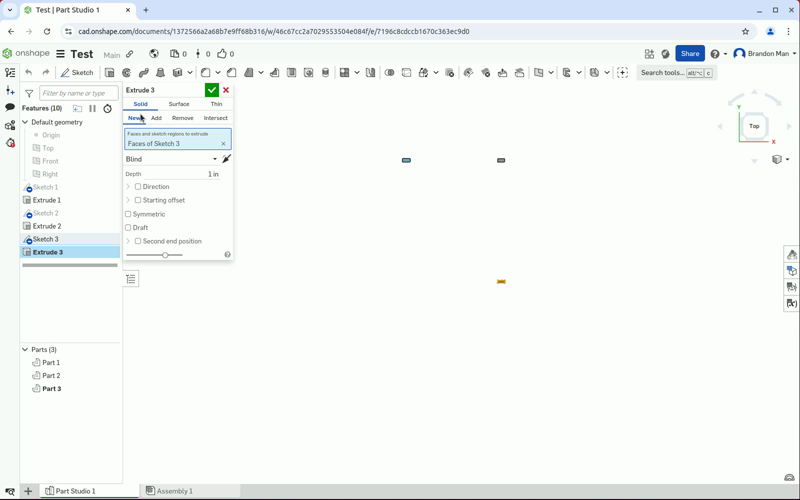
mouse_move(137, 120)
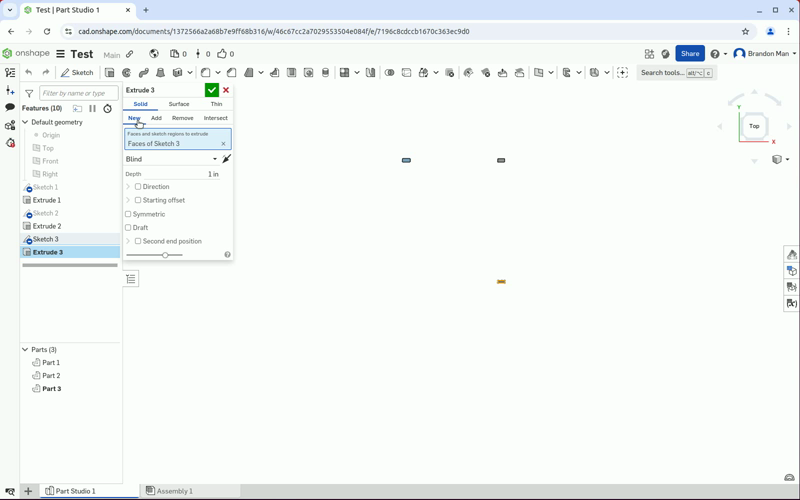
click(137, 120)
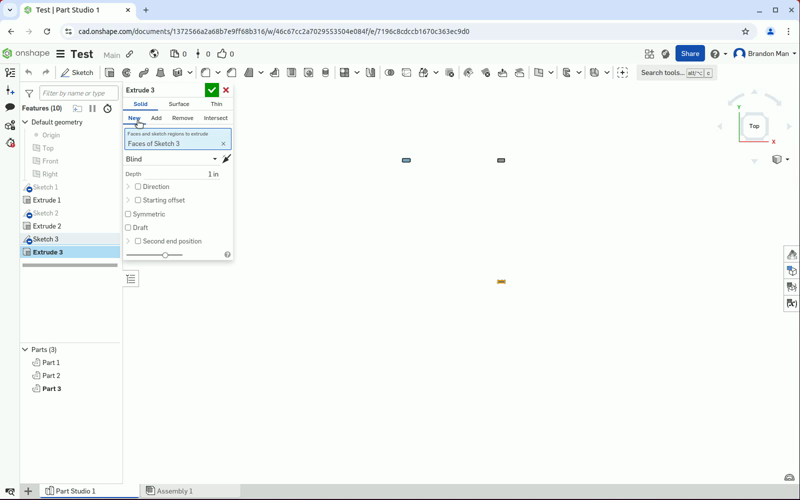
key(tab, 4)
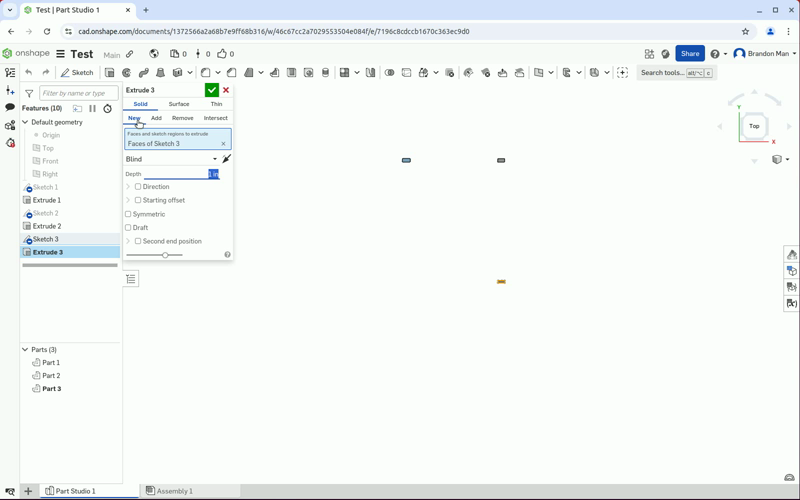
text(16.368)
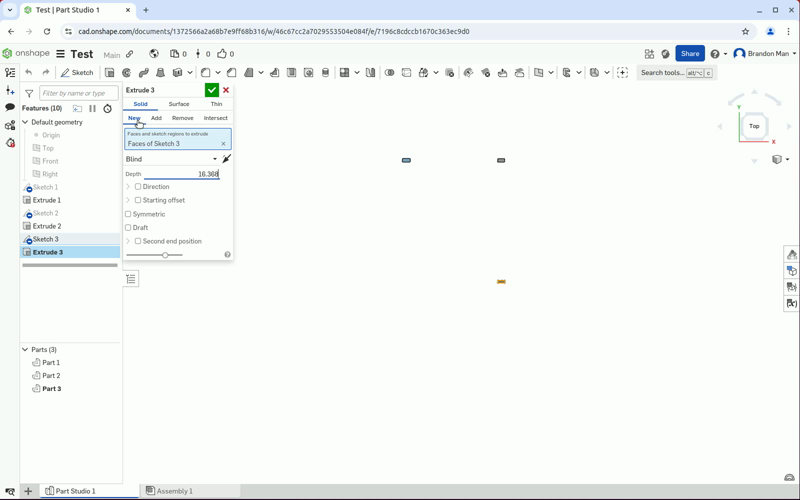
key(enter)
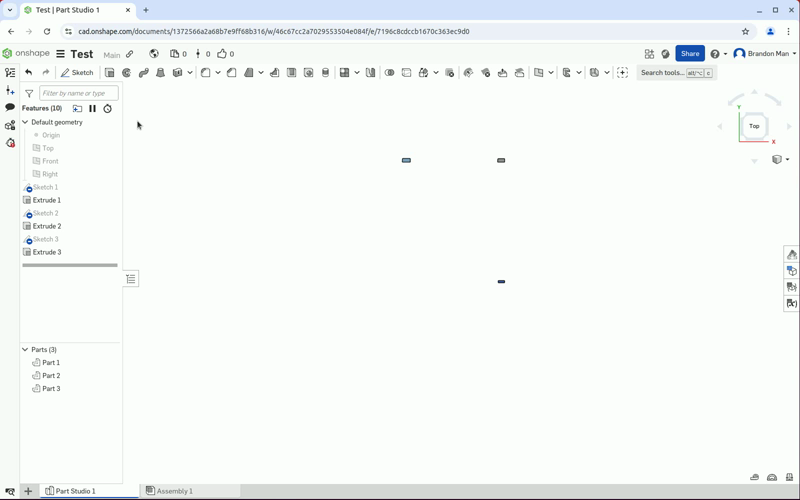
key(shift+h)
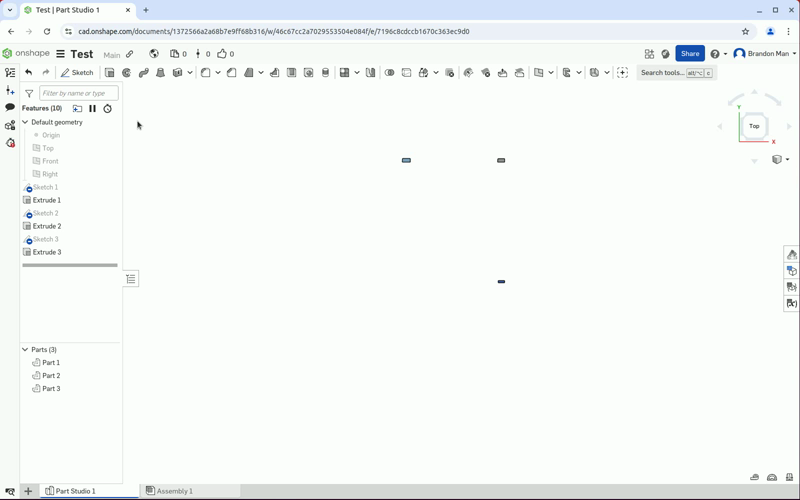
key(shift+h)
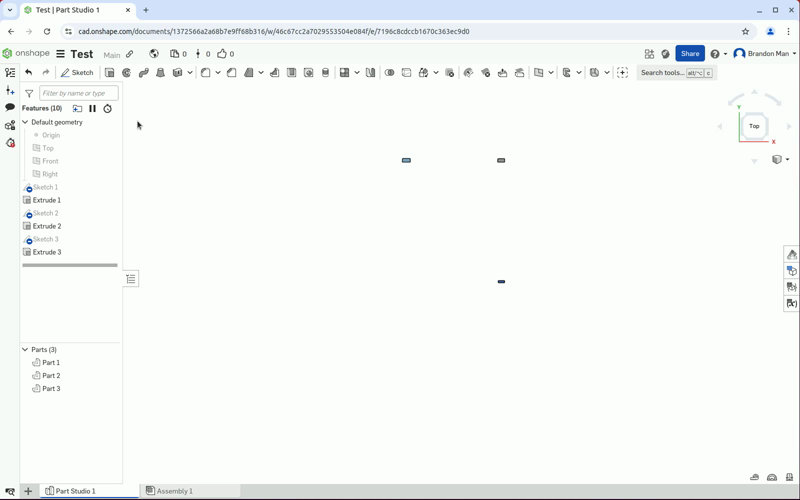
mouse_move(73, 189)
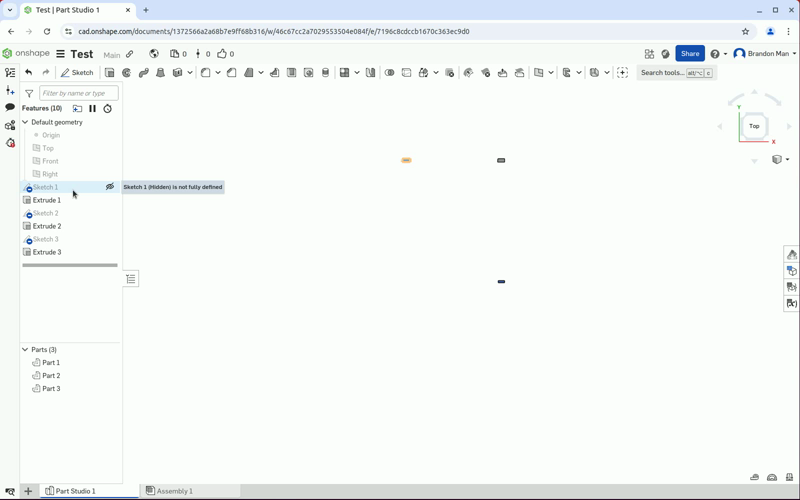
click(73, 189)
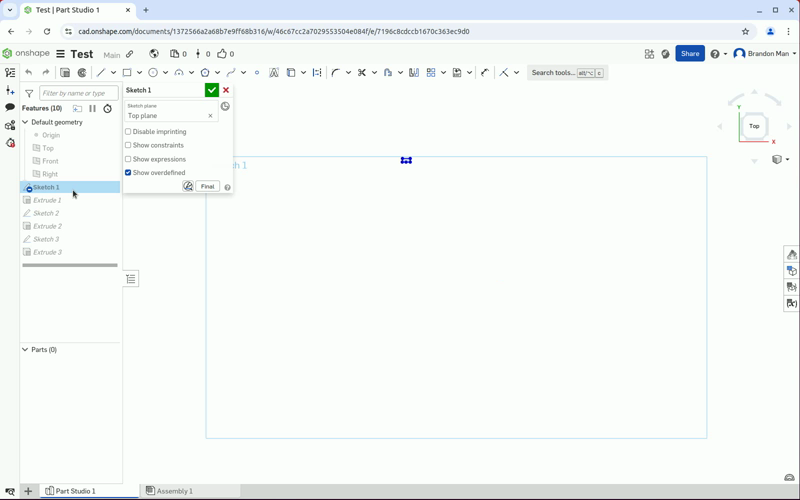
mouse_move(229, 92)
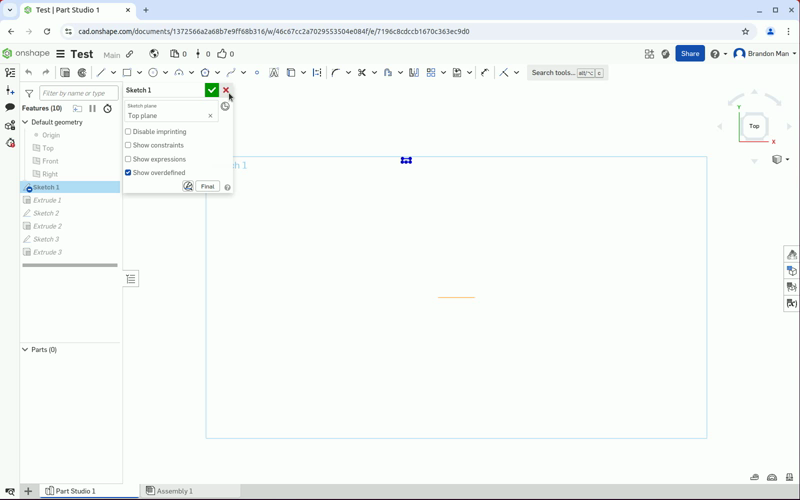
click(229, 92)
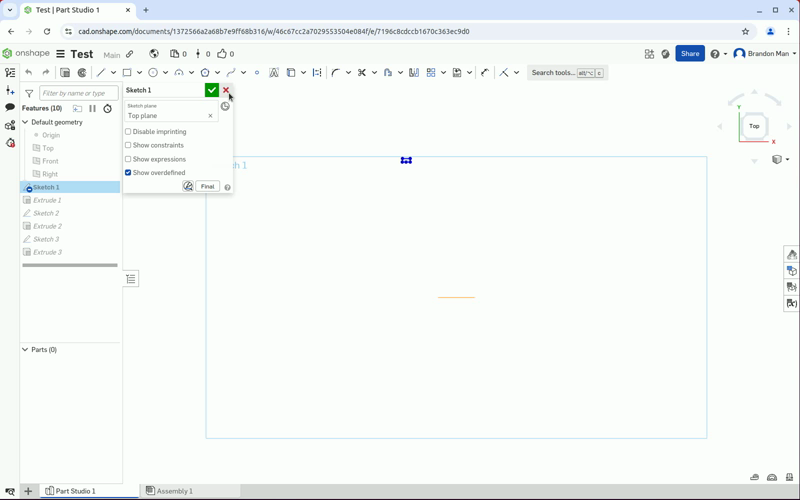
key(shift+s)
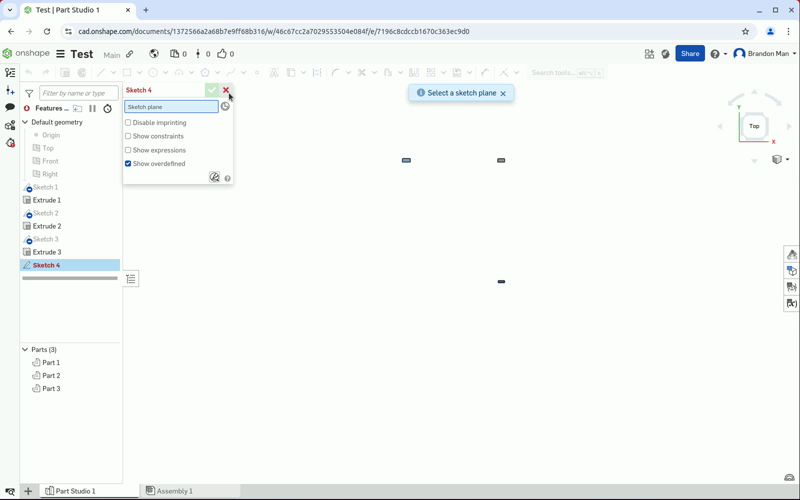
mouse_move(73, 150)
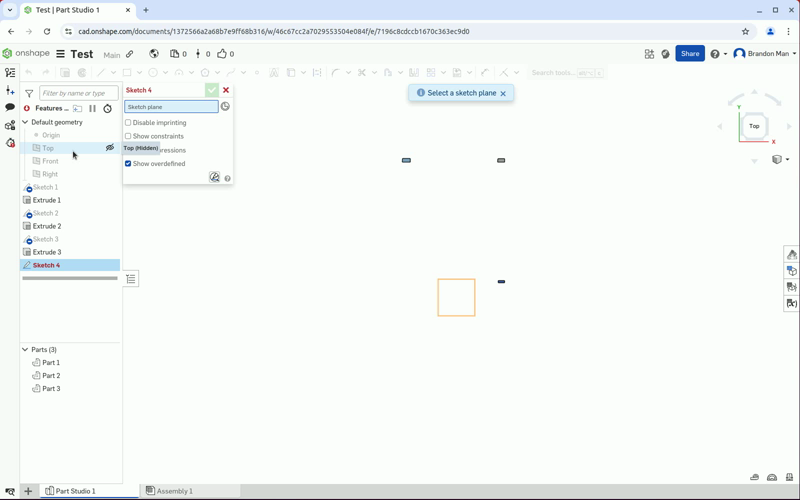
click(73, 150)
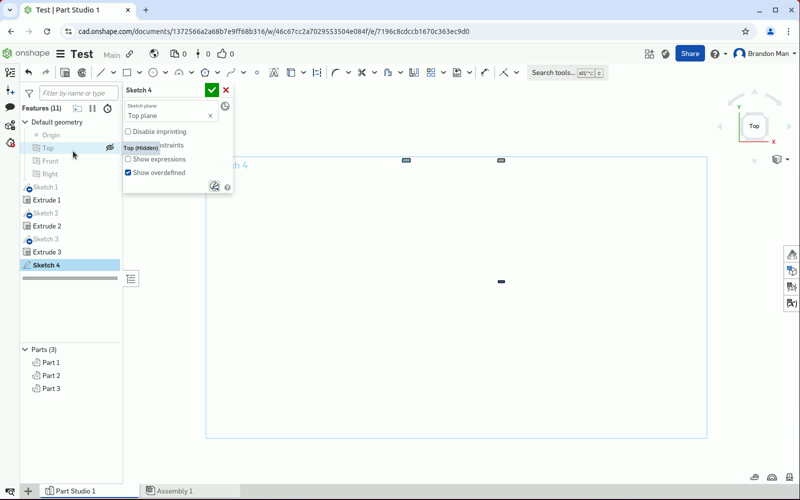
mouse_move(73, 352)
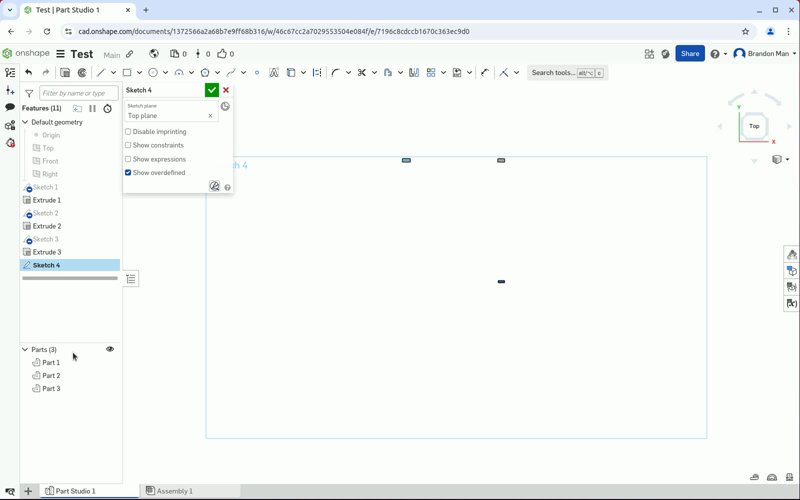
key(y)
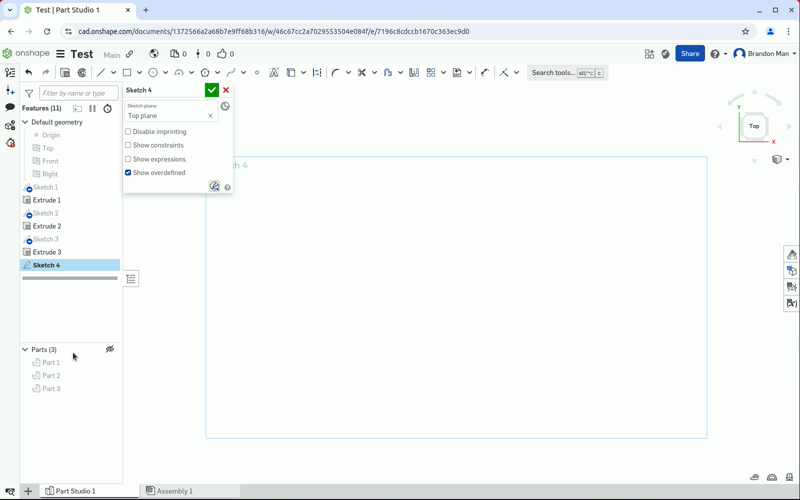
key(l)
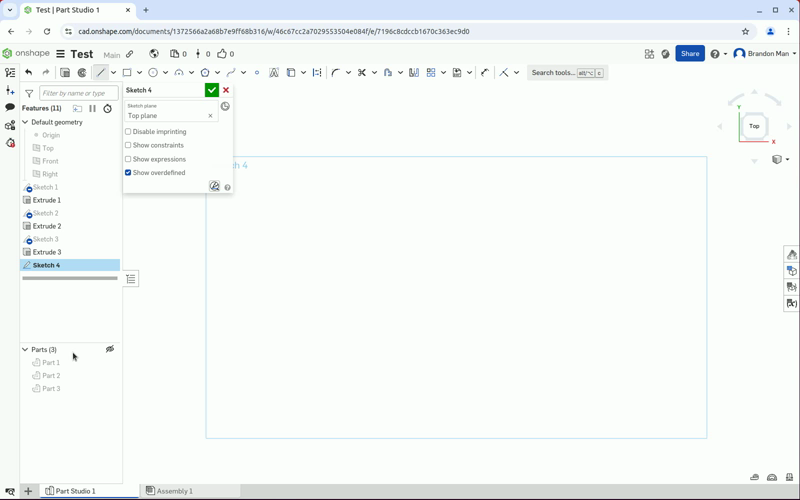
key_down(shift)
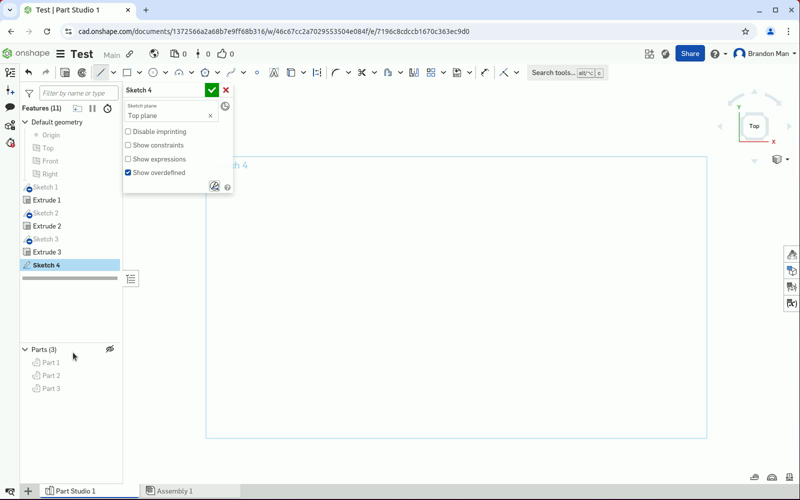
mouse_move(418, 282)
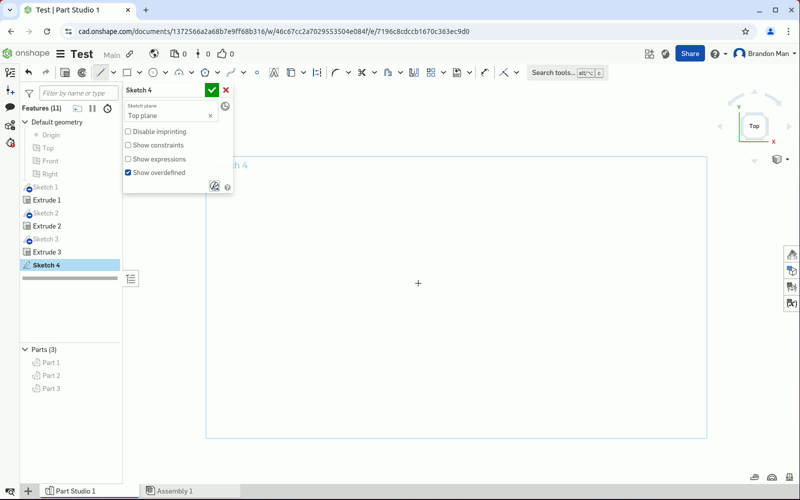
click(418, 282)
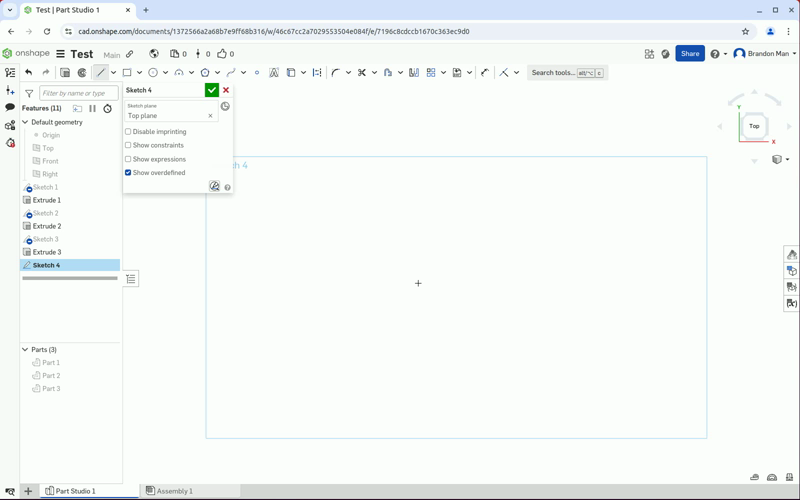
key_up(shift)
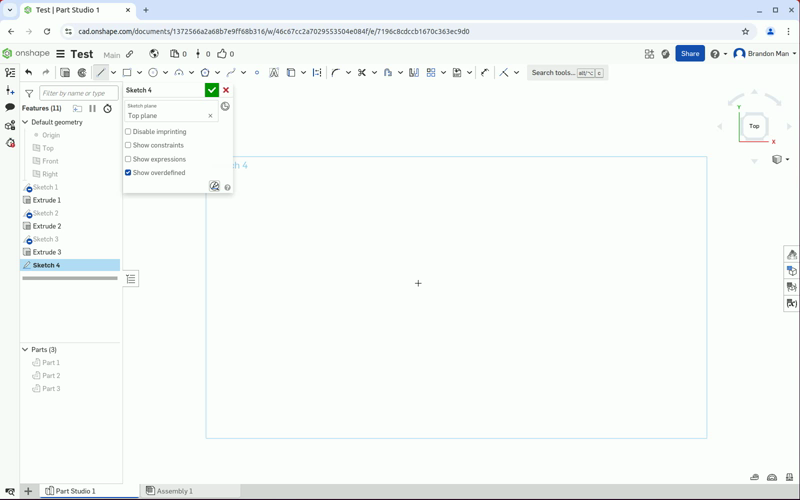
key_down(shift)
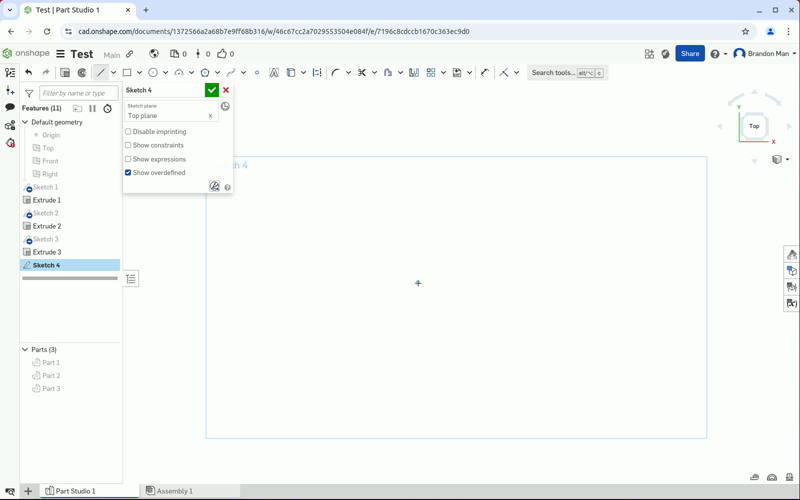
mouse_move(448, 282)
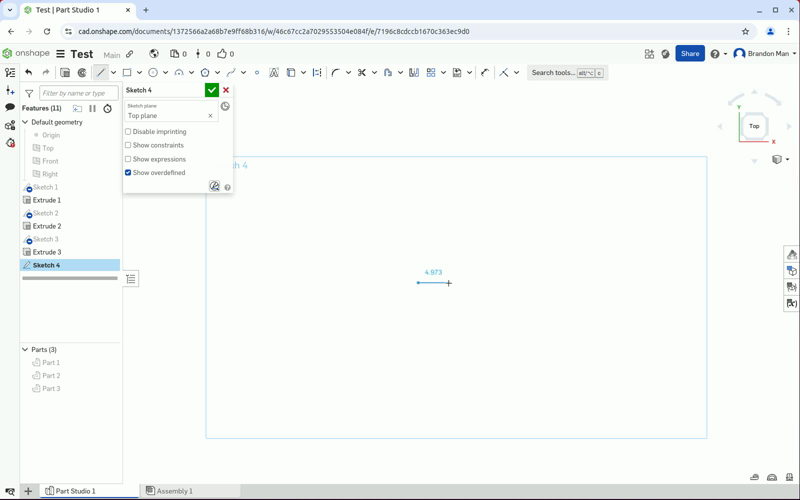
mouse_move(424, 282)
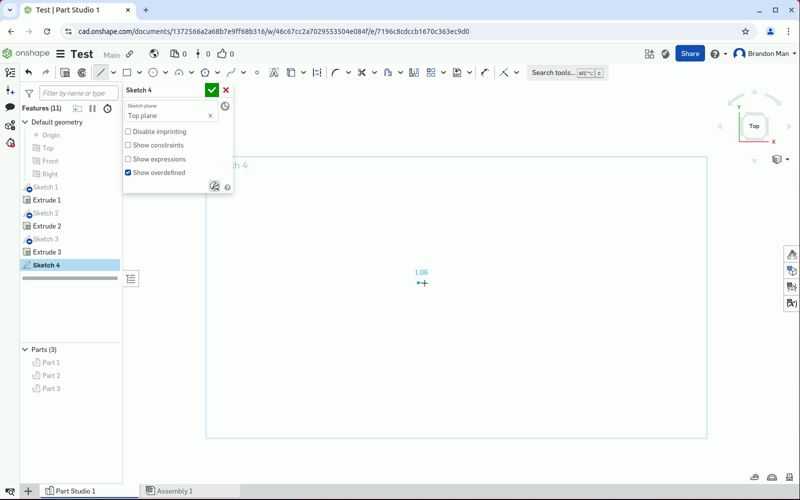
scroll(6)
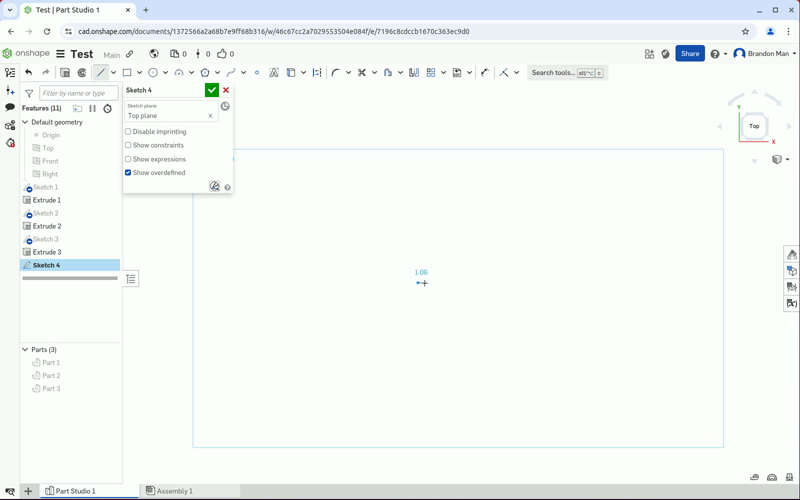
scroll(6)
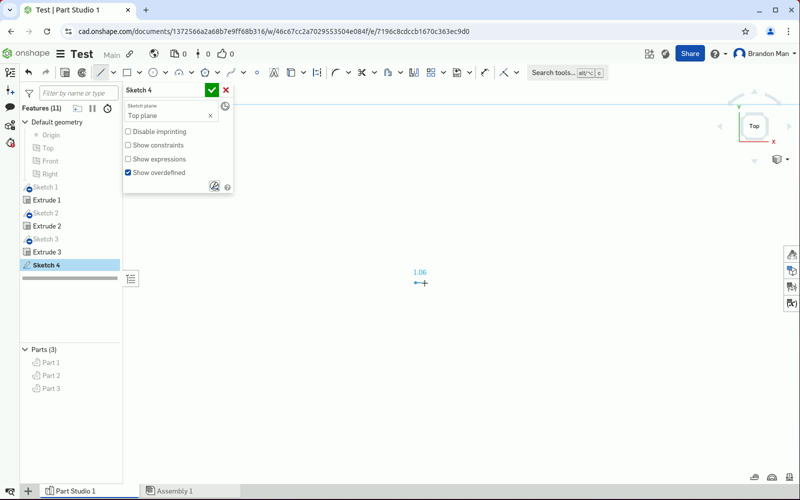
scroll(6)
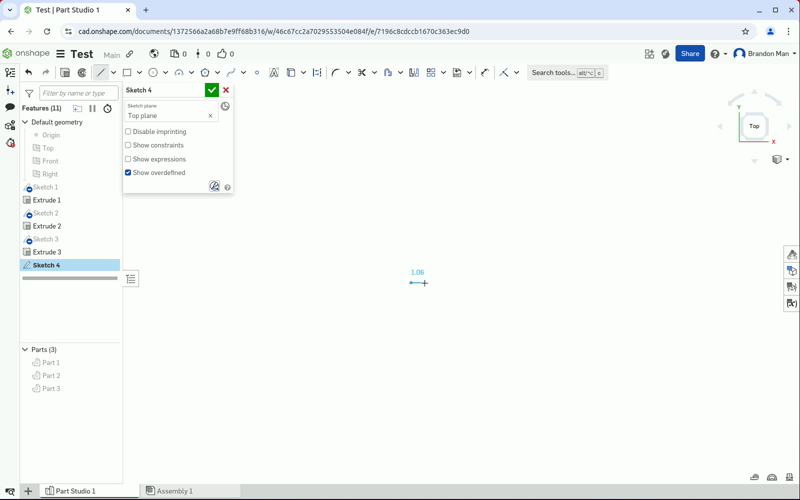
scroll(6)
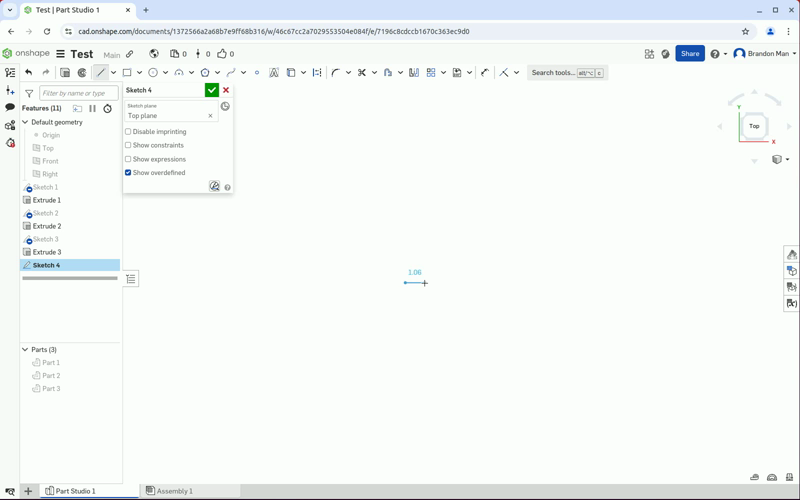
scroll(6)
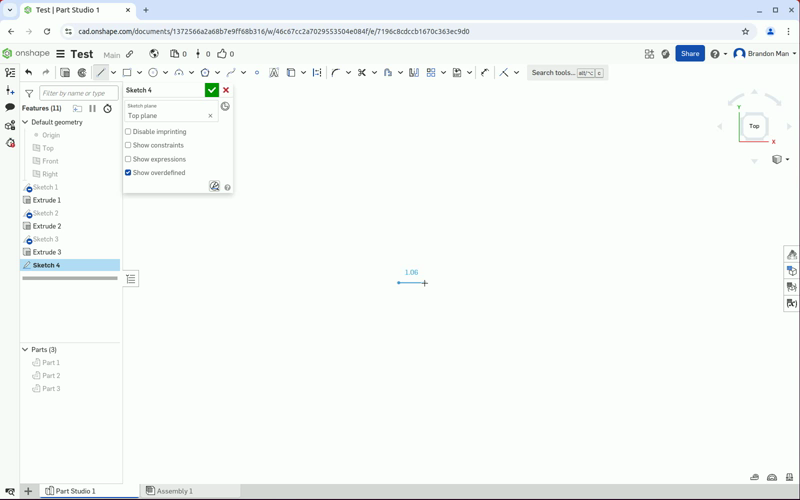
scroll(6)
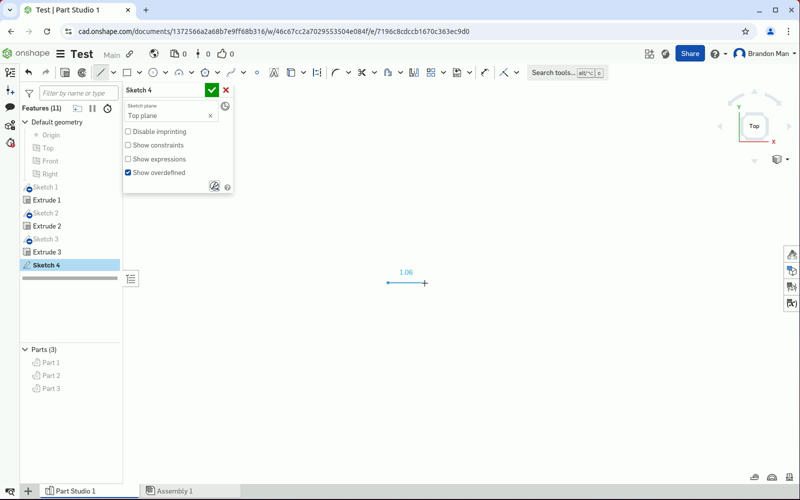
scroll(6)
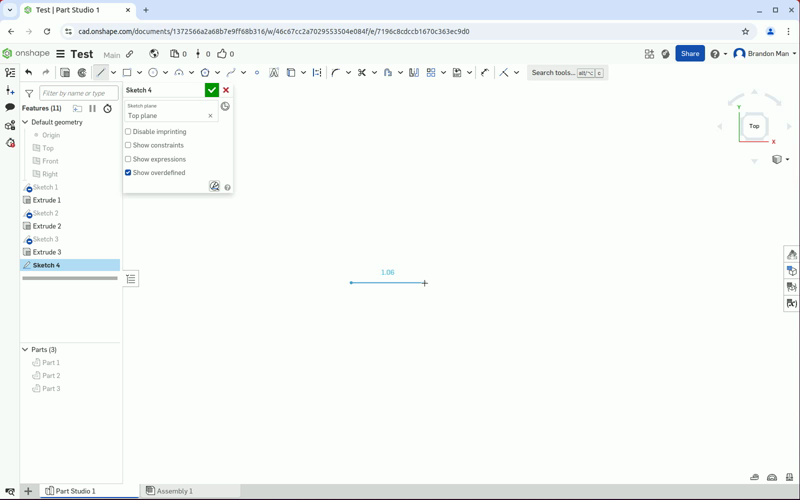
click(424, 282)
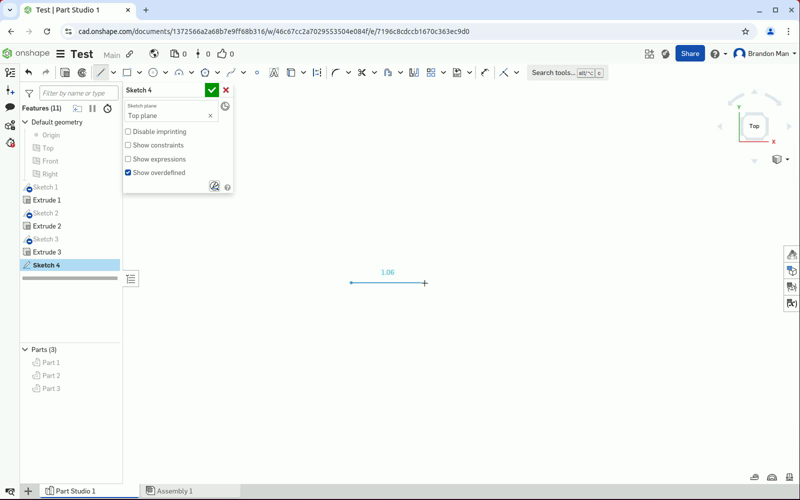
scroll(-6)
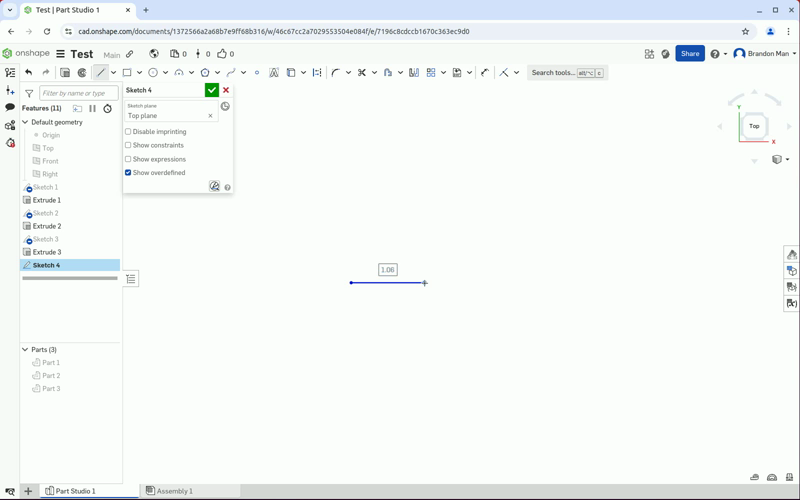
scroll(-6)
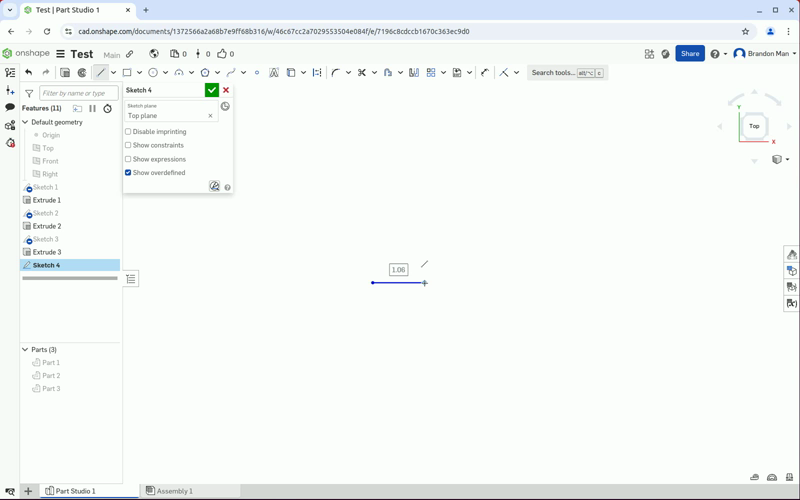
scroll(-6)
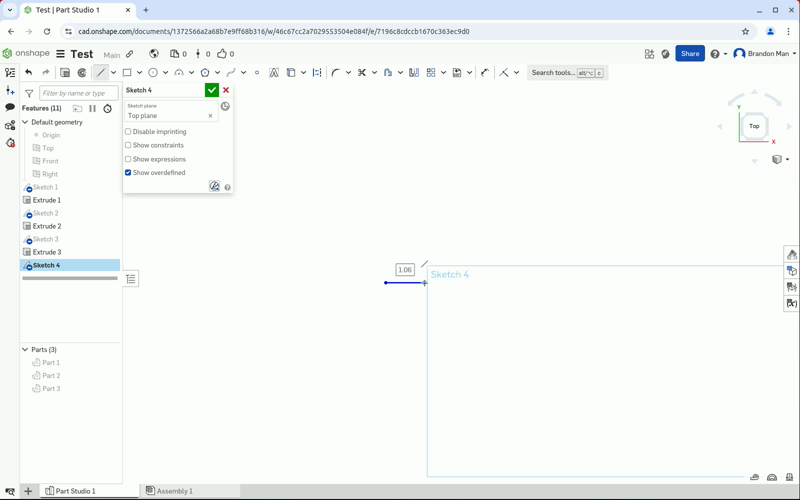
scroll(-6)
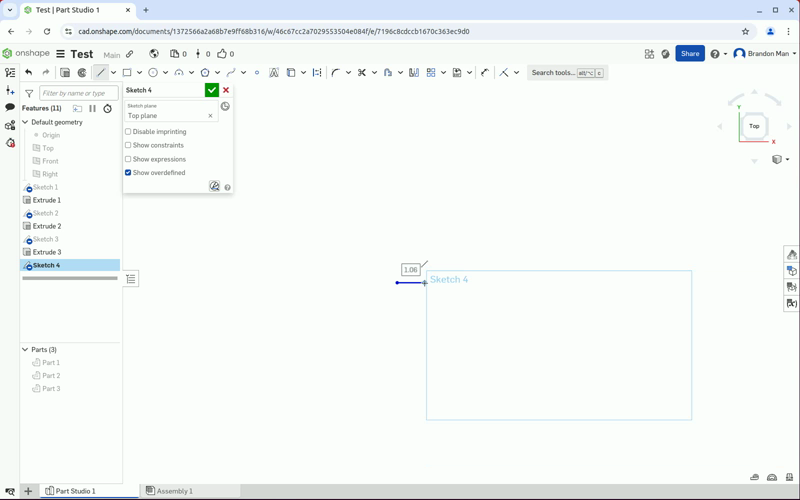
scroll(-6)
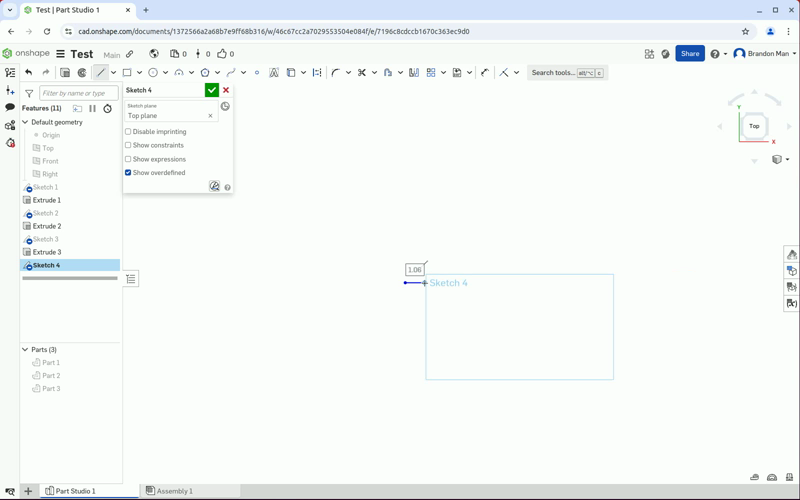
scroll(-6)
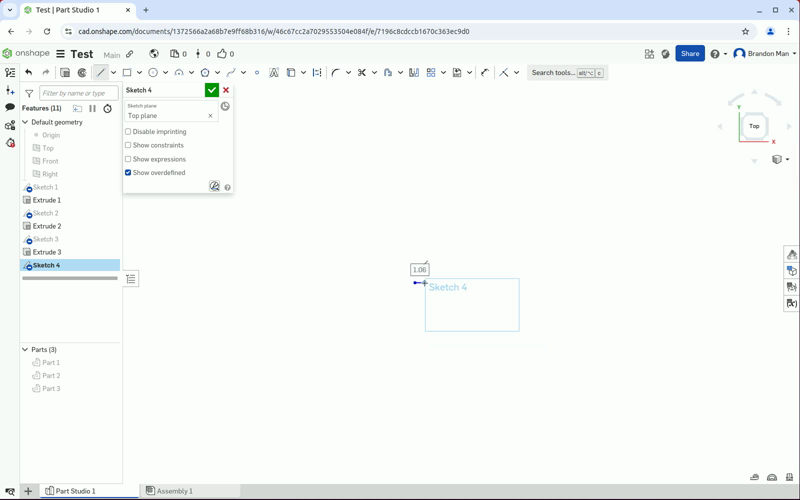
scroll(-6)
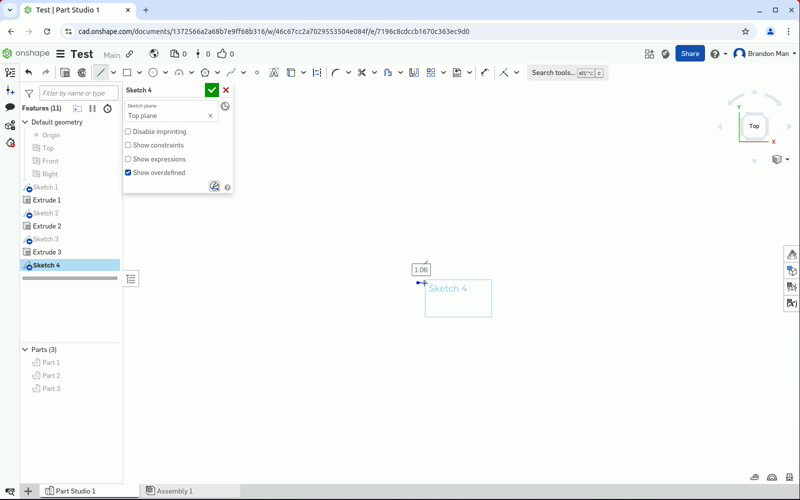
key_up(shift)
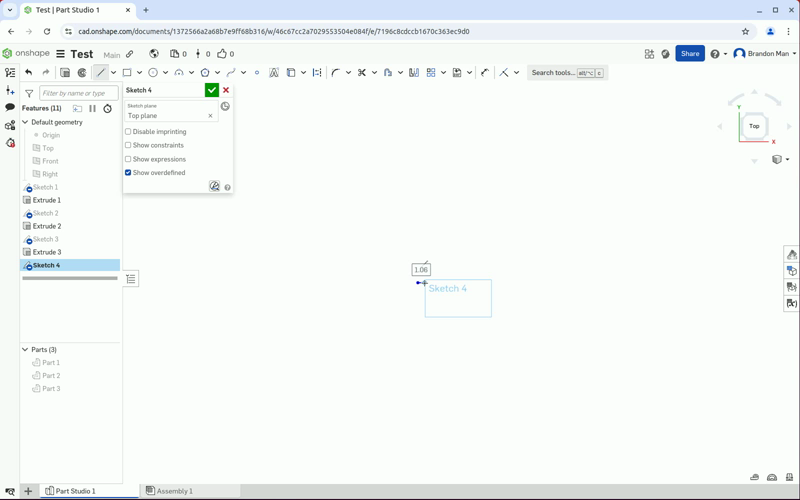
key_down(shift)
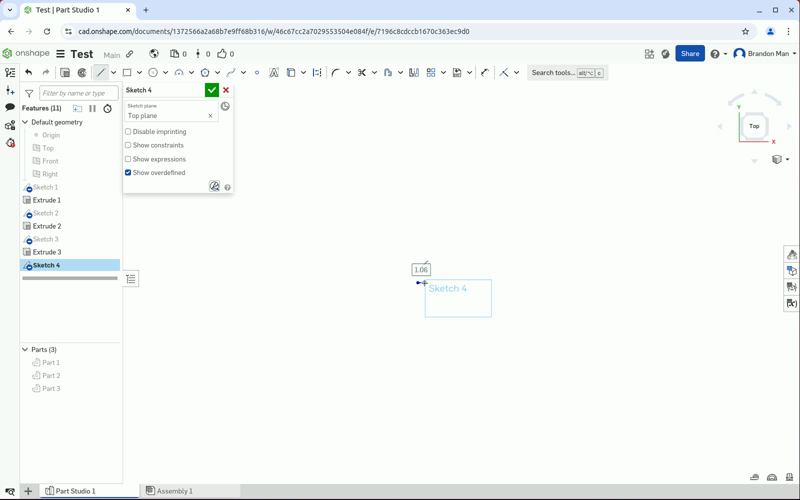
mouse_move(454, 282)
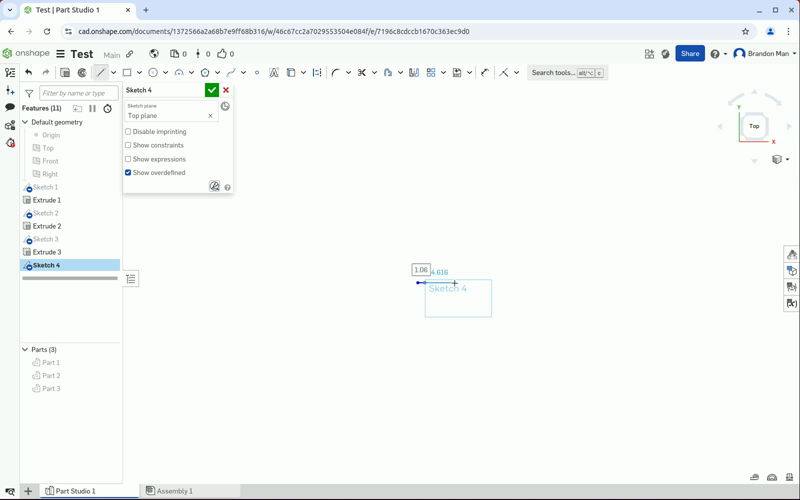
mouse_move(424, 280)
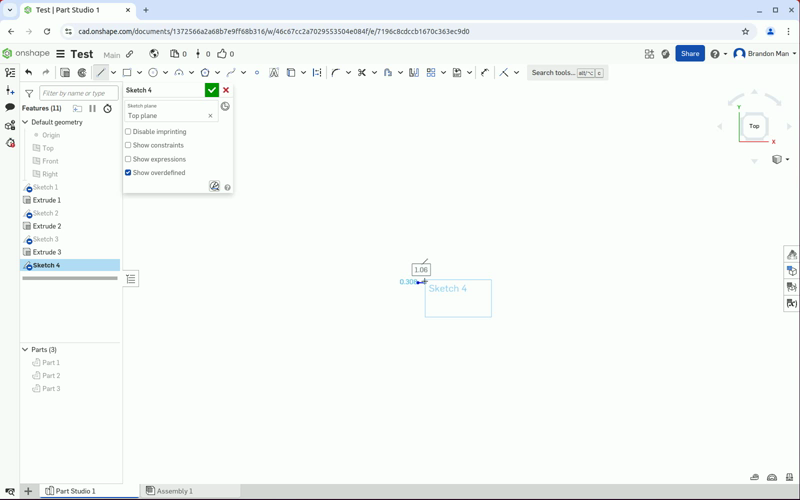
scroll(6)
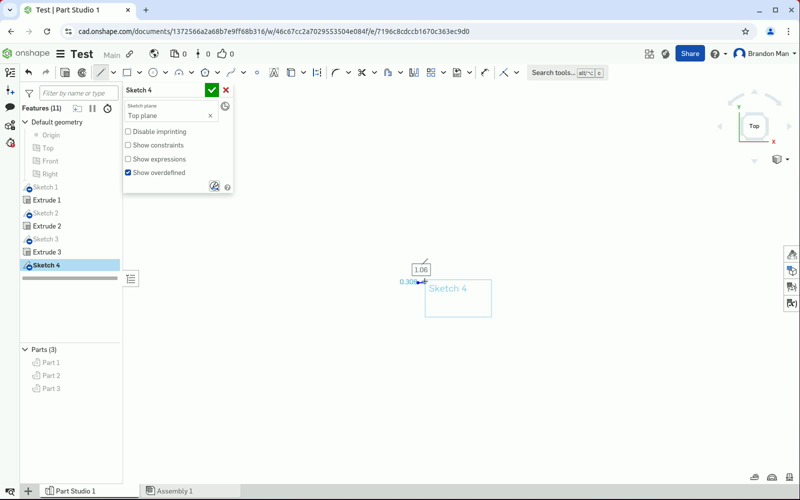
scroll(6)
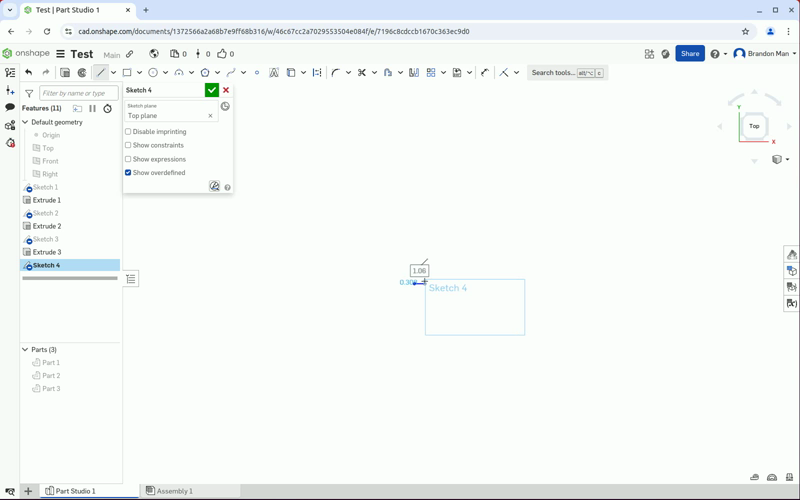
scroll(6)
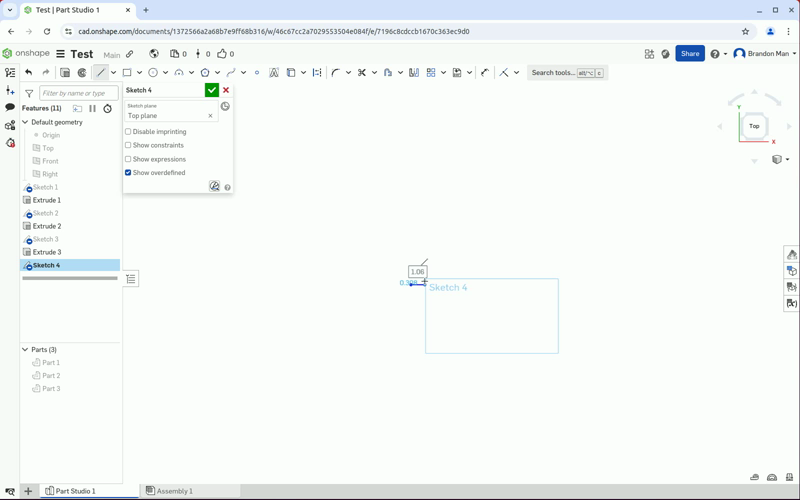
scroll(6)
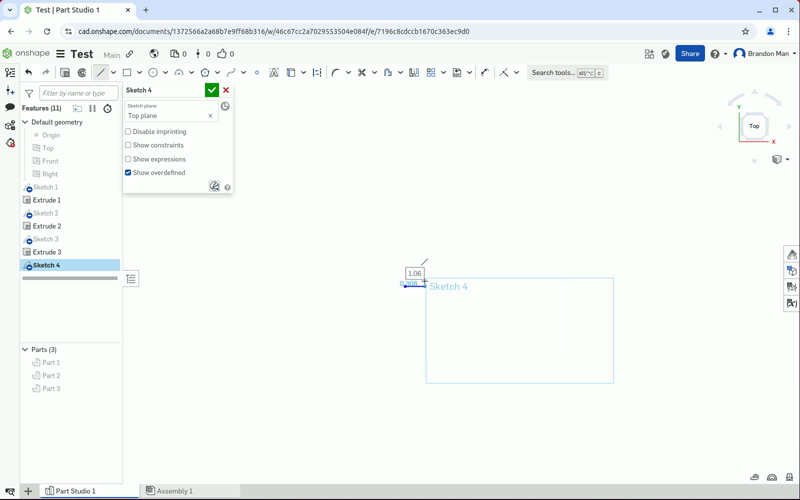
scroll(6)
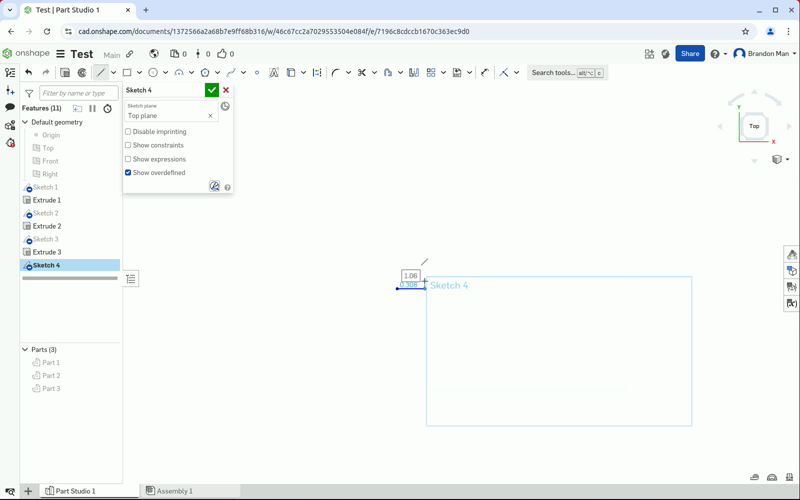
scroll(6)
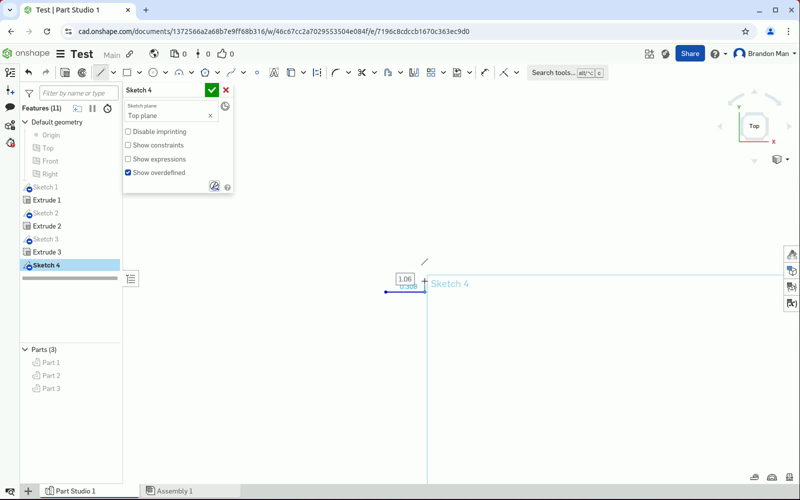
scroll(6)
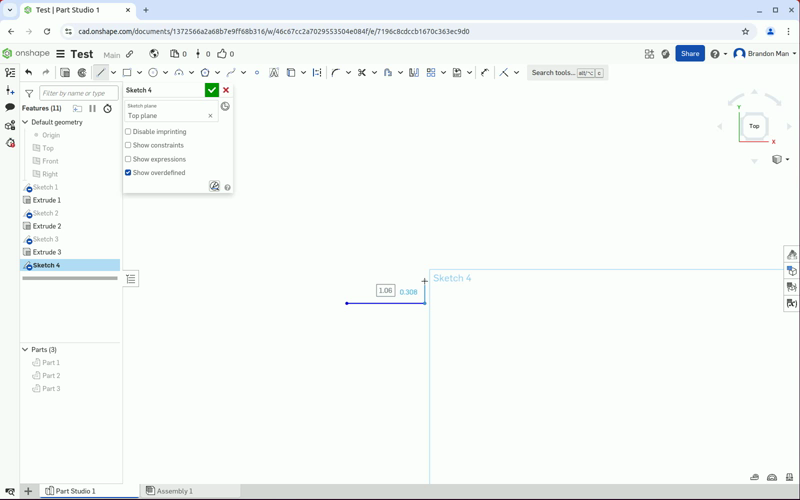
click(424, 280)
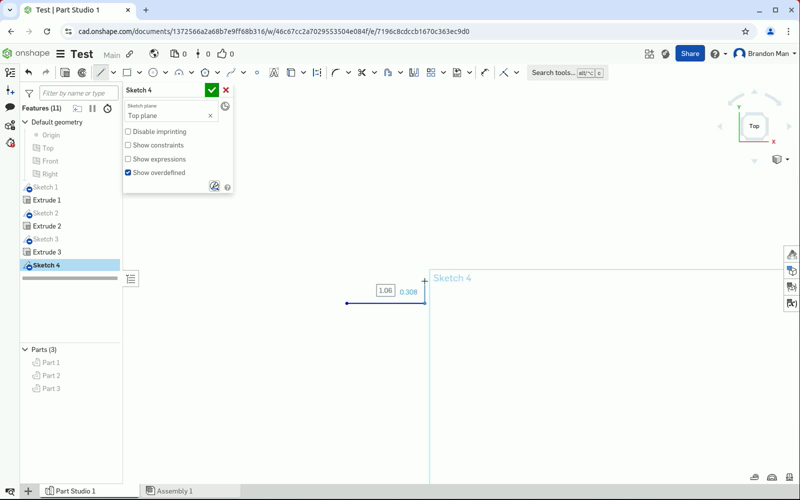
scroll(-6)
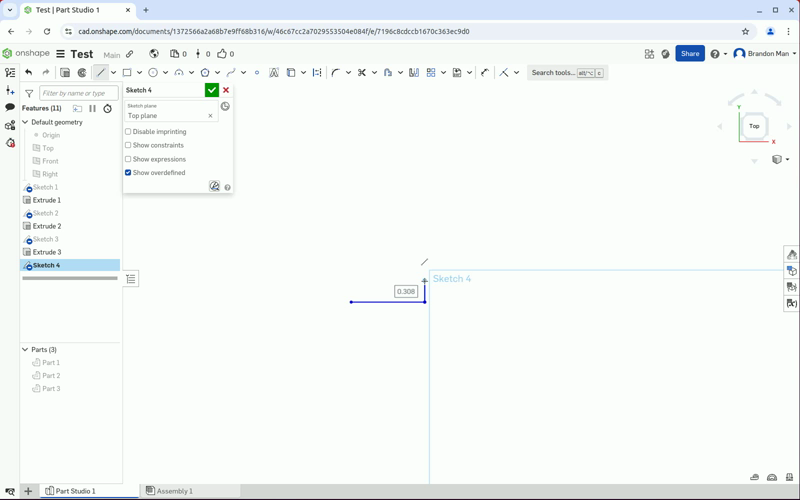
scroll(-6)
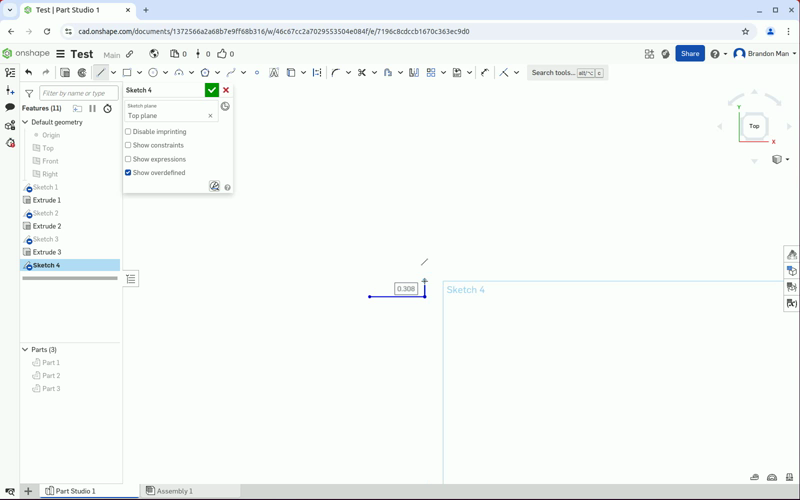
scroll(-6)
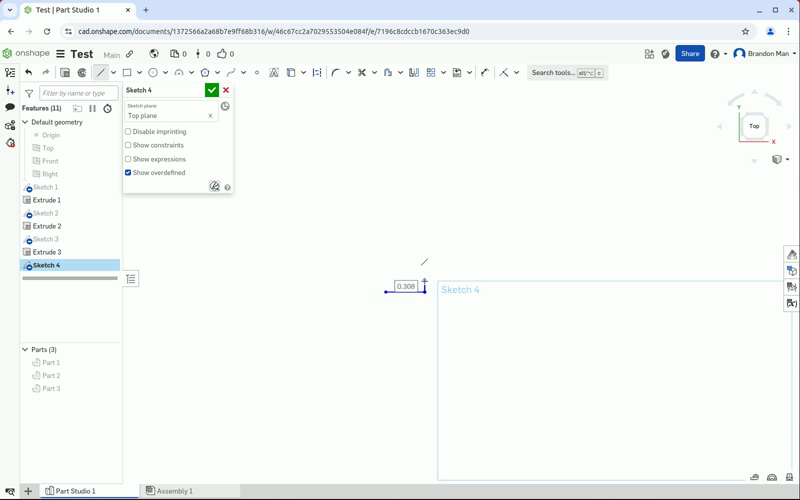
scroll(-6)
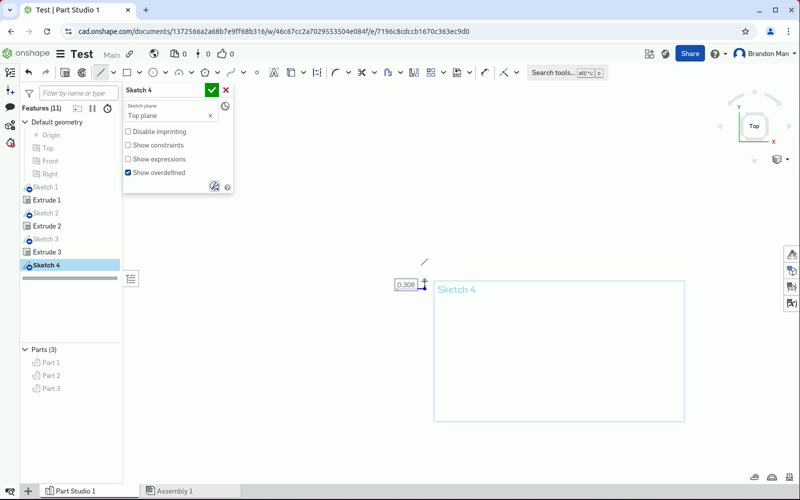
scroll(-6)
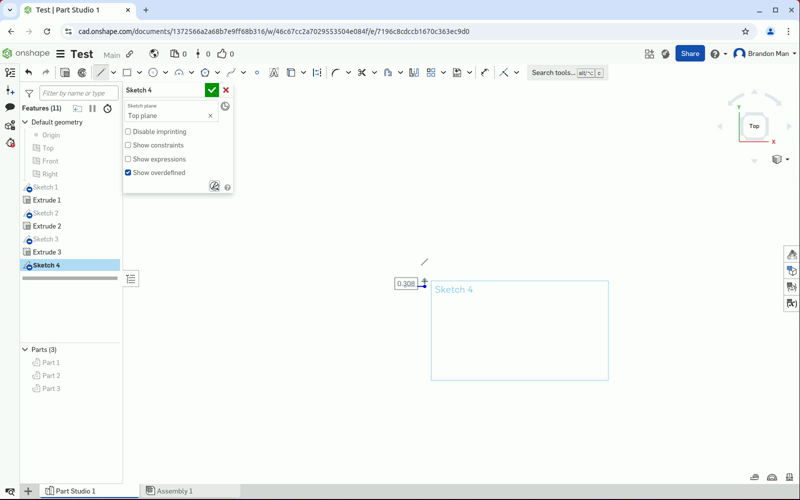
scroll(-6)
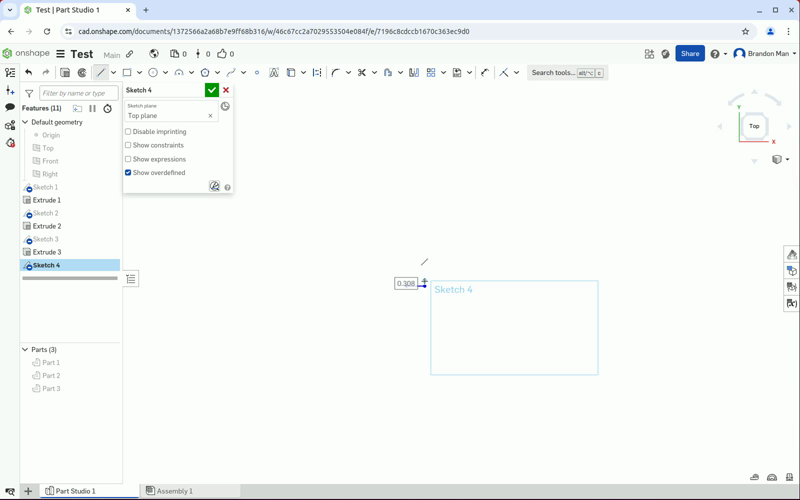
scroll(-6)
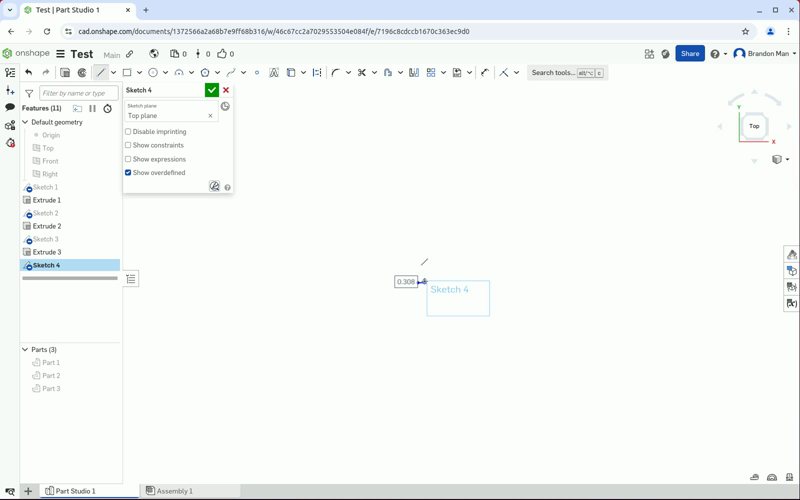
key_up(shift)
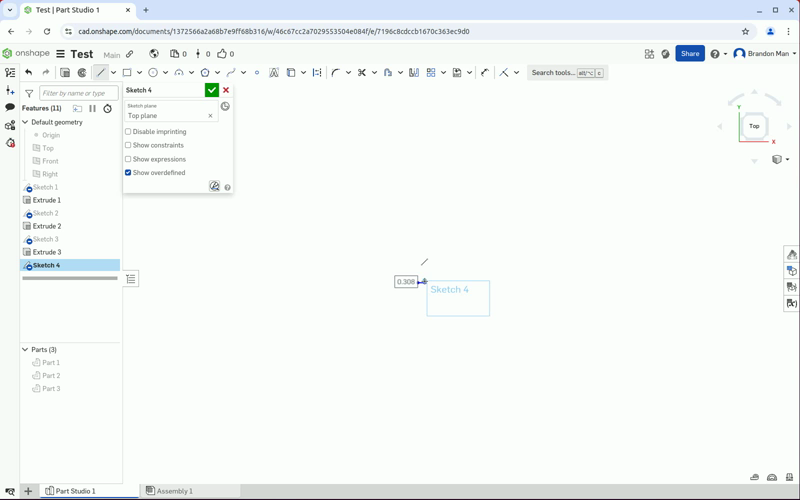
key_down(shift)
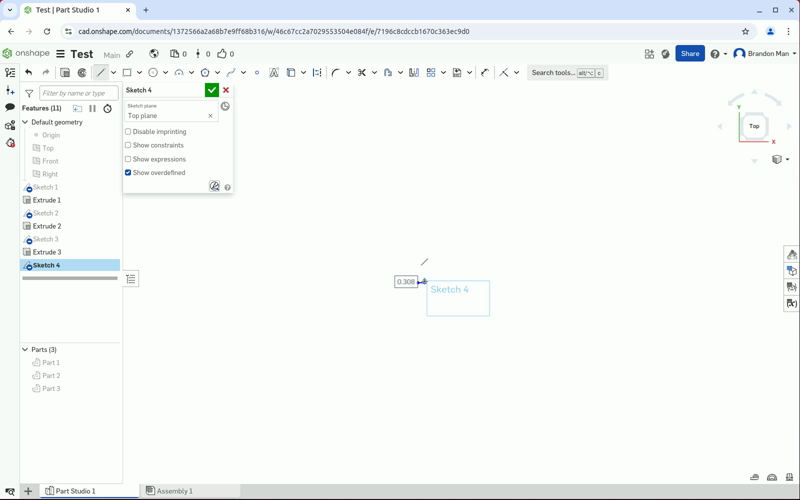
mouse_move(454, 280)
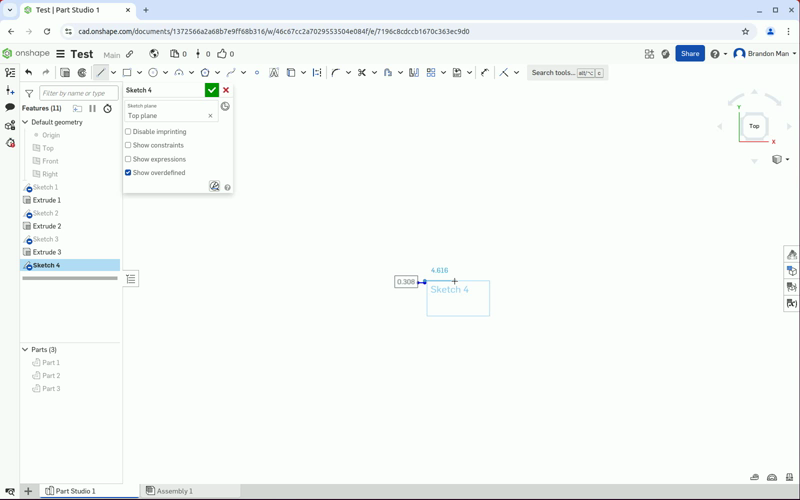
mouse_move(421, 280)
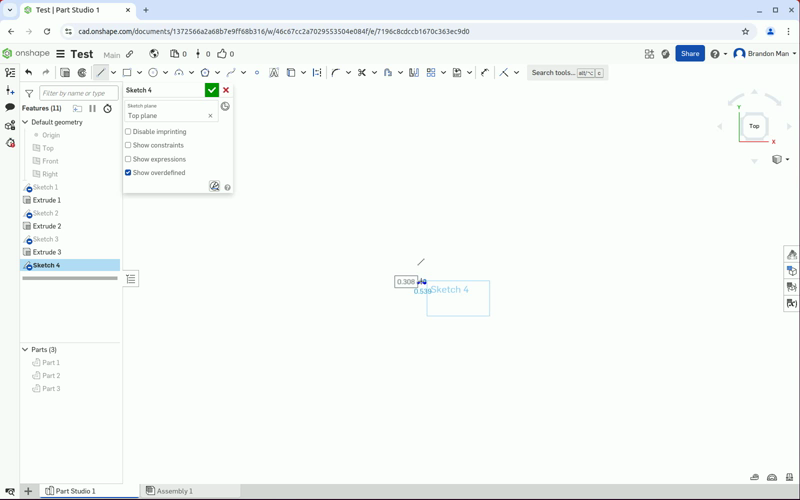
scroll(6)
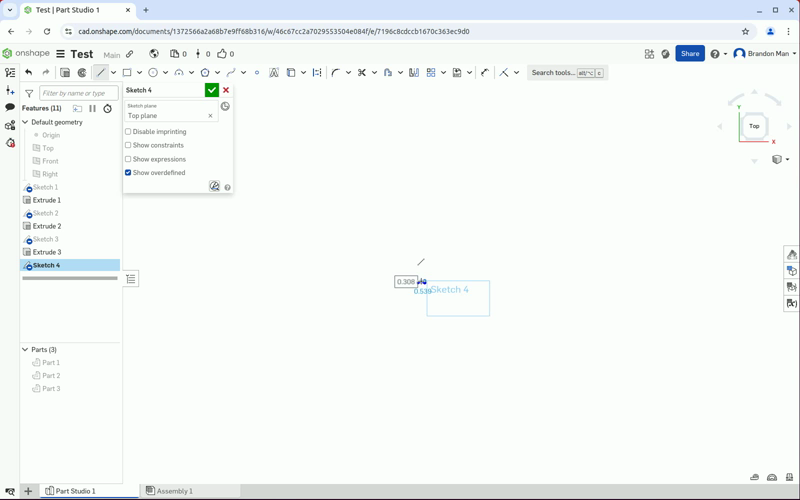
scroll(6)
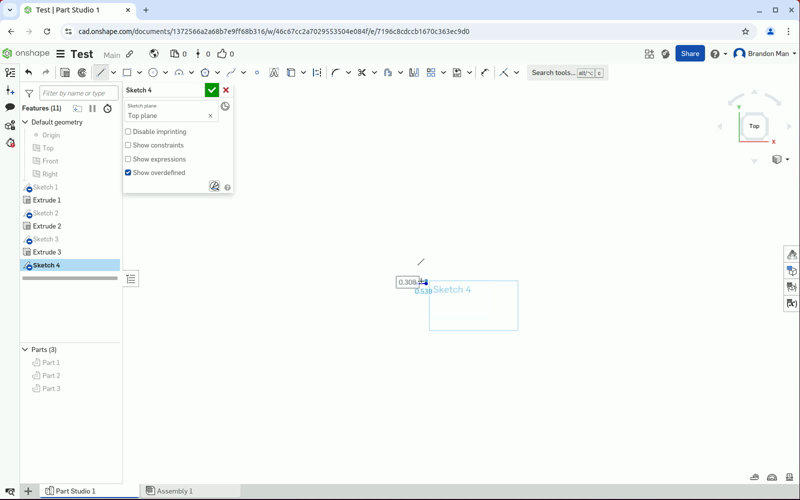
scroll(6)
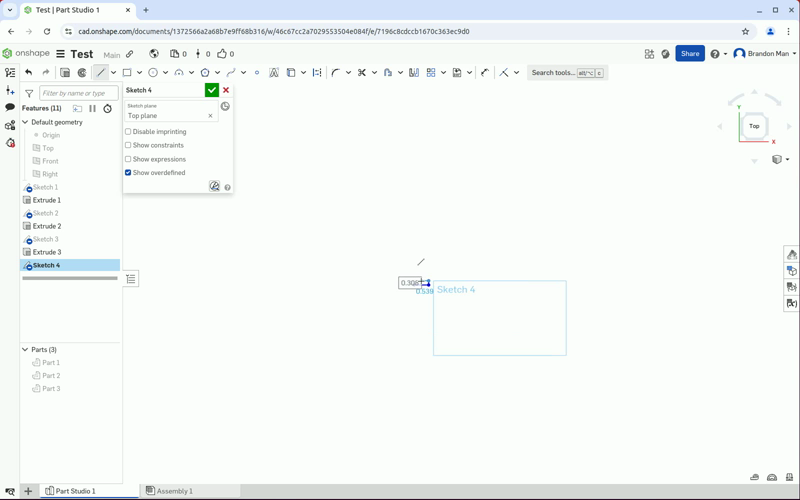
scroll(6)
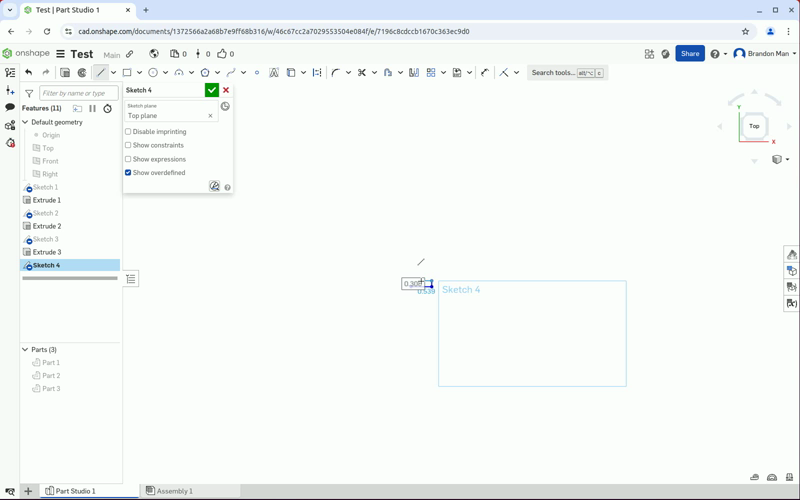
scroll(6)
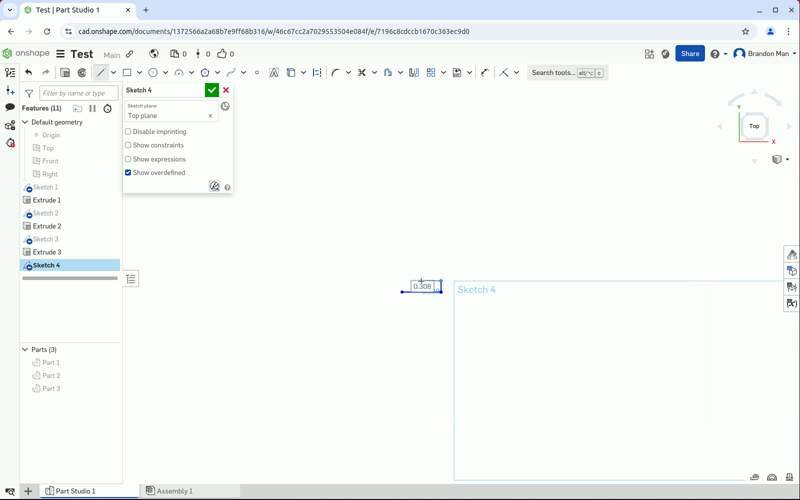
scroll(6)
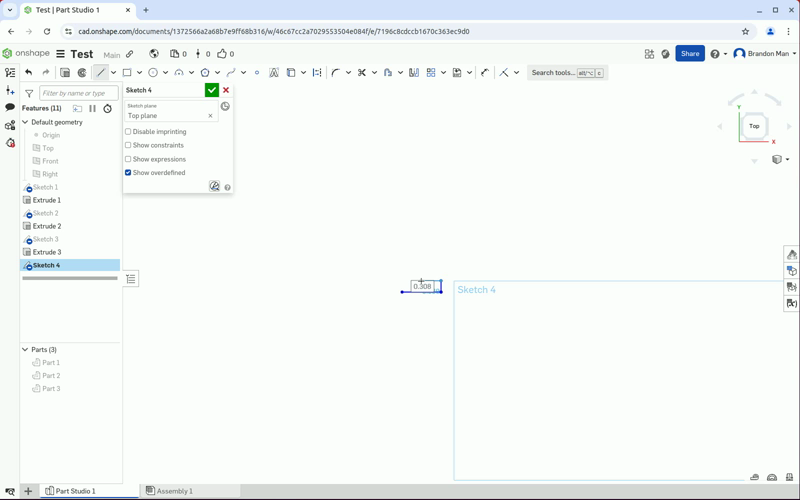
scroll(6)
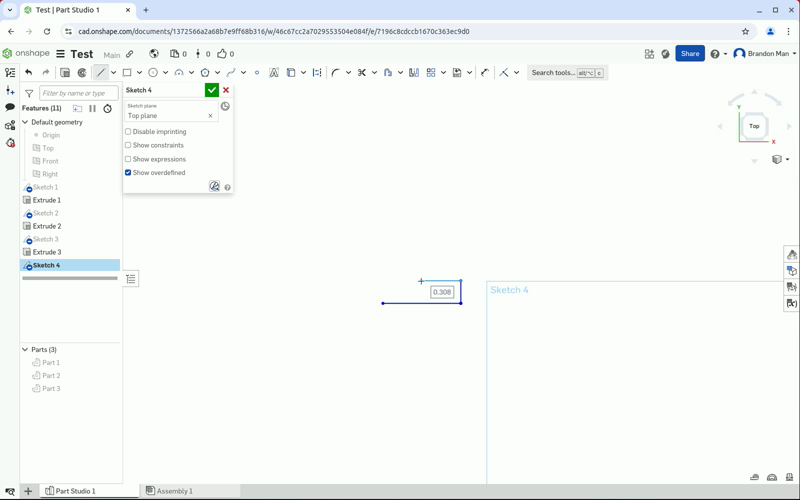
click(421, 280)
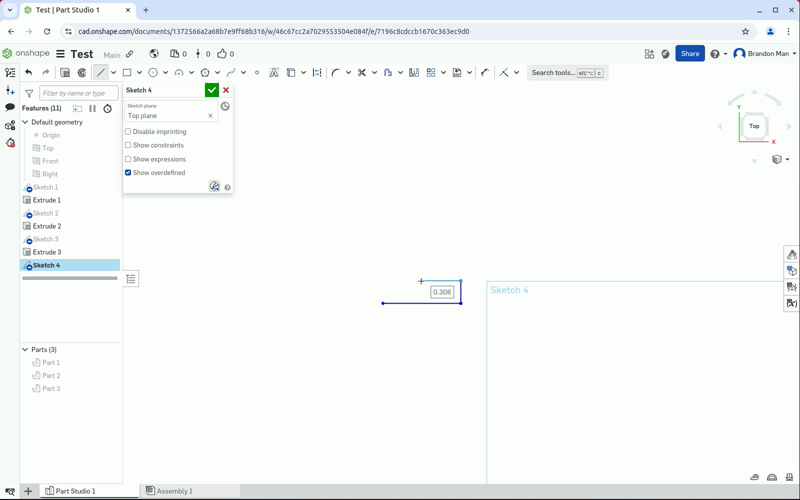
scroll(-6)
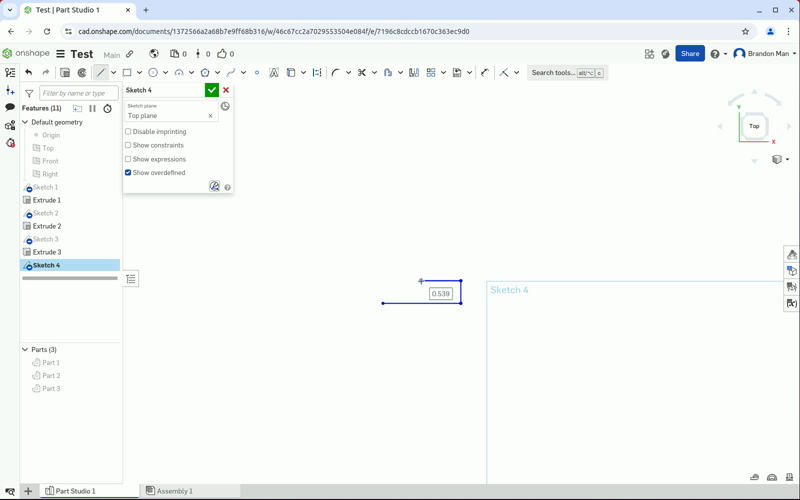
scroll(-6)
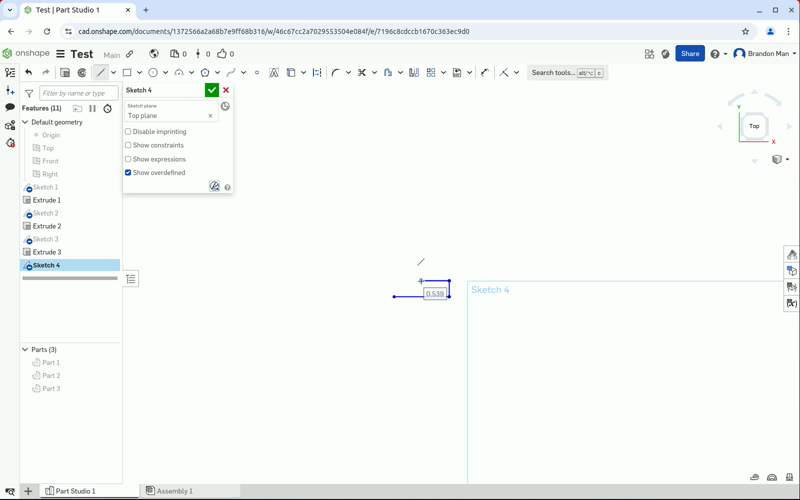
scroll(-6)
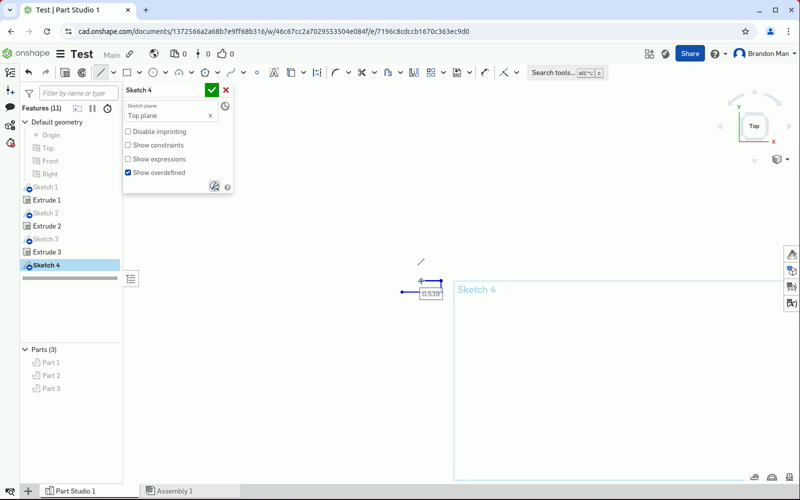
scroll(-6)
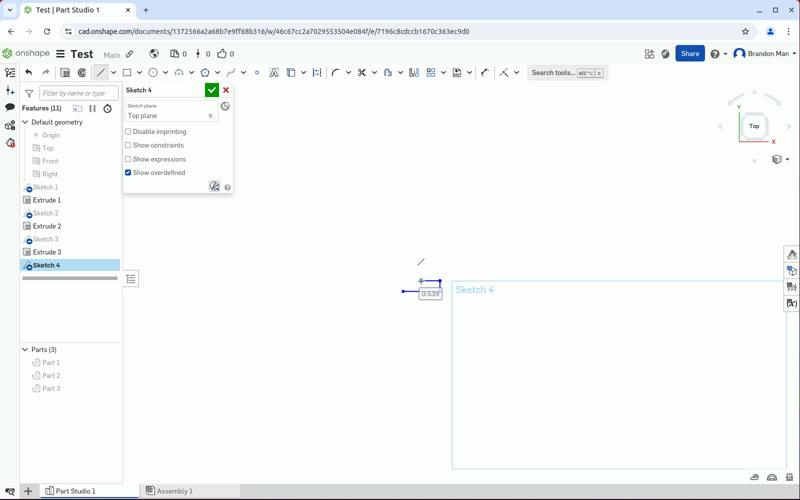
scroll(-6)
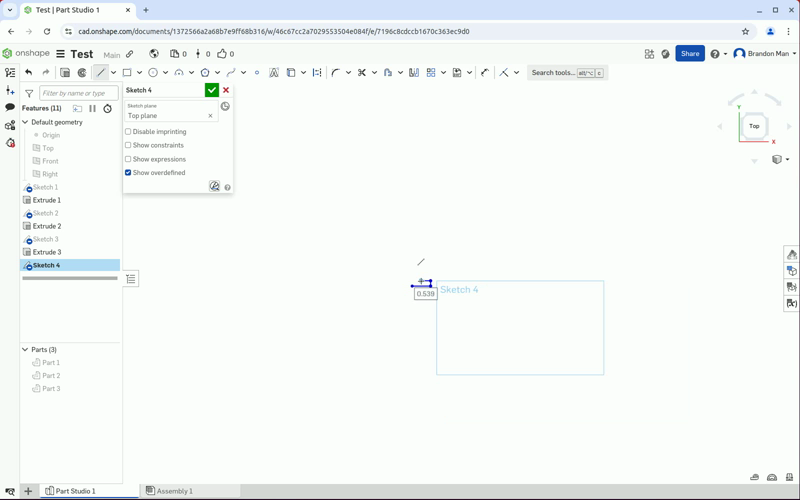
scroll(-6)
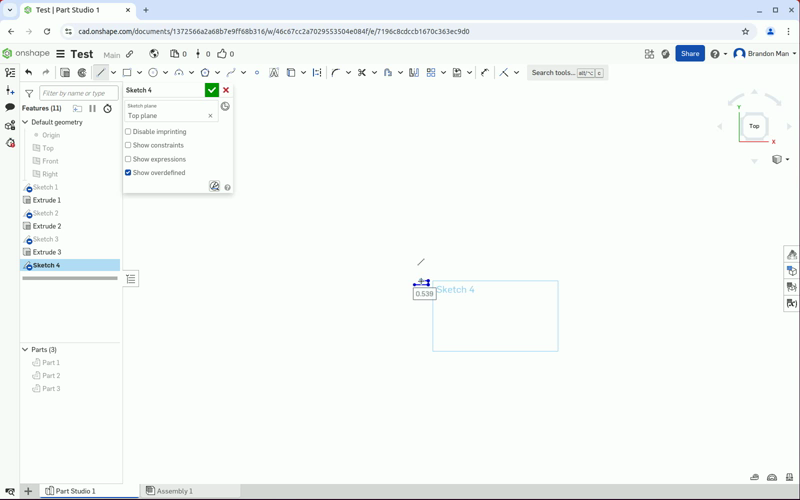
scroll(-6)
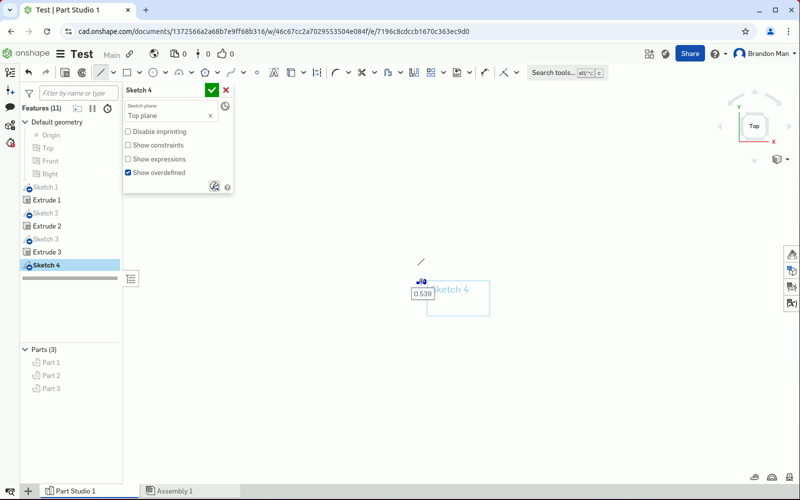
key_up(shift)
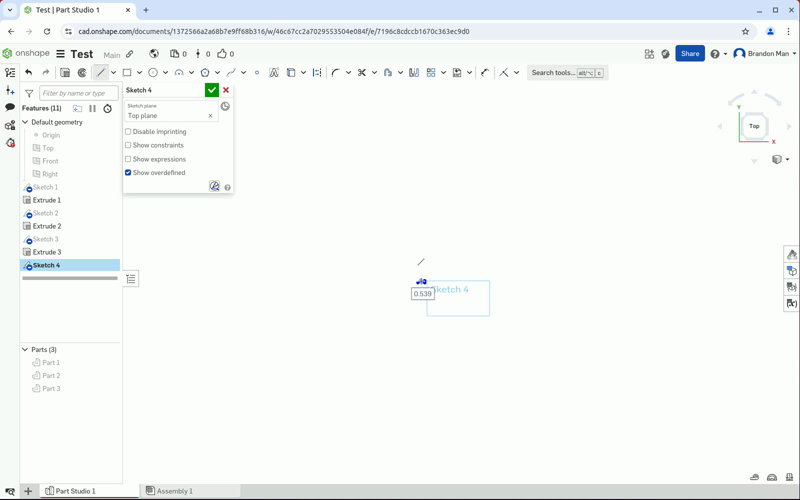
key_down(shift)
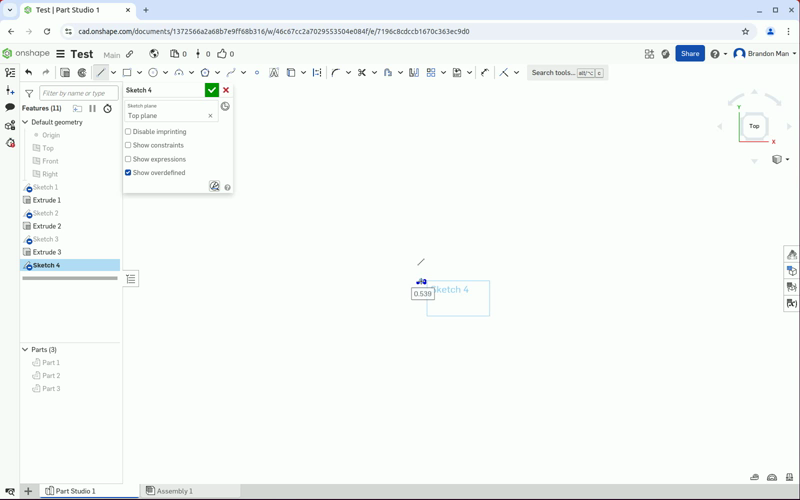
mouse_move(451, 280)
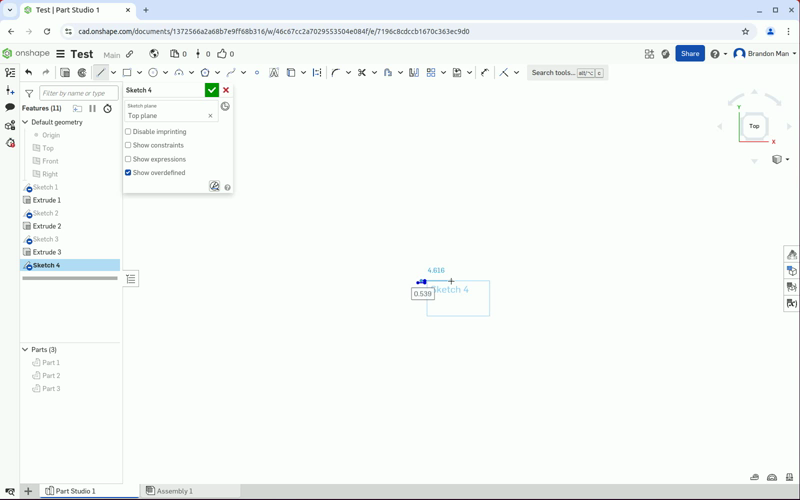
mouse_move(418, 280)
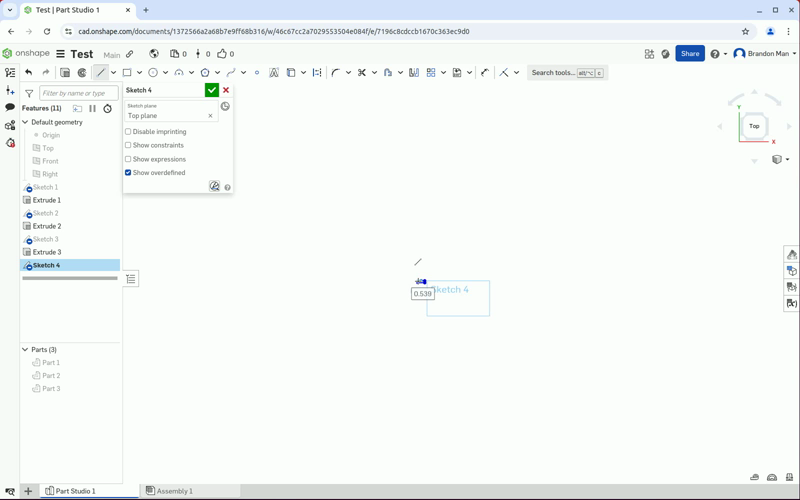
scroll(6)
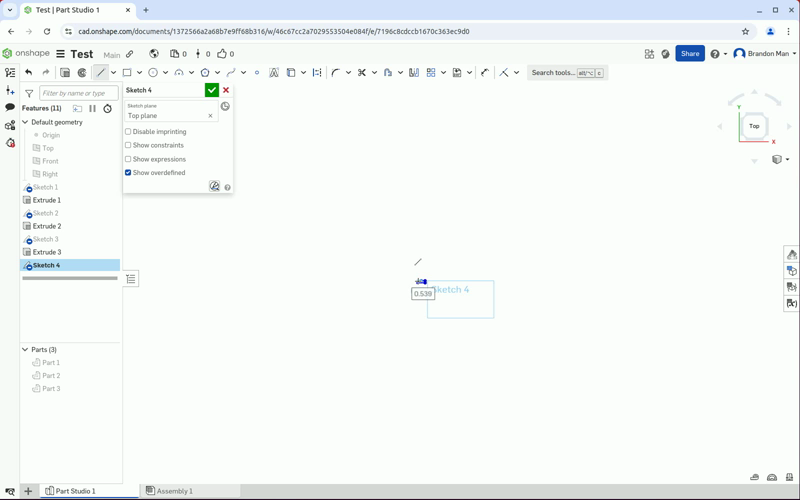
scroll(6)
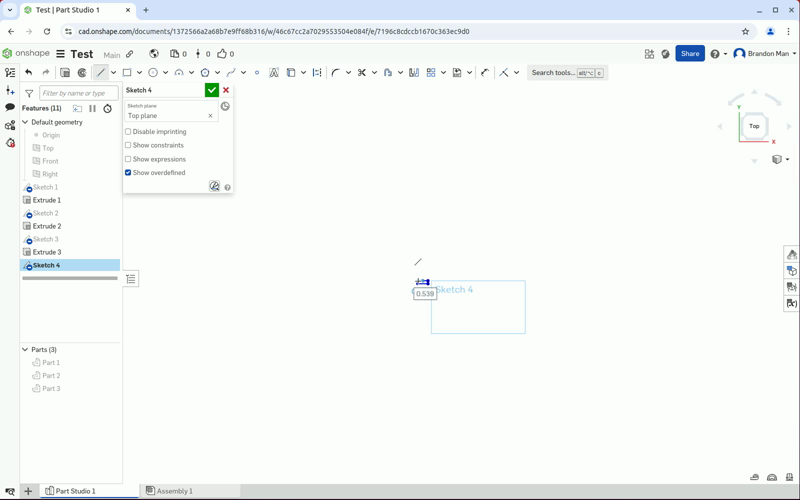
scroll(6)
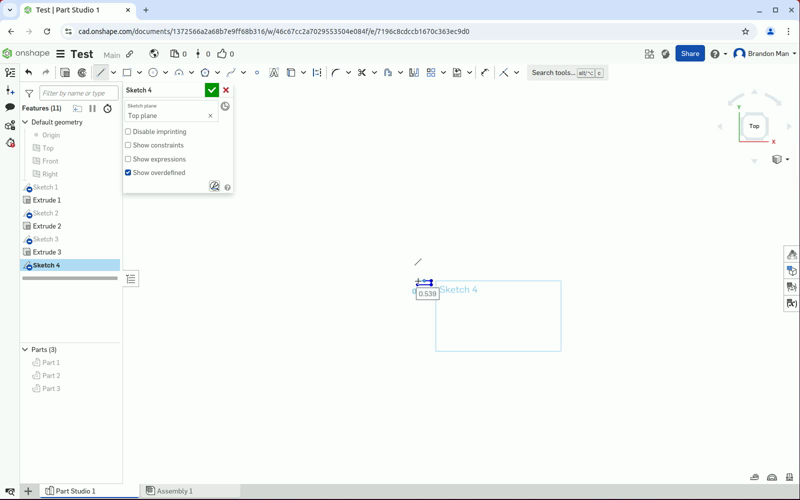
scroll(6)
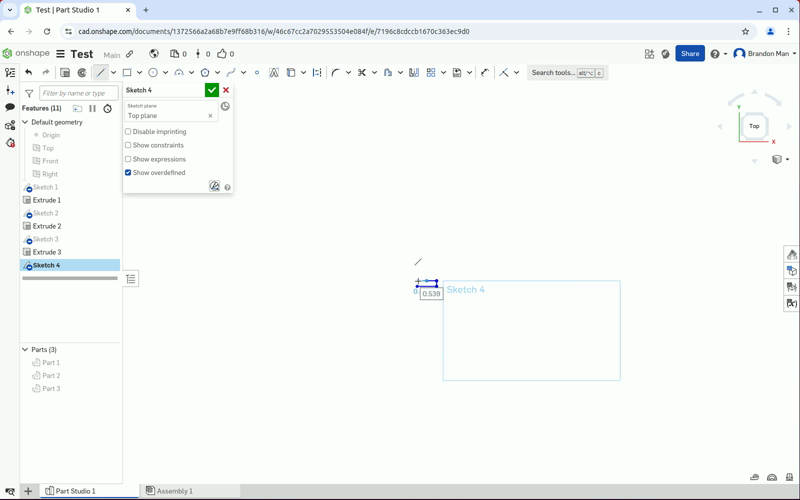
scroll(6)
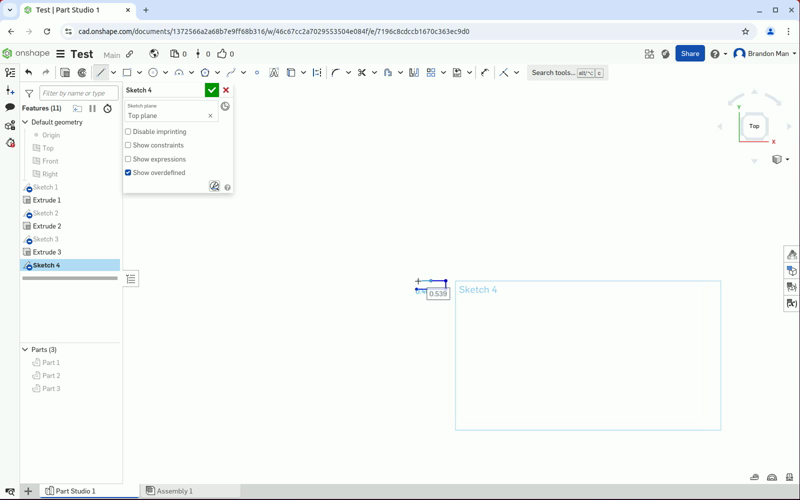
scroll(6)
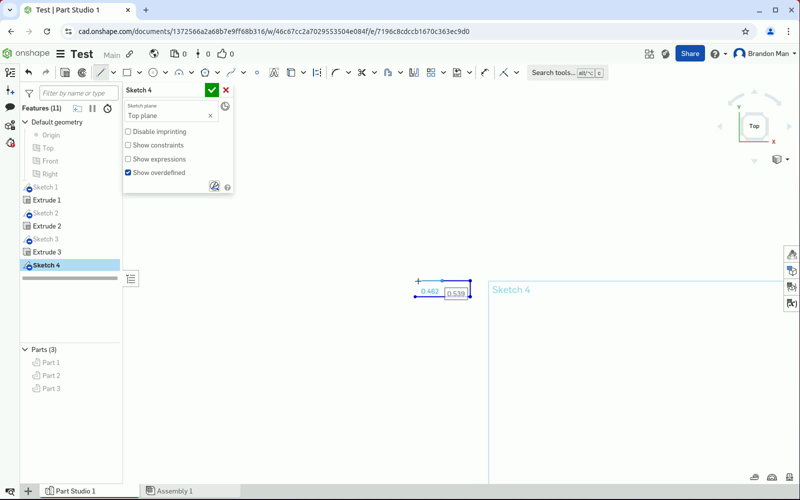
scroll(6)
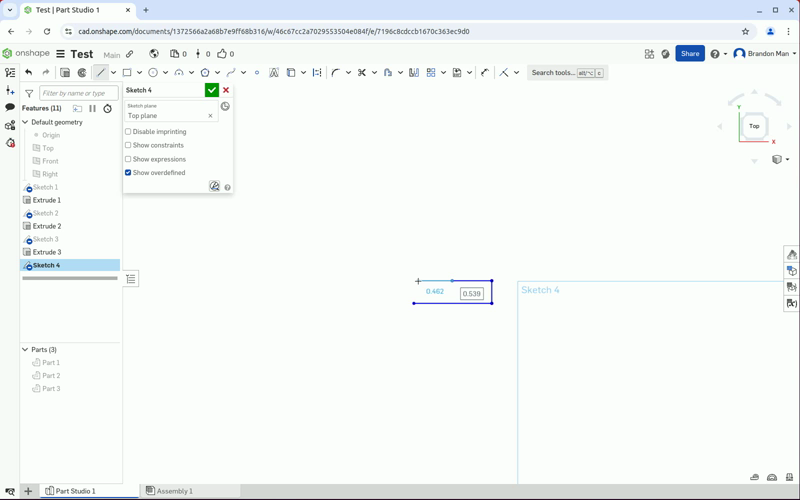
click(418, 280)
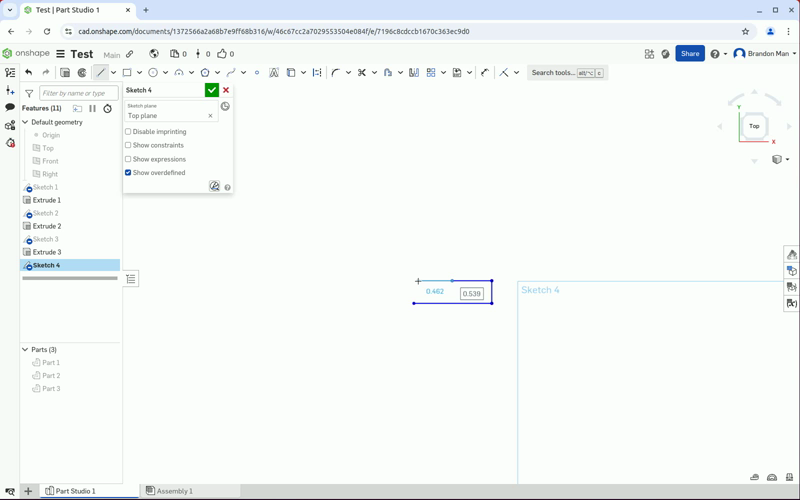
scroll(-6)
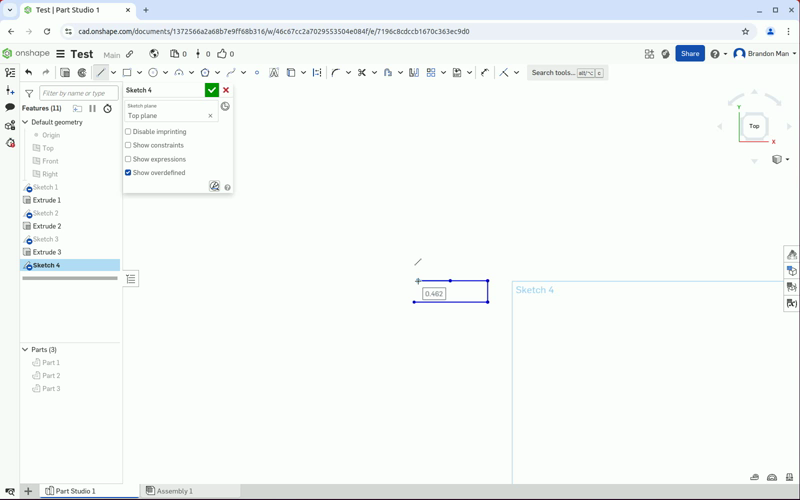
scroll(-6)
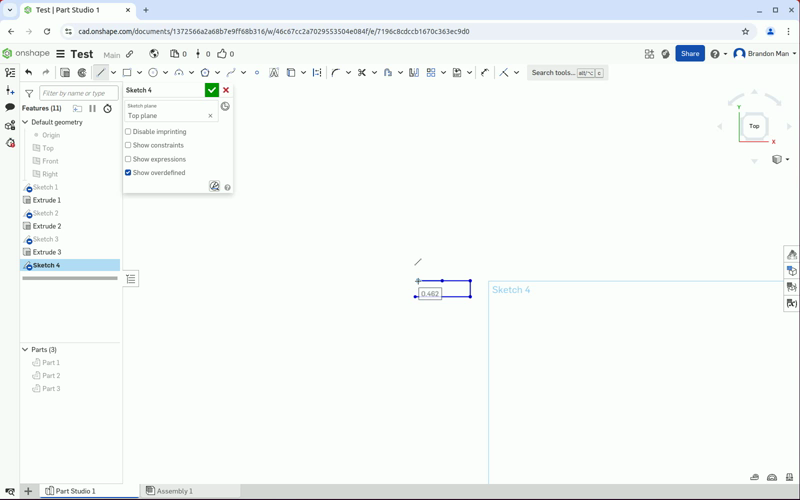
scroll(-6)
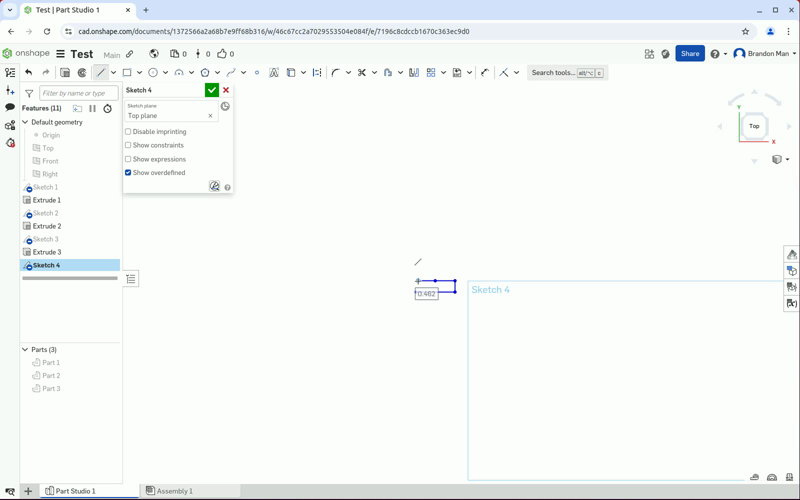
scroll(-6)
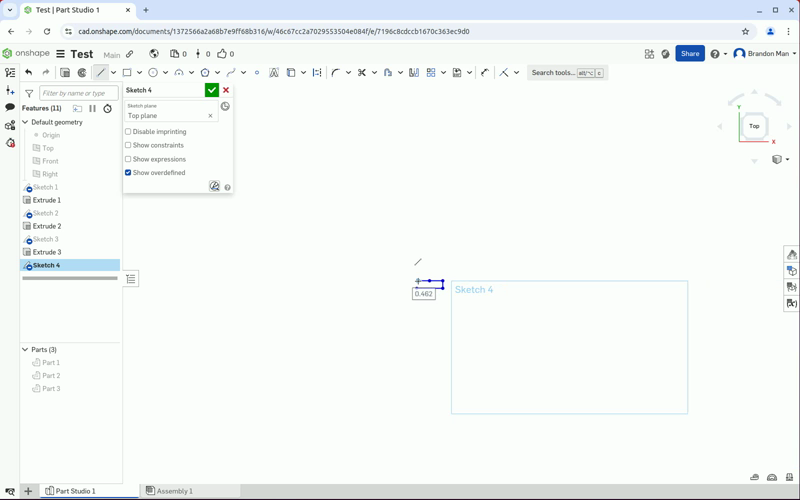
scroll(-6)
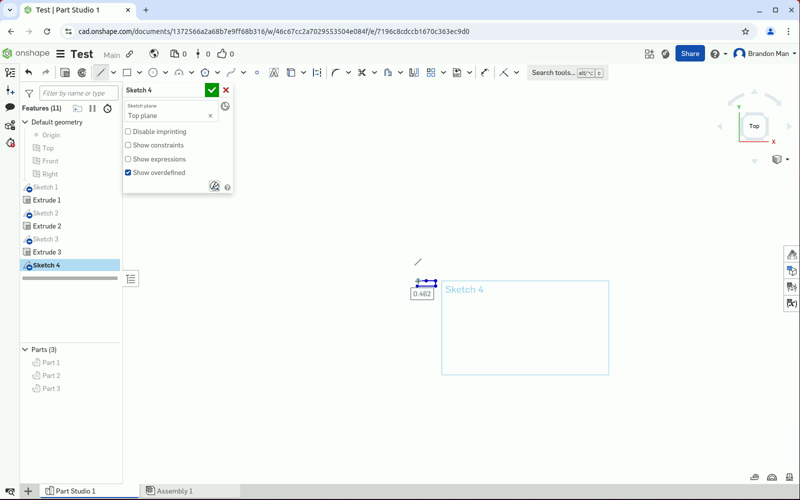
scroll(-6)
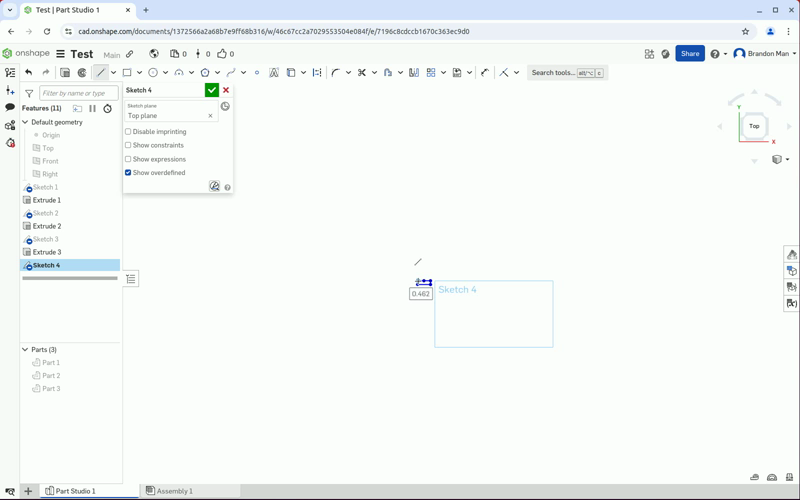
scroll(-6)
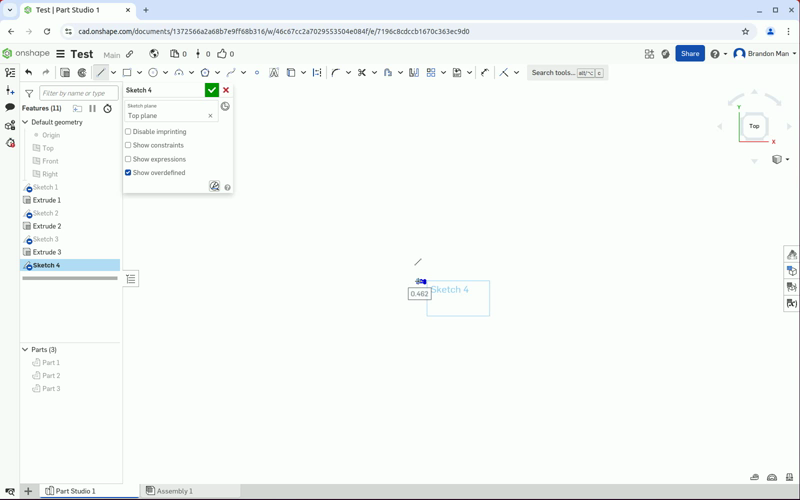
key_up(shift)
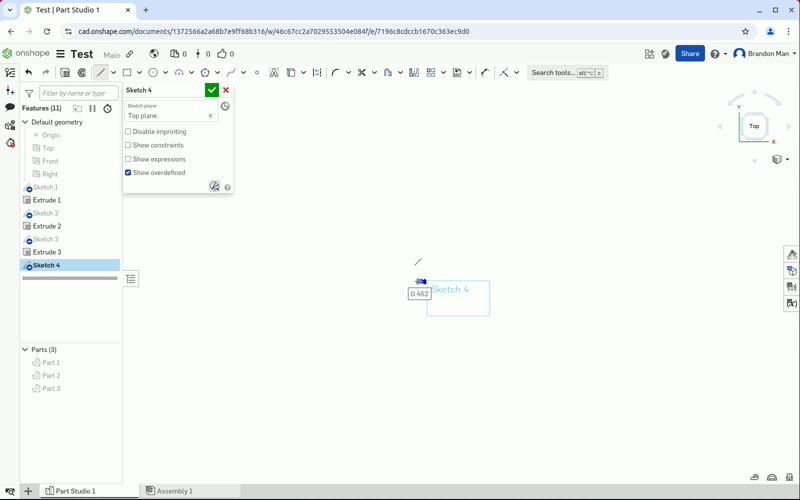
mouse_move(448, 280)
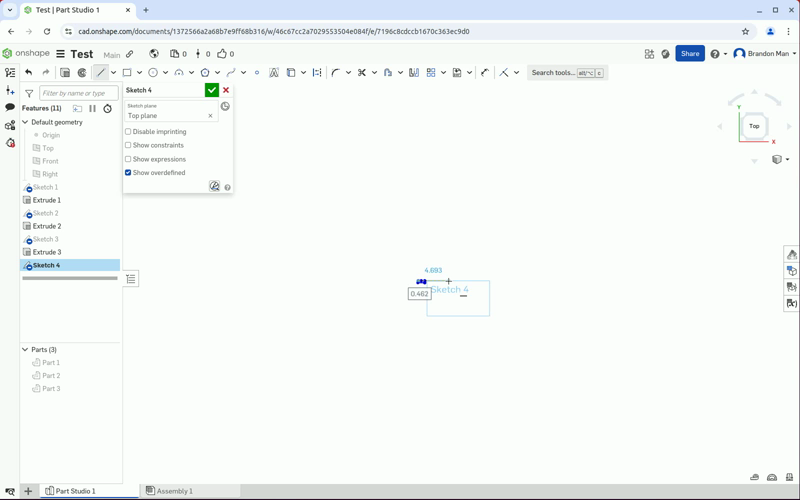
key_down(shift)
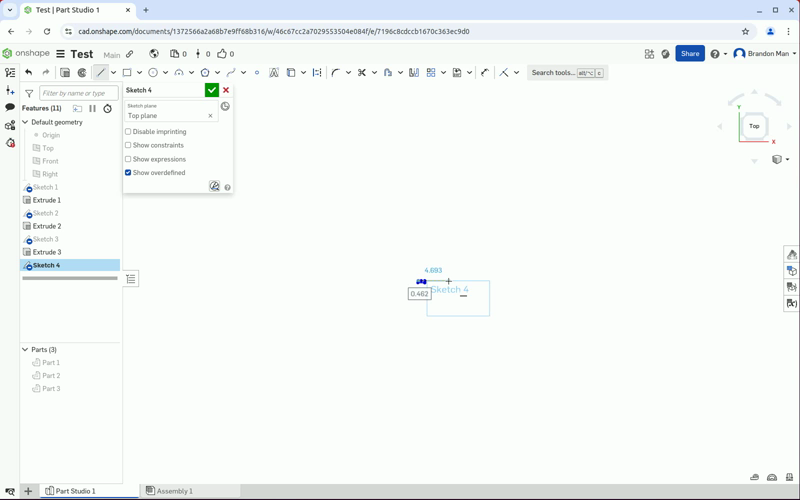
mouse_move(418, 282)
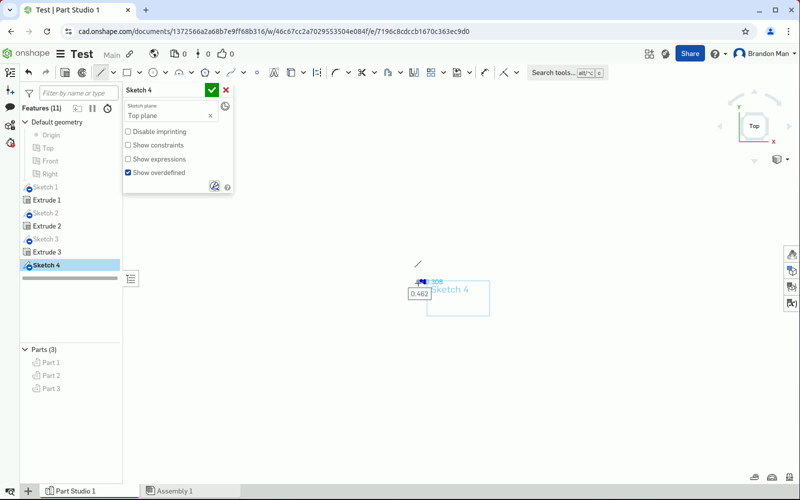
scroll(6)
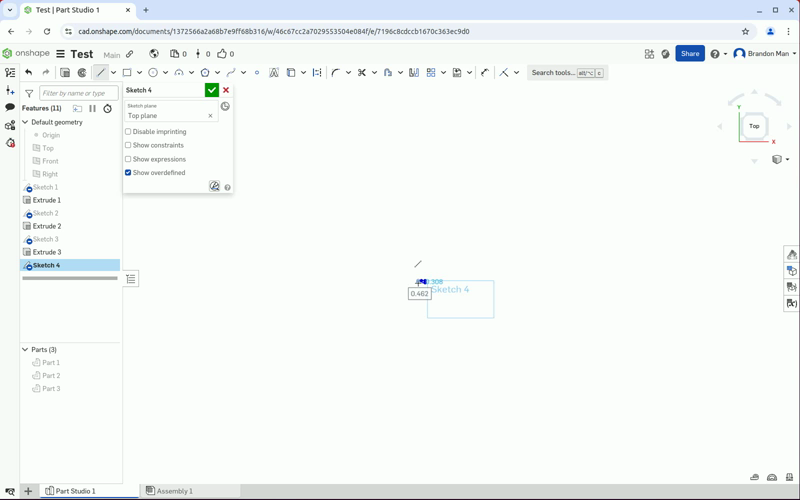
scroll(6)
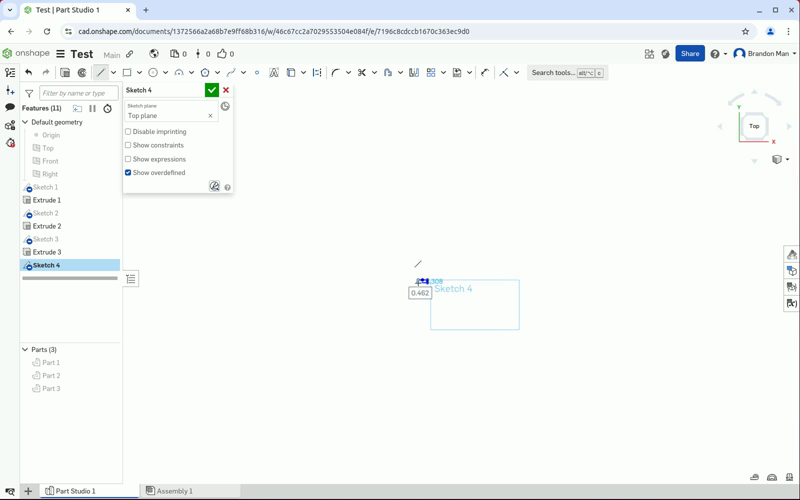
scroll(6)
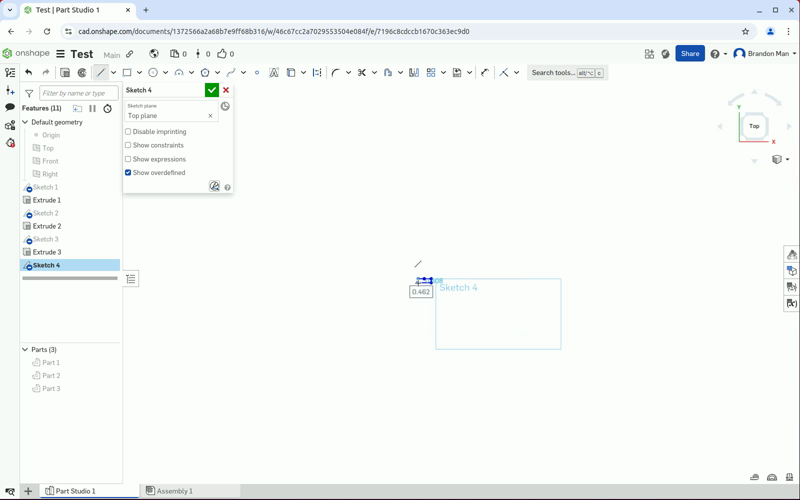
scroll(6)
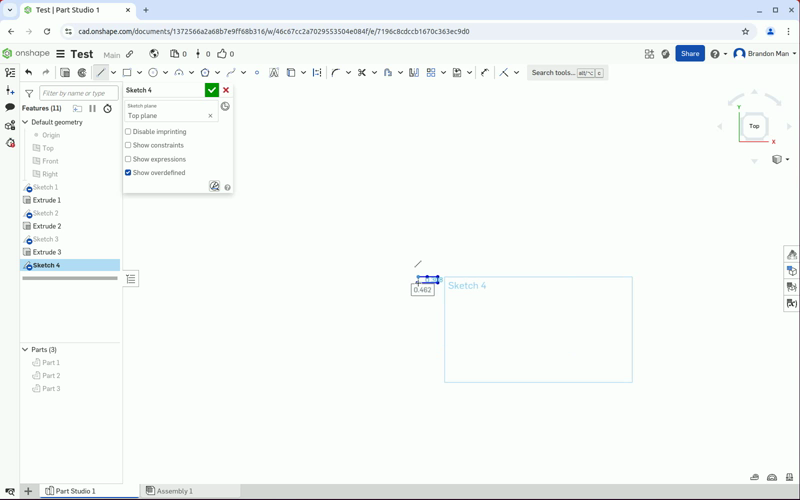
scroll(6)
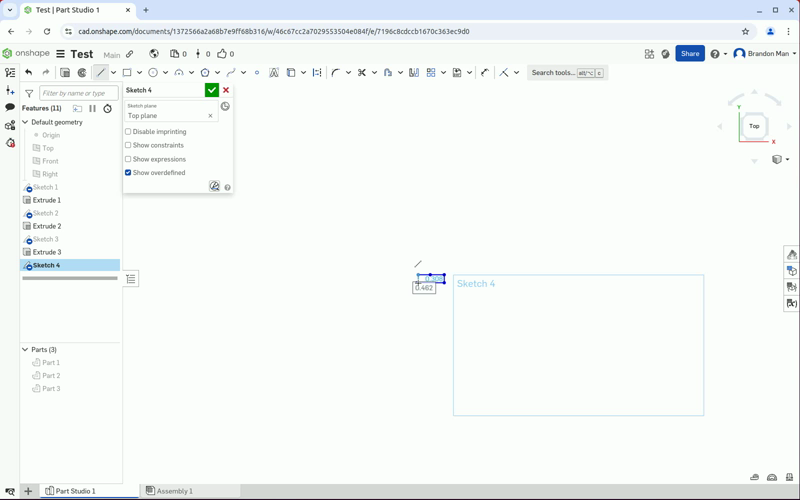
scroll(6)
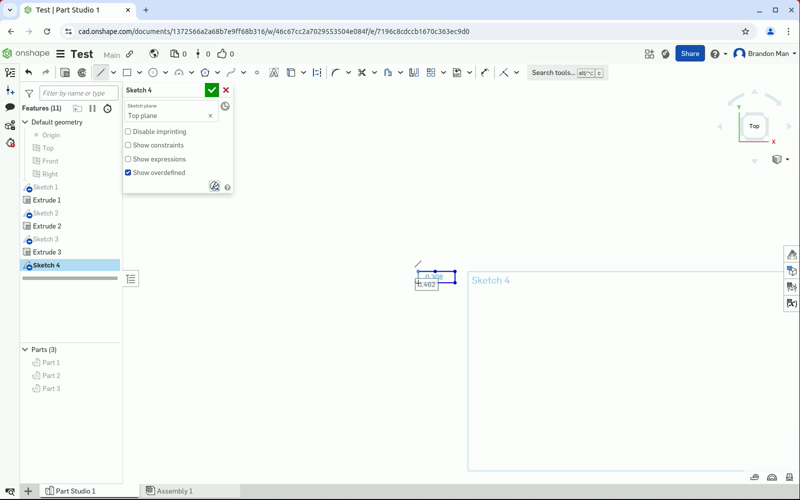
scroll(6)
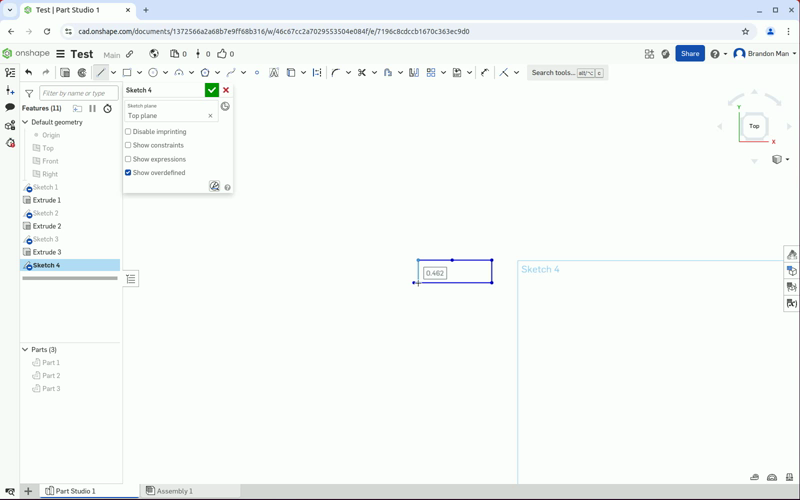
key_up(shift)
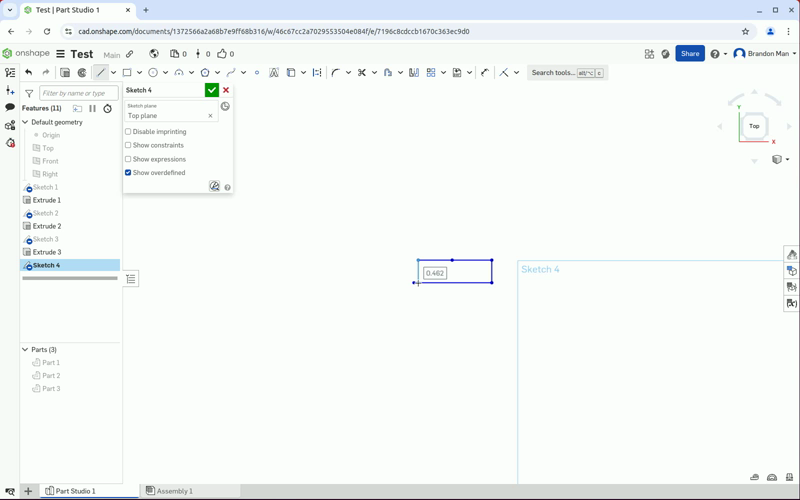
click(418, 282)
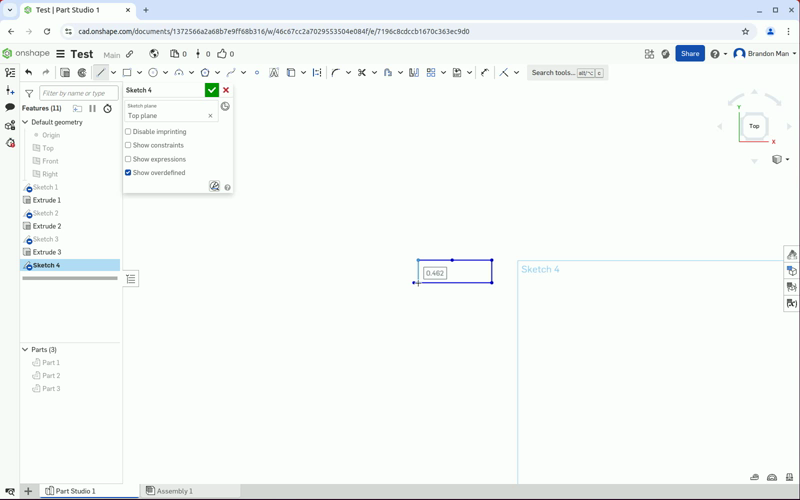
scroll(-6)
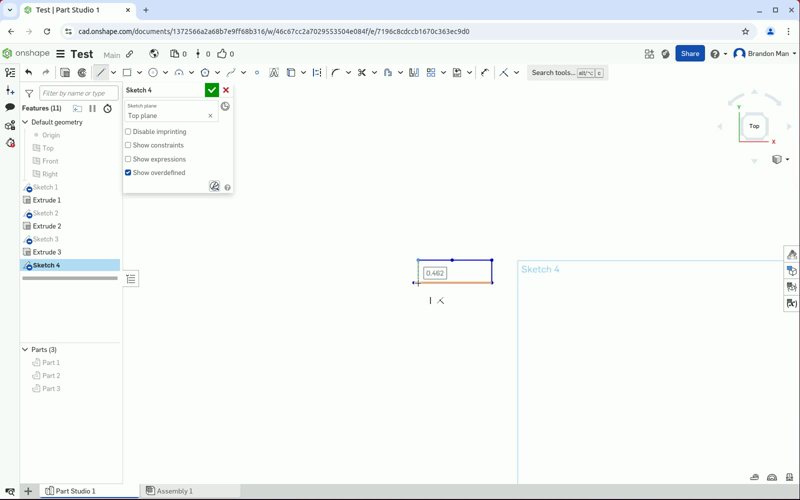
scroll(-6)
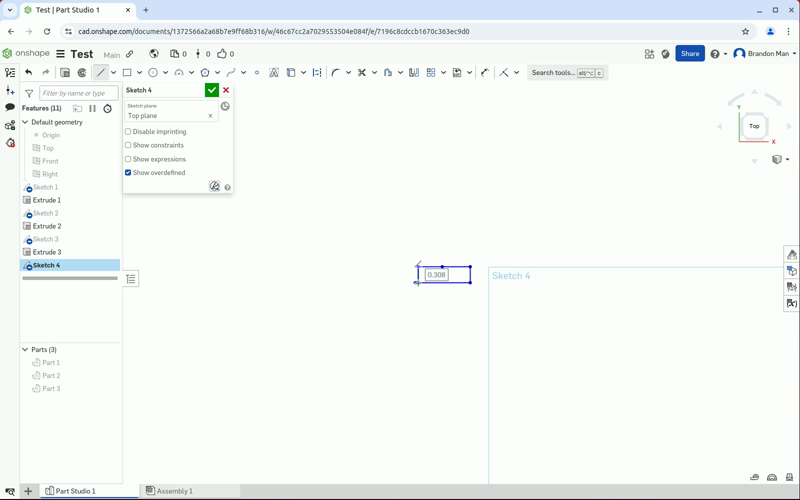
scroll(-6)
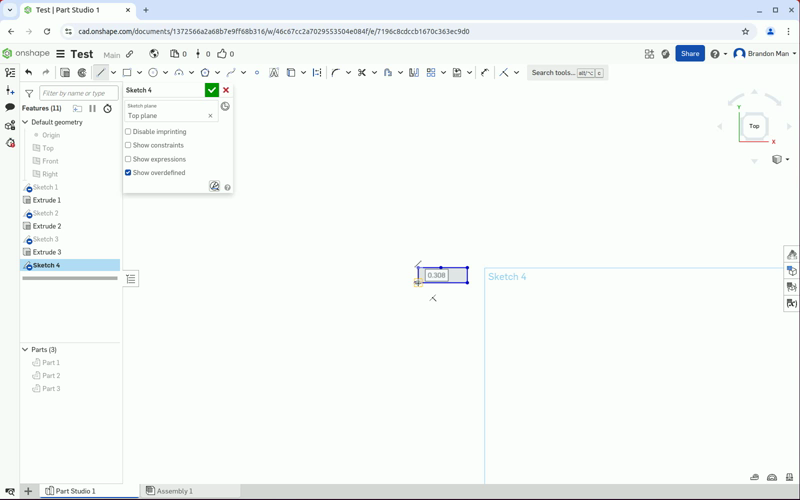
scroll(-6)
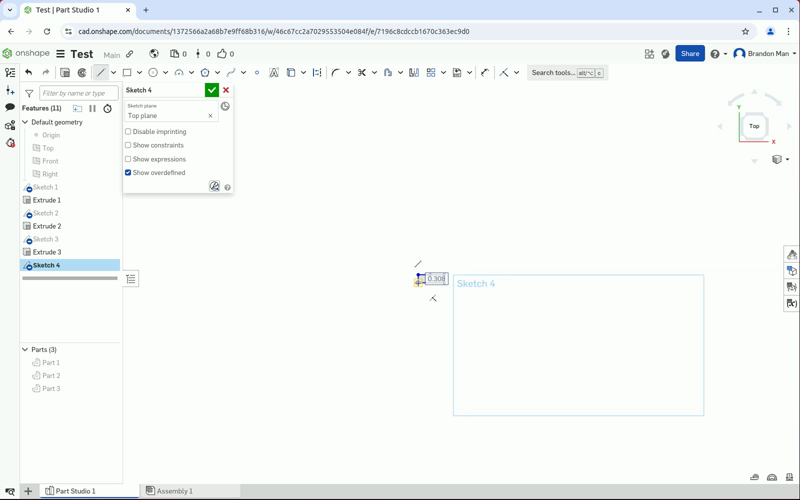
scroll(-6)
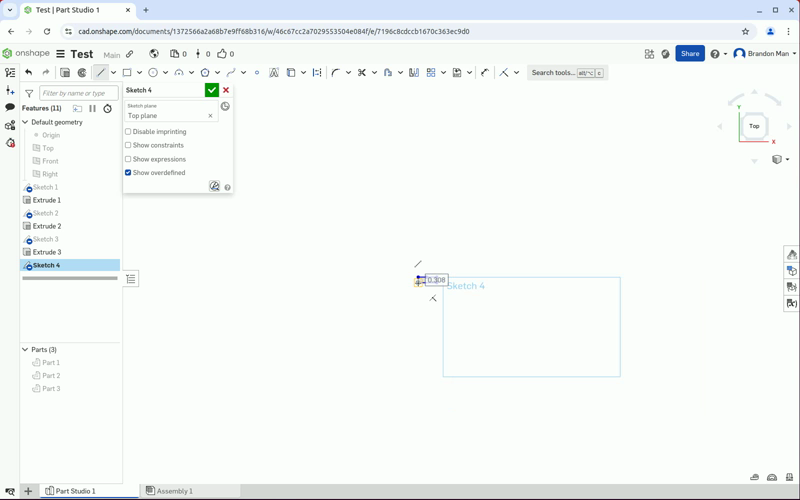
scroll(-6)
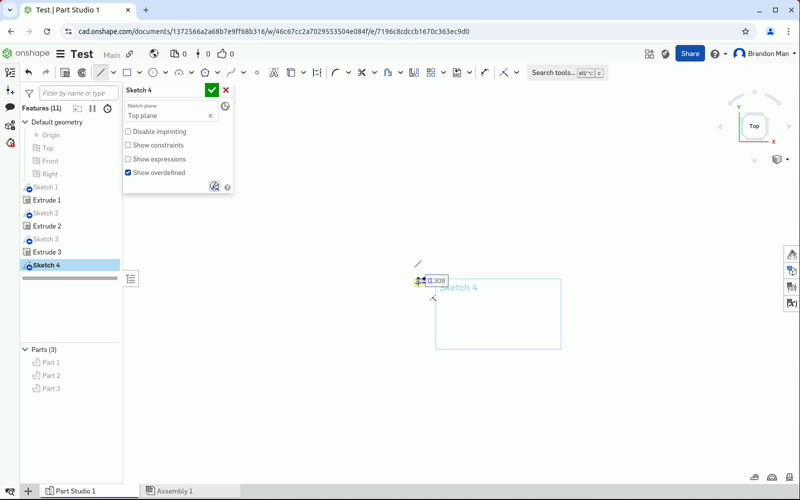
scroll(-6)
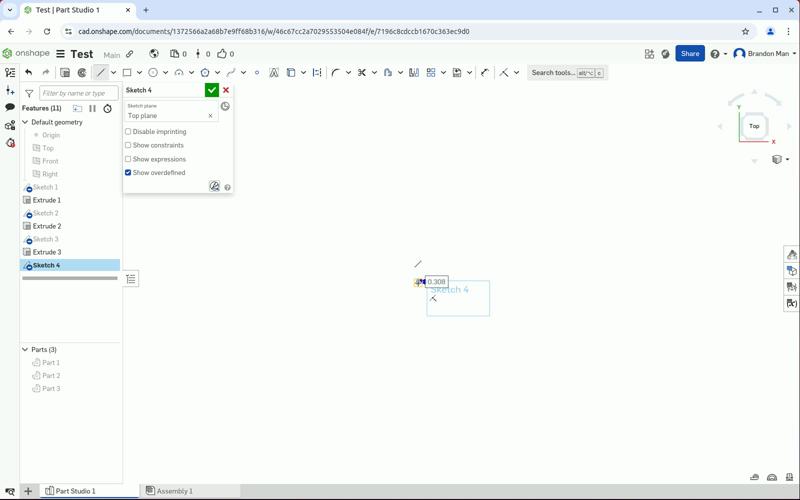
key(esc)
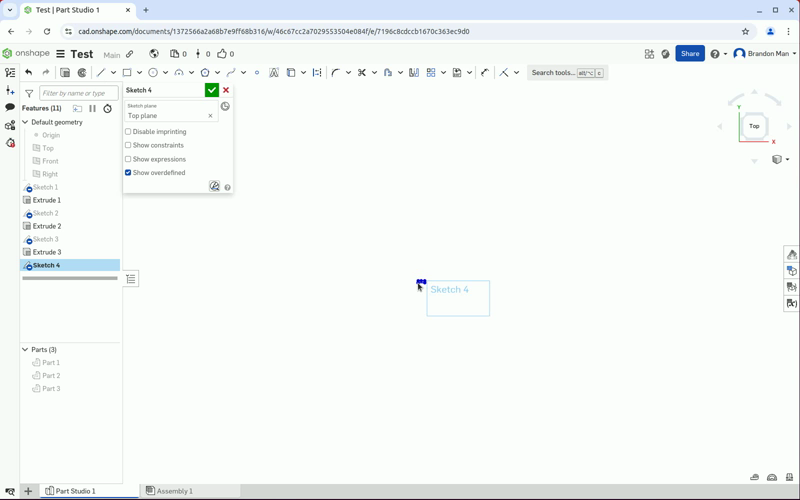
mouse_move(419, 280)
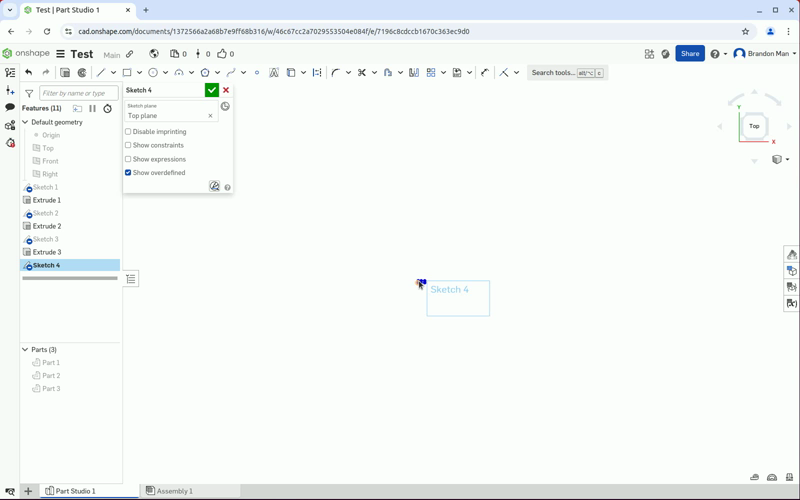
scroll(6)
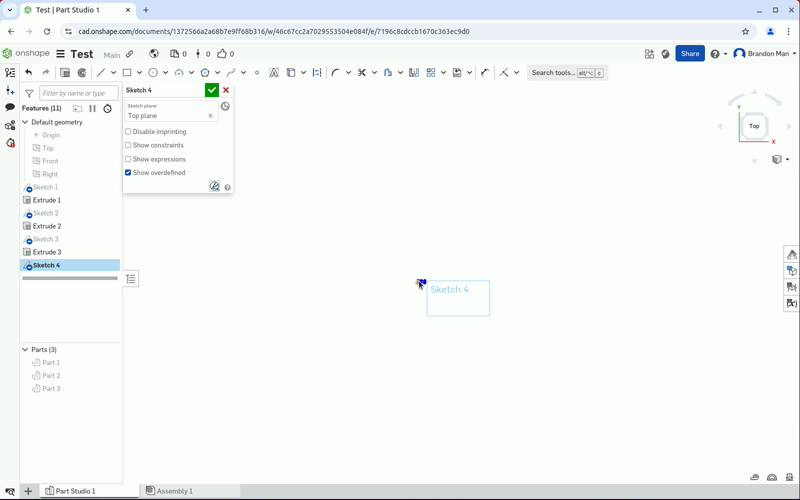
scroll(6)
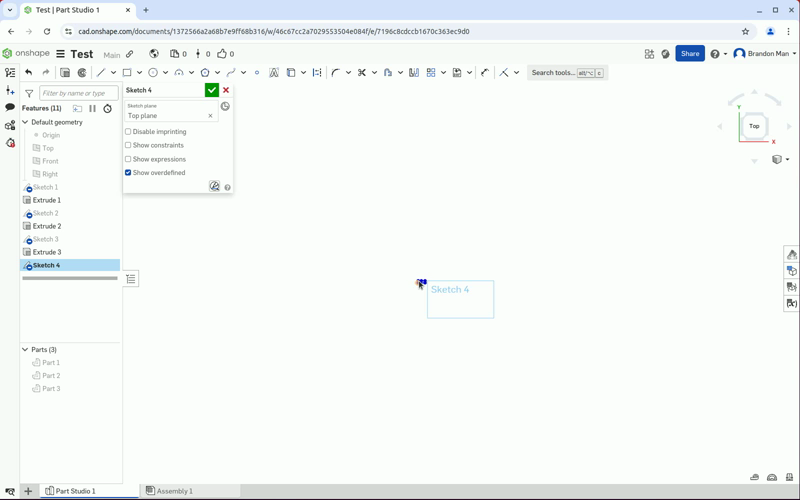
scroll(6)
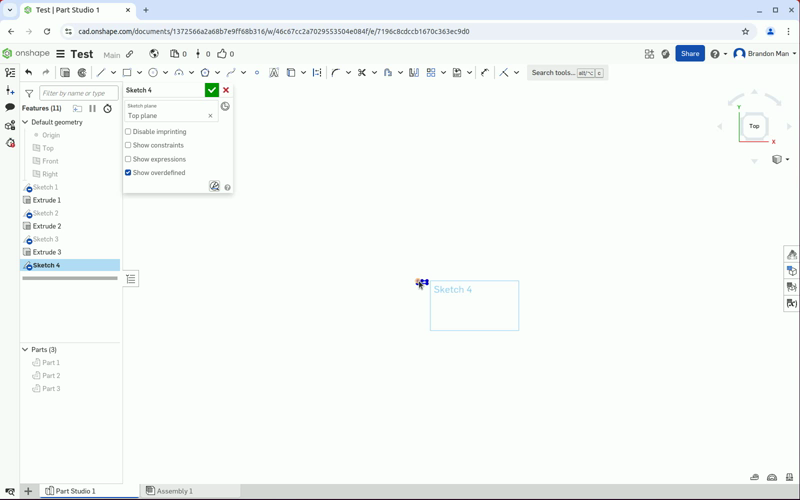
scroll(6)
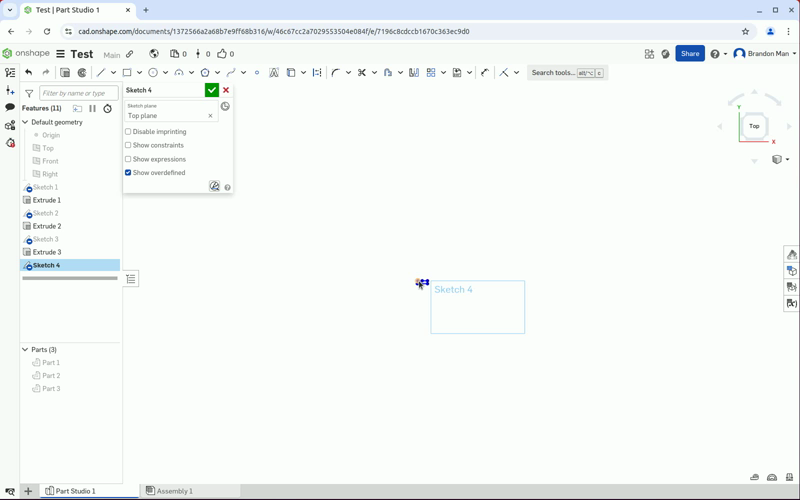
scroll(6)
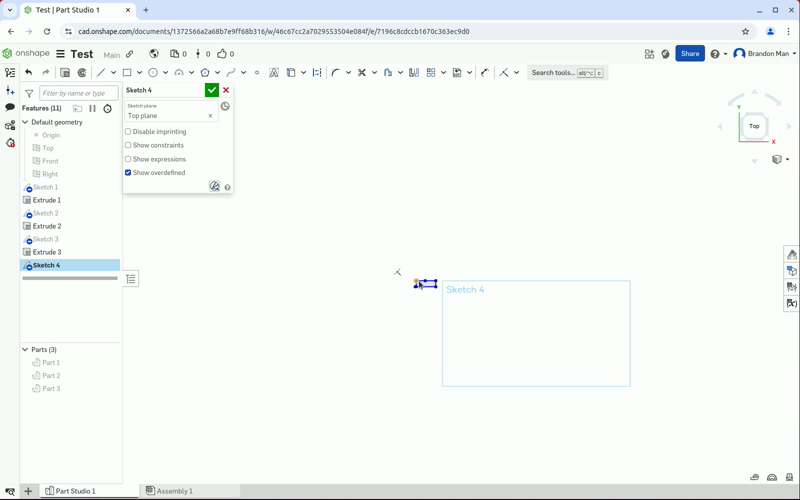
scroll(6)
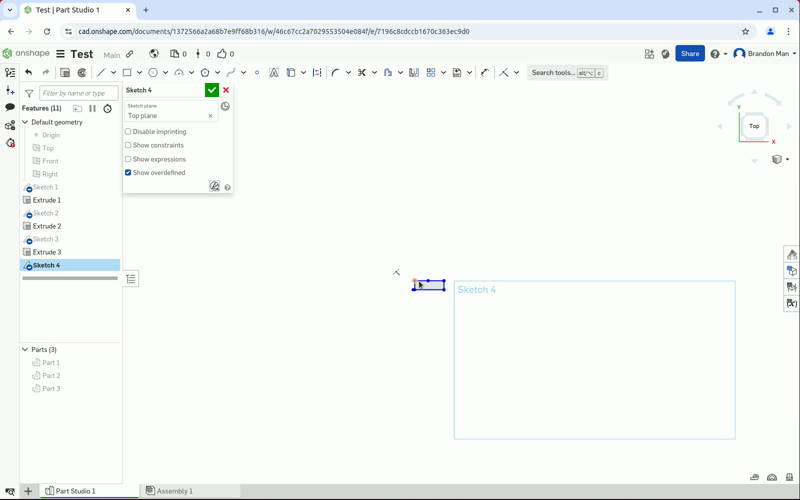
scroll(6)
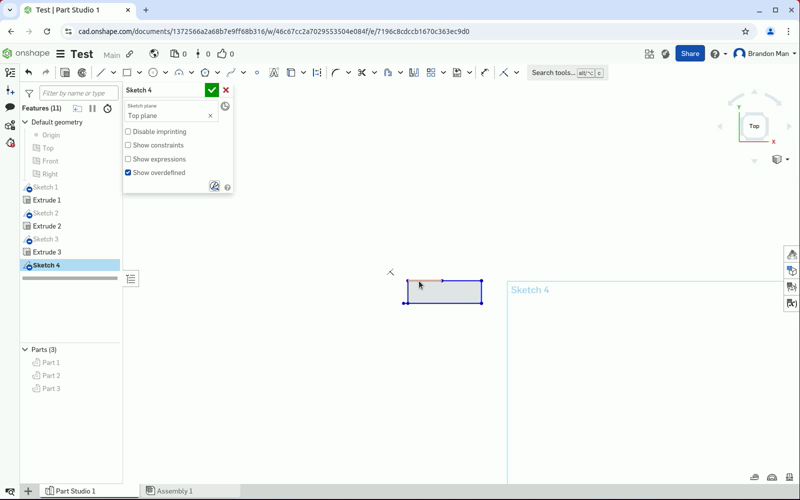
click(419, 280)
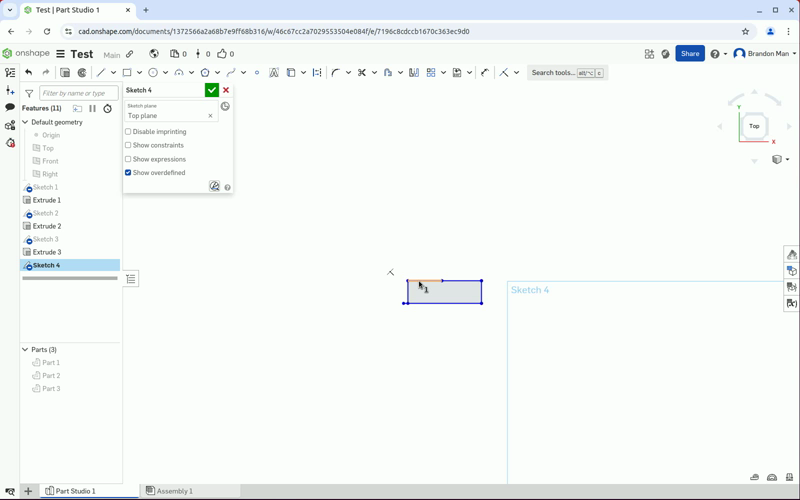
scroll(-6)
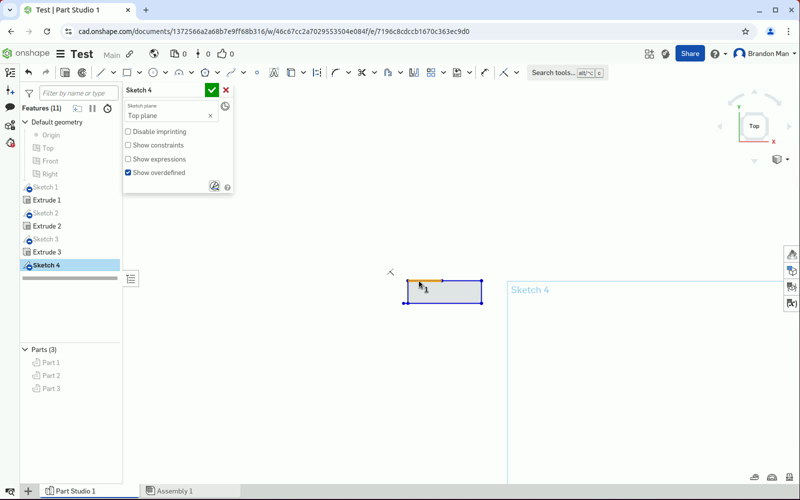
scroll(-6)
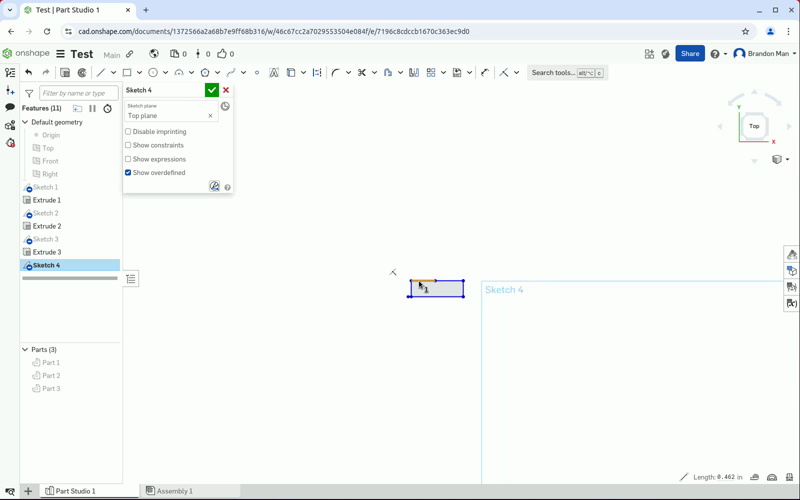
scroll(-6)
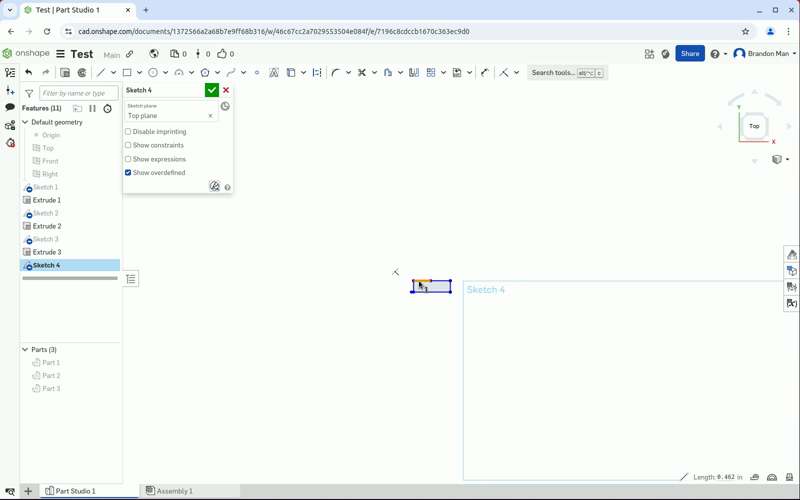
scroll(-6)
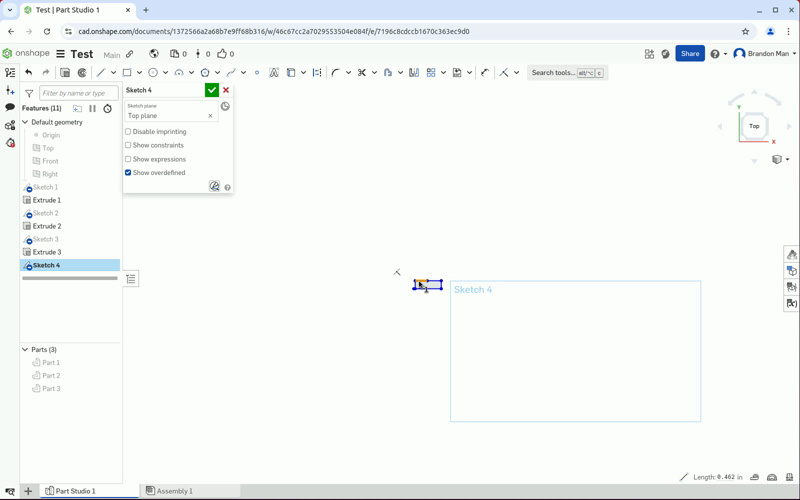
scroll(-6)
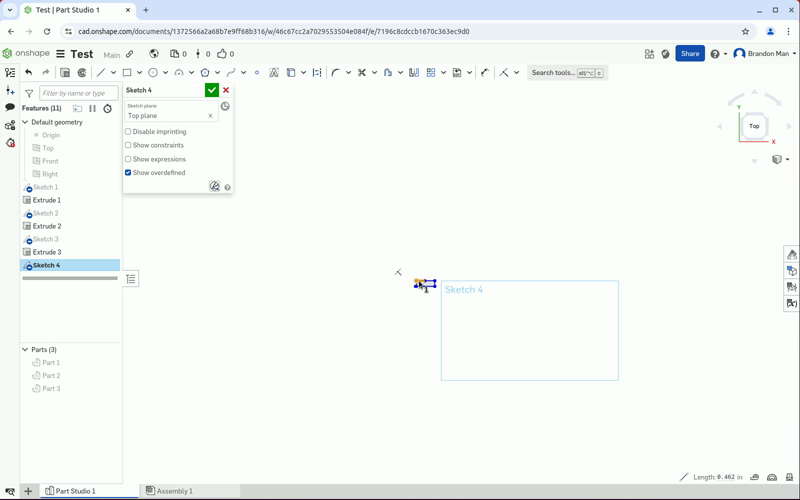
scroll(-6)
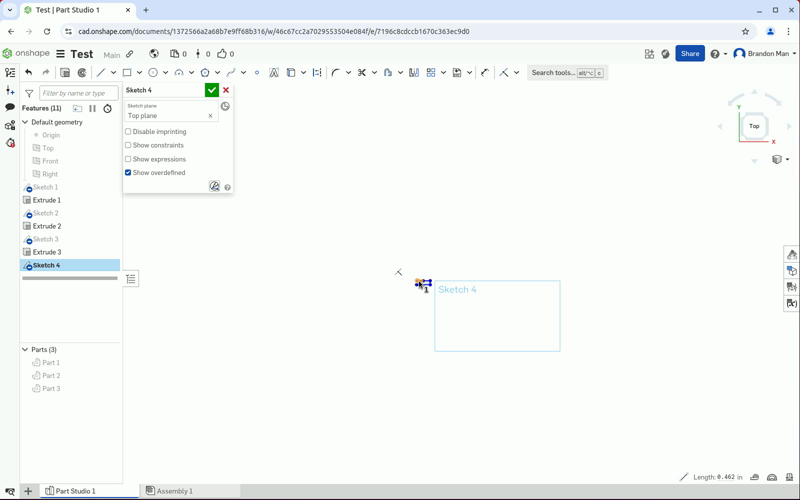
scroll(-6)
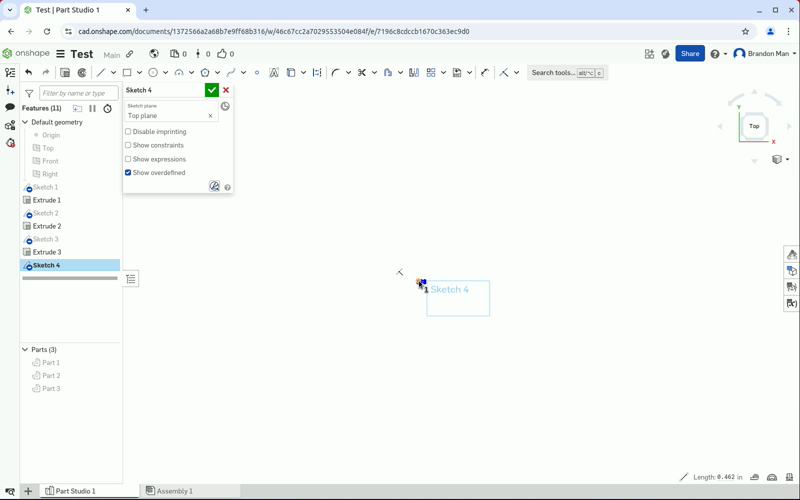
mouse_move(73, 352)
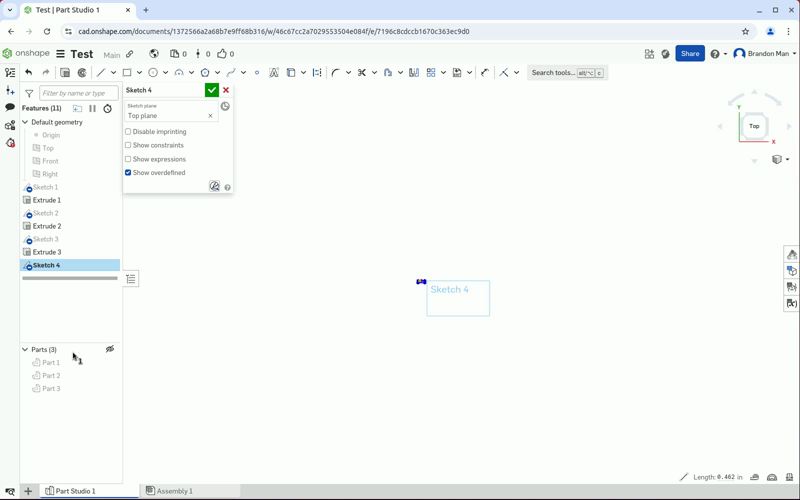
key(shift+y)
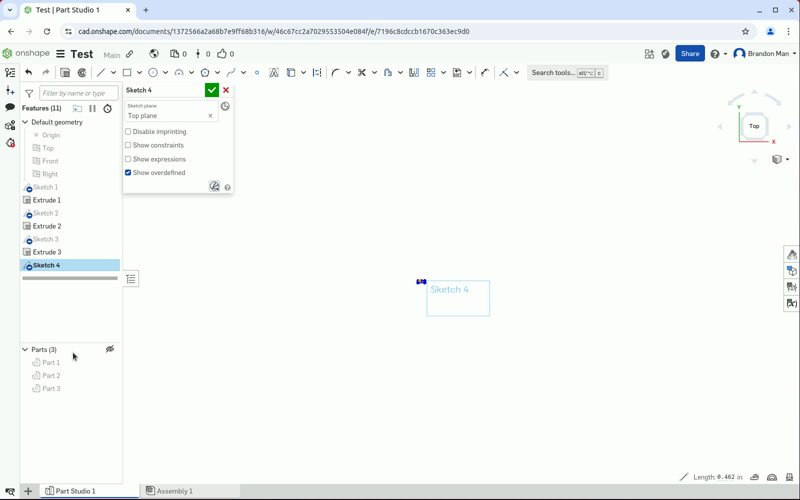
key(shift+e)
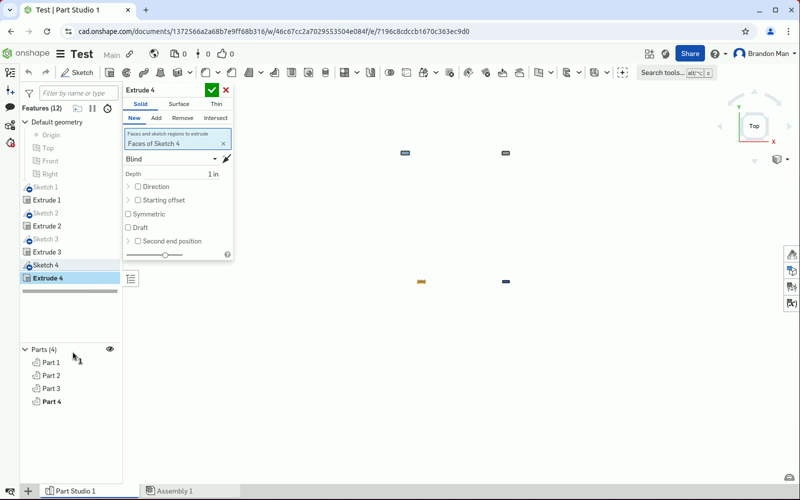
mouse_move(143, 106)
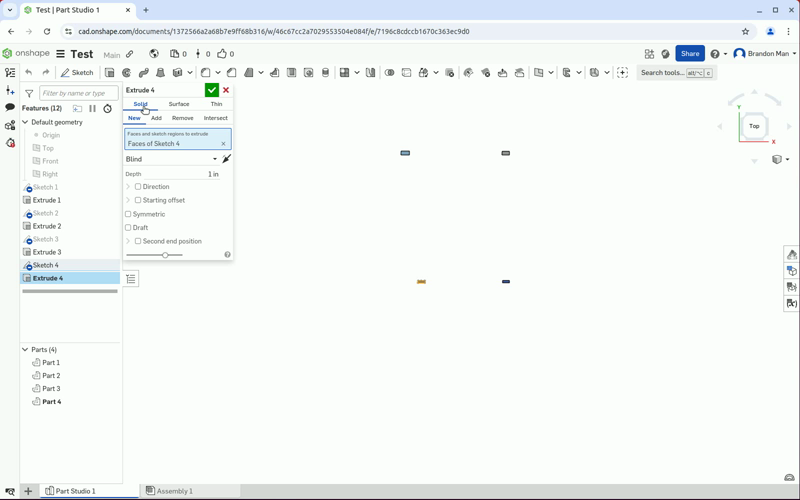
click(143, 106)
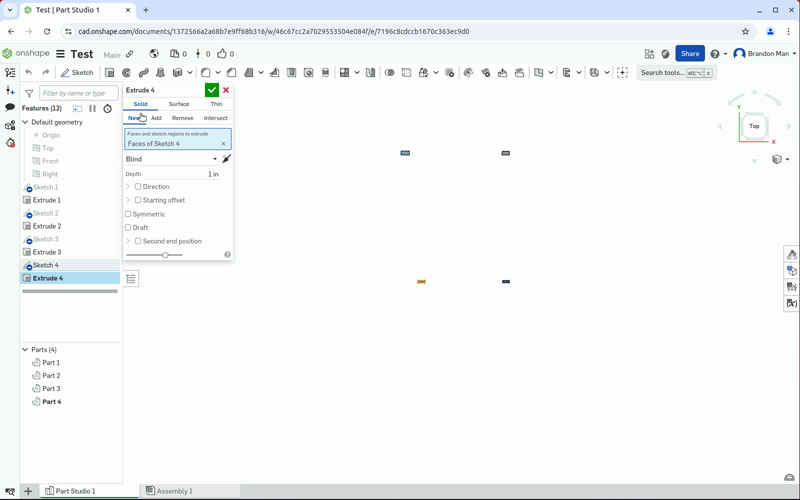
mouse_move(137, 120)
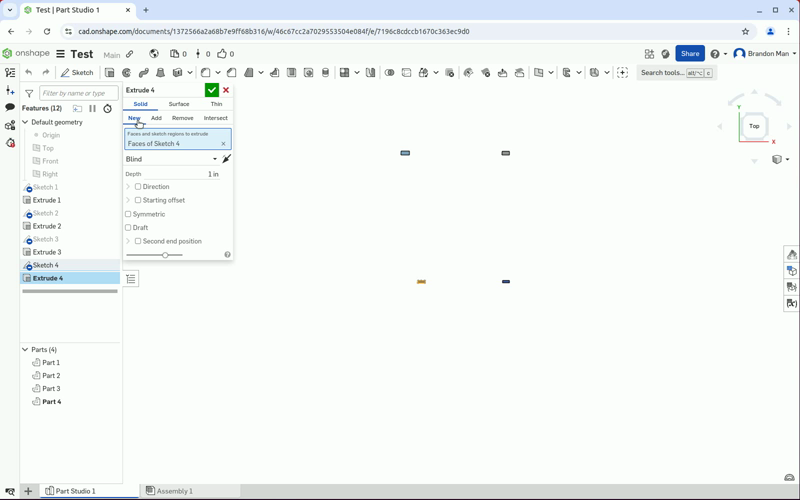
click(137, 120)
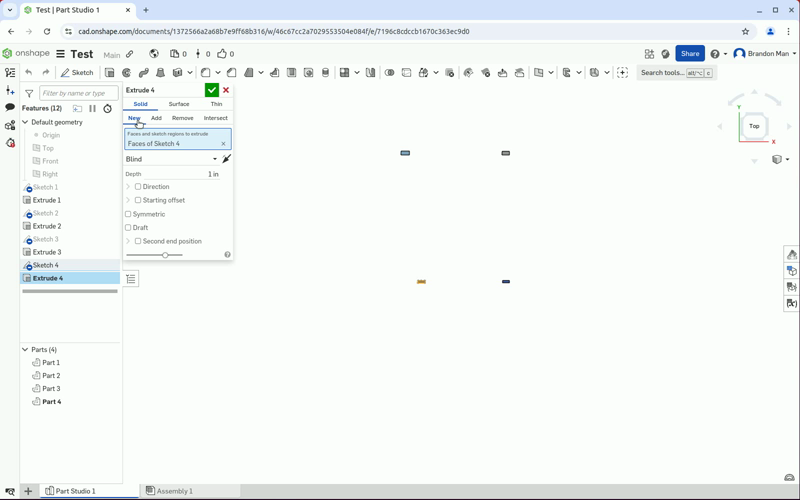
key(tab, 4)
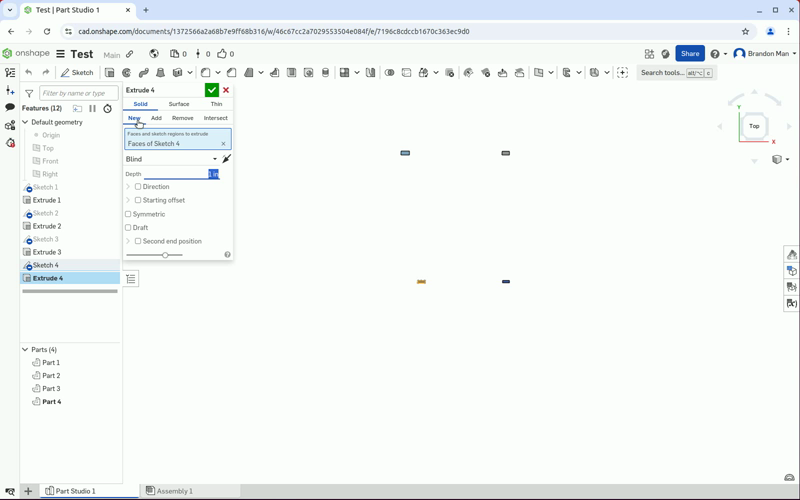
text(16.368)
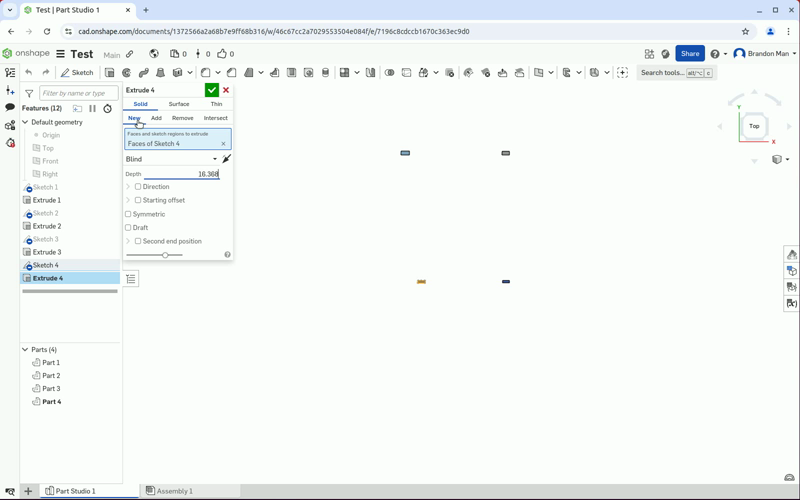
key(enter)
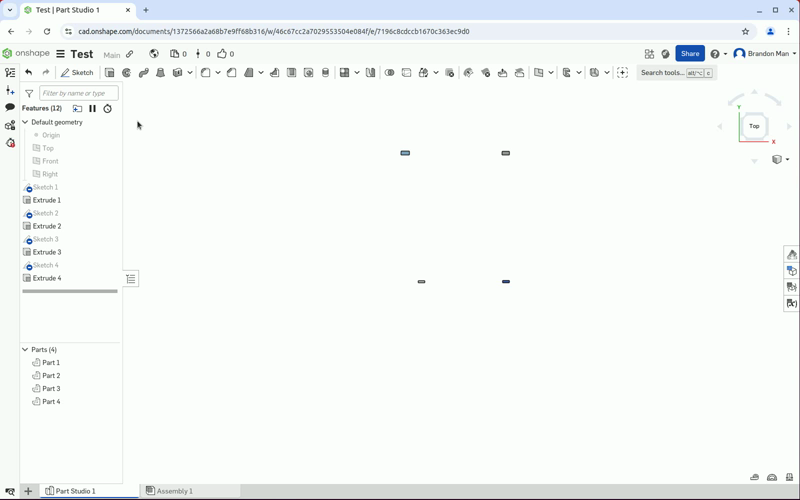
key(shift+h)
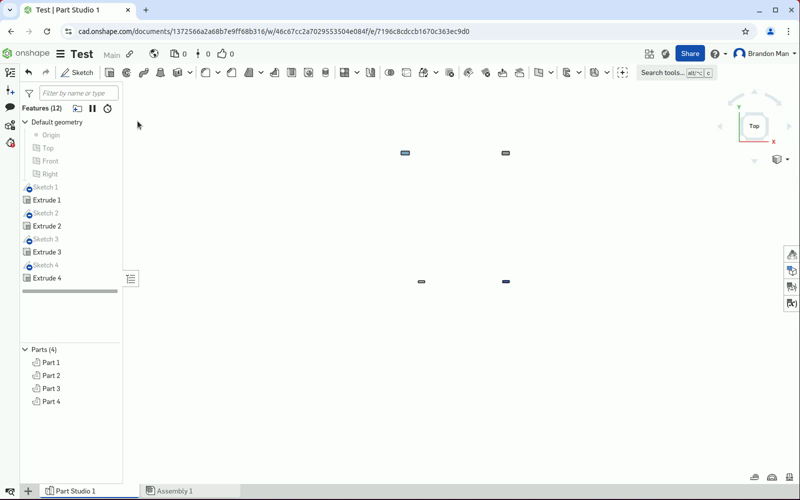
key(shift+h)
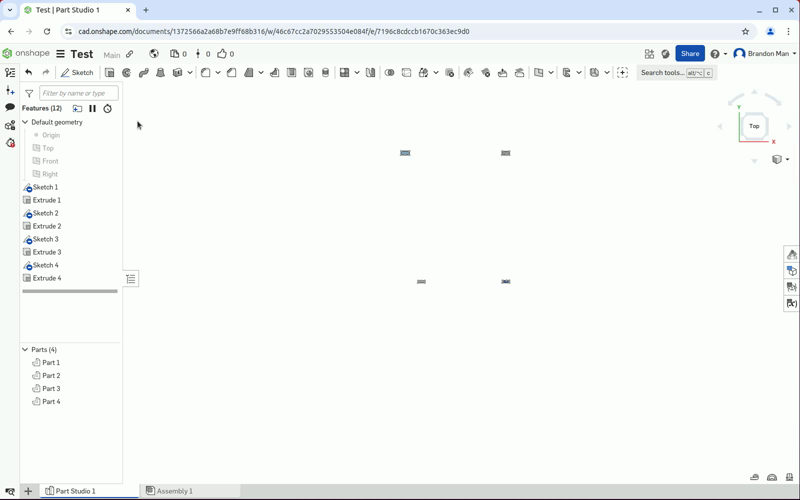
key(shift+7)
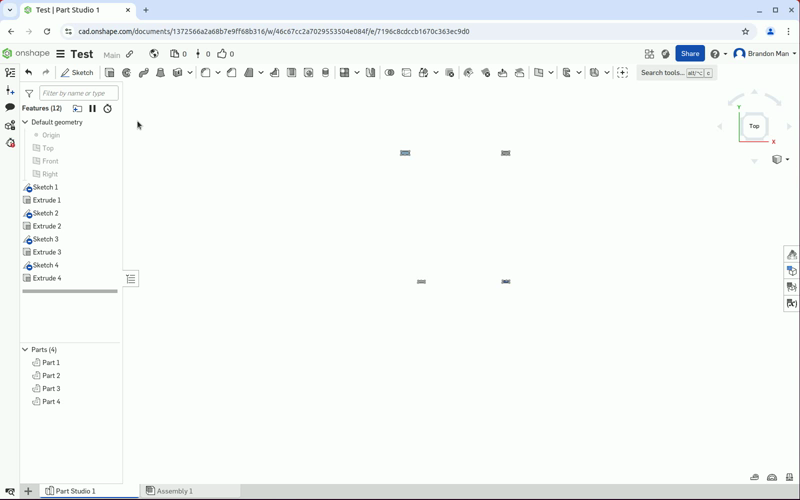
key(up, 3)
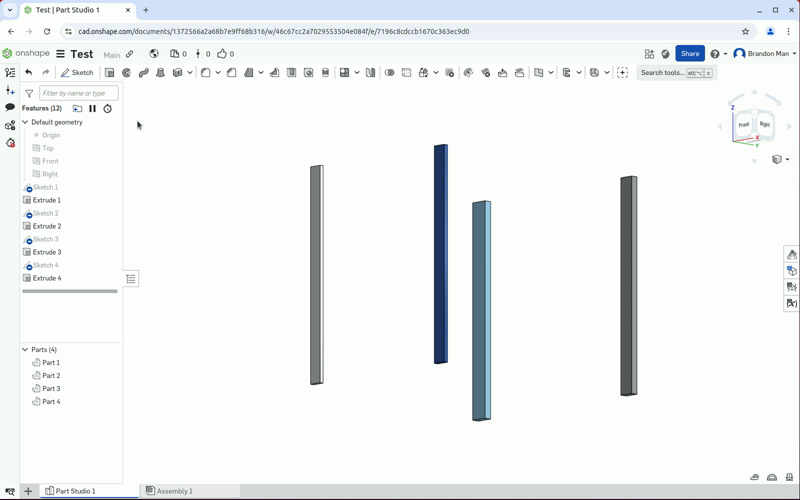
key(left, 3)
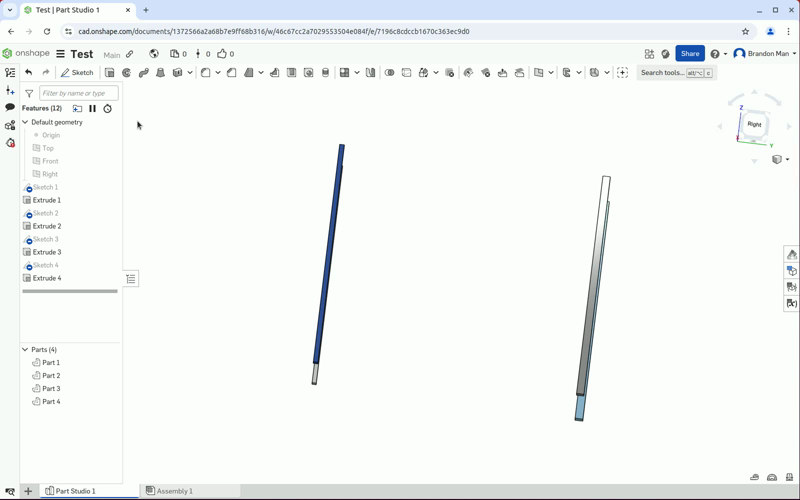
key(right, 3)
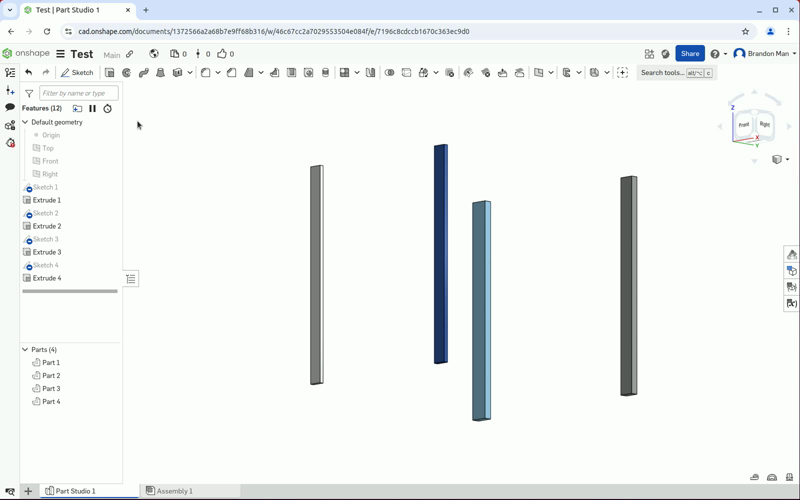
key(down, 3)
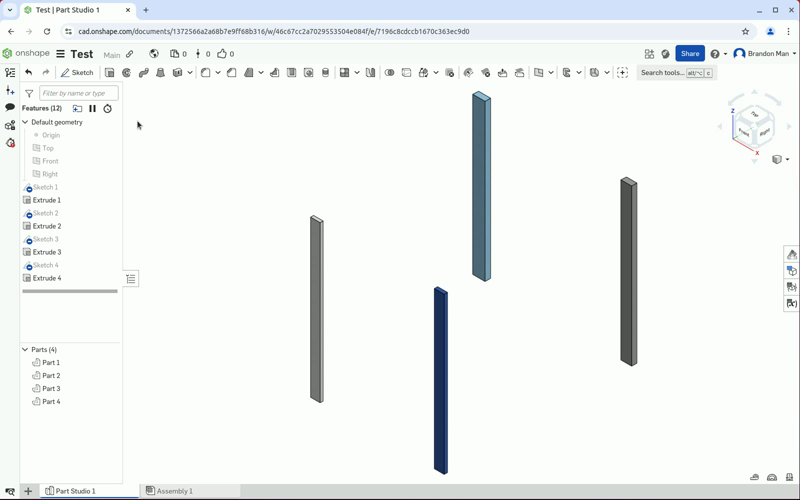
mouse_move(73, 189)
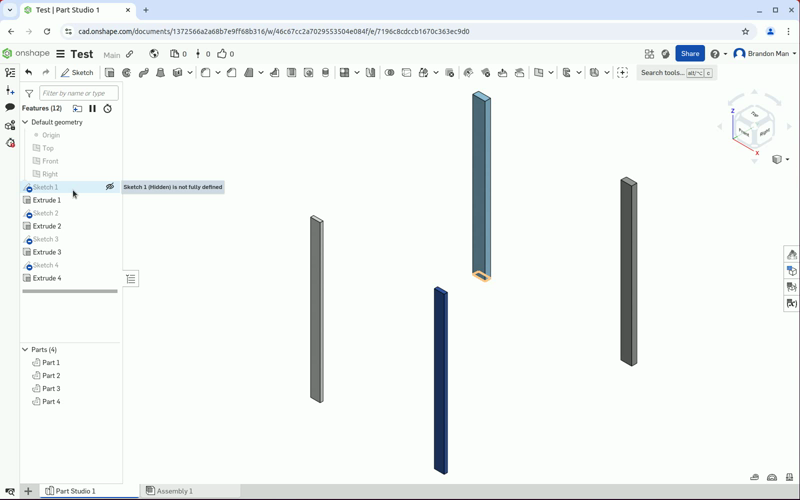
click(73, 189)